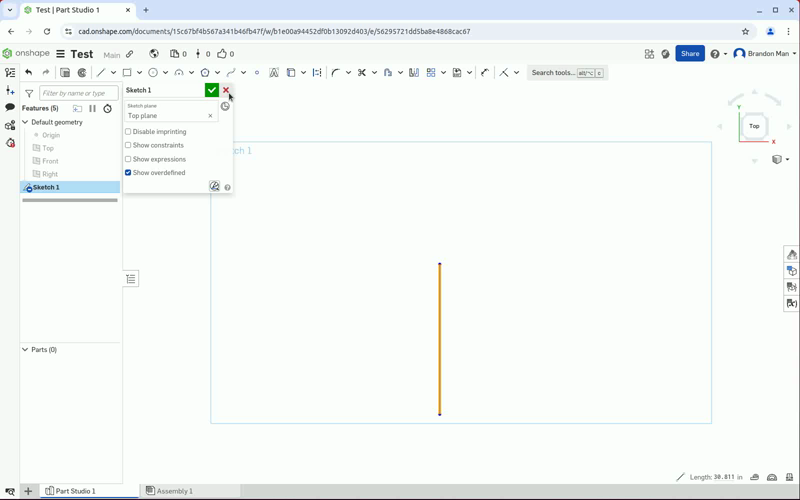
key(shift+h)
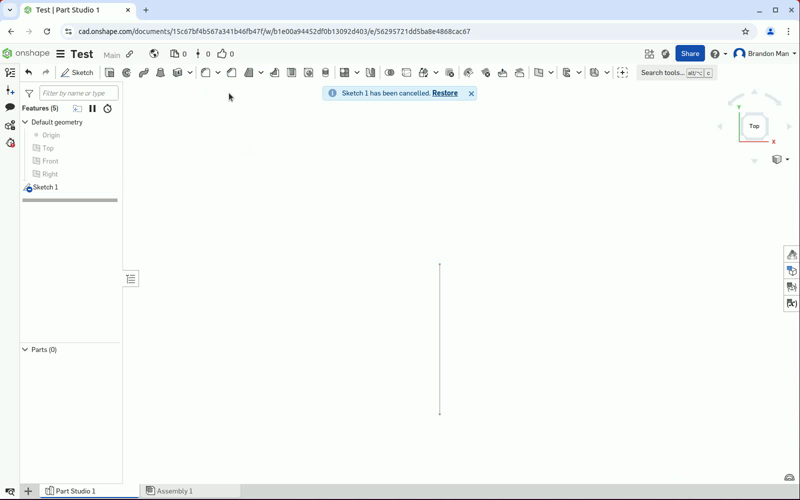
key(shift+s)
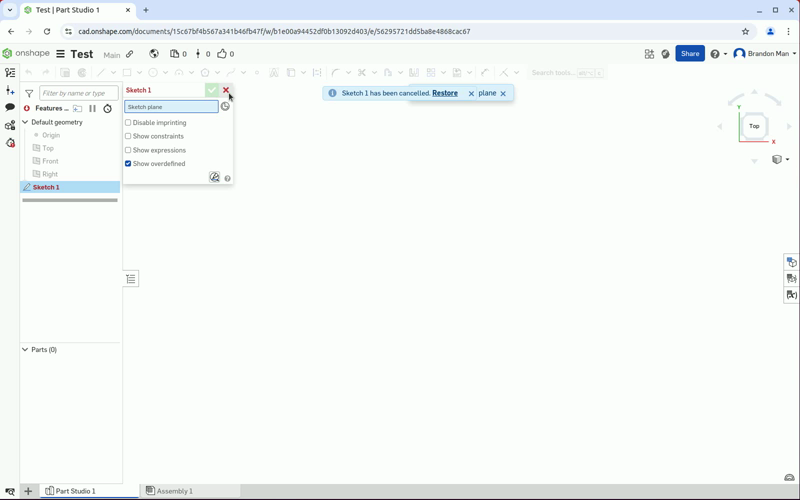
mouse_move(73, 150)
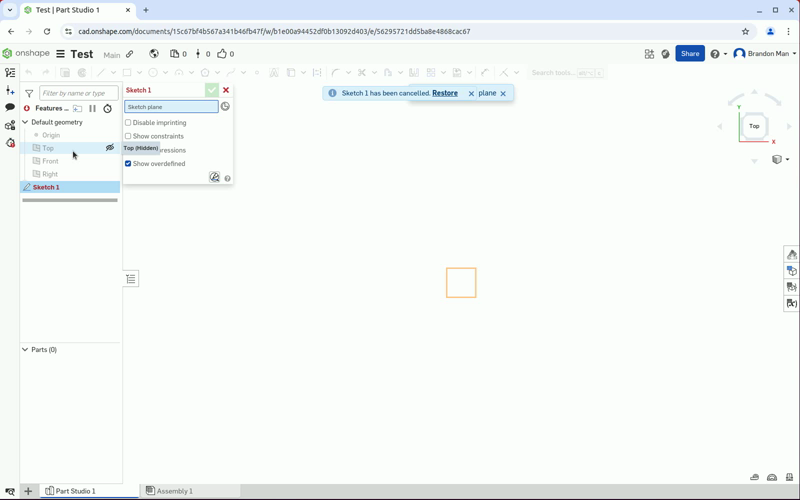
click(73, 150)
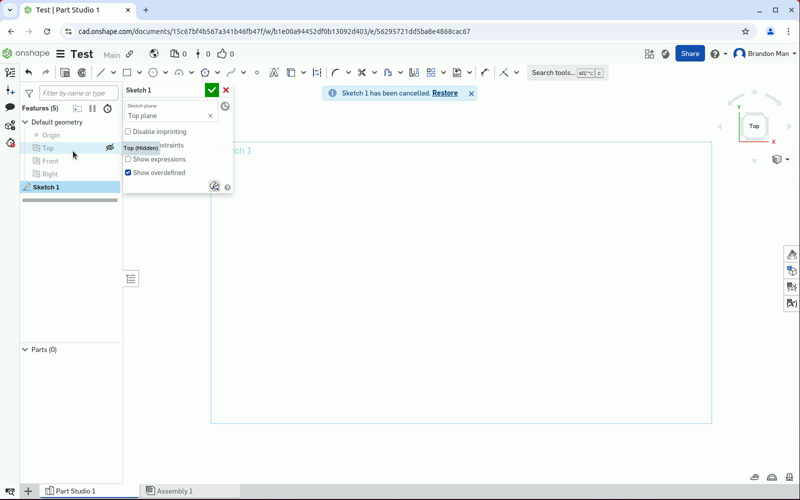
mouse_move(73, 352)
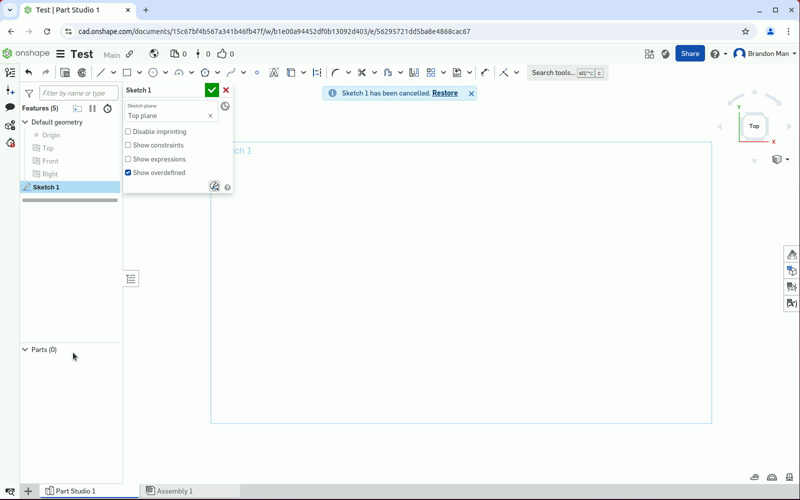
key(y)
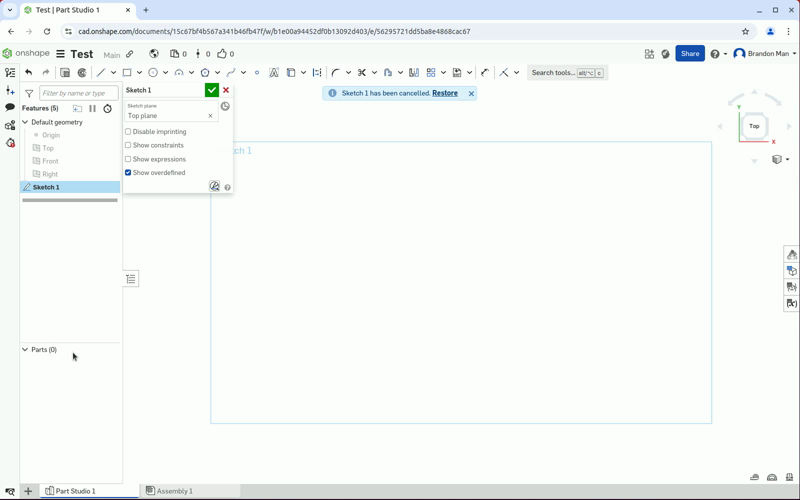
key(l)
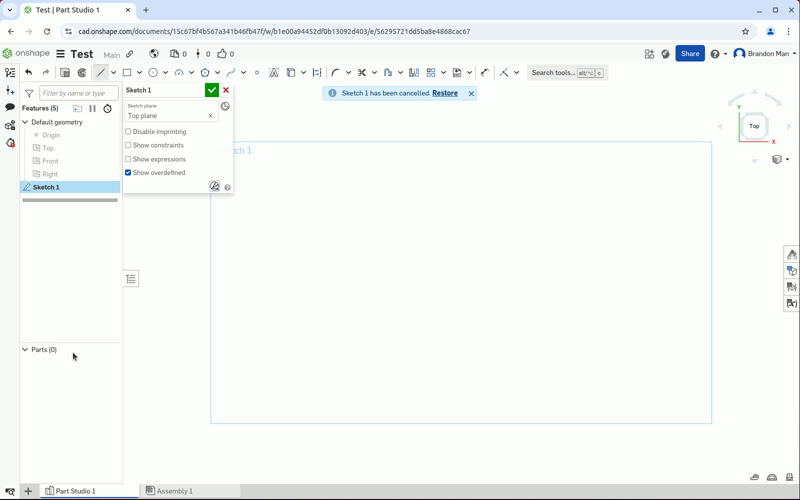
key_down(shift)
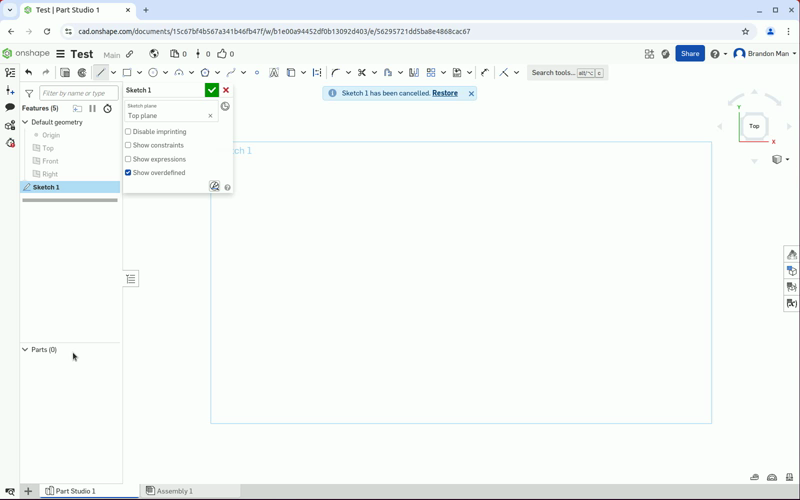
mouse_move(433, 273)
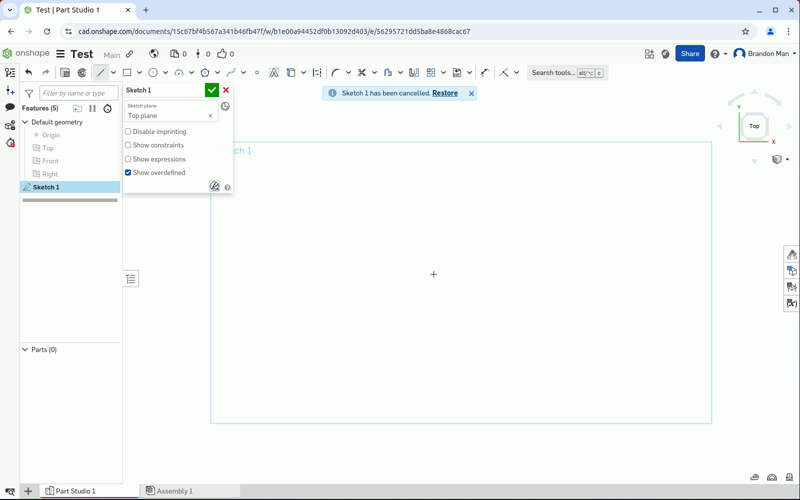
click(433, 273)
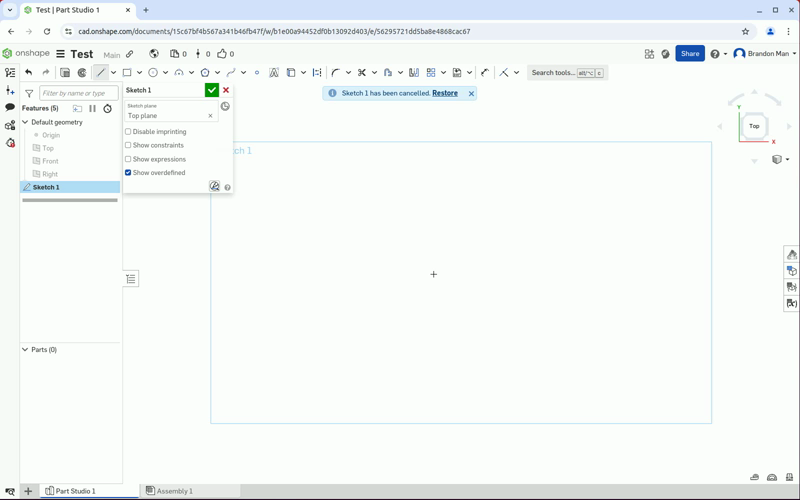
key_up(shift)
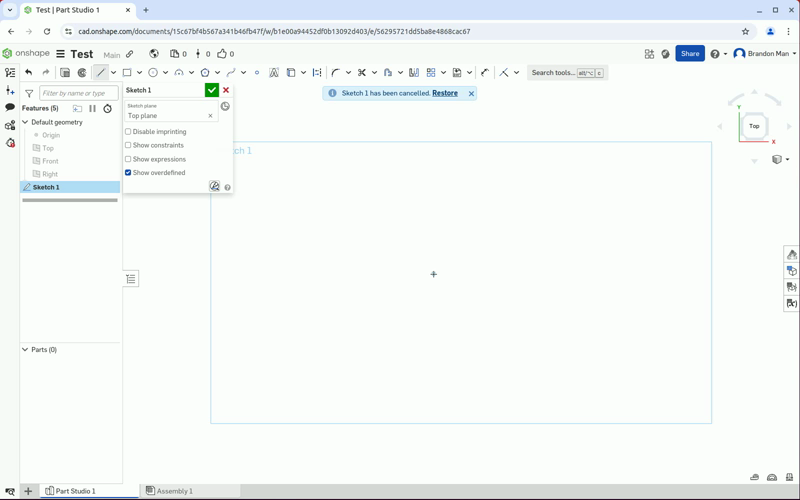
key_down(shift)
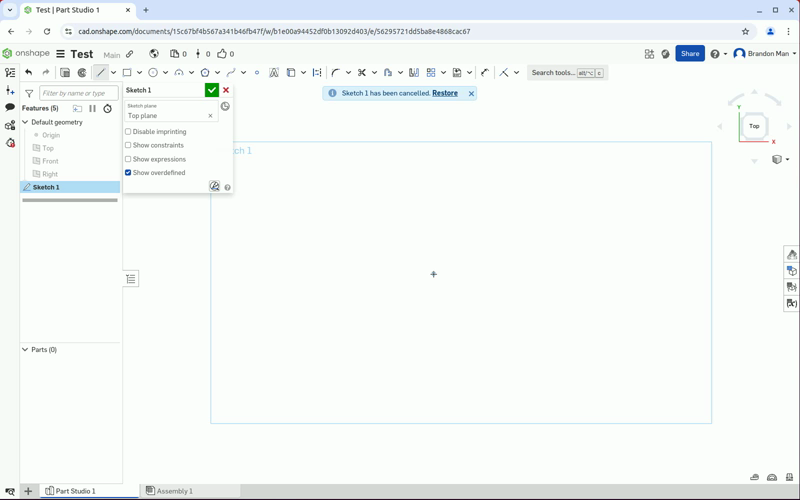
mouse_move(463, 273)
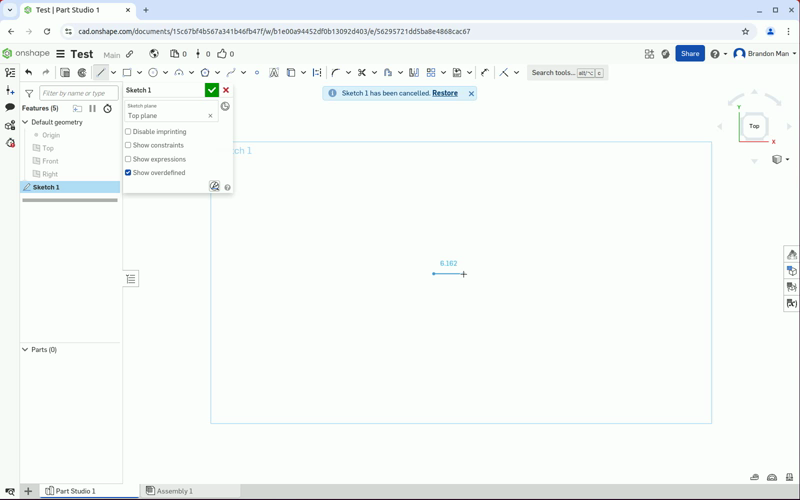
mouse_move(487, 273)
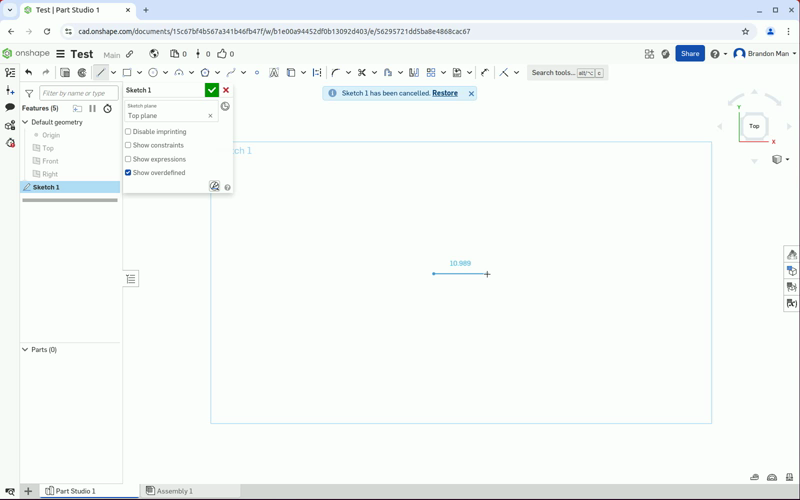
click(487, 273)
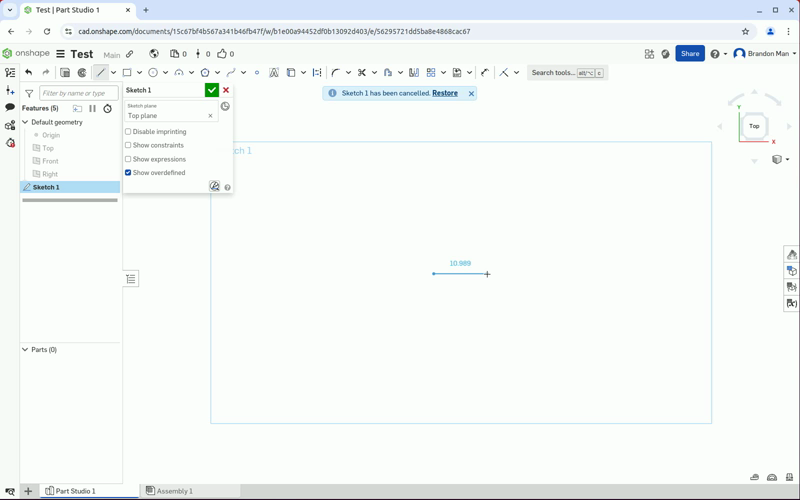
key_up(shift)
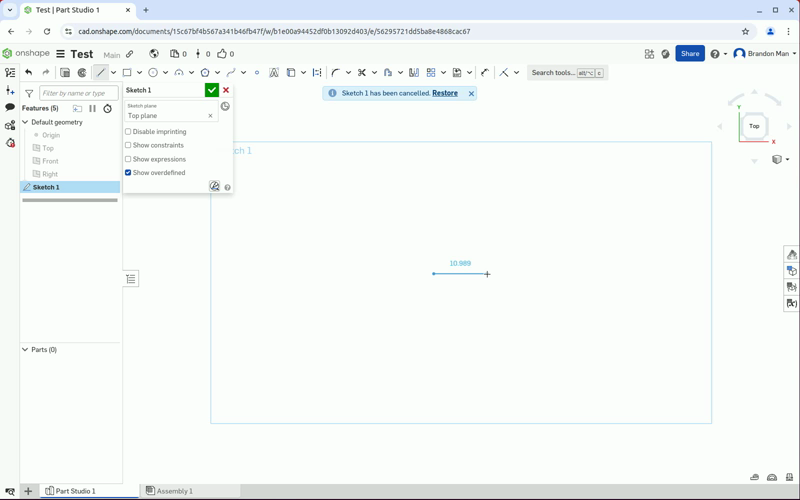
key(esc)
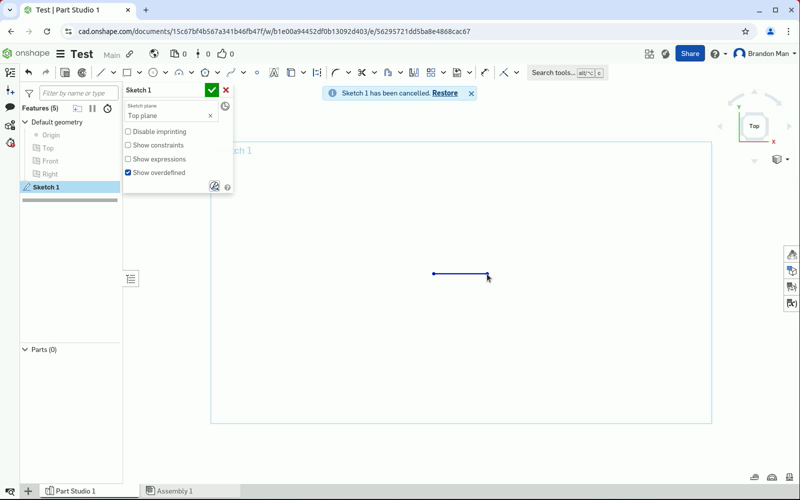
key(a)
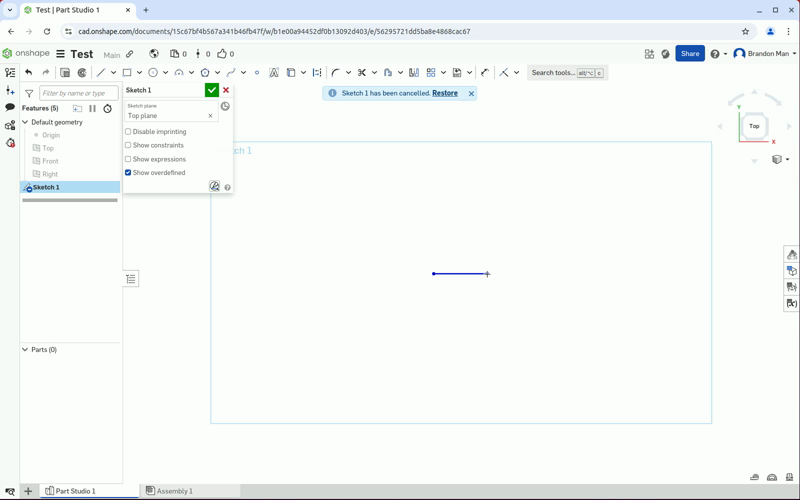
mouse_move(487, 273)
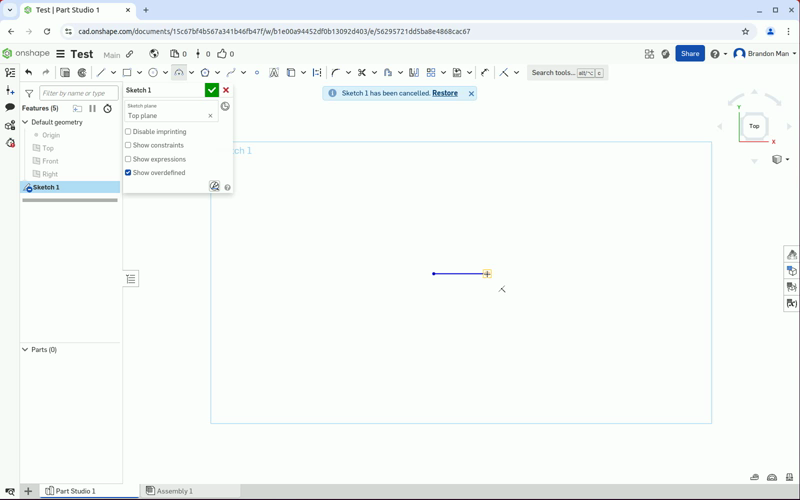
click(487, 273)
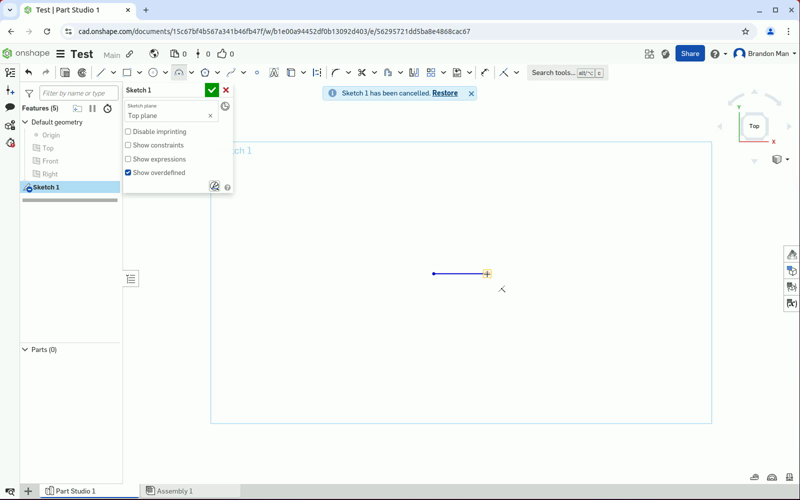
mouse_move(433, 273)
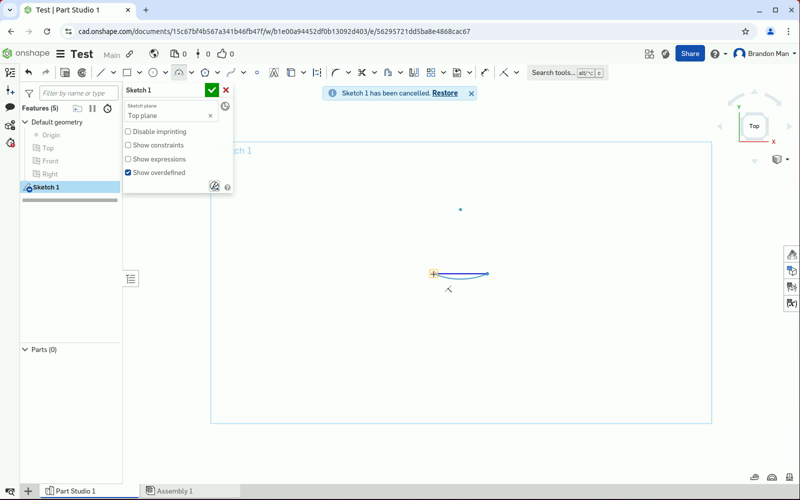
click(433, 273)
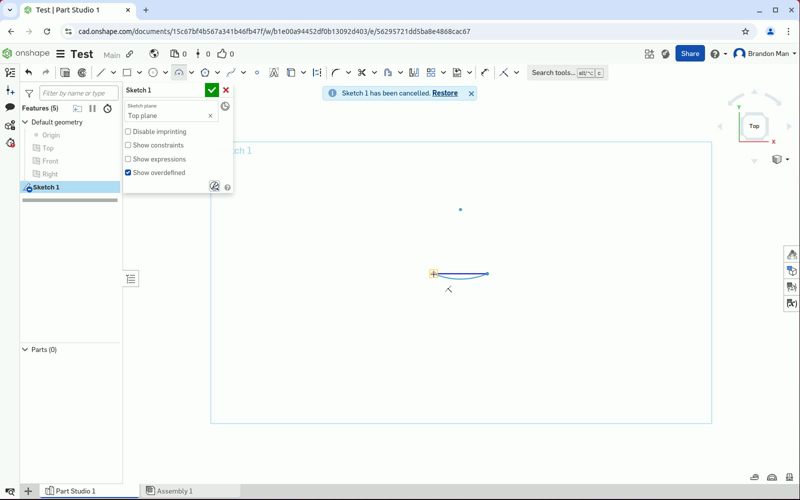
key_down(shift)
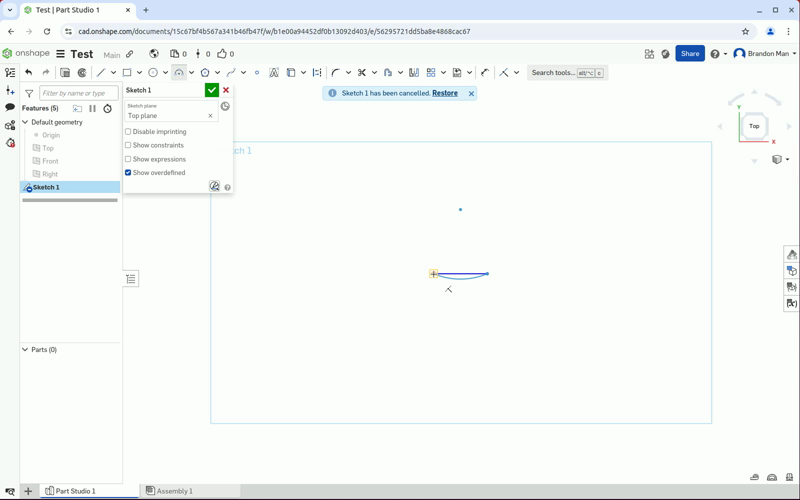
mouse_move(460, 254)
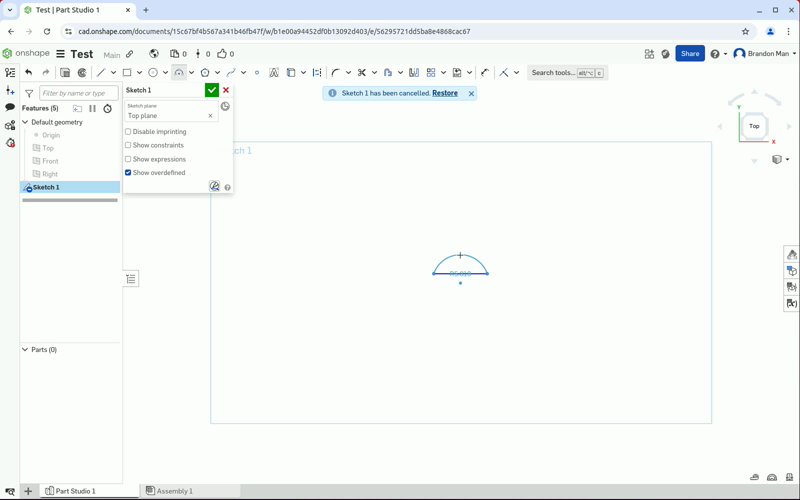
click(460, 254)
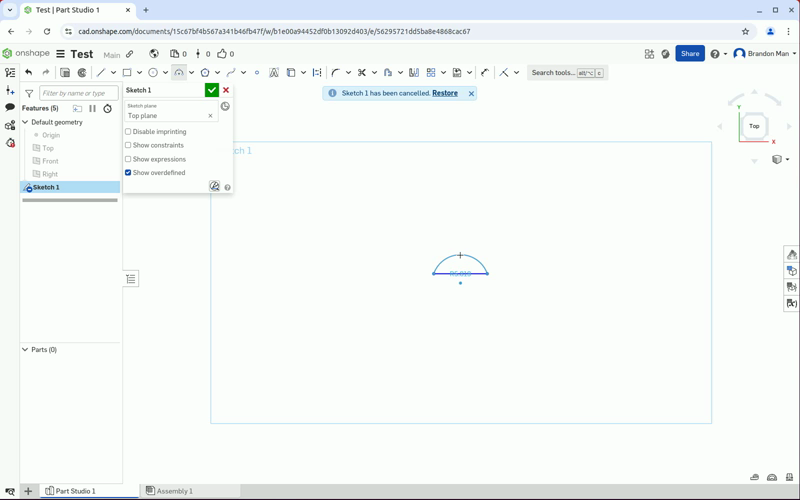
key_up(shift)
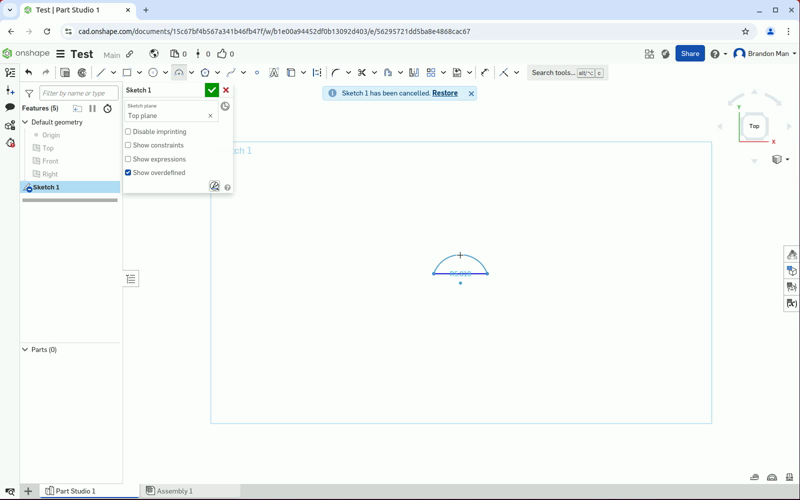
key(esc)
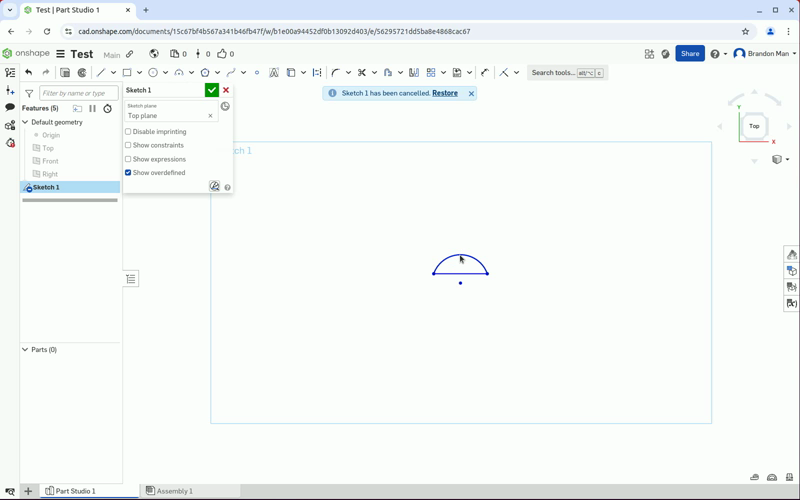
mouse_move(481, 268)
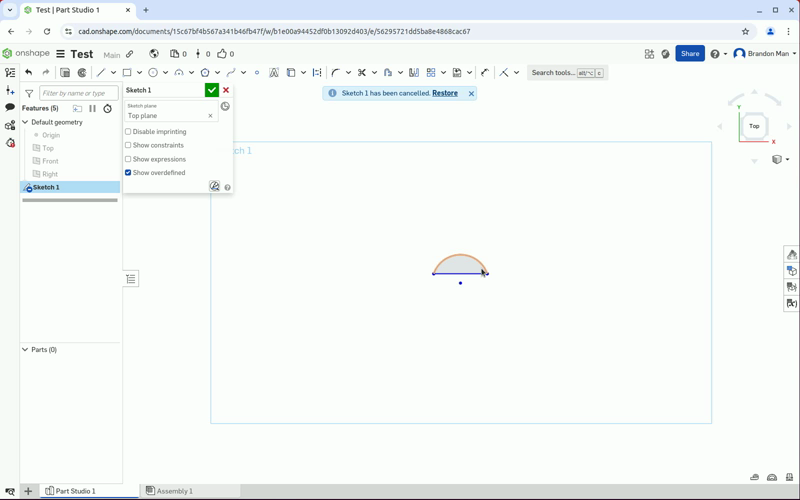
scroll(6)
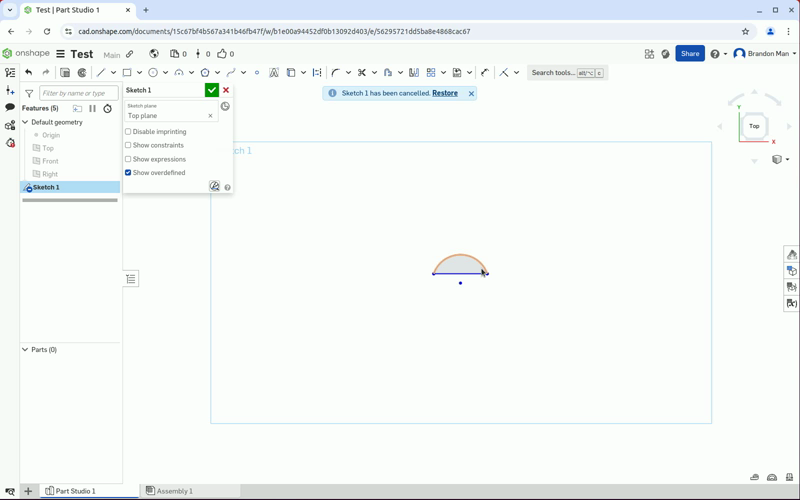
scroll(6)
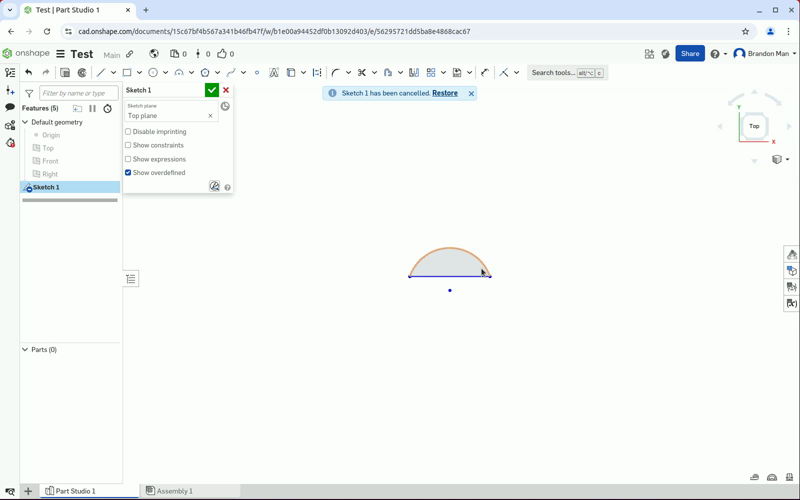
scroll(6)
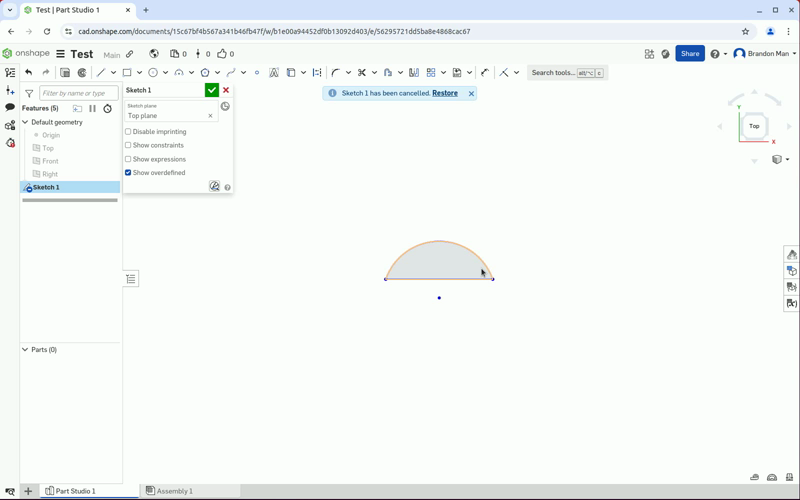
scroll(6)
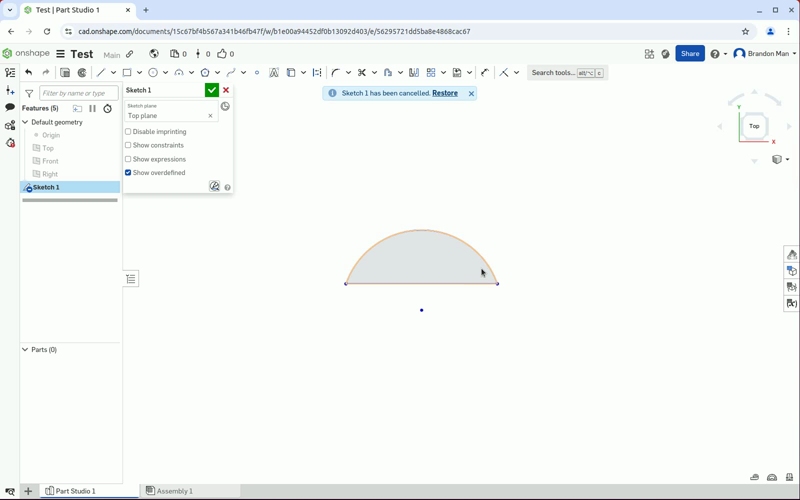
scroll(6)
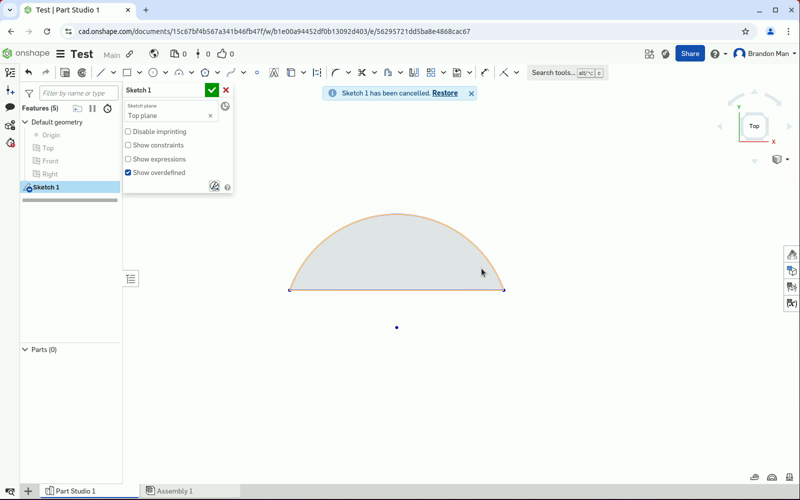
scroll(6)
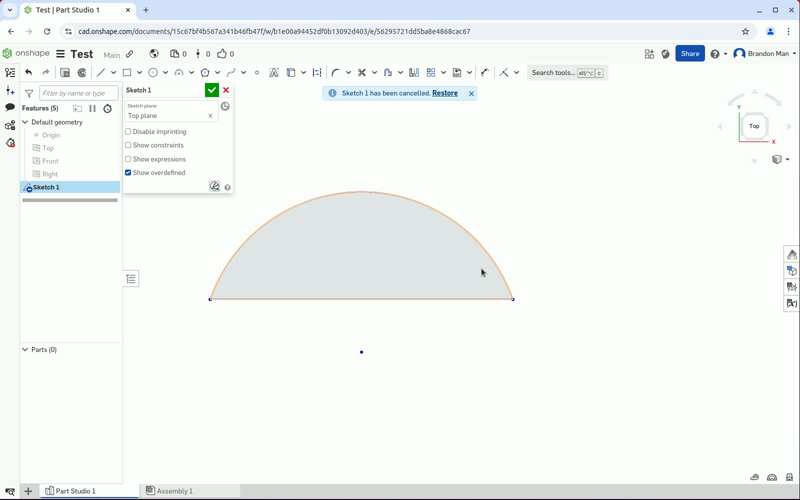
scroll(6)
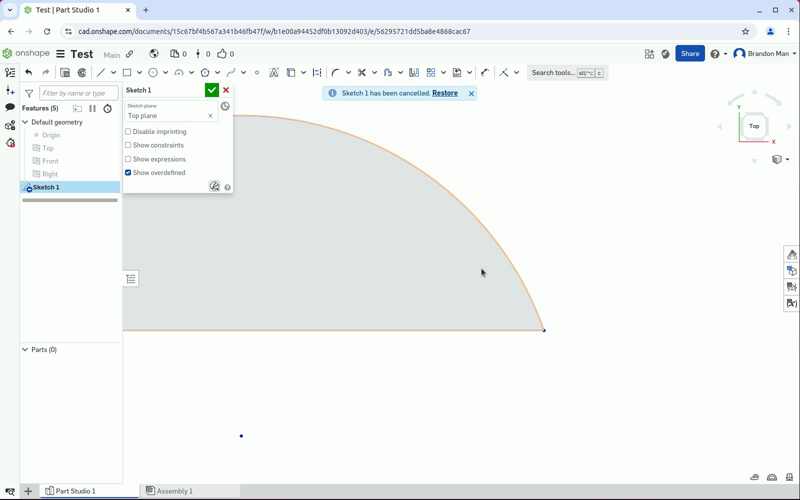
click(481, 268)
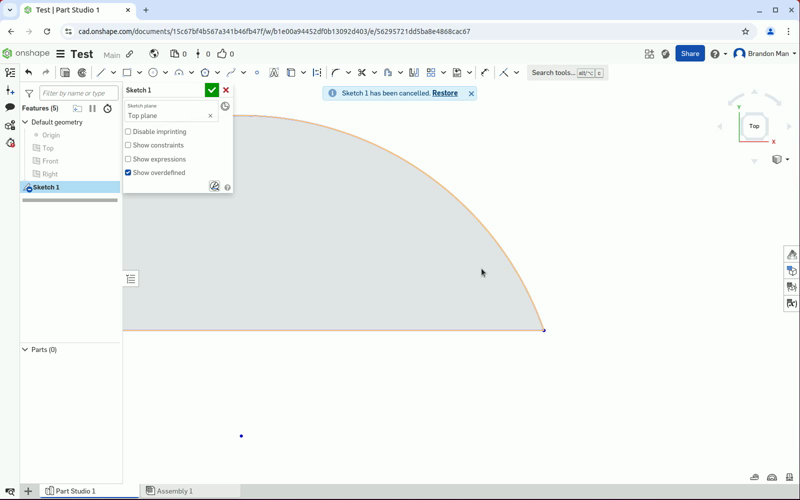
scroll(-6)
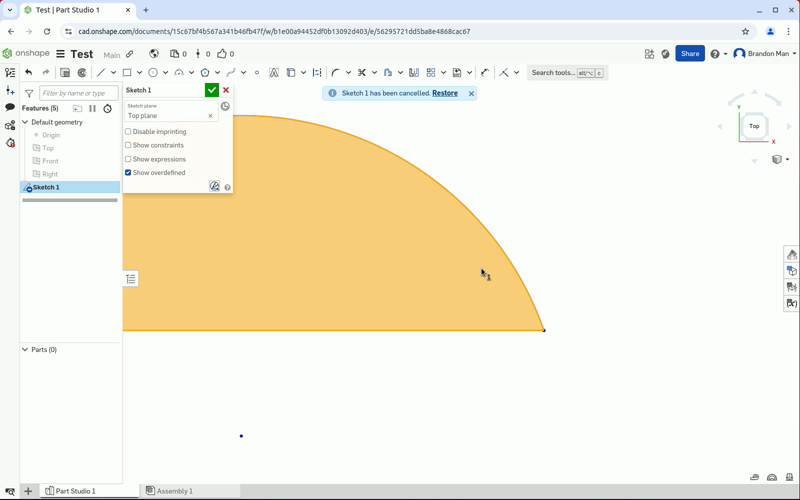
scroll(-6)
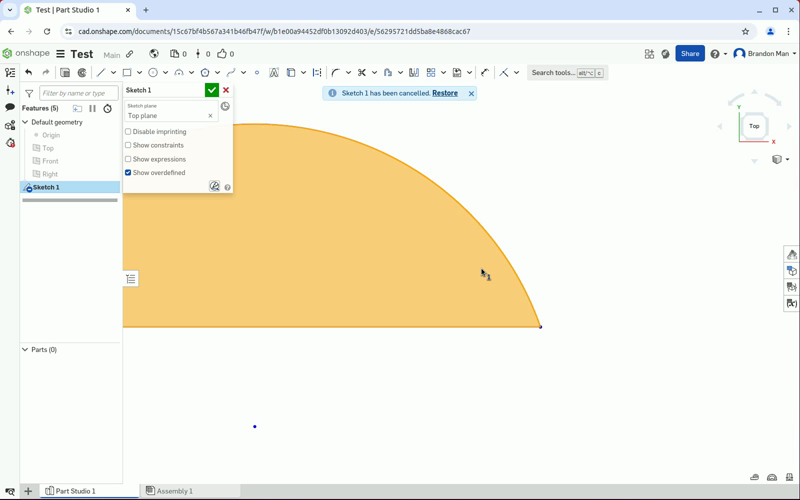
scroll(-6)
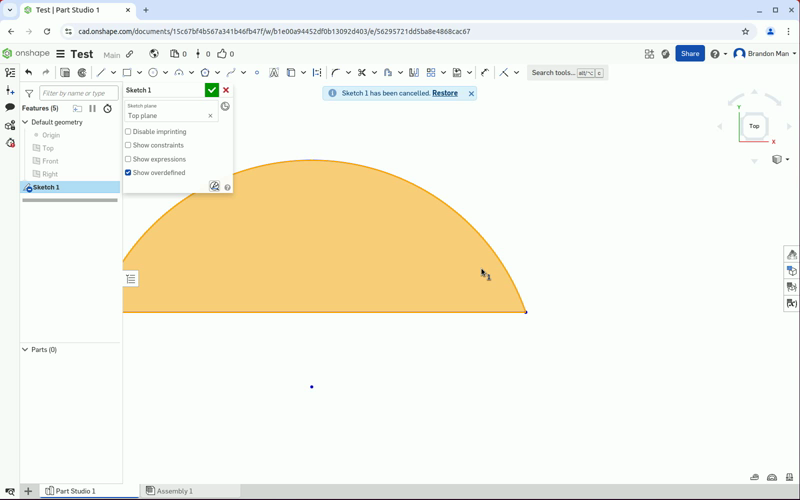
scroll(-6)
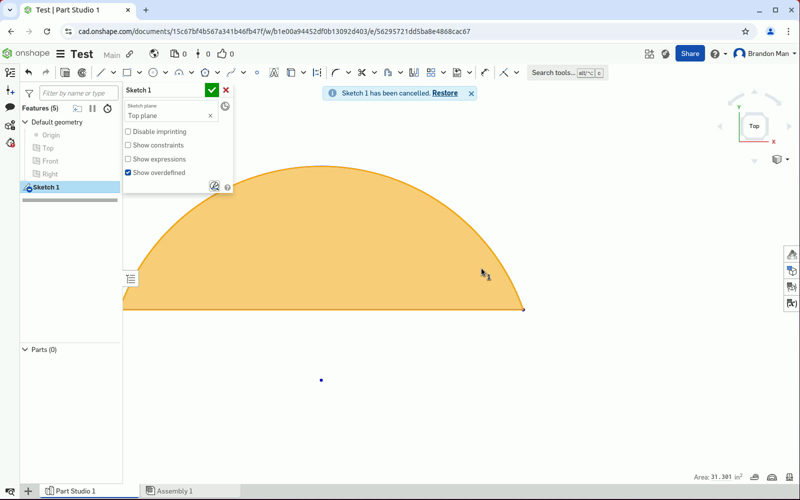
scroll(-6)
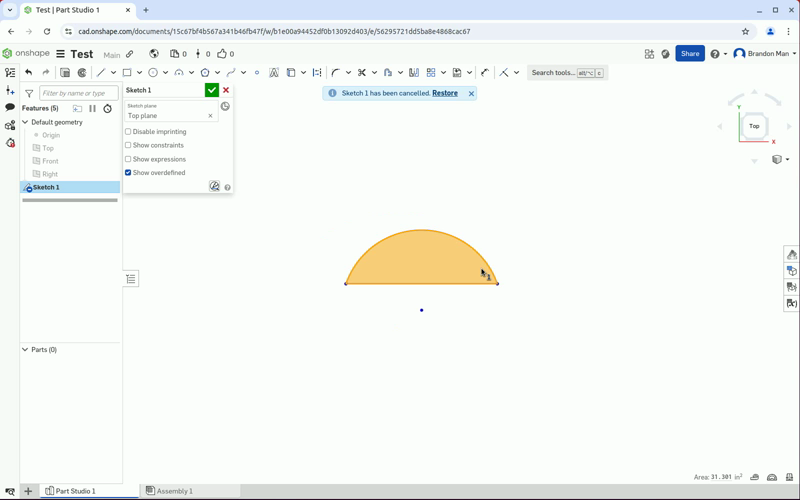
scroll(-6)
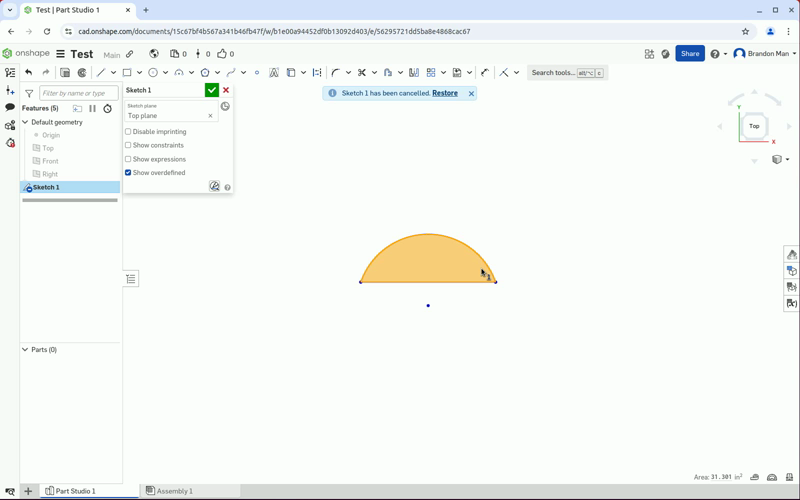
scroll(-6)
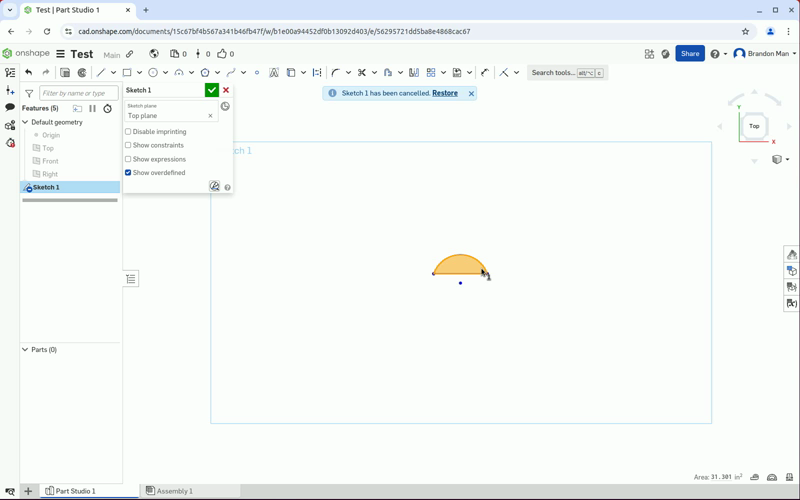
mouse_move(73, 352)
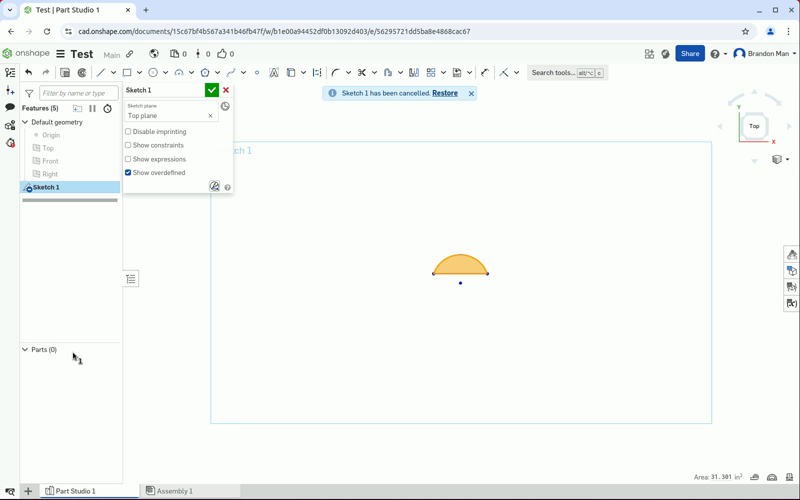
key(shift+y)
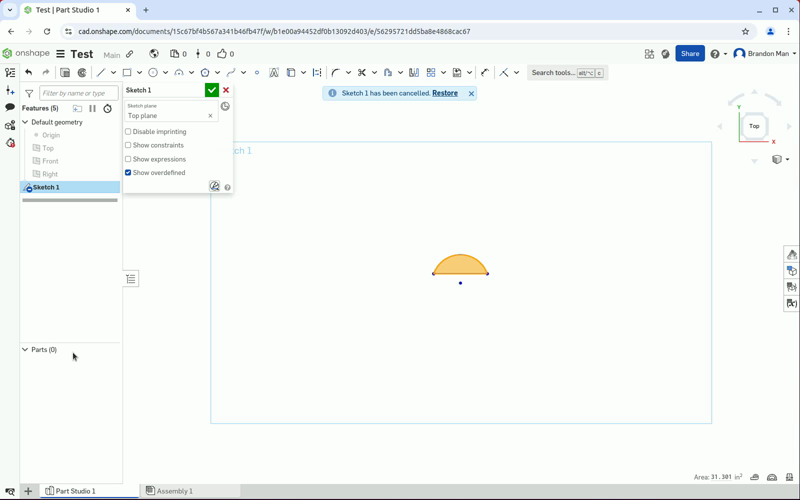
key(shift+e)
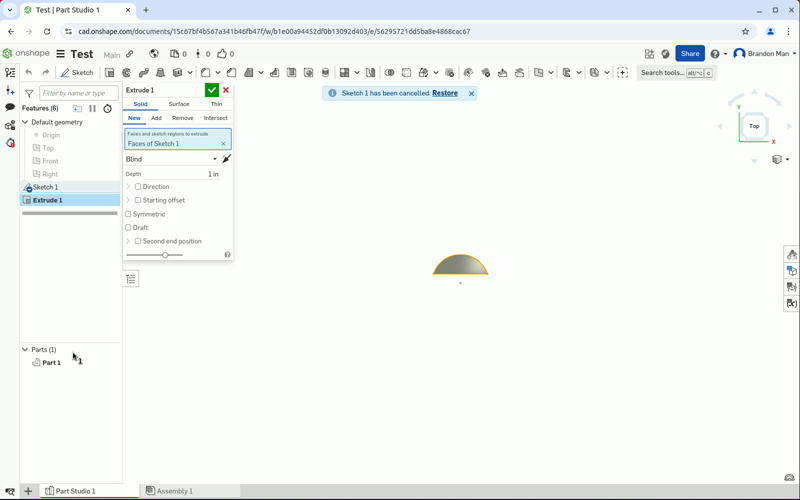
mouse_move(143, 106)
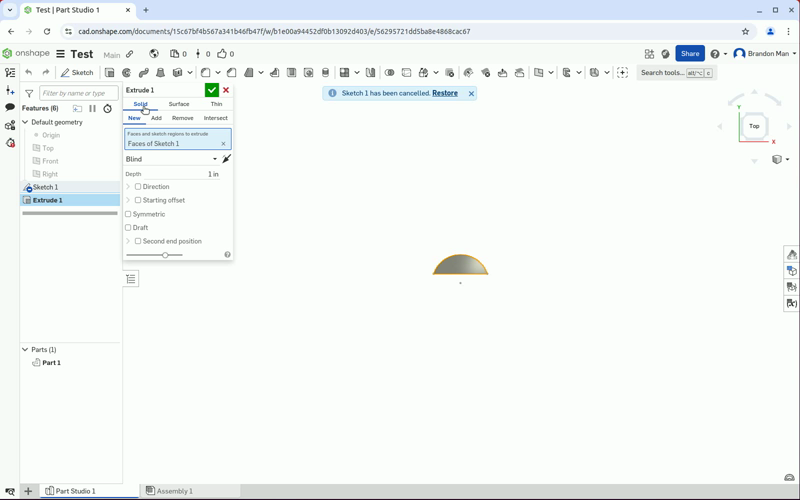
click(143, 106)
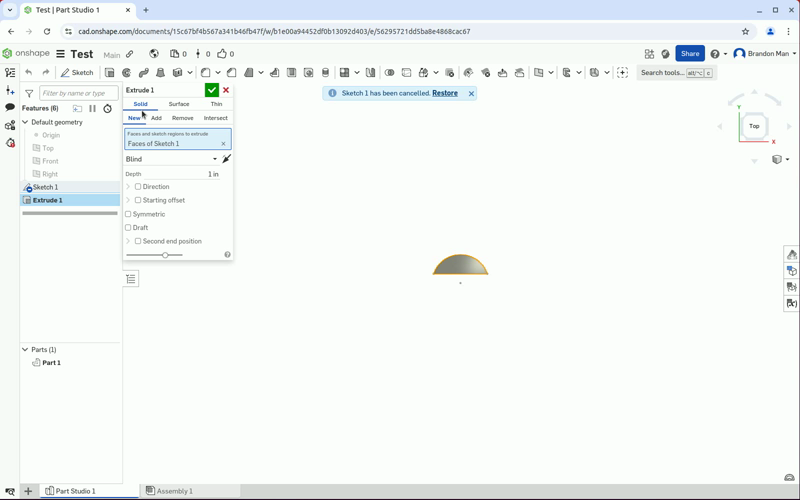
mouse_move(137, 120)
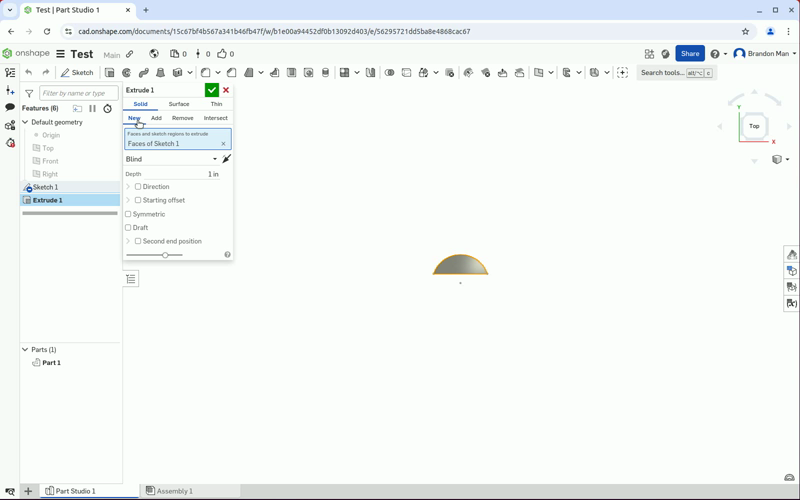
click(137, 120)
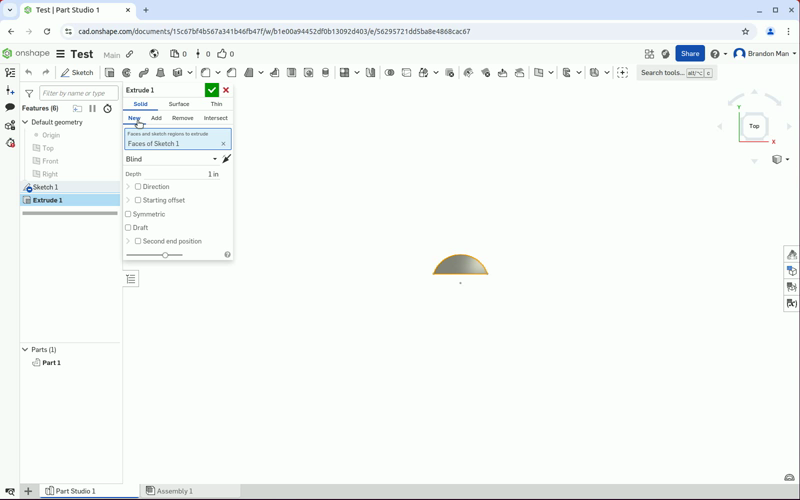
key(tab, 4)
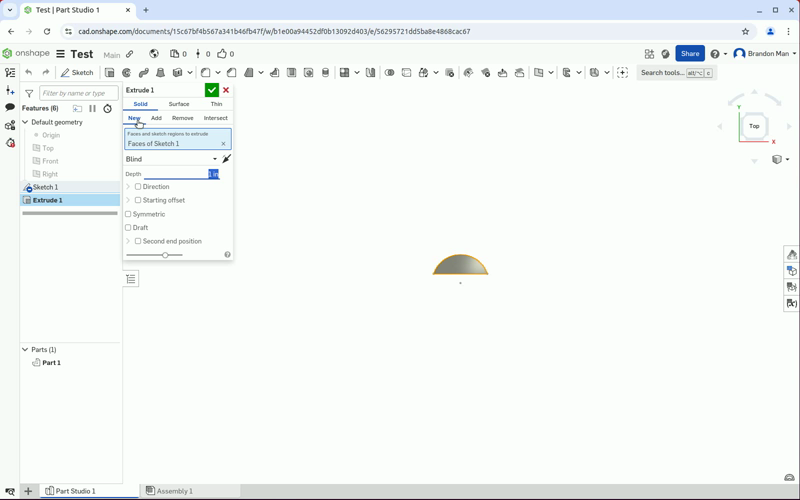
text(-23.108)
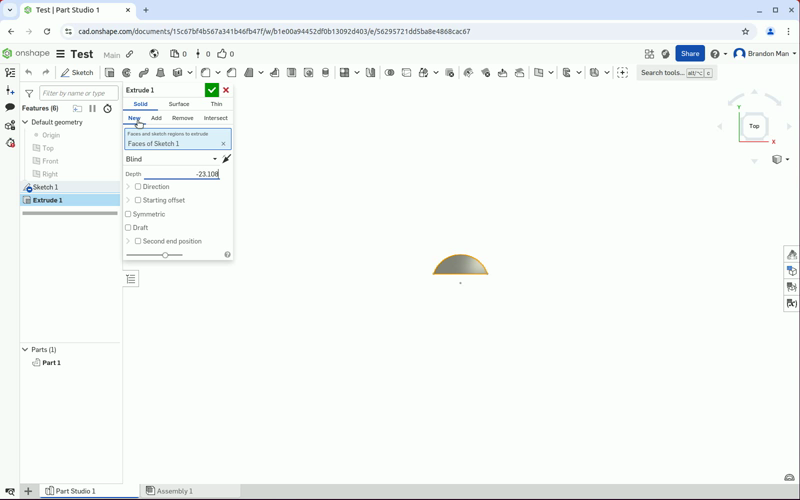
key(enter)
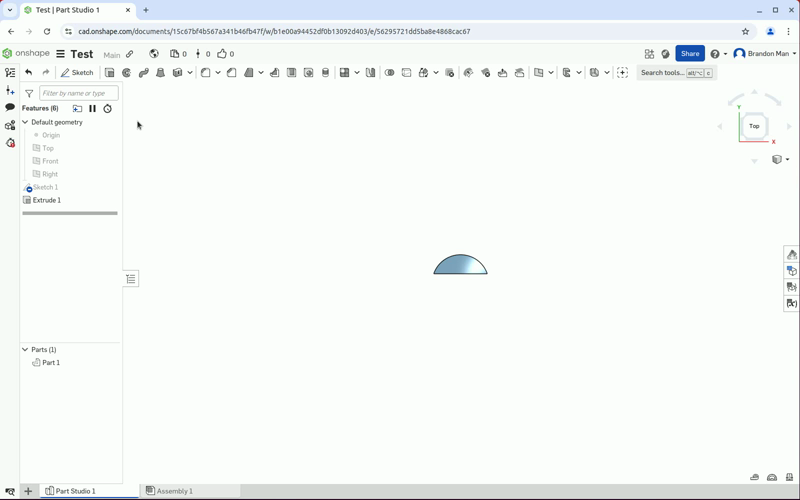
key(shift+h)
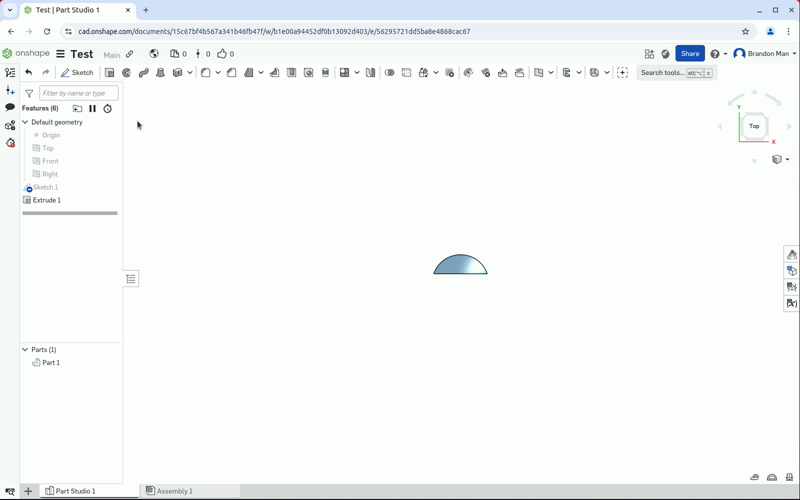
key(shift+h)
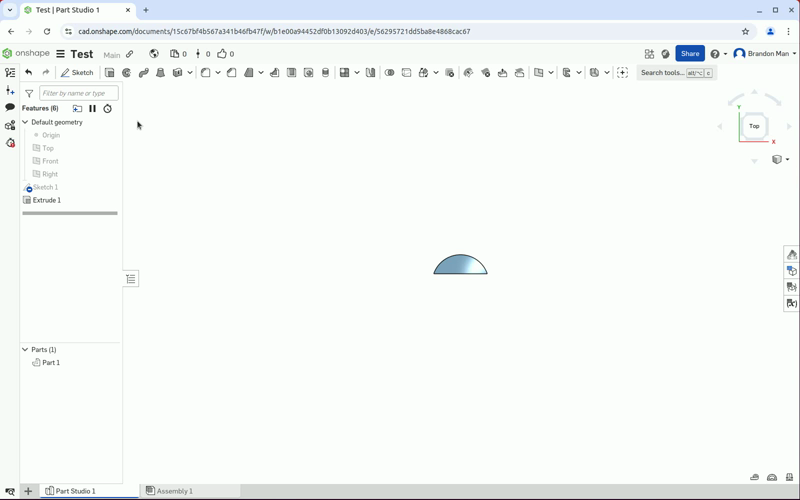
mouse_move(73, 189)
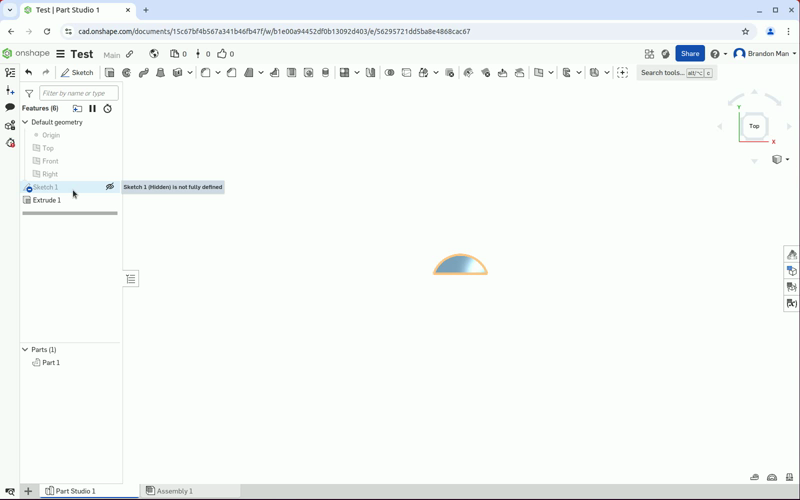
click(73, 189)
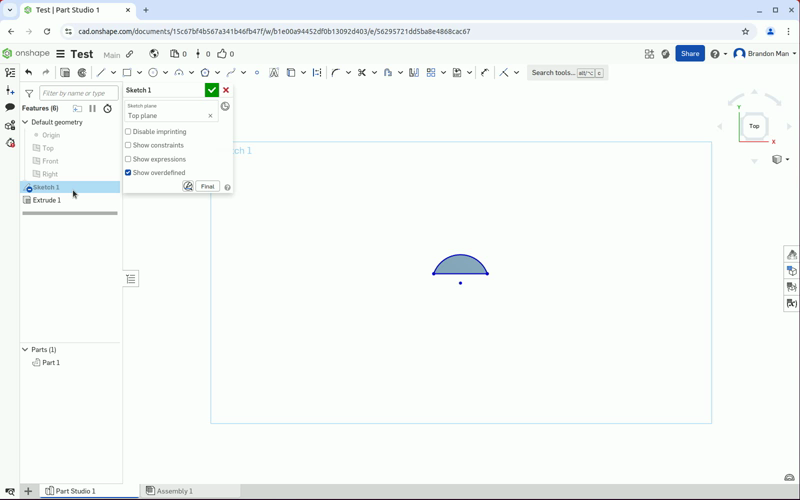
mouse_move(229, 92)
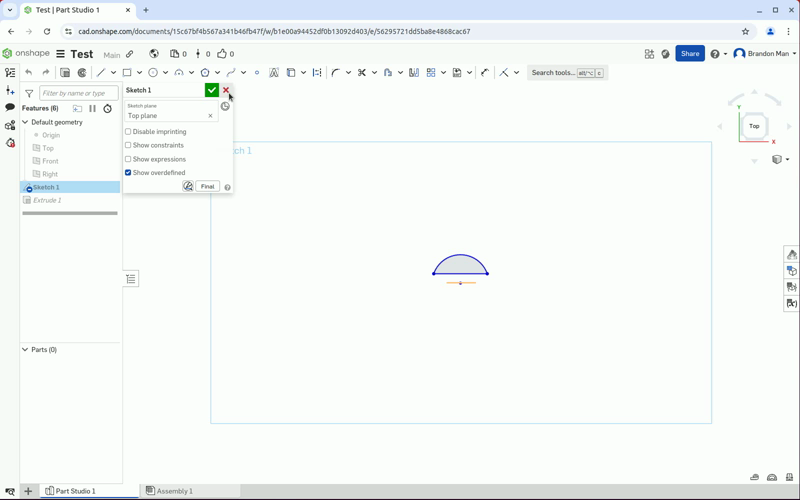
click(229, 92)
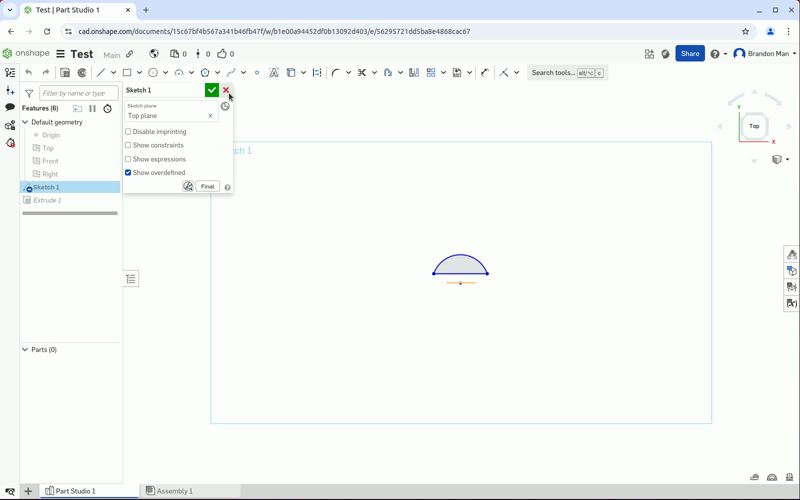
key(shift+s)
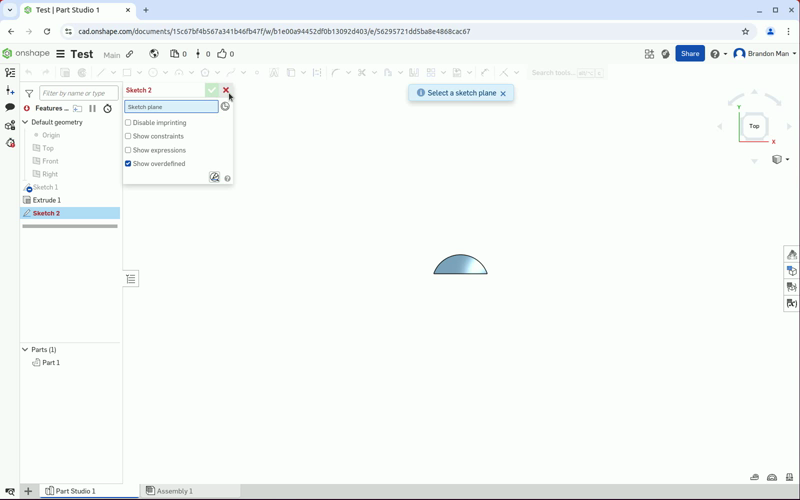
mouse_move(73, 150)
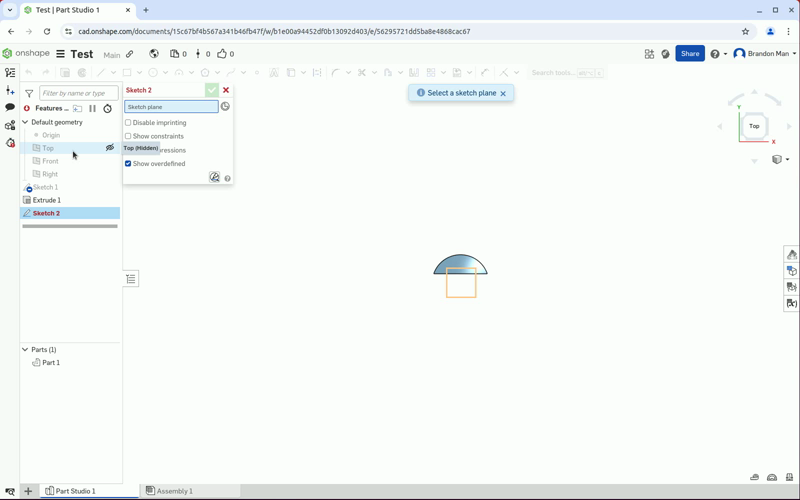
click(73, 150)
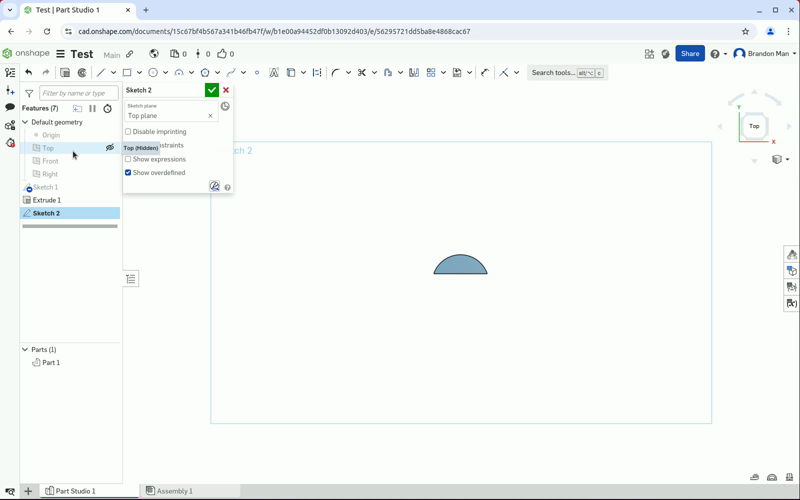
mouse_move(73, 352)
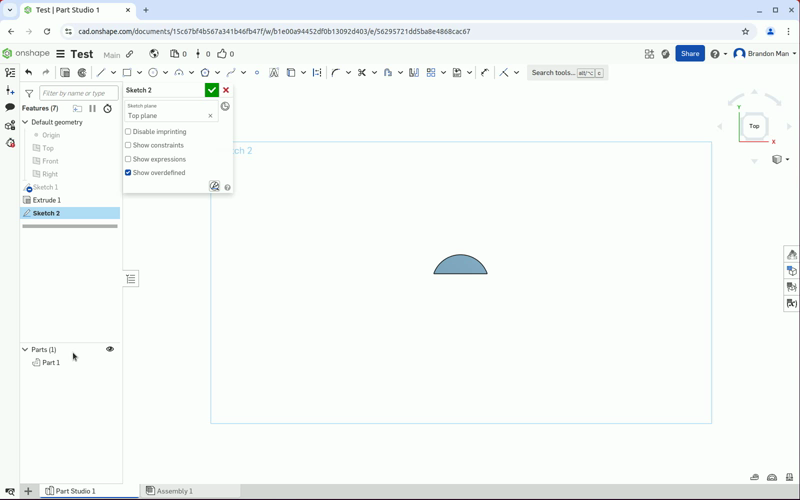
key(y)
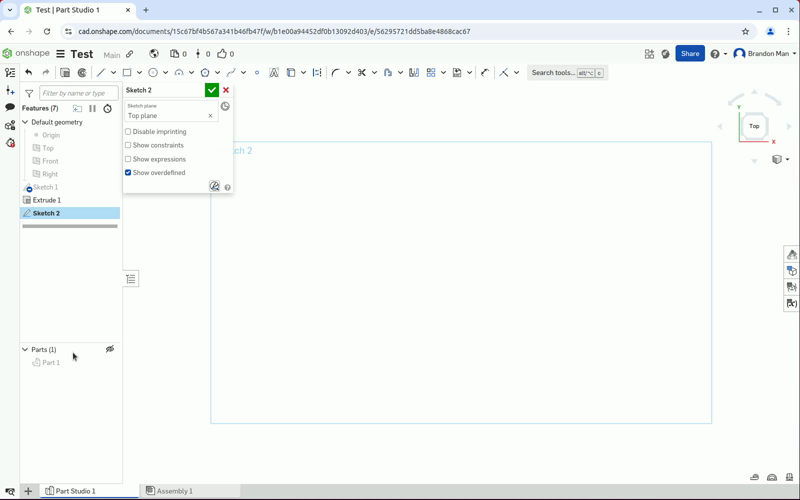
key(l)
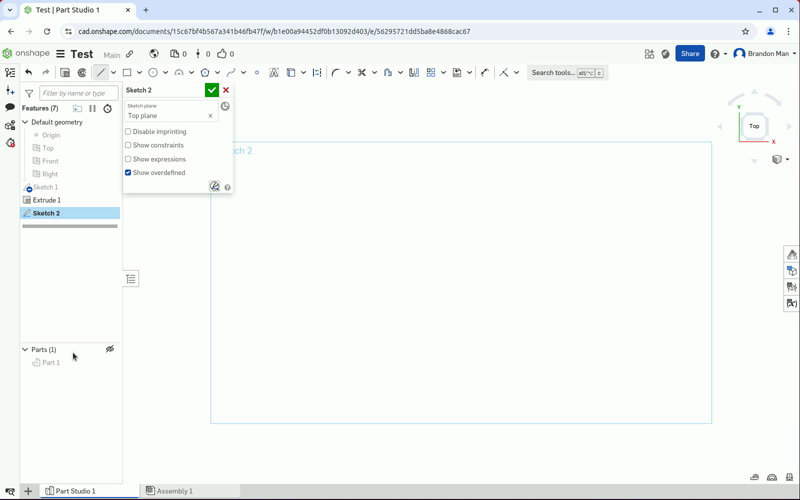
key_down(shift)
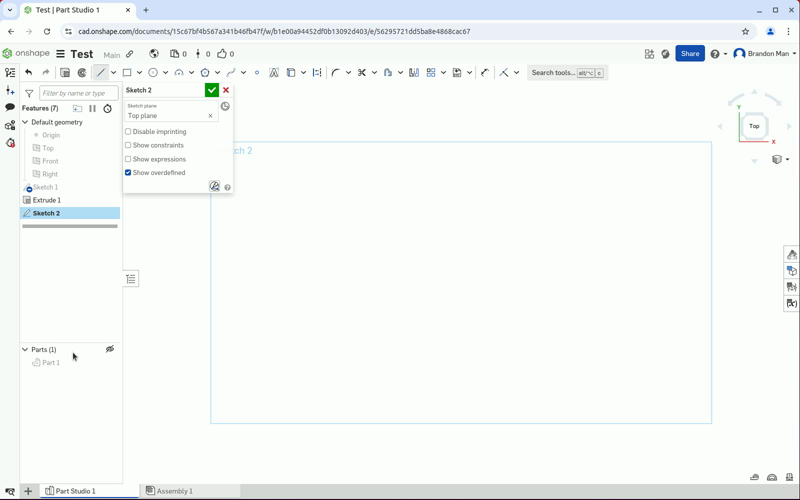
mouse_move(433, 292)
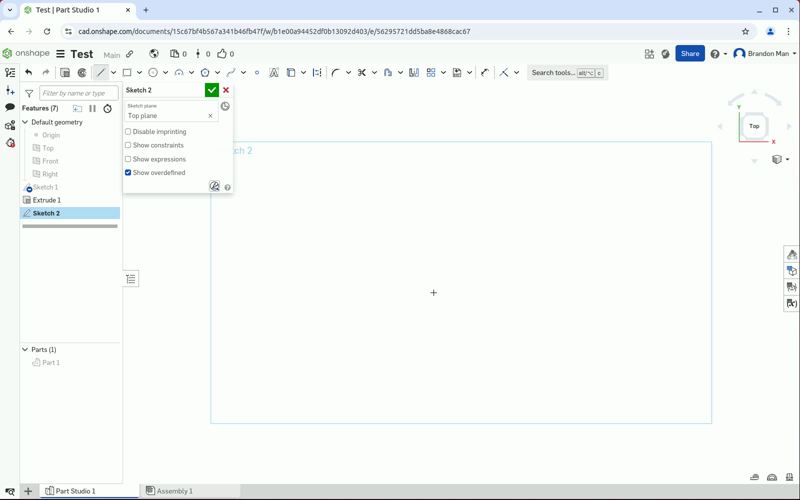
click(433, 292)
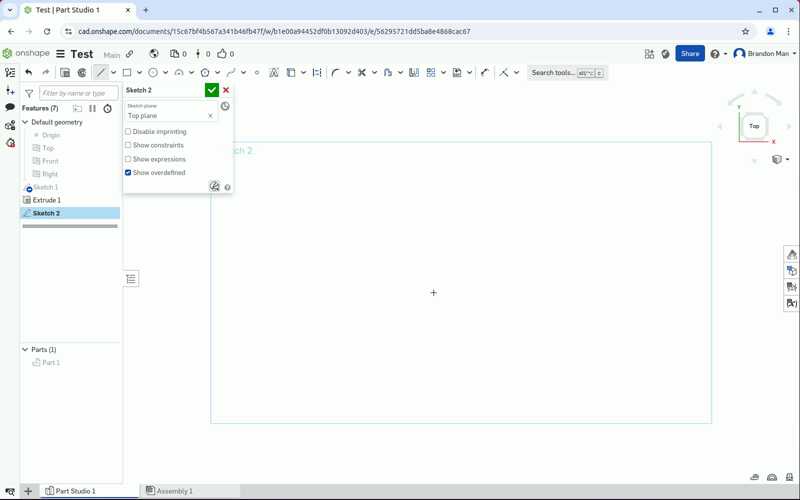
key_up(shift)
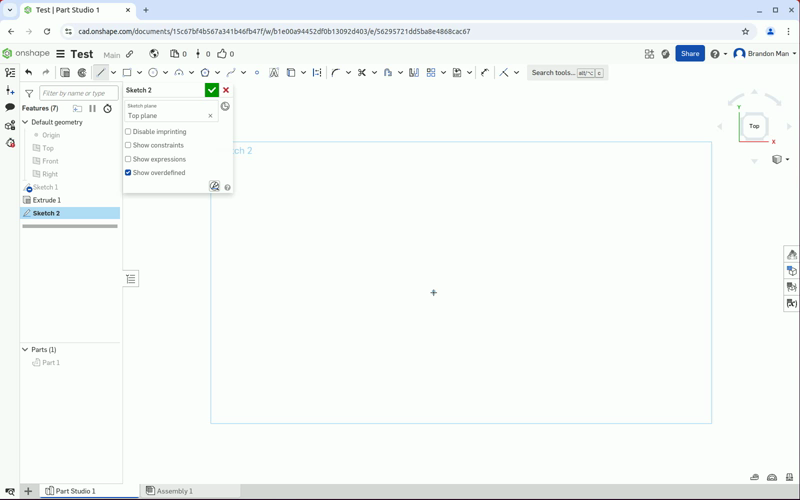
key_down(shift)
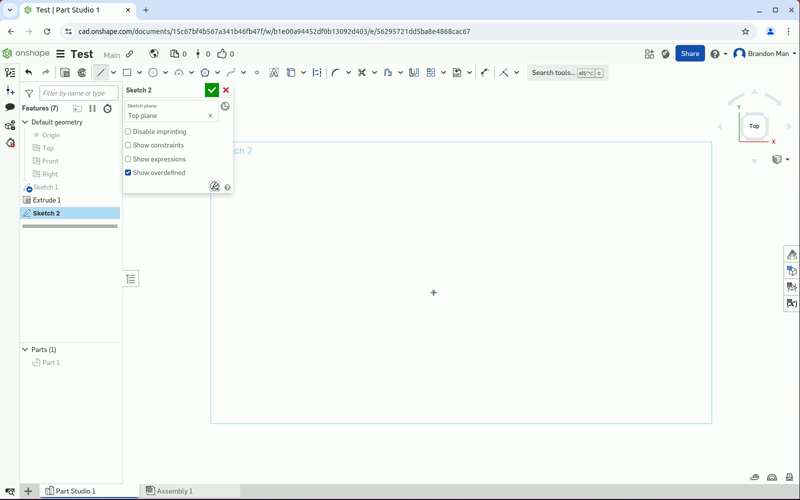
mouse_move(463, 292)
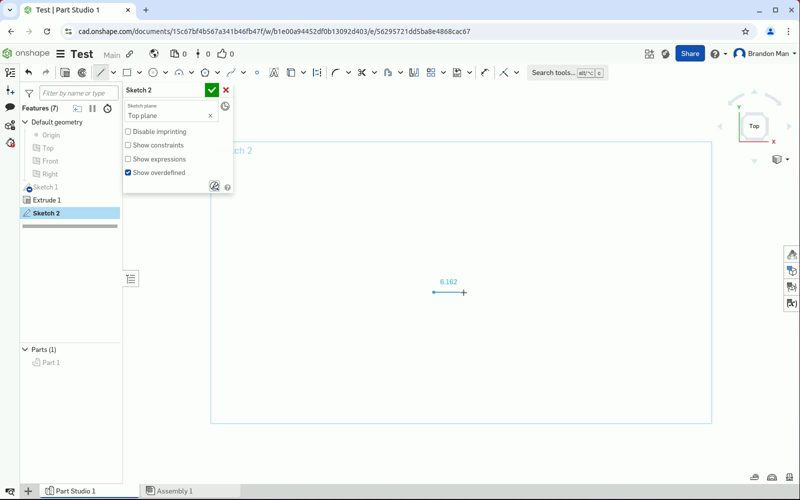
mouse_move(487, 292)
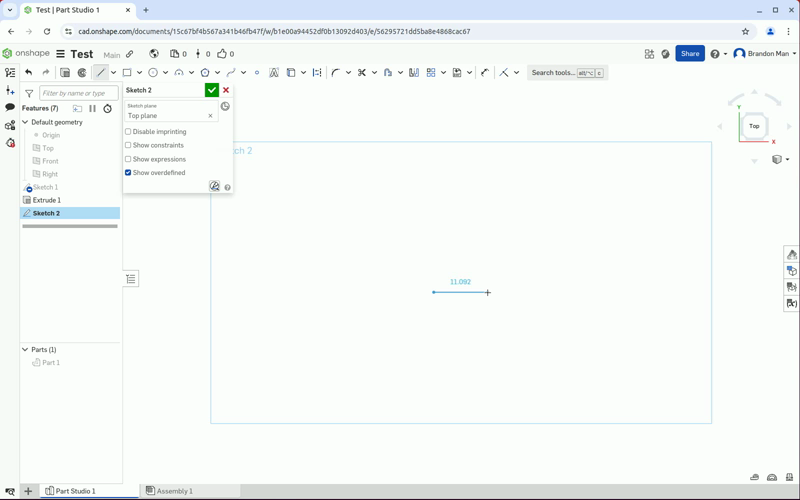
click(487, 292)
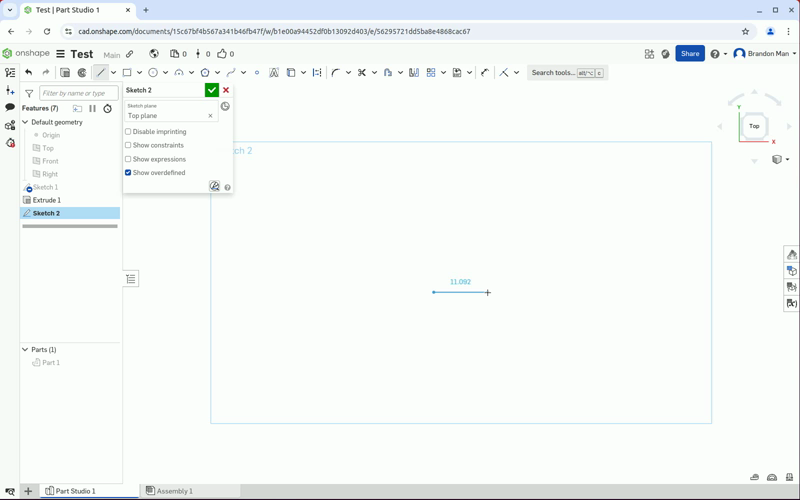
key_up(shift)
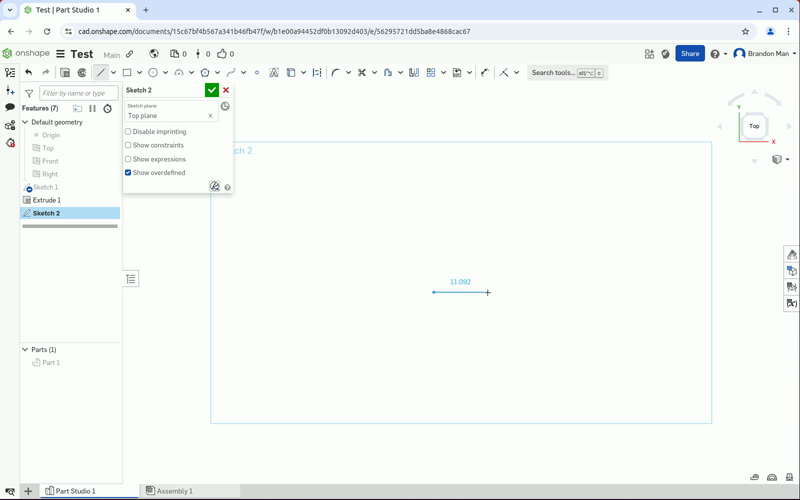
key(esc)
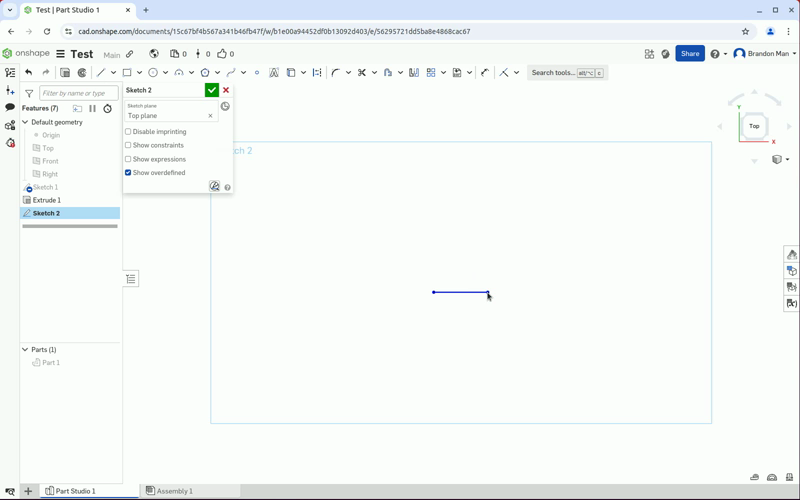
key(a)
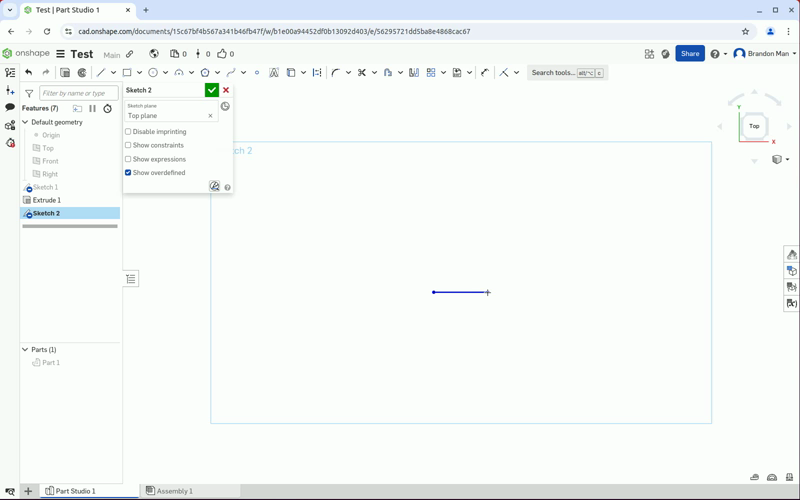
mouse_move(487, 292)
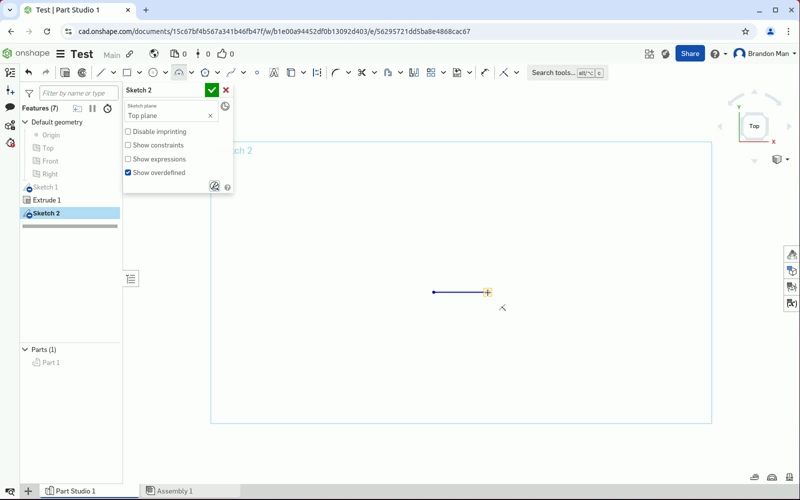
click(487, 292)
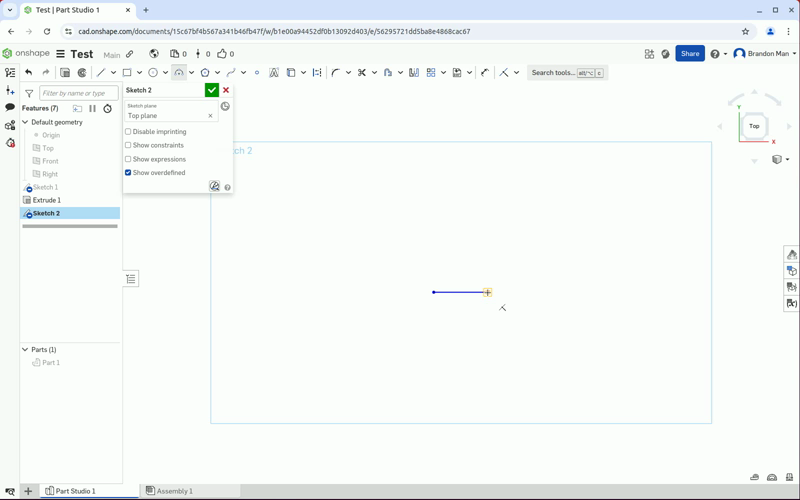
key_down(shift)
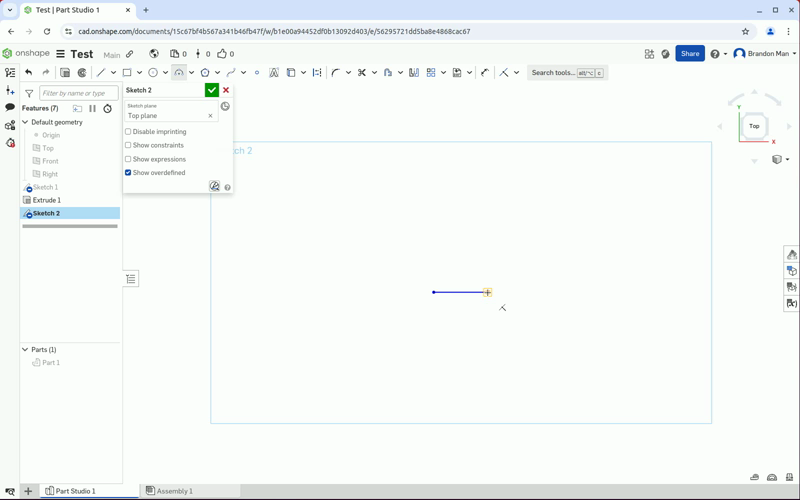
mouse_move(487, 273)
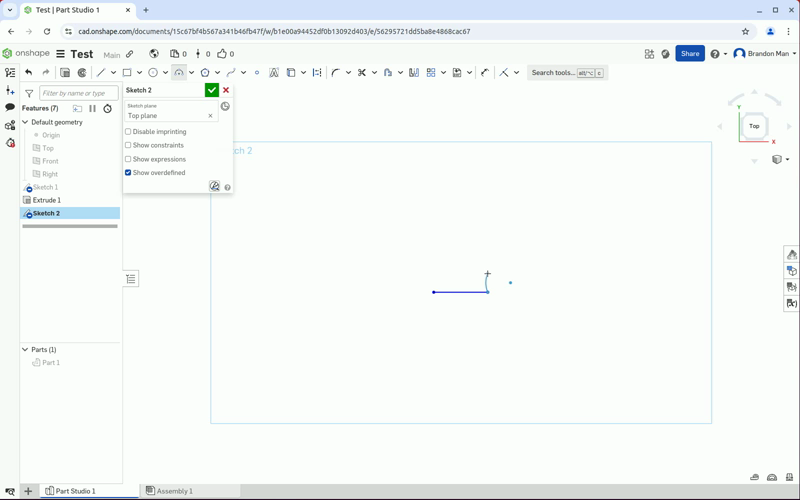
click(487, 273)
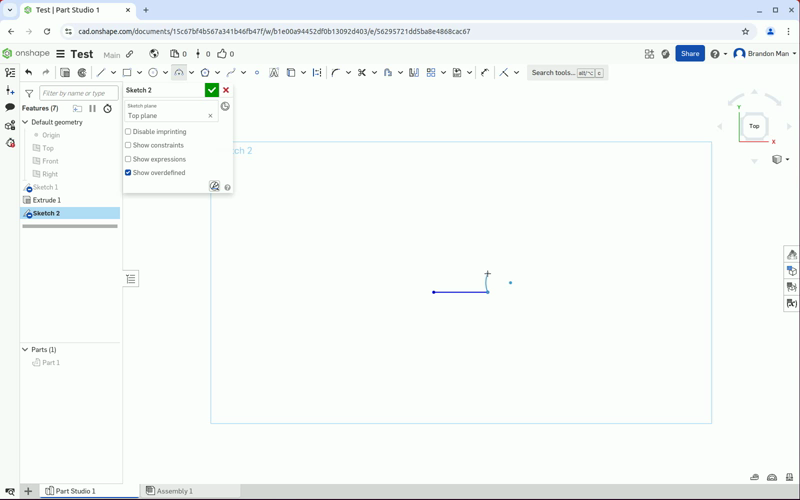
mouse_move(489, 282)
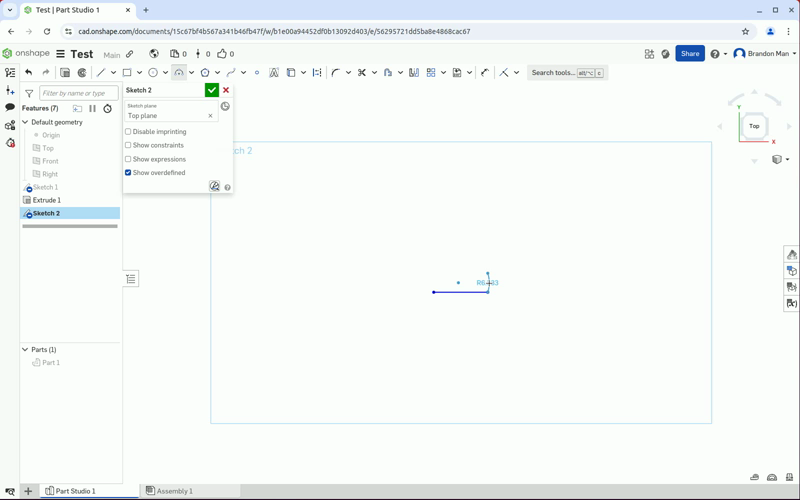
click(489, 282)
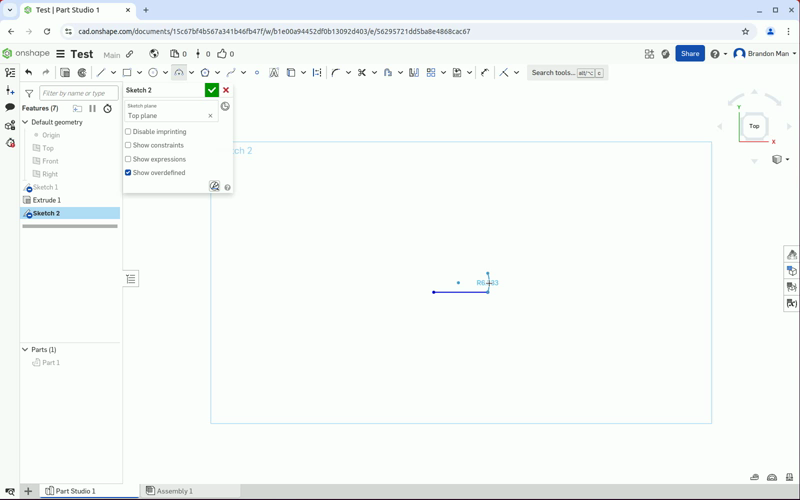
key_up(shift)
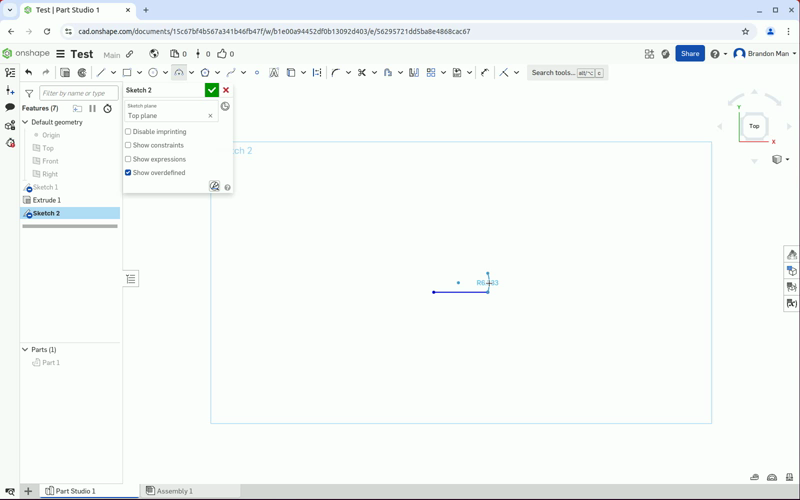
key(esc)
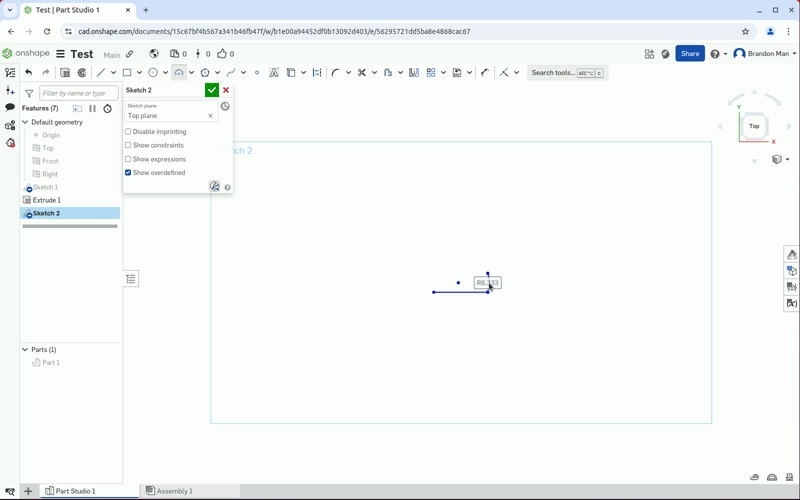
key(l)
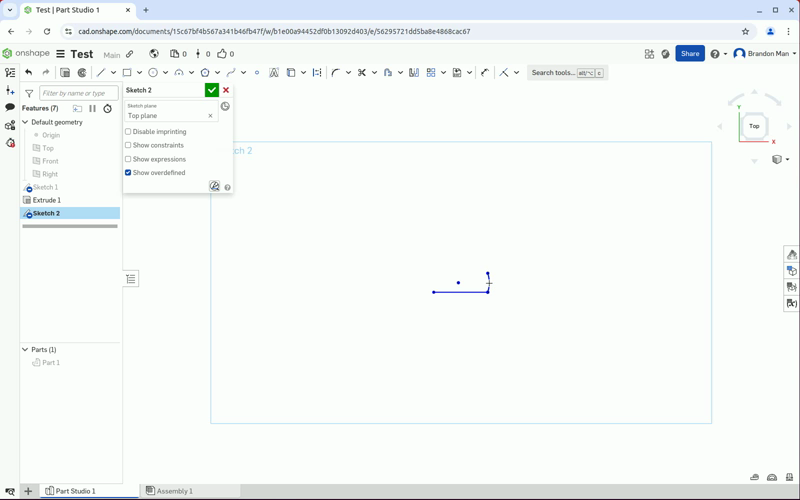
mouse_move(487, 273)
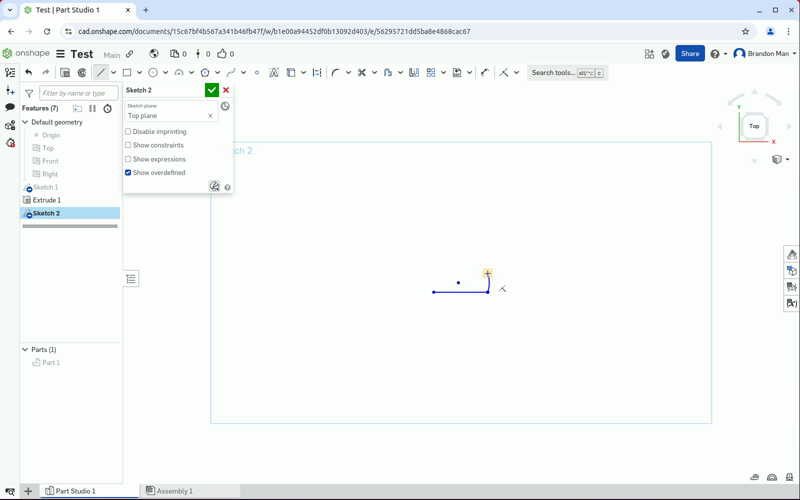
click(487, 273)
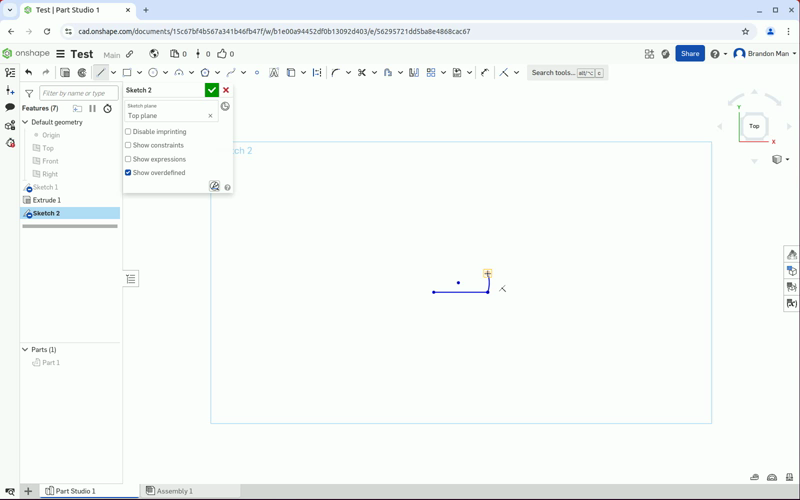
key_down(shift)
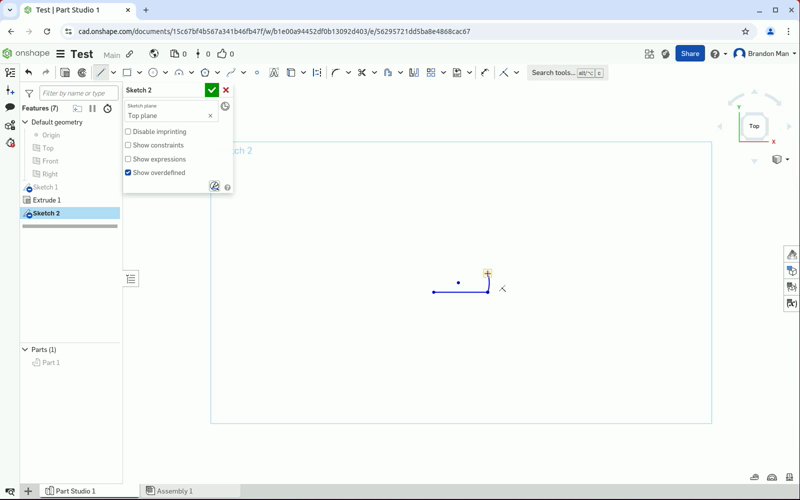
mouse_move(517, 273)
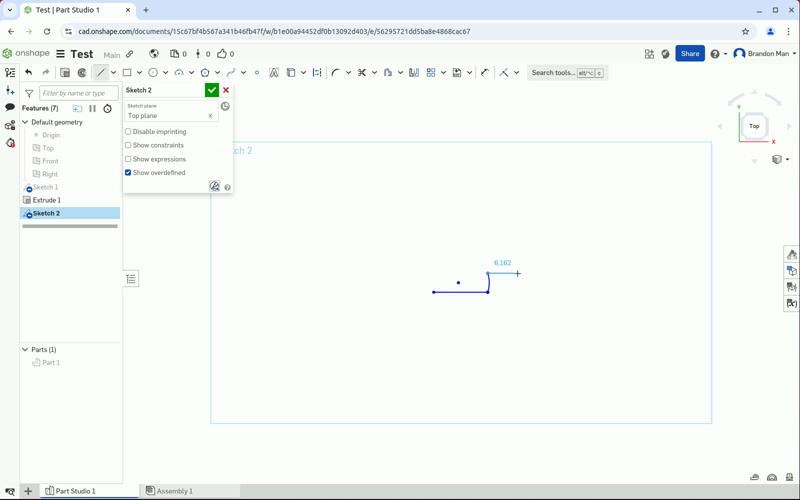
mouse_move(433, 273)
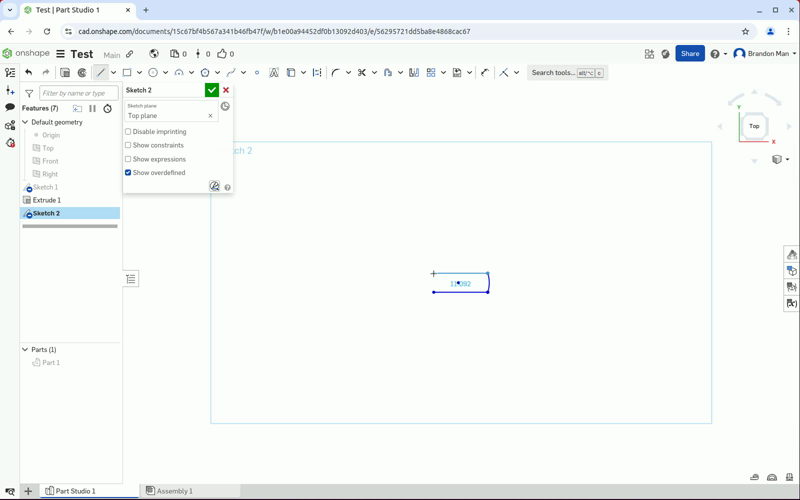
click(433, 273)
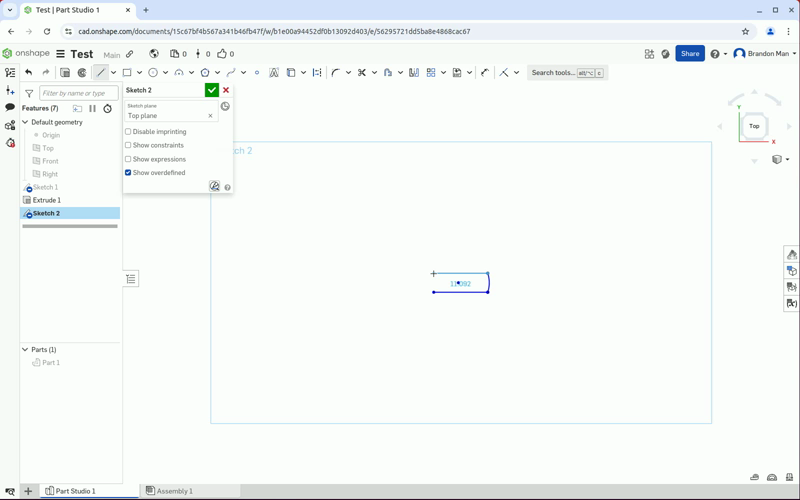
key_up(shift)
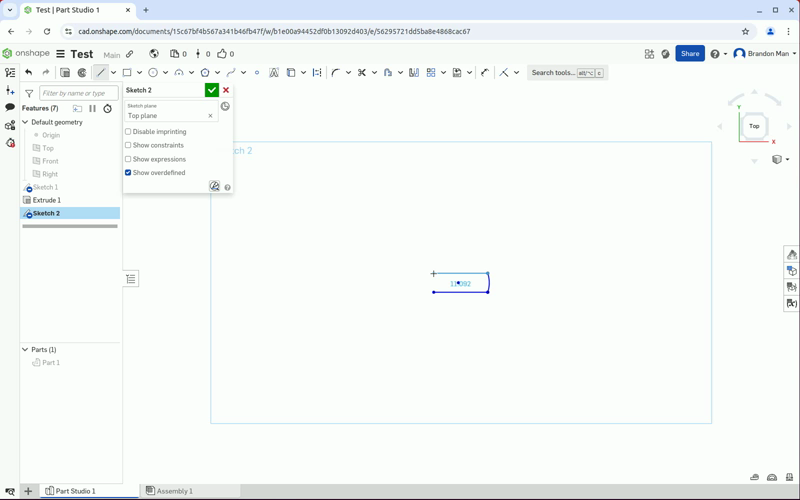
key(esc)
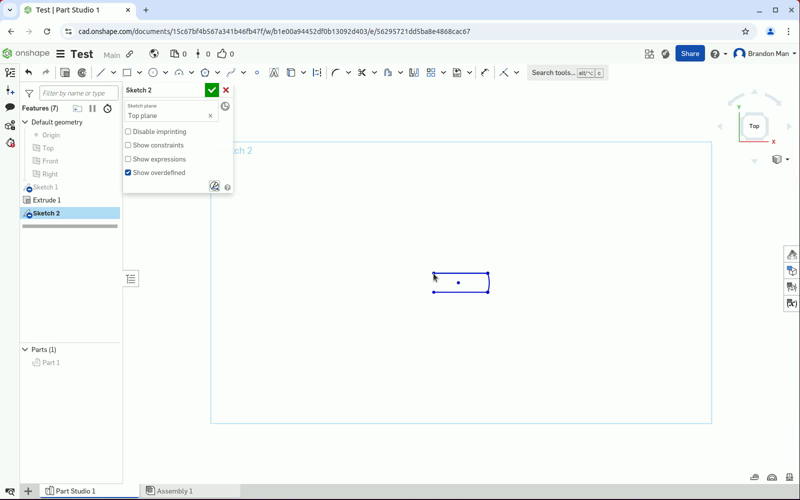
key(a)
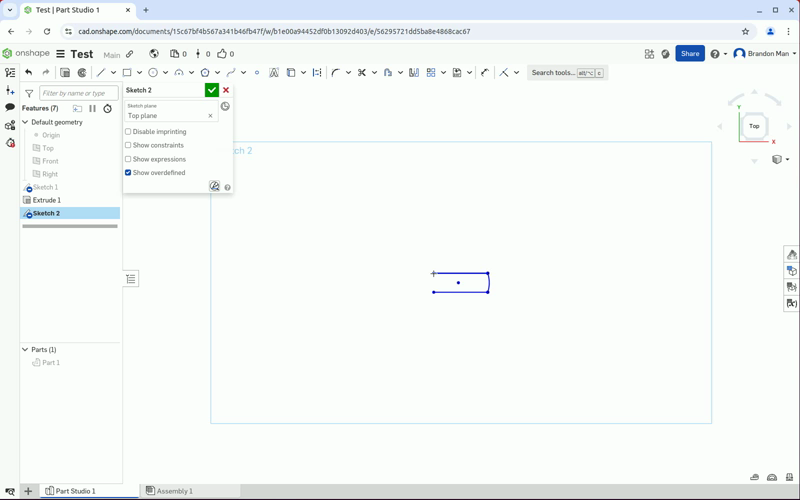
mouse_move(433, 273)
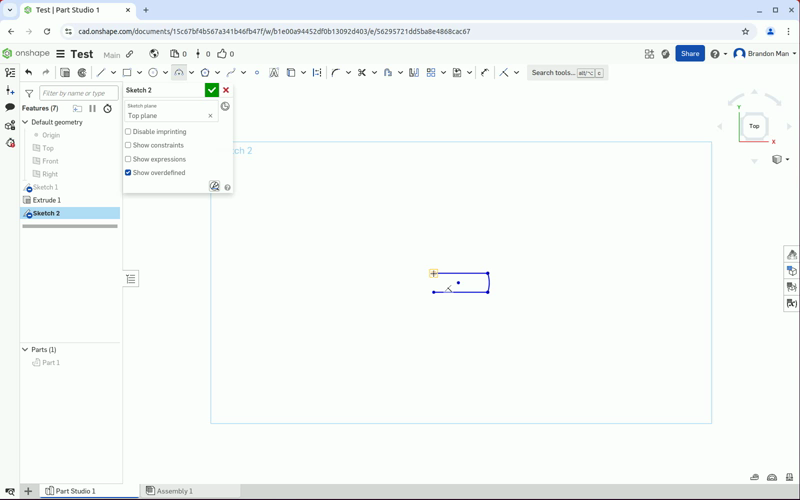
click(433, 273)
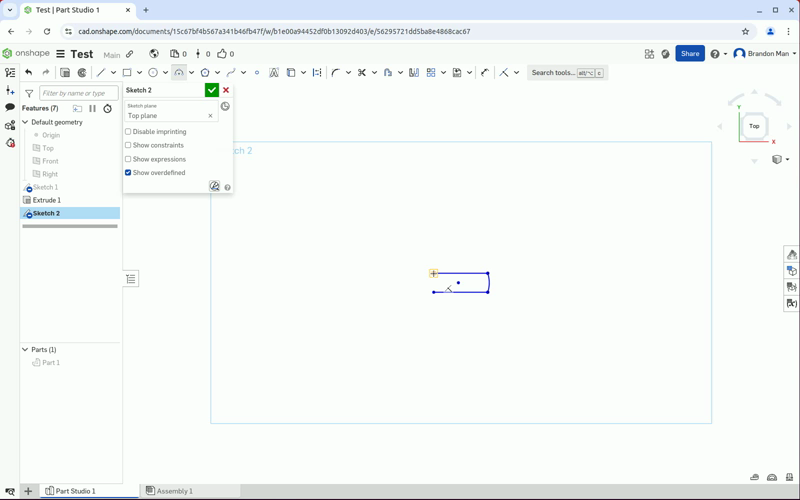
mouse_move(433, 292)
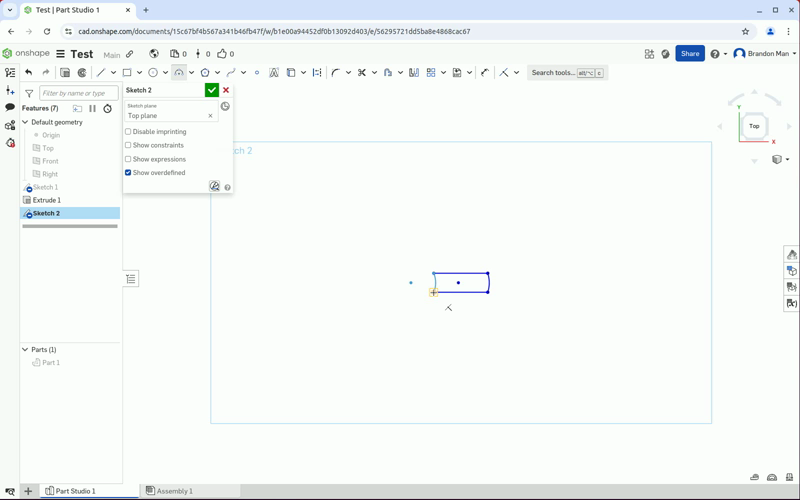
click(433, 292)
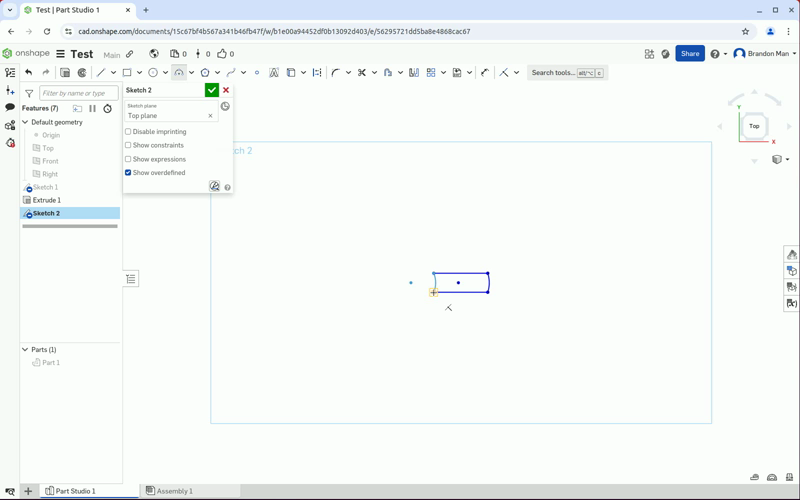
key_down(shift)
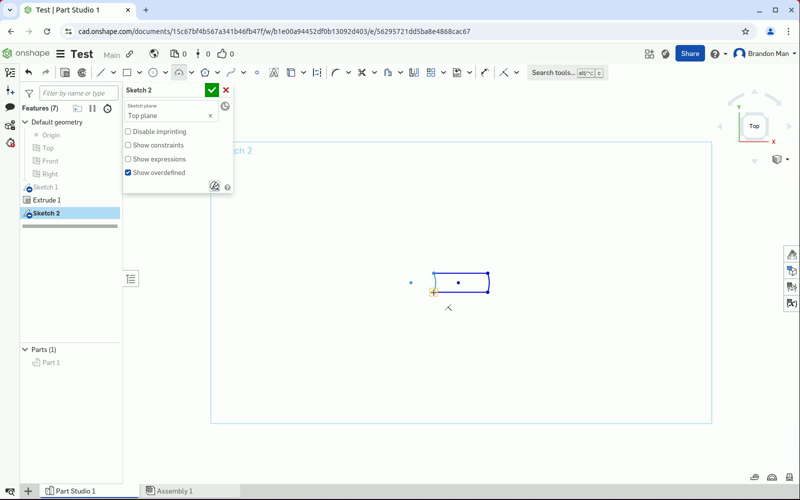
mouse_move(431, 282)
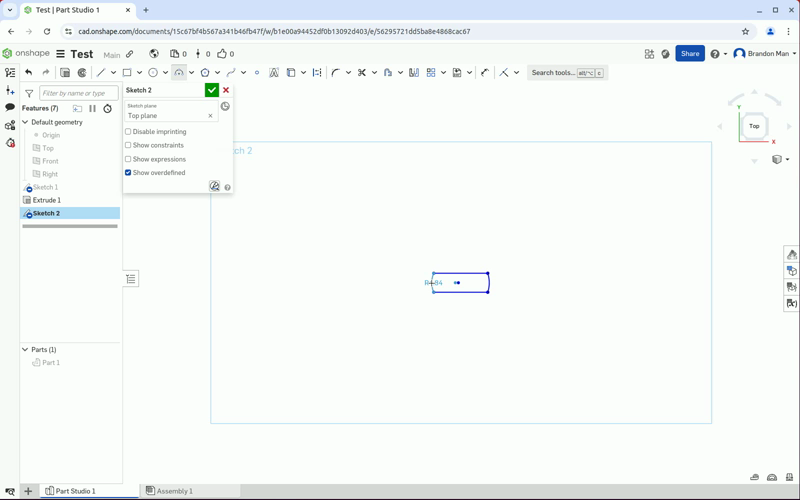
click(431, 282)
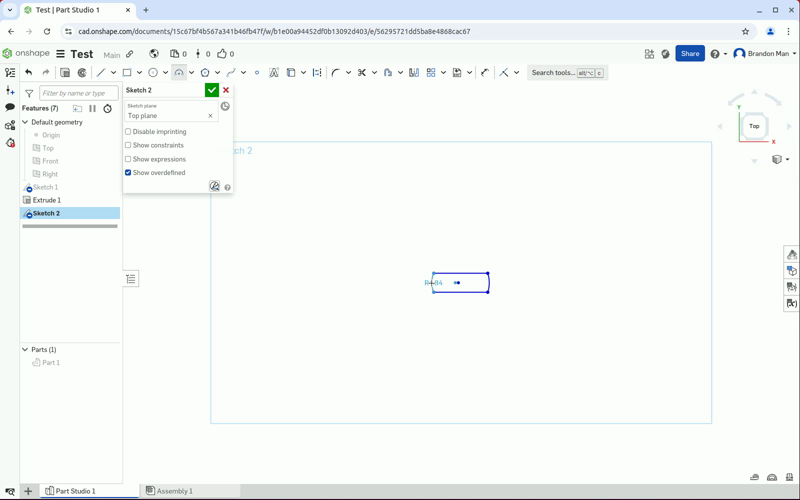
key_up(shift)
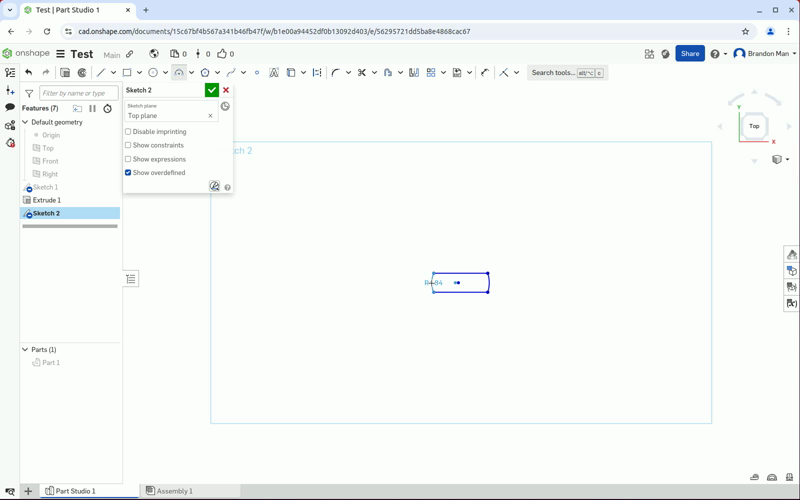
key(esc)
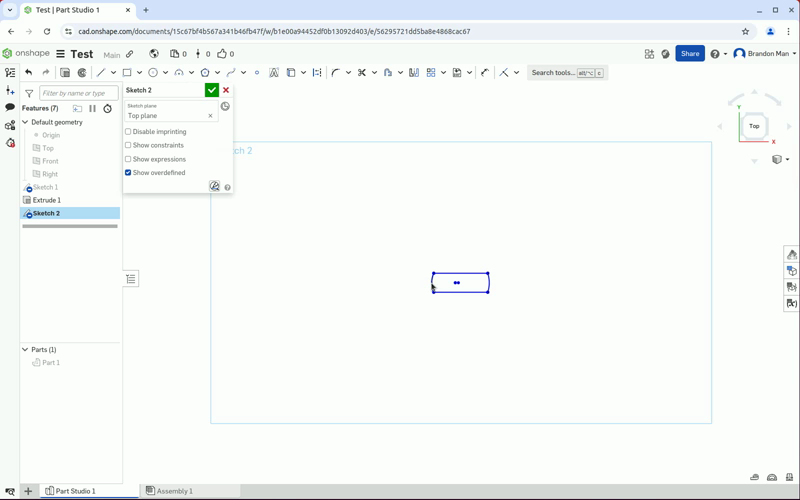
mouse_move(474, 284)
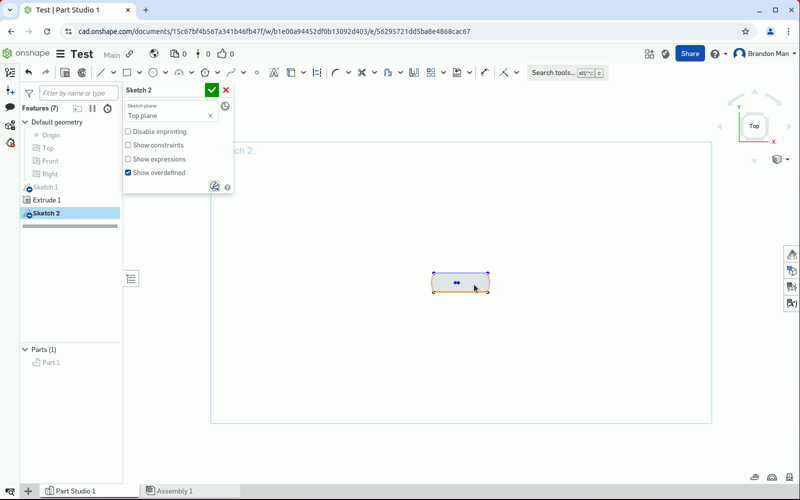
scroll(6)
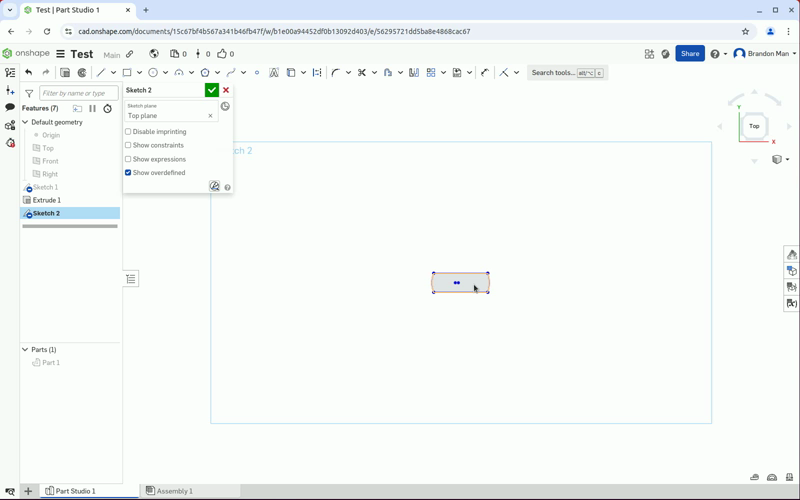
scroll(6)
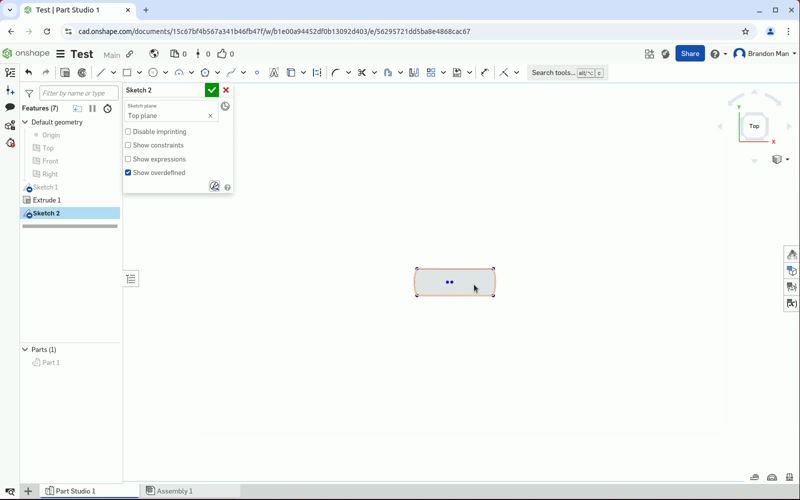
scroll(6)
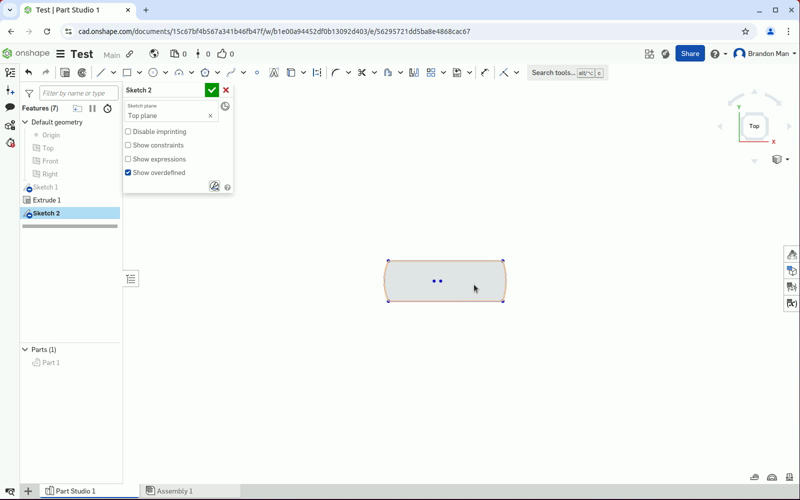
scroll(6)
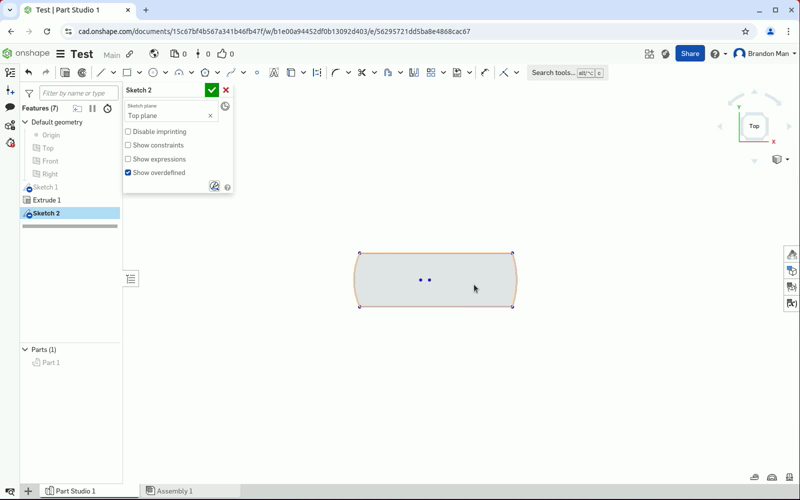
scroll(6)
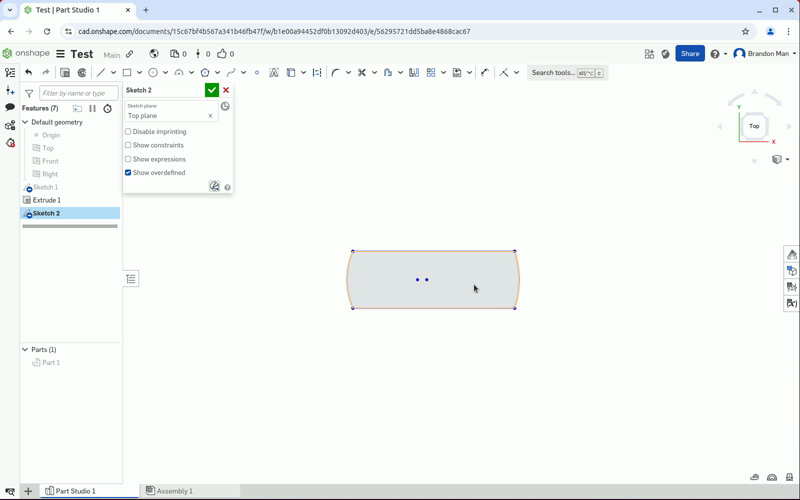
scroll(6)
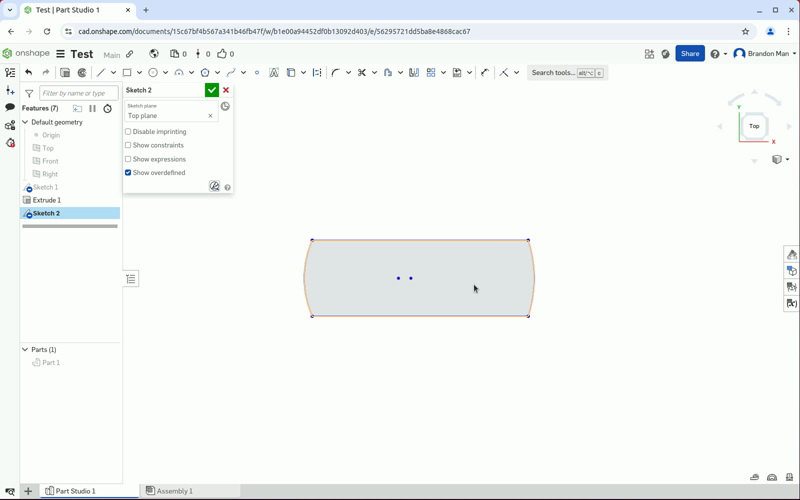
scroll(6)
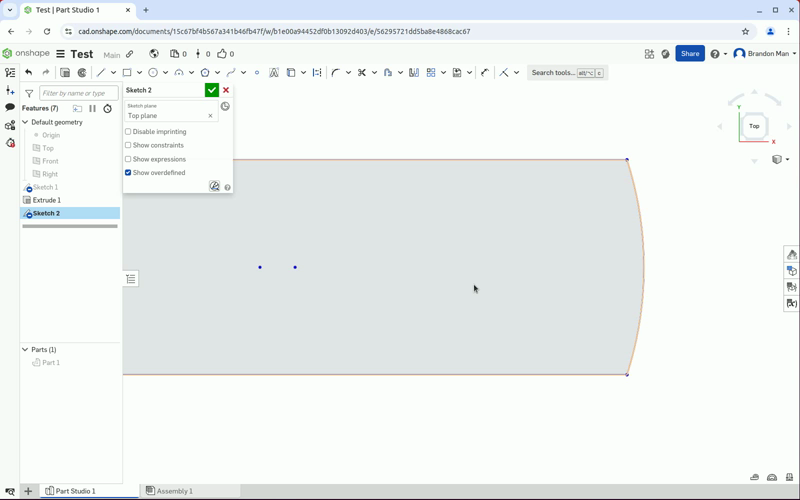
click(474, 284)
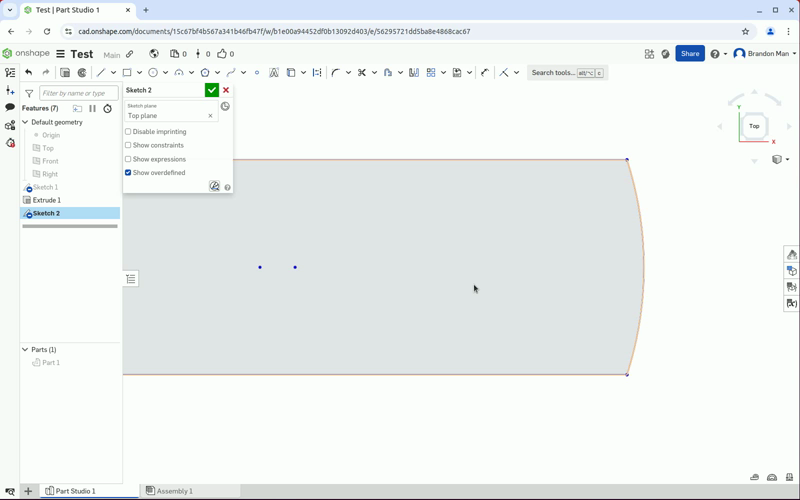
scroll(-6)
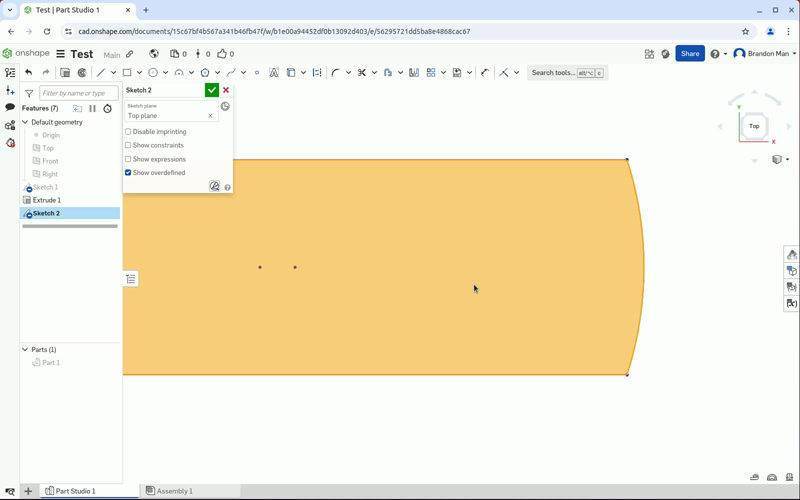
scroll(-6)
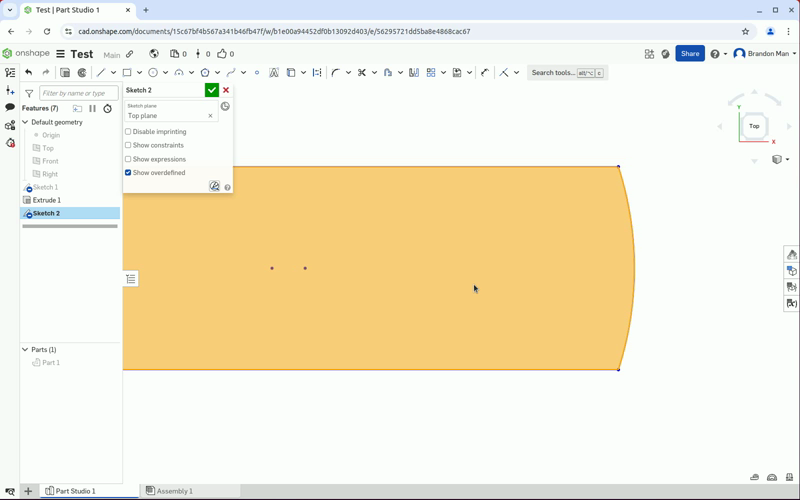
scroll(-6)
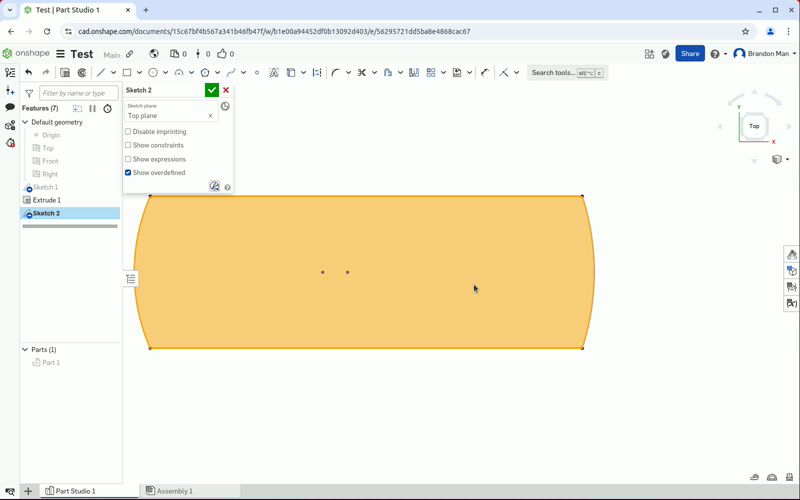
scroll(-6)
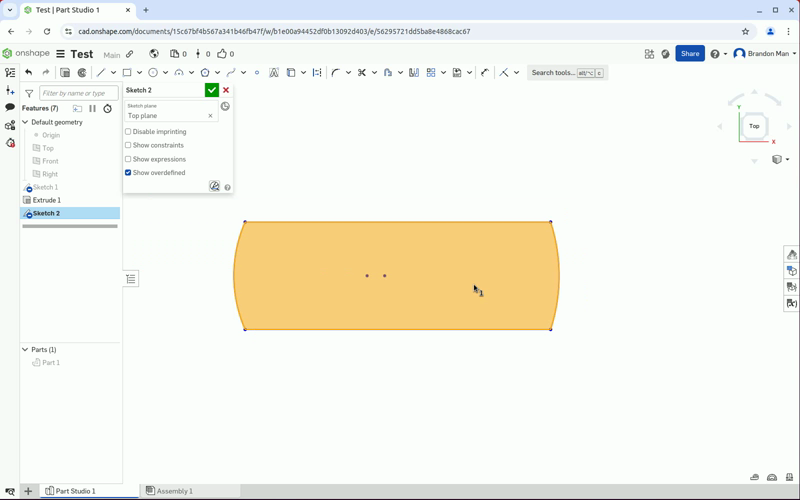
scroll(-6)
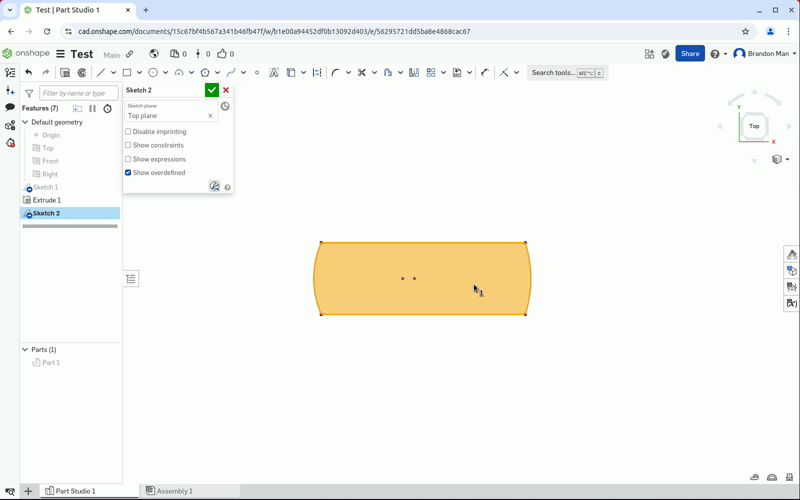
scroll(-6)
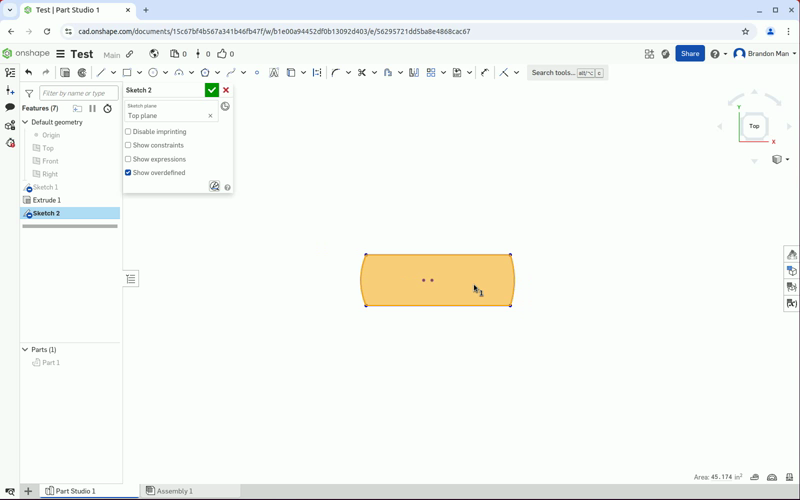
scroll(-6)
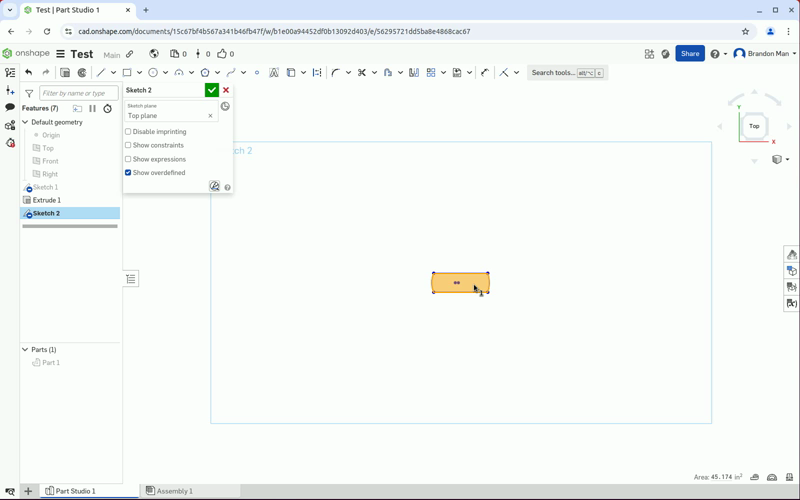
mouse_move(73, 352)
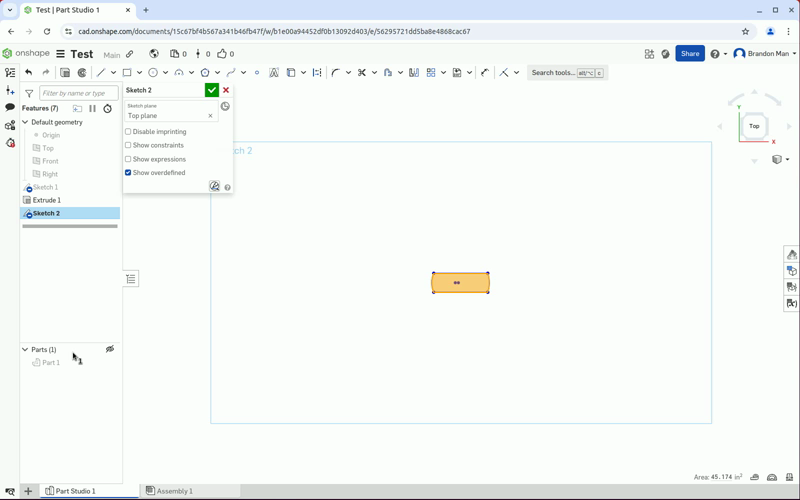
key(shift+y)
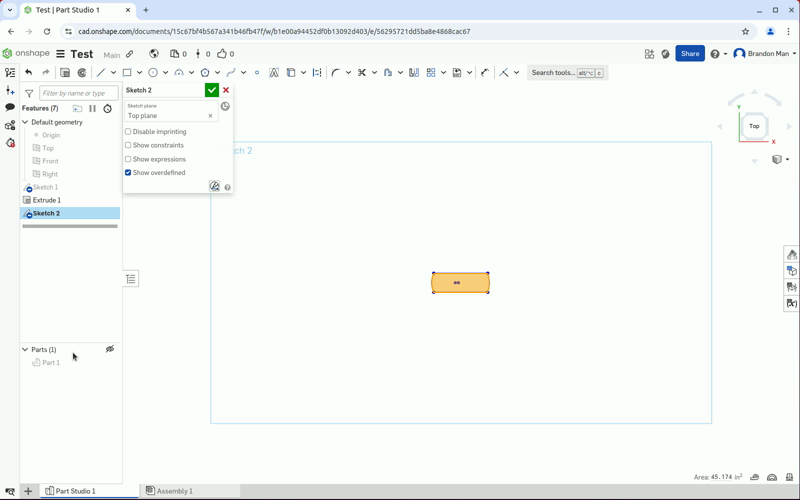
key(shift+e)
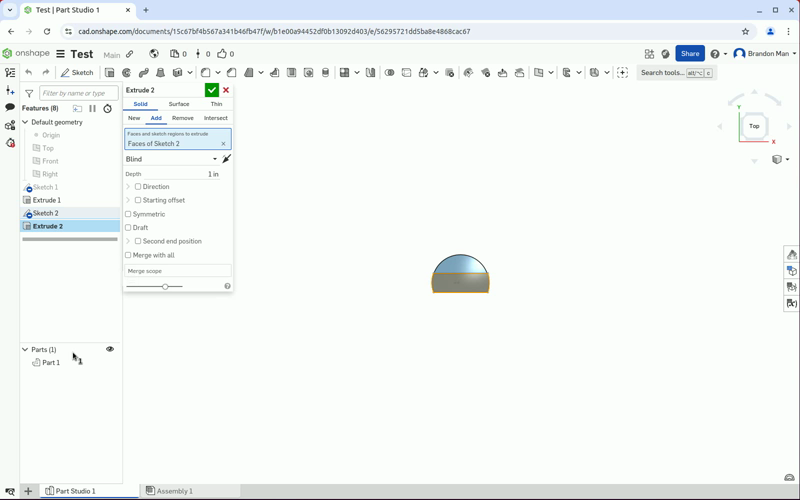
mouse_move(143, 106)
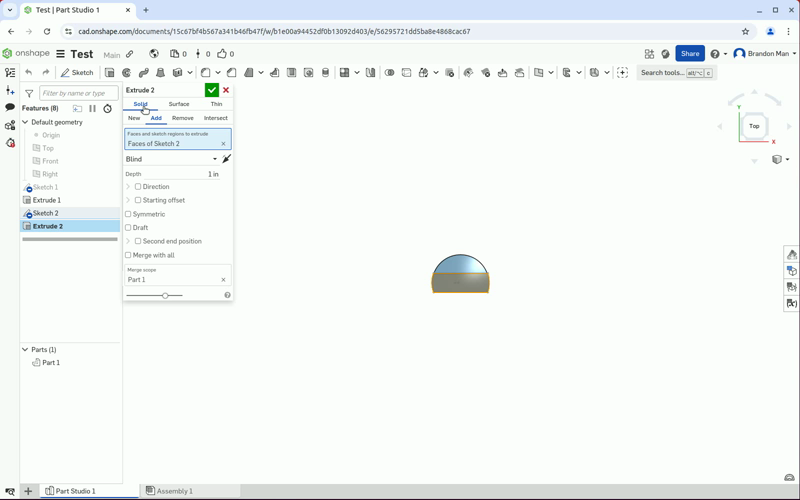
click(143, 106)
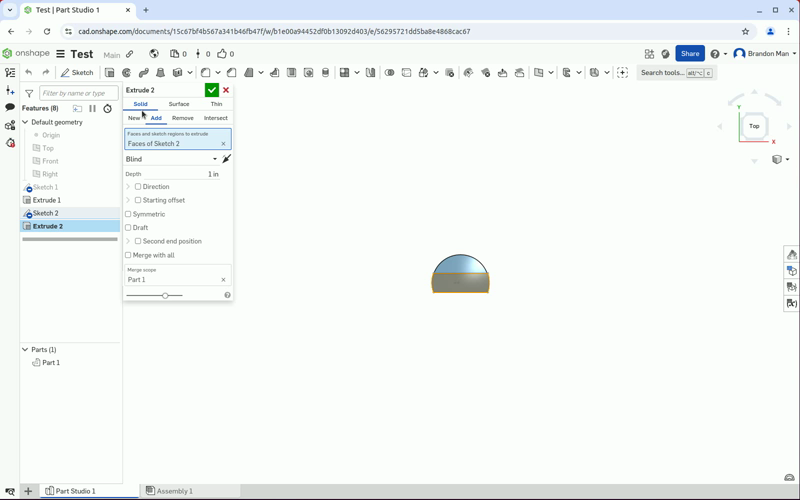
mouse_move(137, 120)
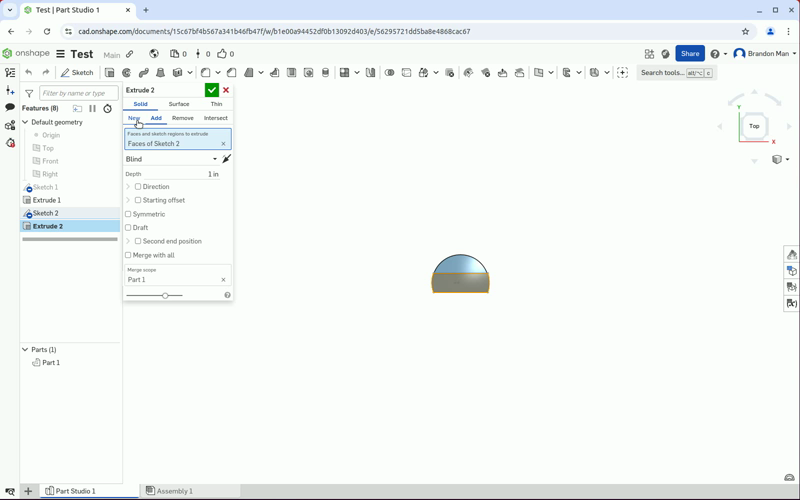
click(137, 120)
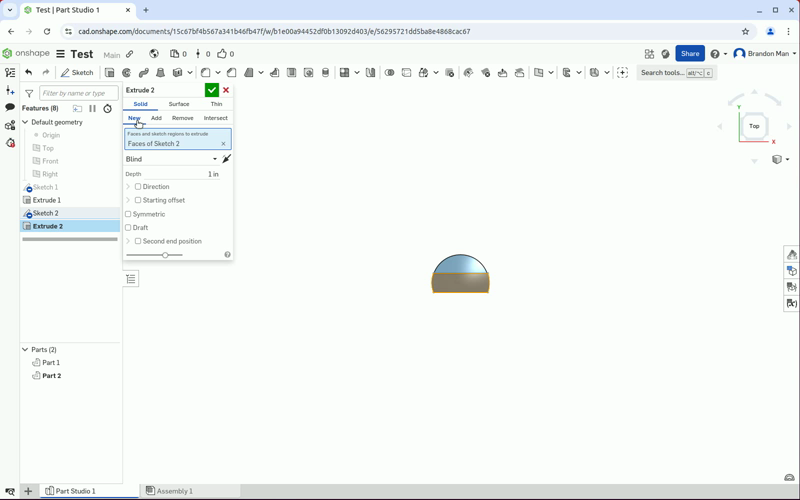
key(tab, 4)
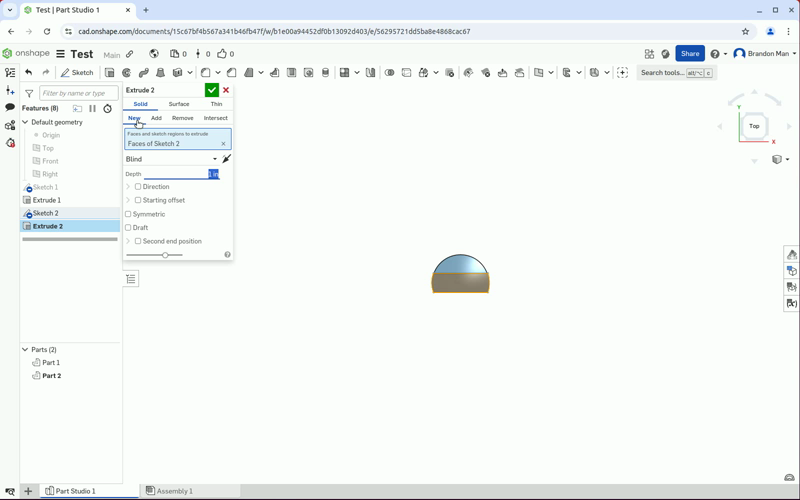
text(-23.108)
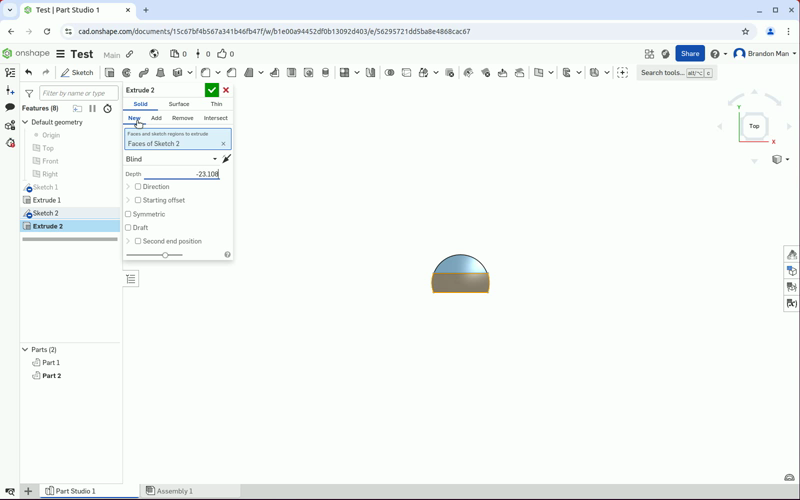
key(enter)
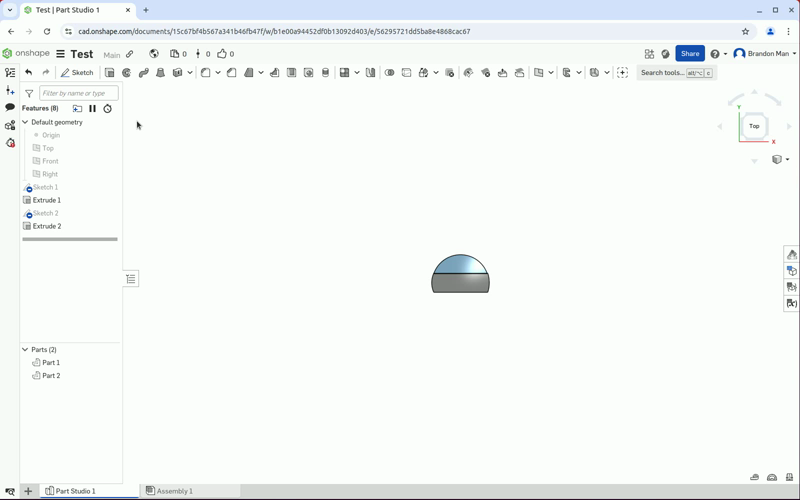
key(shift+h)
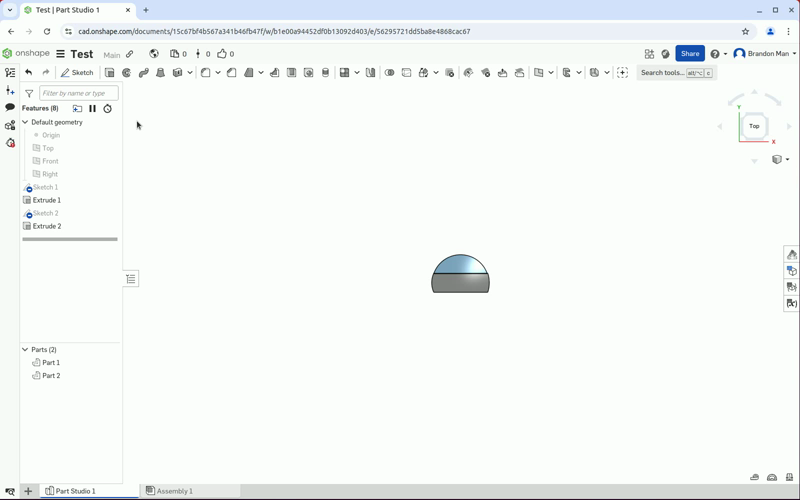
key(shift+h)
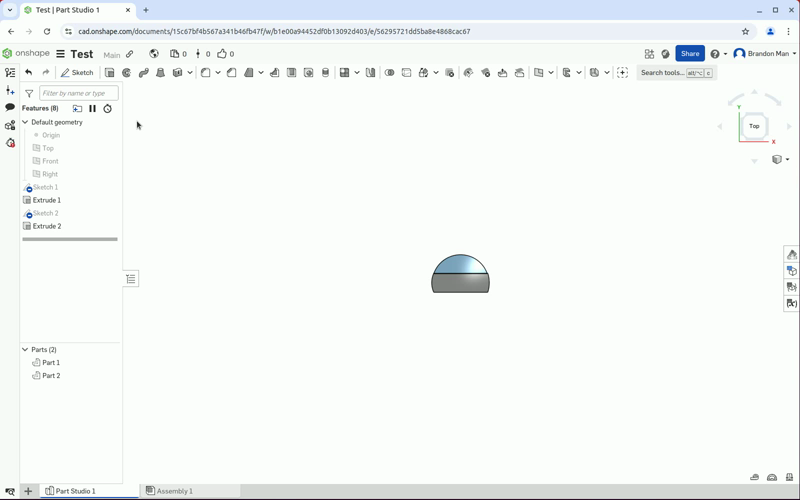
mouse_move(73, 189)
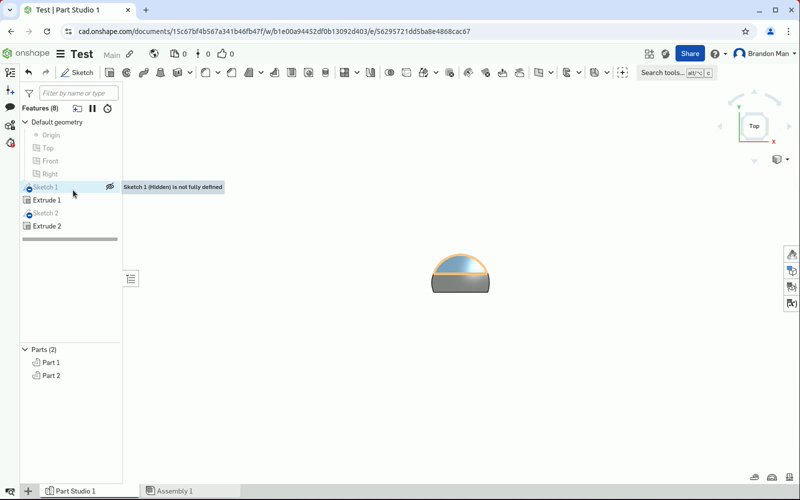
click(73, 189)
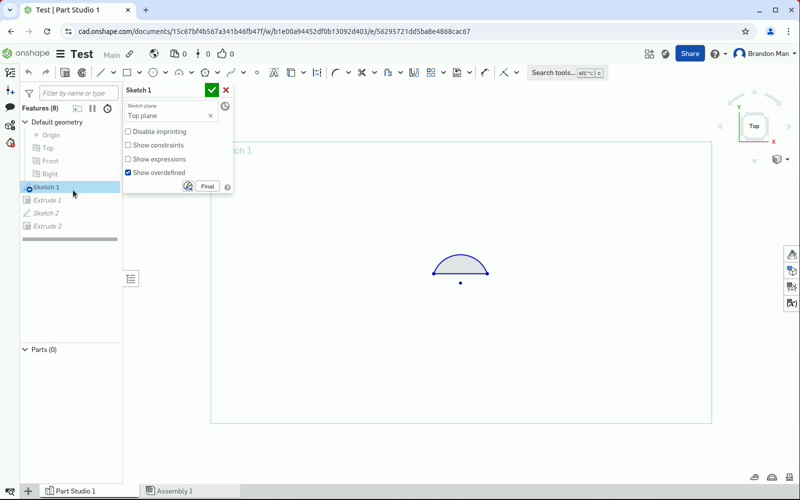
mouse_move(229, 92)
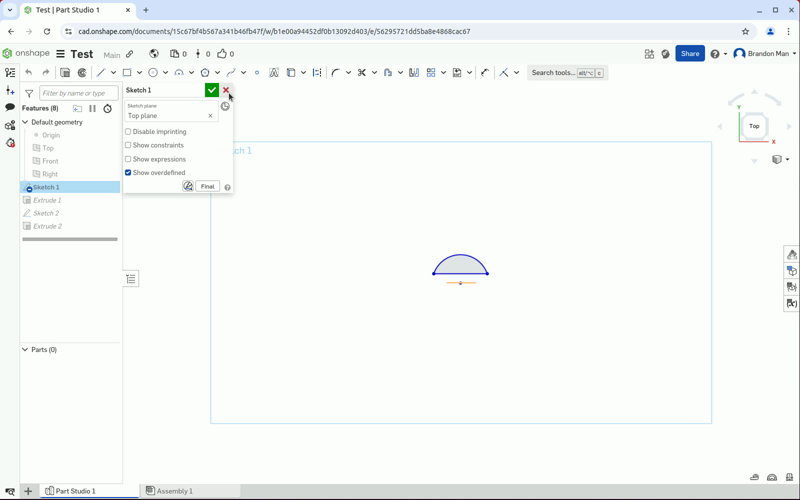
click(229, 92)
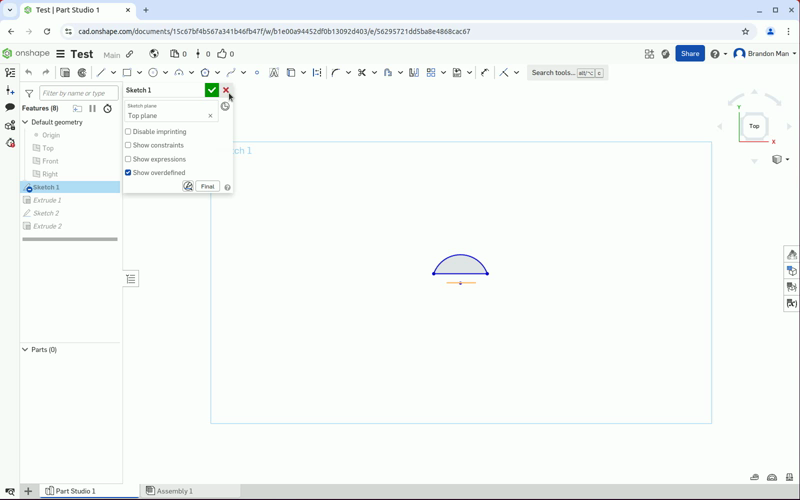
key(shift+s)
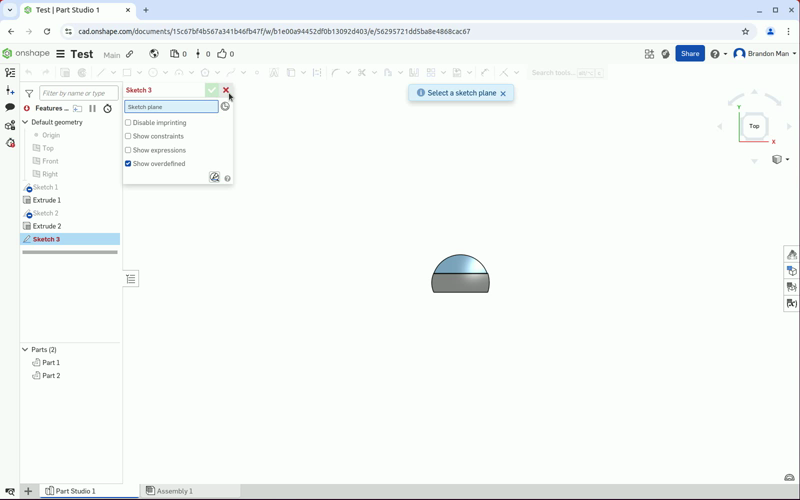
mouse_move(73, 150)
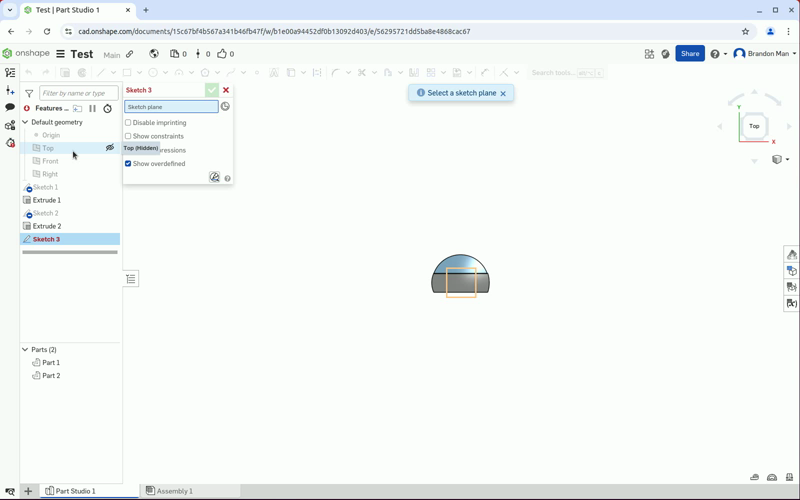
click(73, 150)
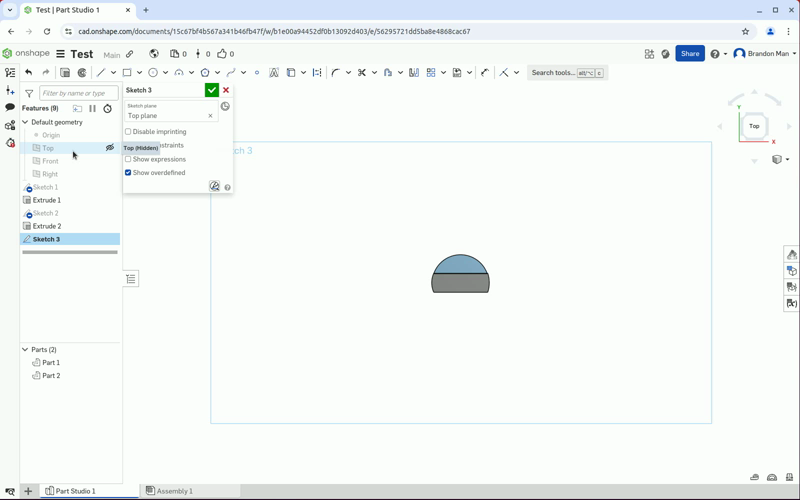
mouse_move(73, 352)
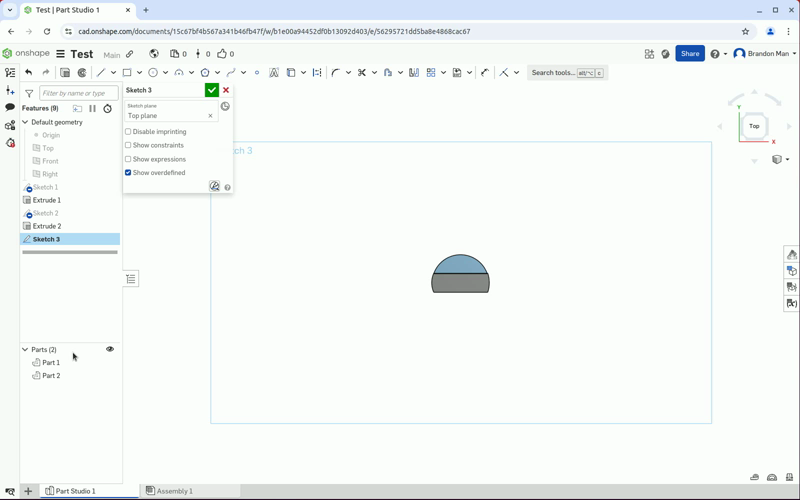
key(y)
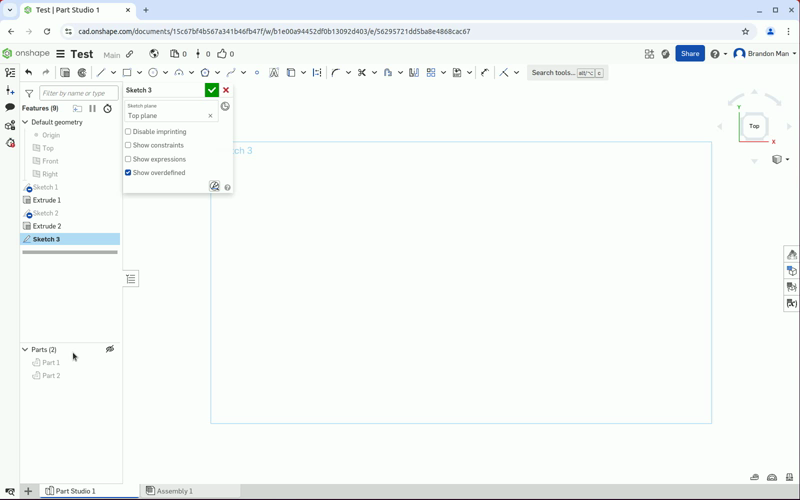
key(a)
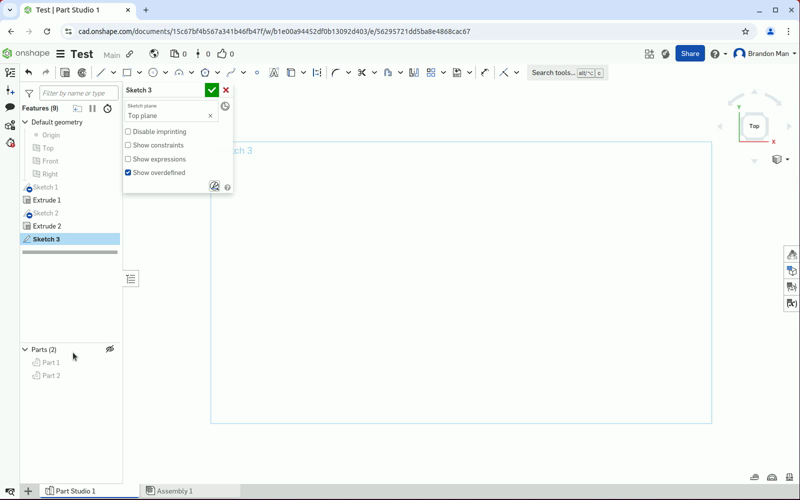
key_down(shift)
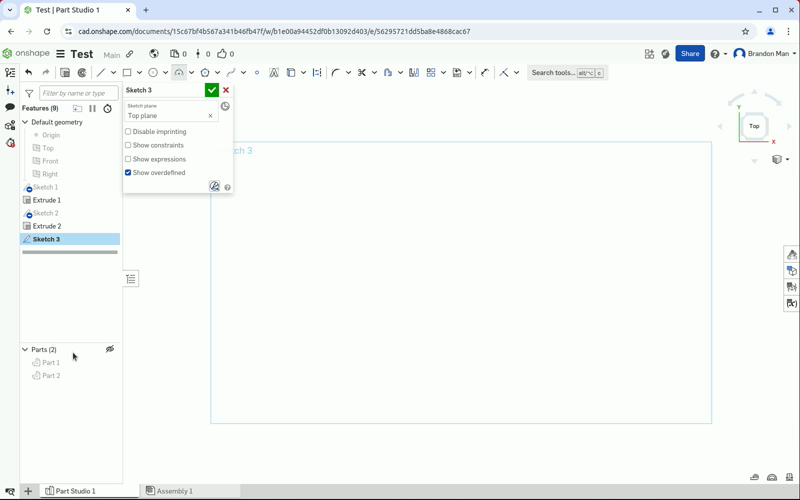
mouse_move(433, 292)
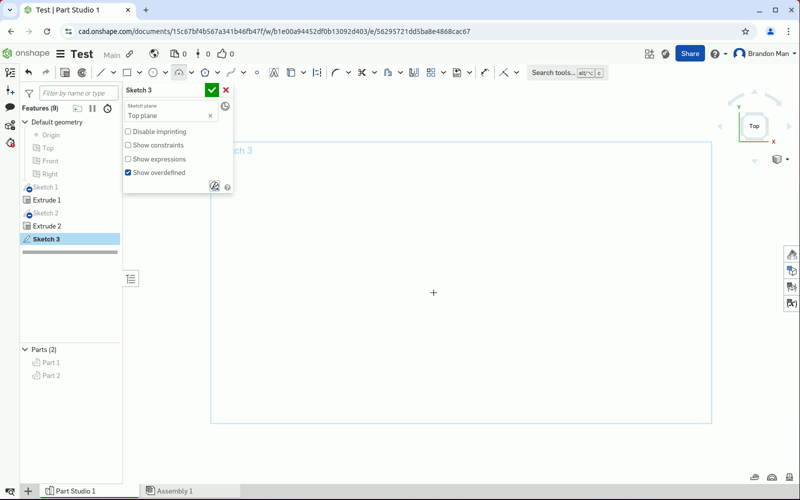
click(433, 292)
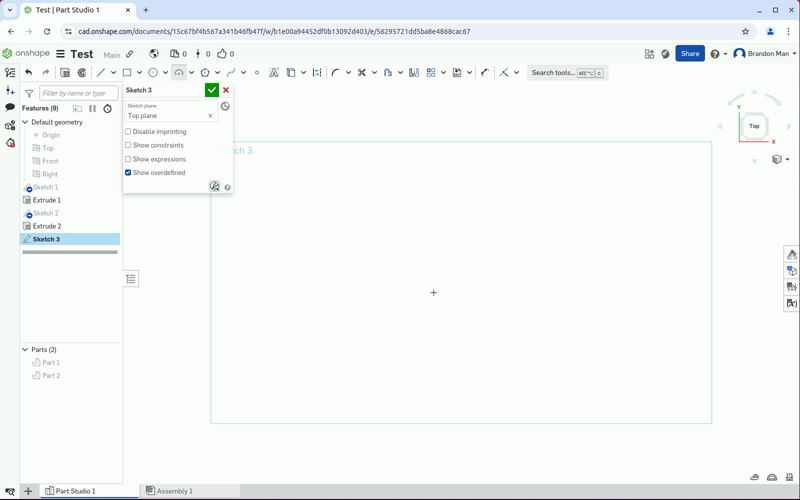
key_up(shift)
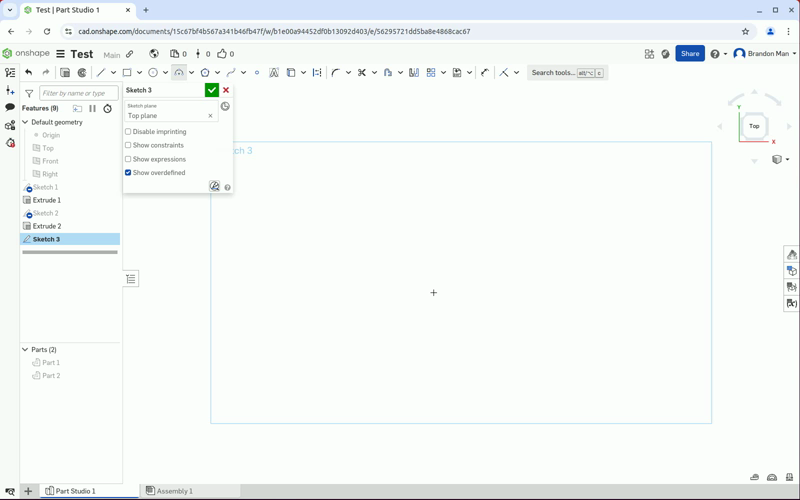
key_down(shift)
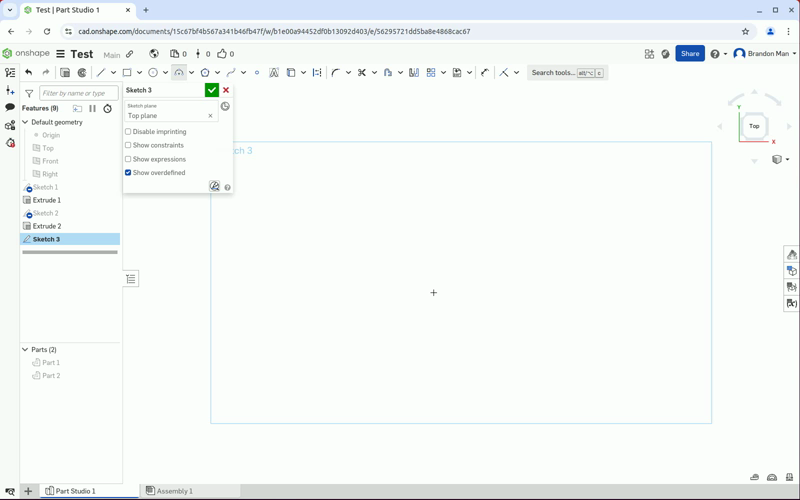
mouse_move(487, 292)
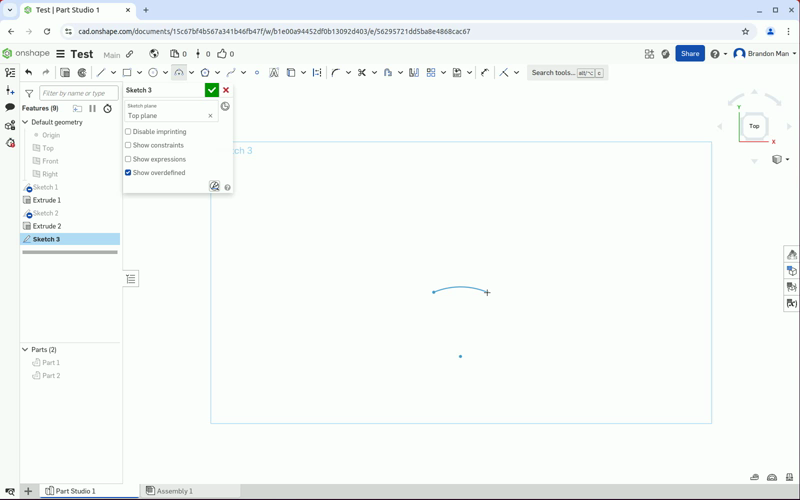
click(487, 292)
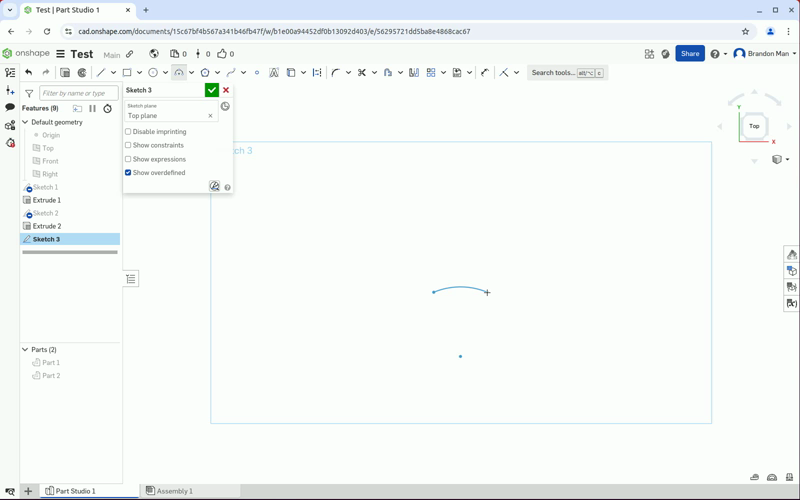
mouse_move(460, 311)
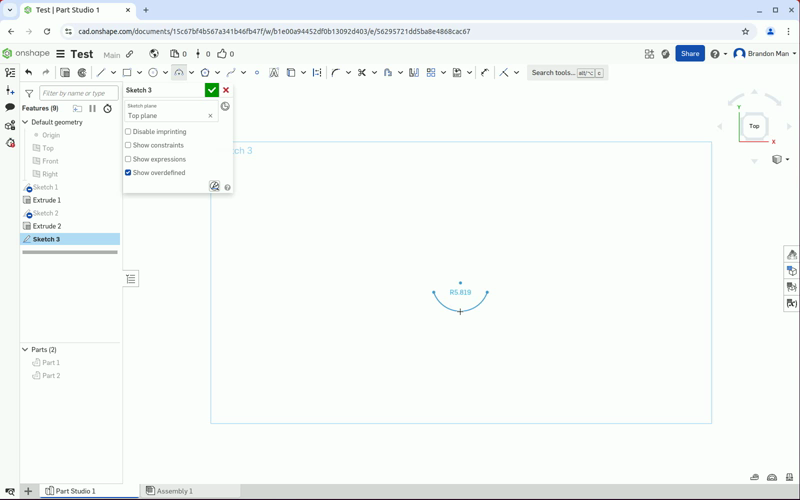
click(460, 311)
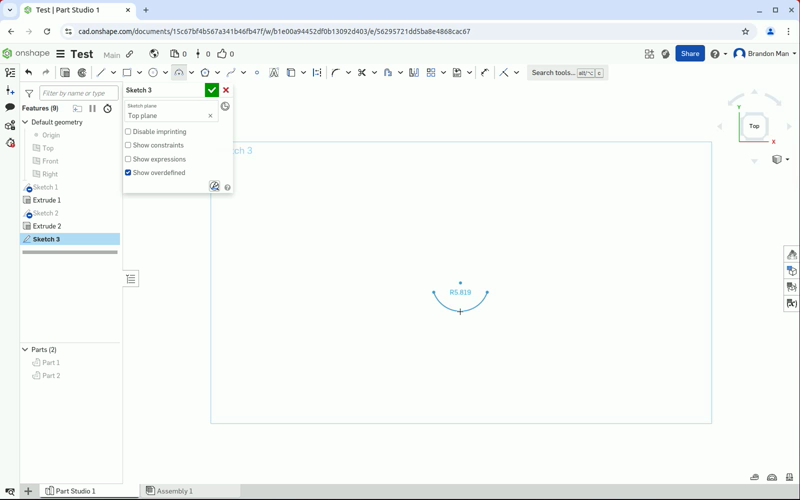
key_up(shift)
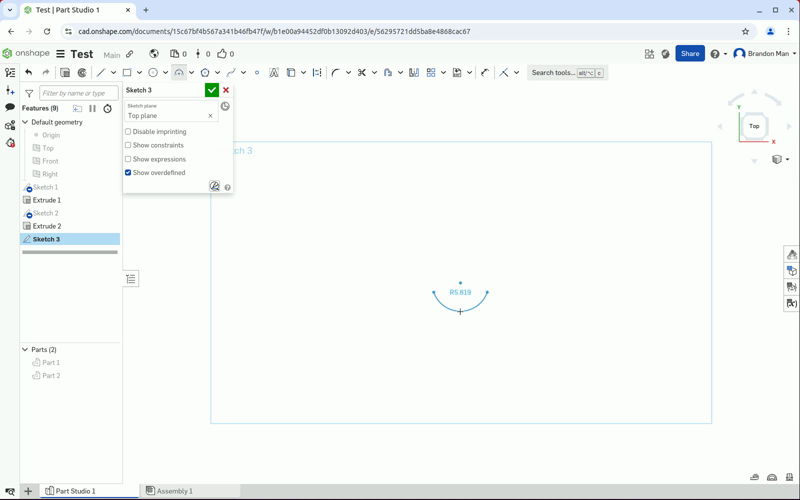
key(esc)
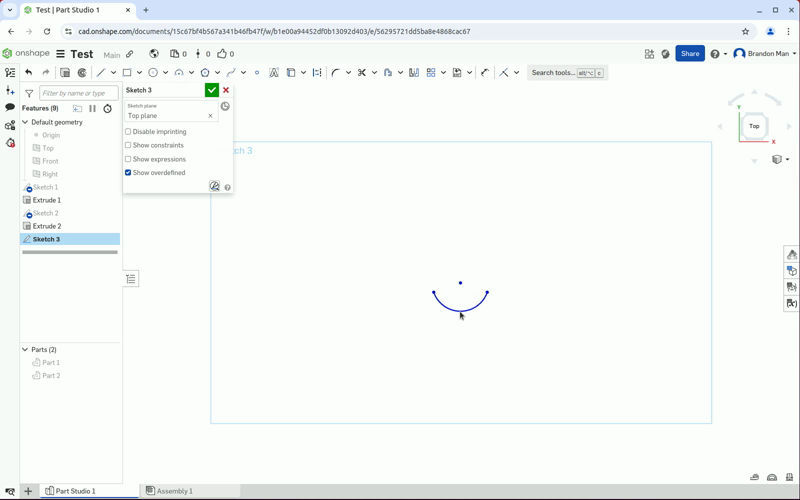
key(l)
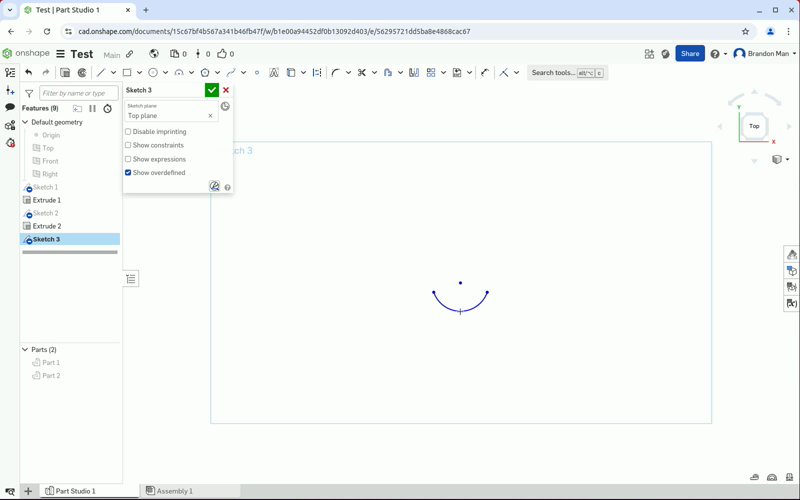
mouse_move(487, 292)
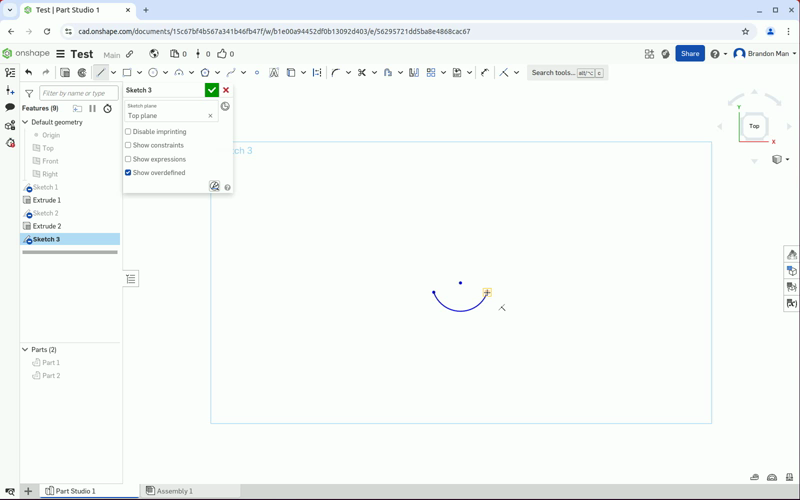
click(487, 292)
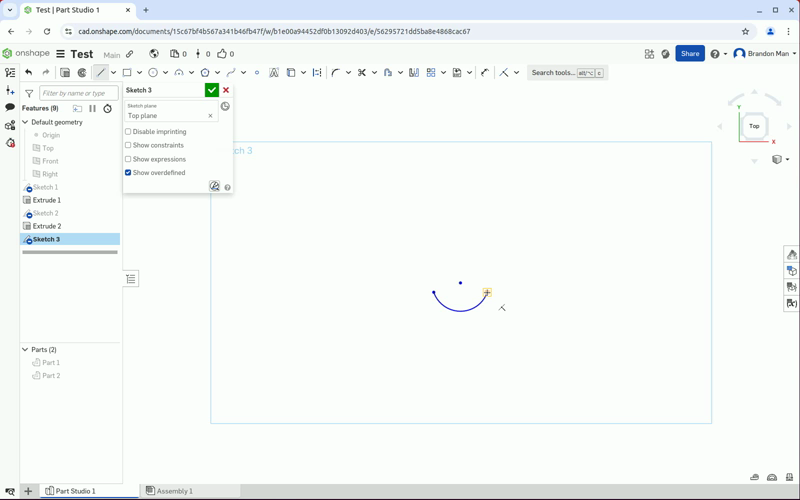
mouse_move(517, 292)
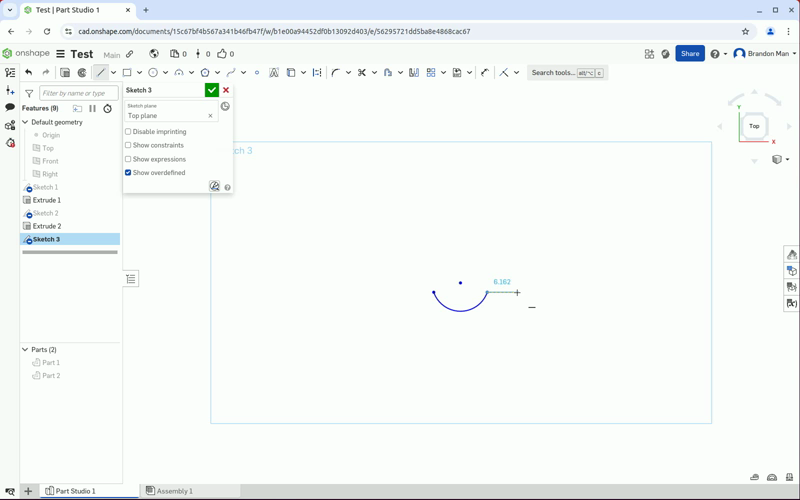
key_down(shift)
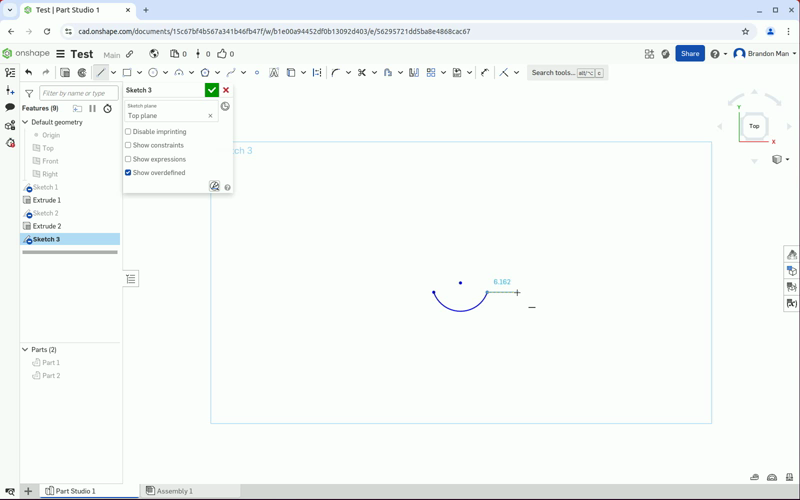
mouse_move(433, 292)
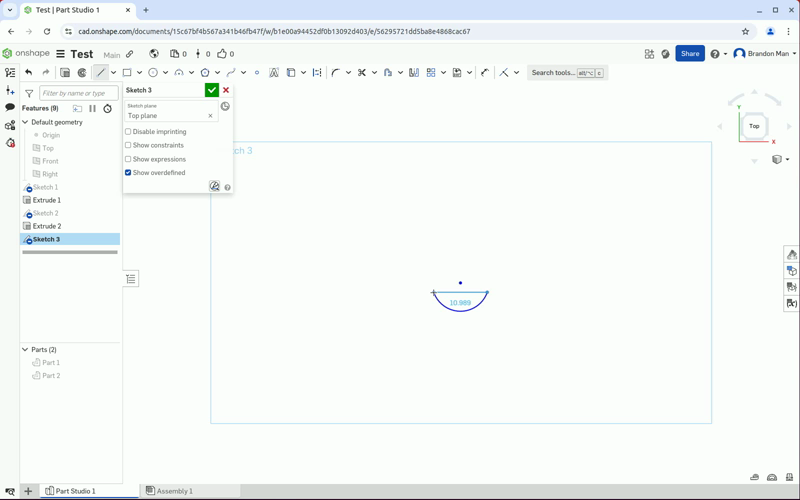
key_up(shift)
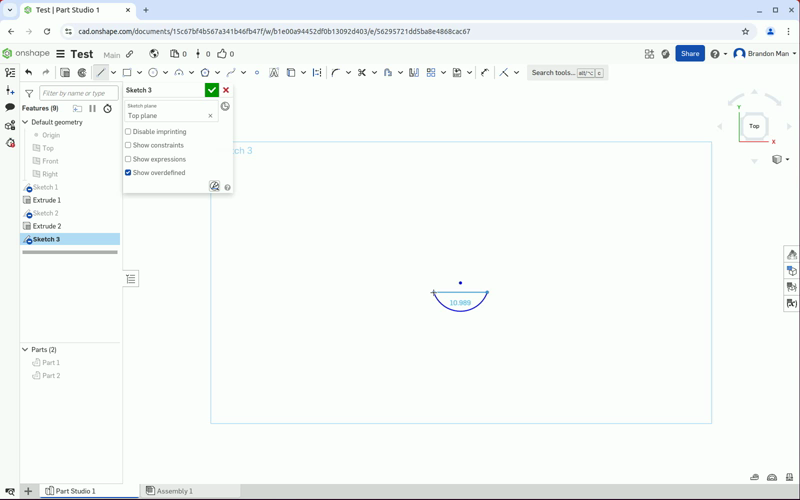
click(433, 292)
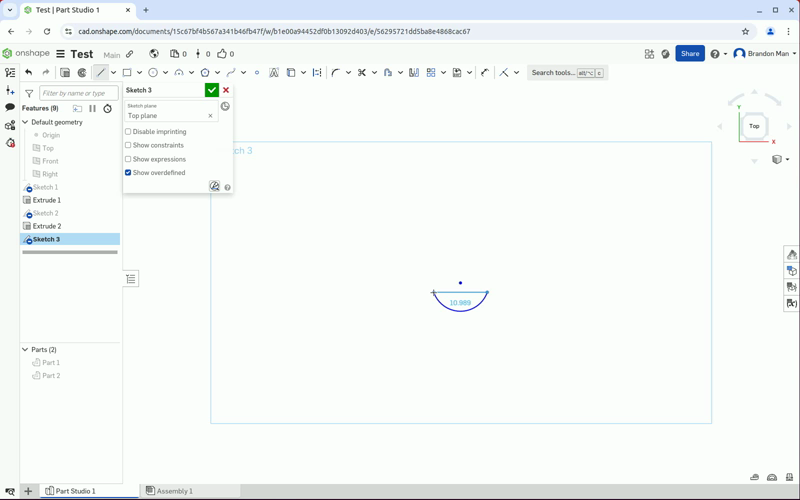
key(esc)
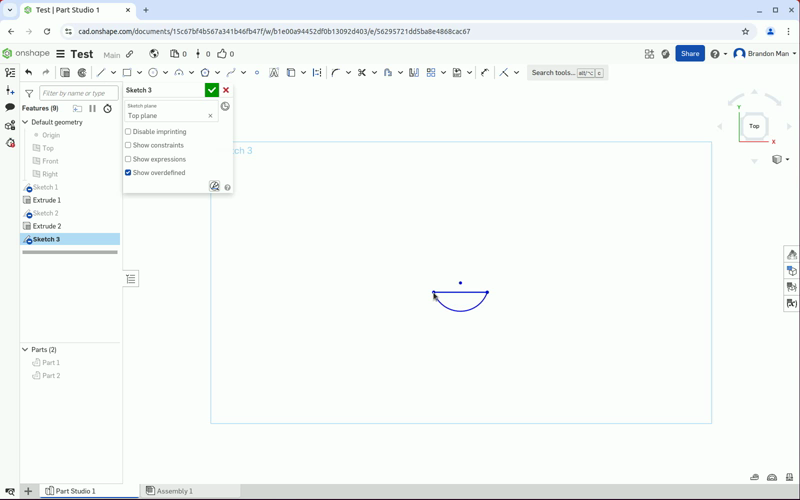
mouse_move(472, 299)
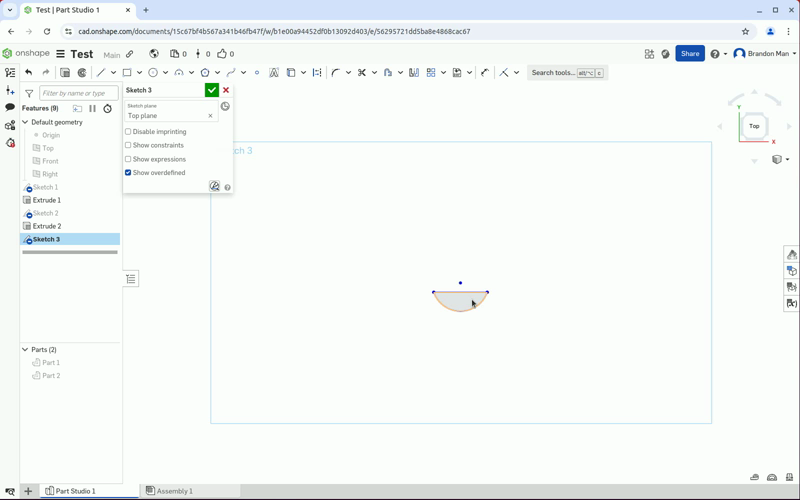
scroll(6)
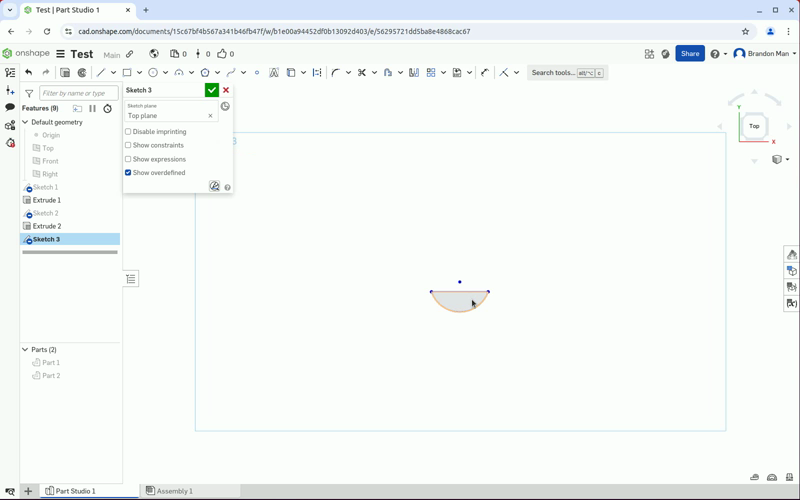
scroll(6)
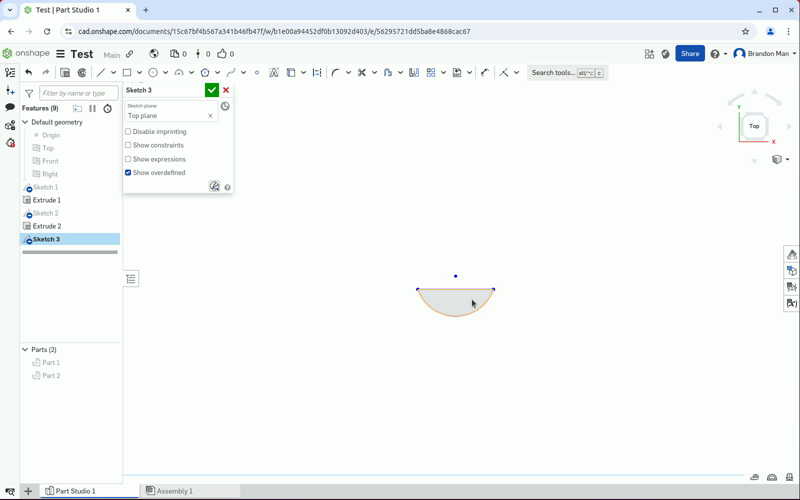
scroll(6)
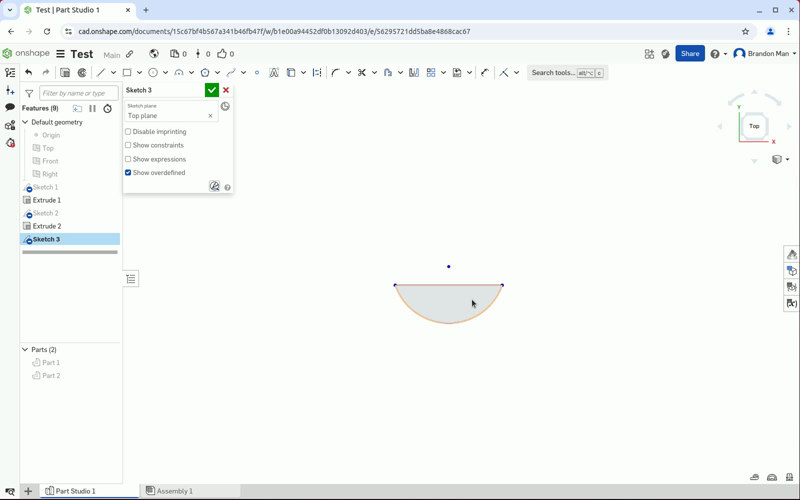
scroll(6)
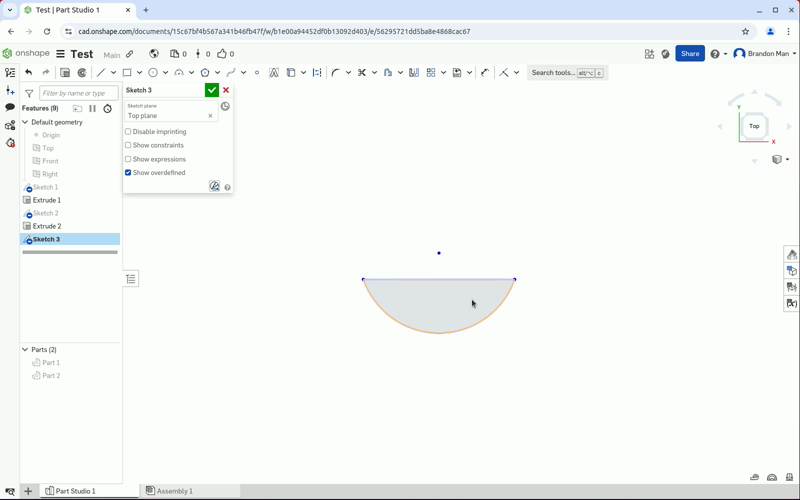
scroll(6)
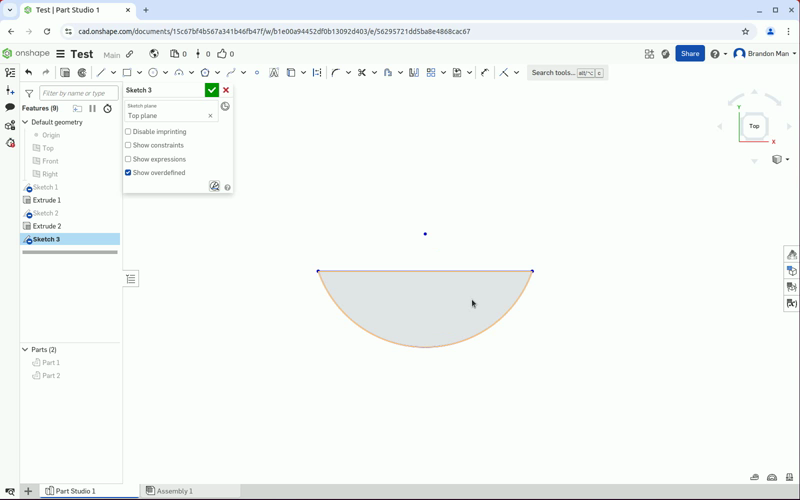
scroll(6)
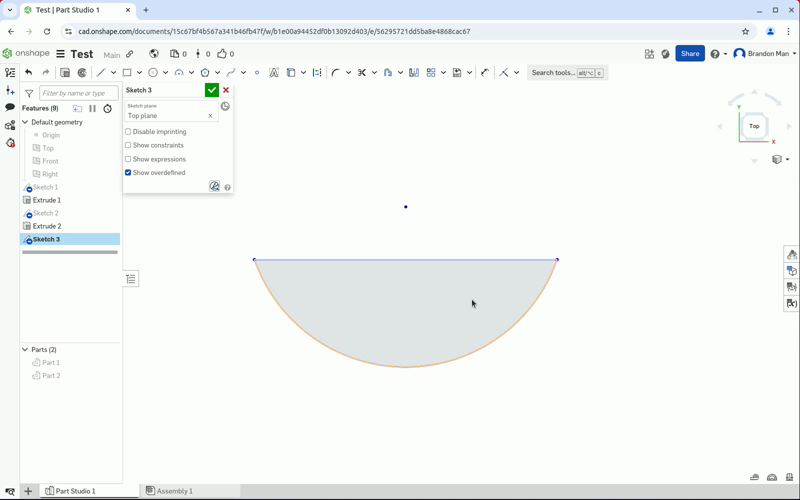
scroll(6)
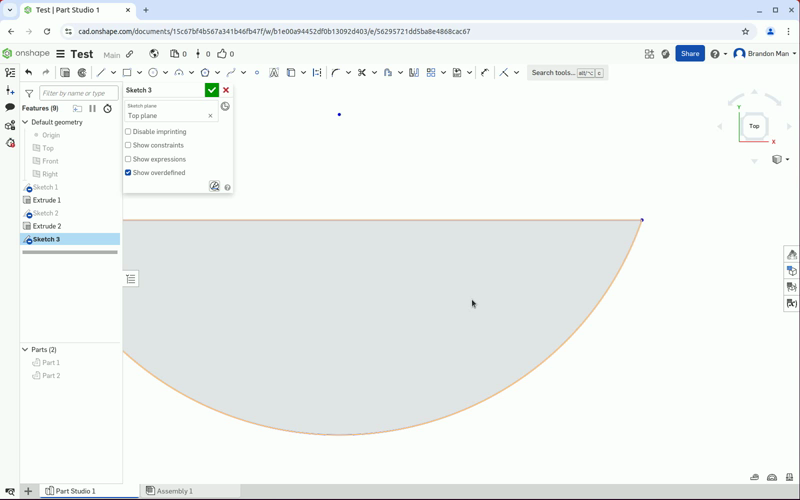
click(472, 299)
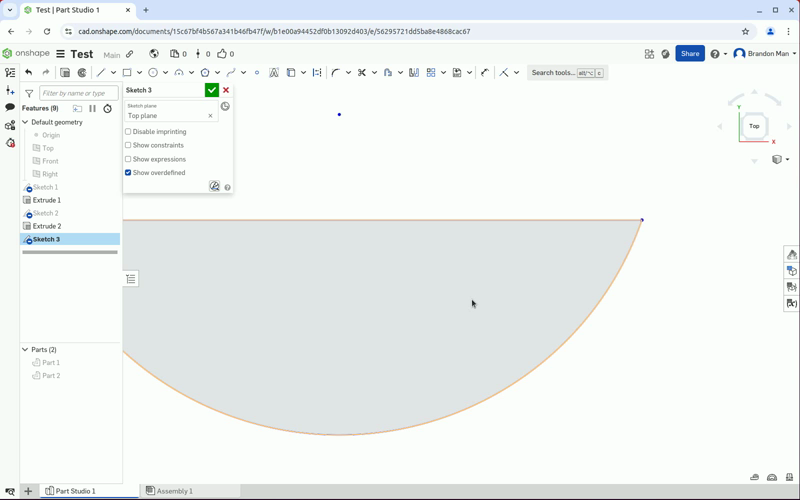
scroll(-6)
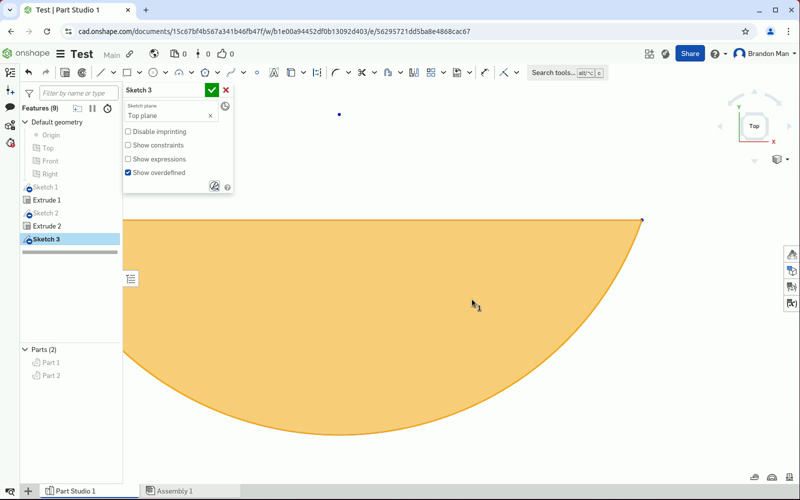
scroll(-6)
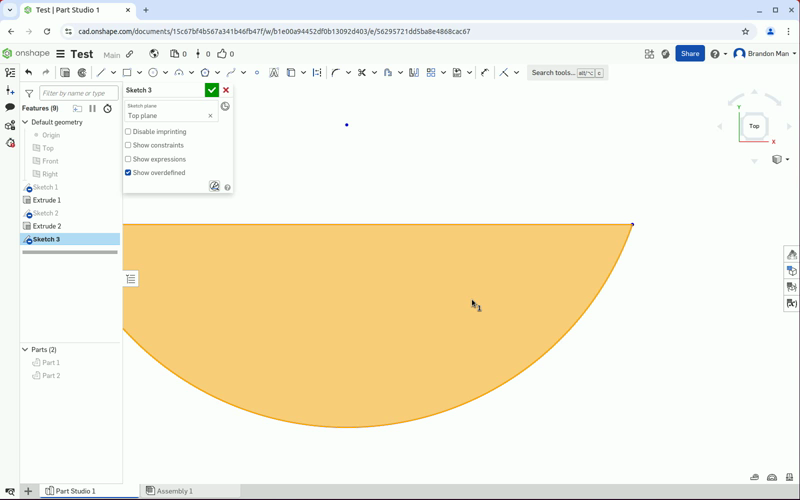
scroll(-6)
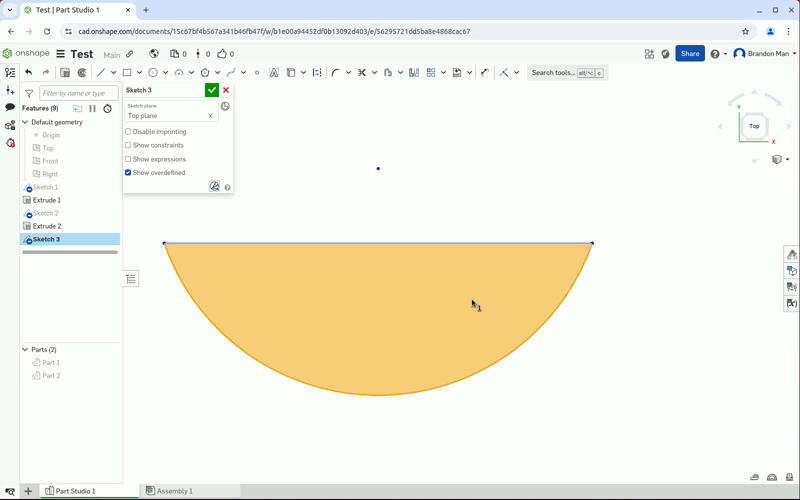
scroll(-6)
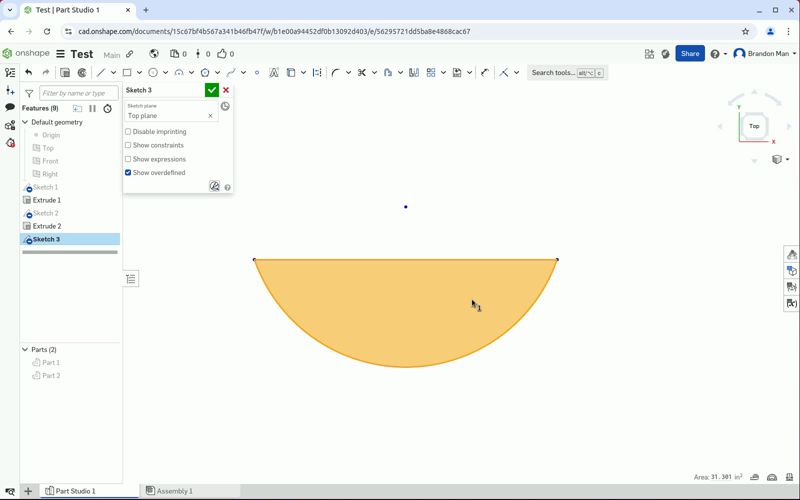
scroll(-6)
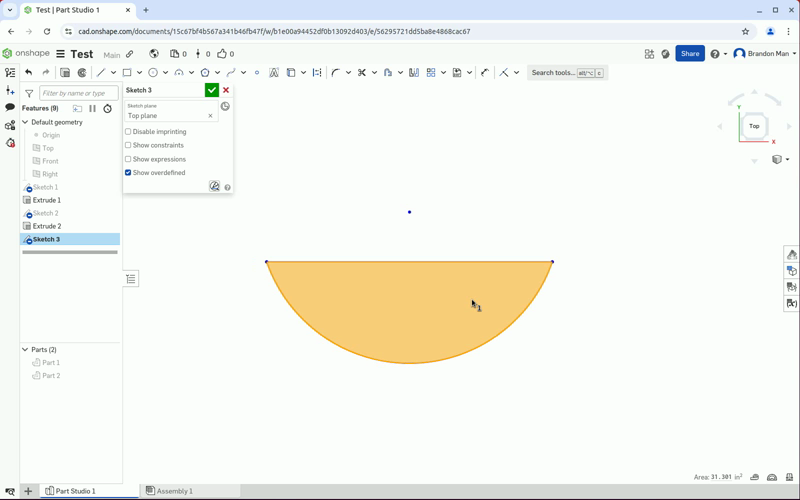
scroll(-6)
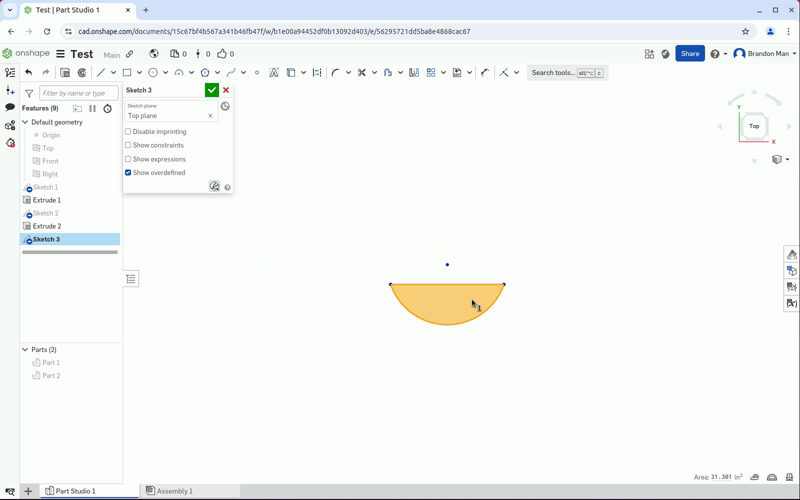
scroll(-6)
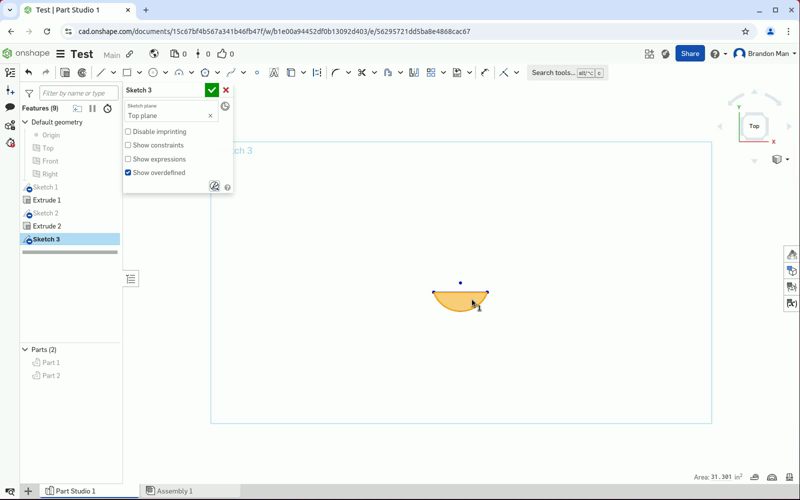
mouse_move(73, 352)
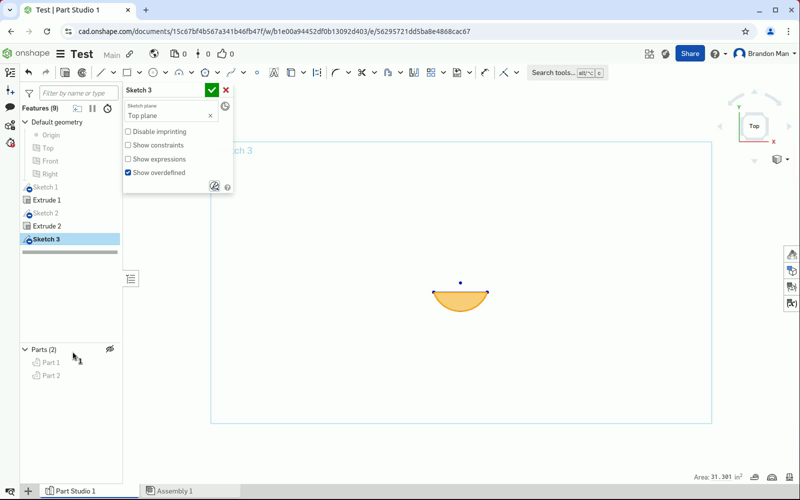
key(shift+y)
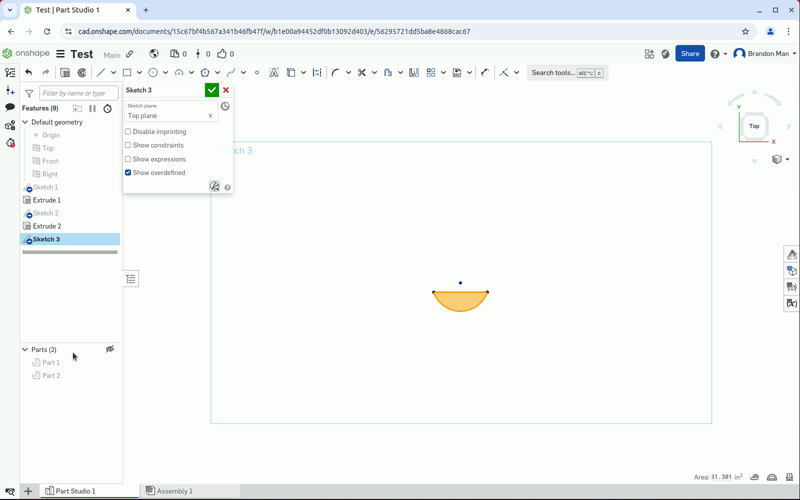
key(shift+e)
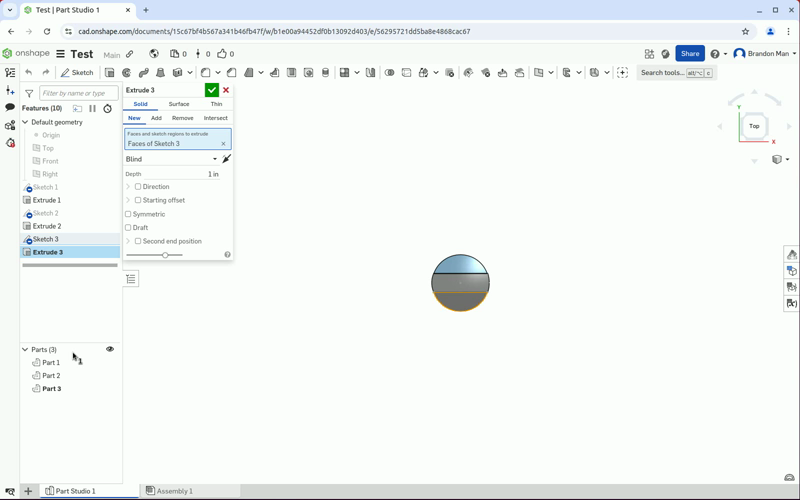
mouse_move(143, 106)
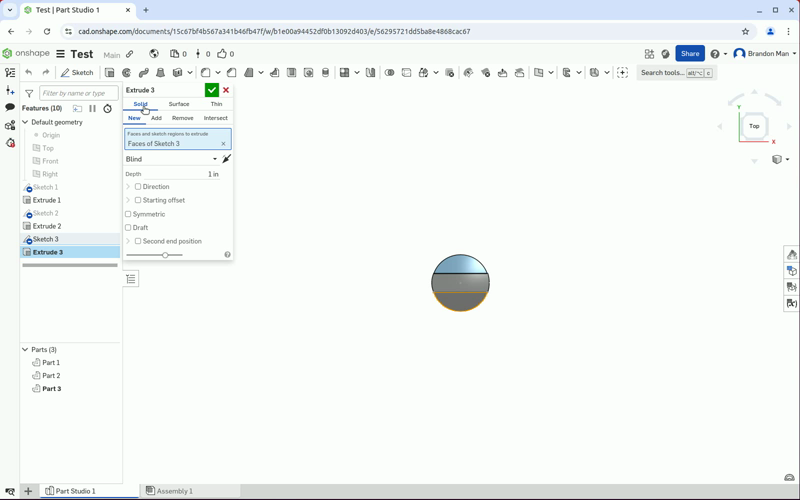
click(143, 106)
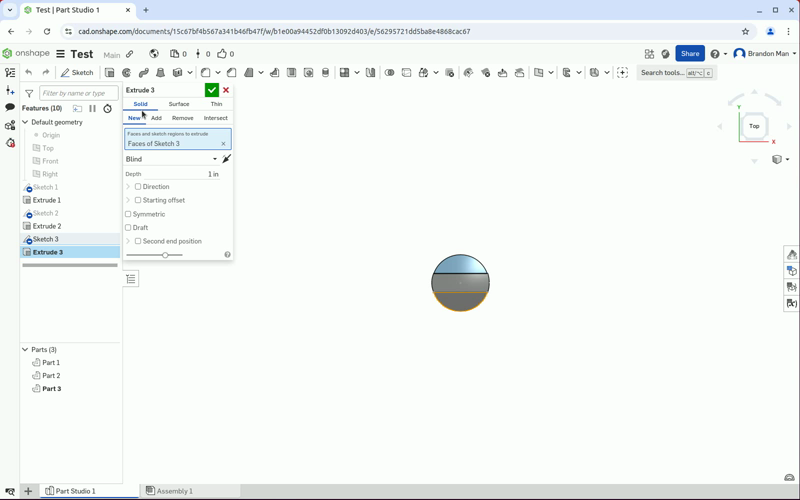
mouse_move(137, 120)
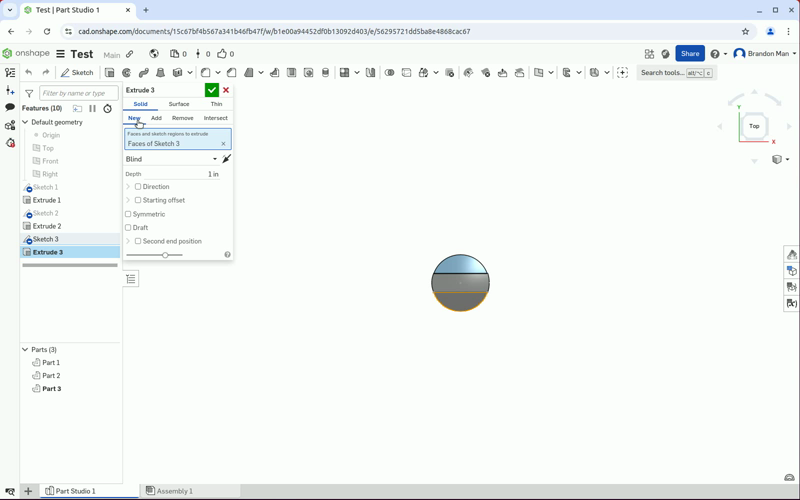
click(137, 120)
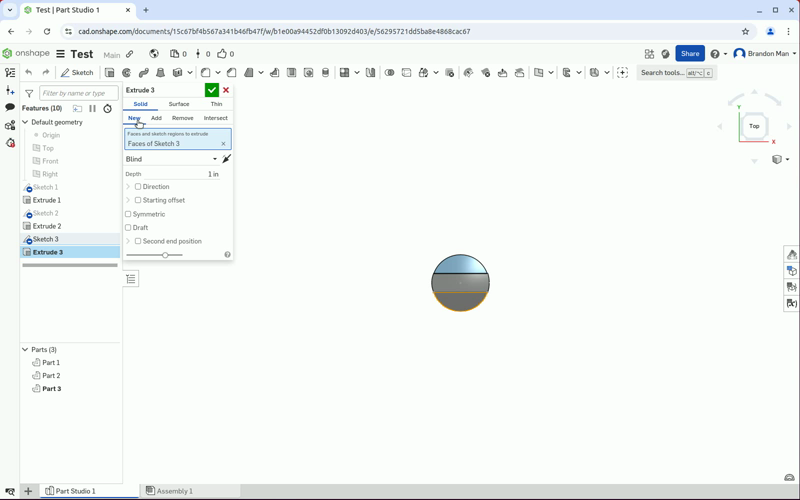
key(tab, 4)
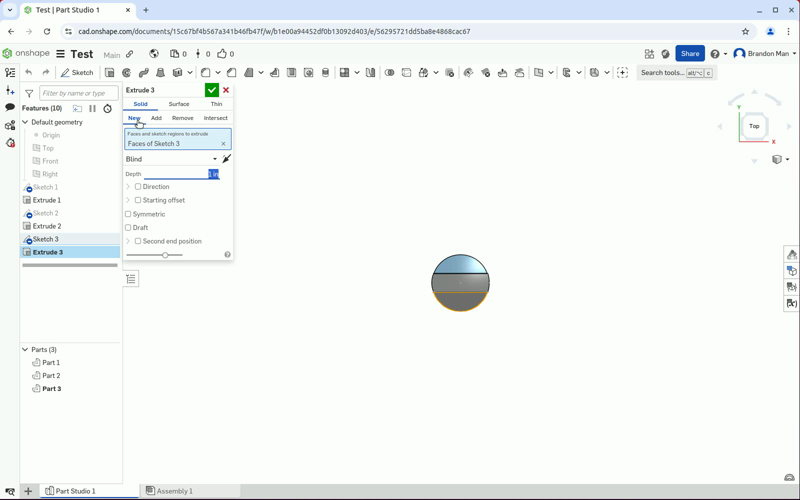
text(-23.108)
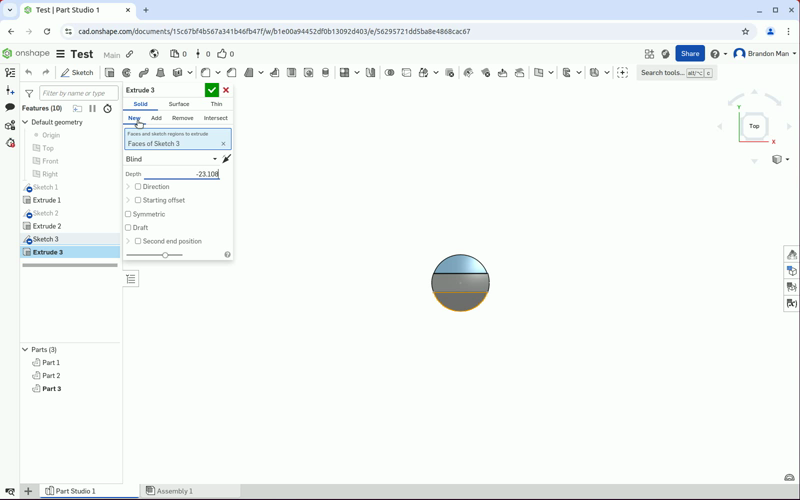
key(enter)
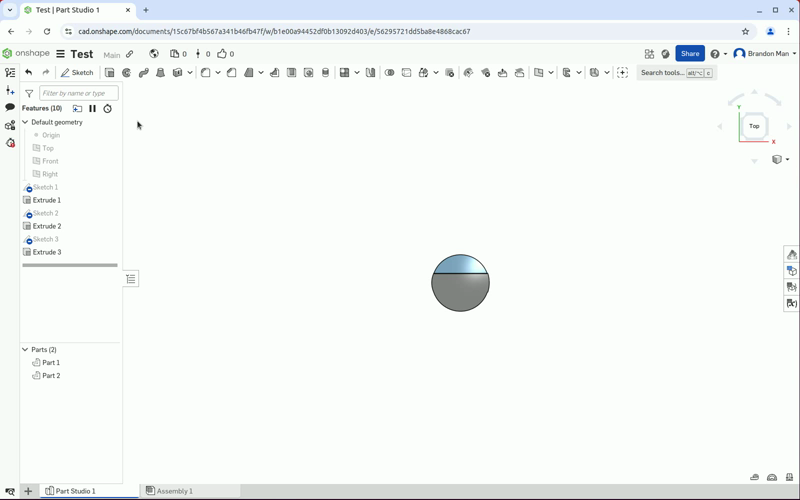
key(shift+h)
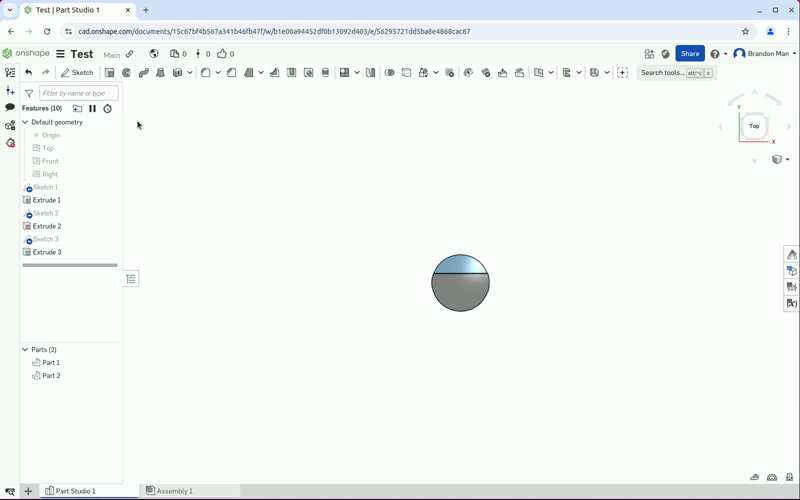
key(shift+h)
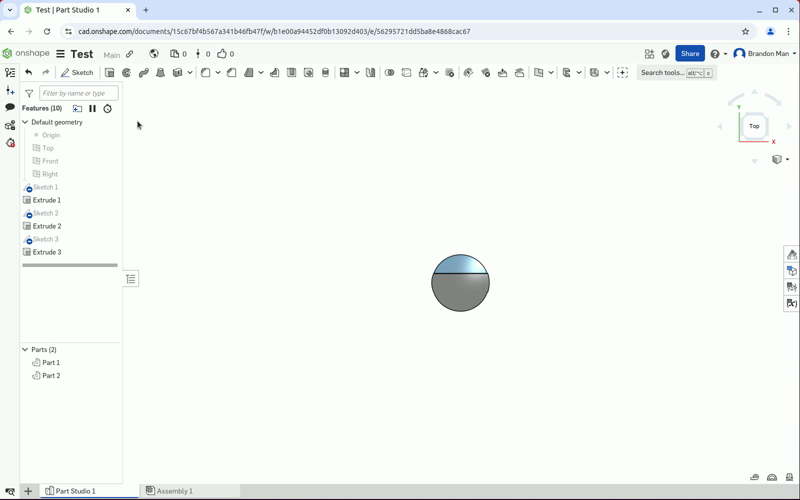
mouse_move(73, 189)
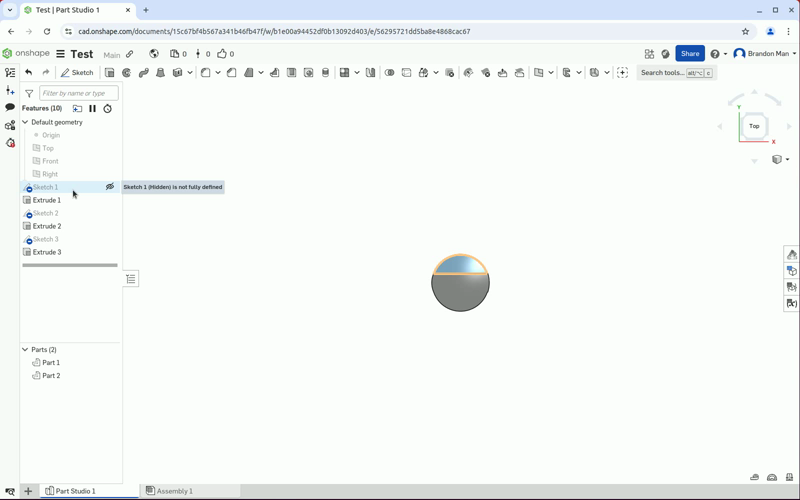
click(73, 189)
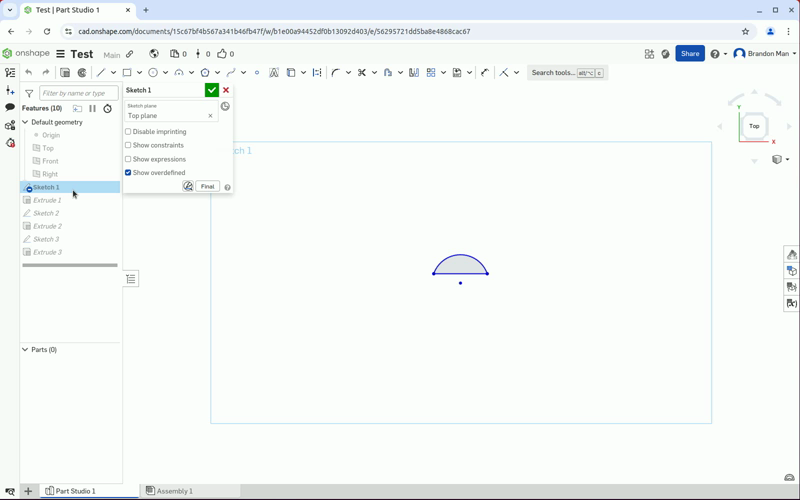
mouse_move(229, 92)
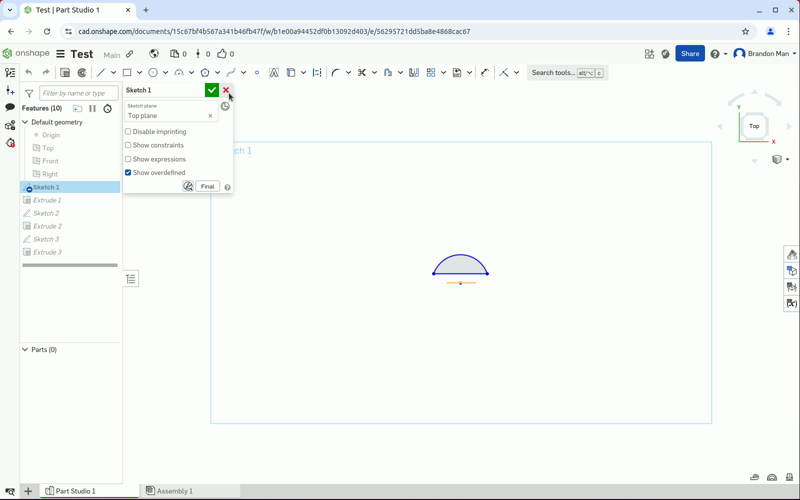
click(229, 92)
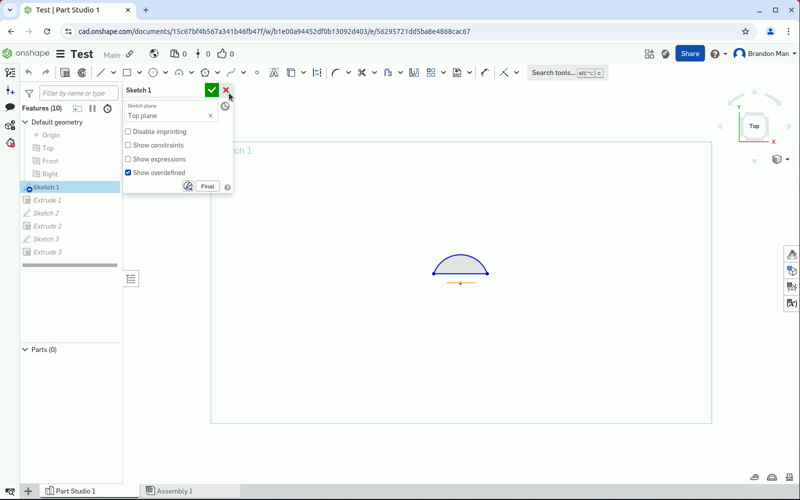
key(shift+s)
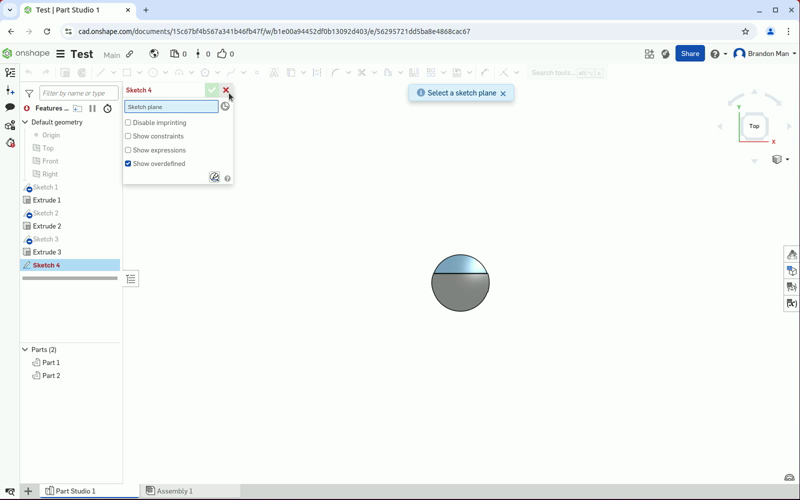
mouse_move(73, 150)
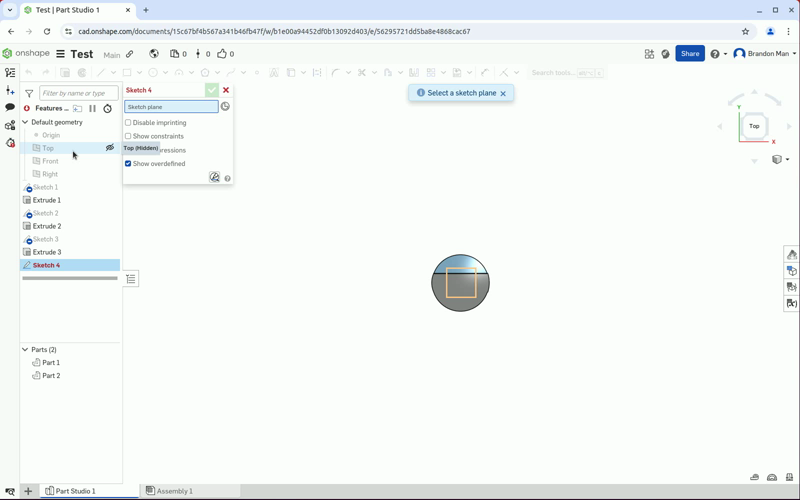
click(73, 150)
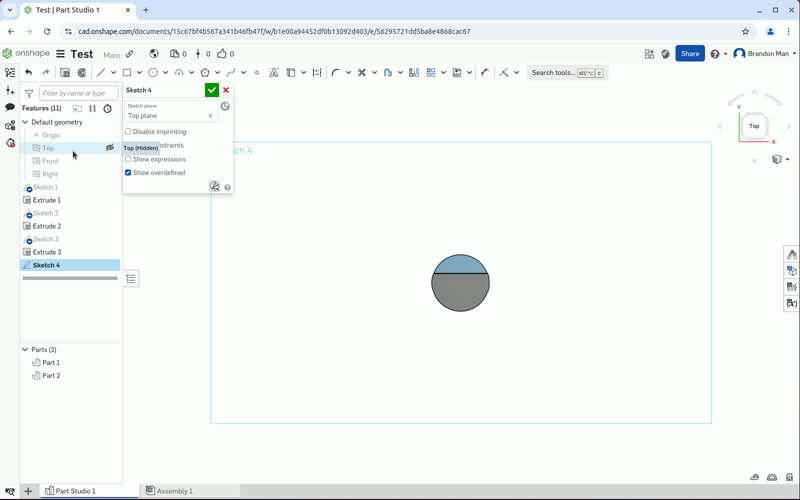
mouse_move(73, 352)
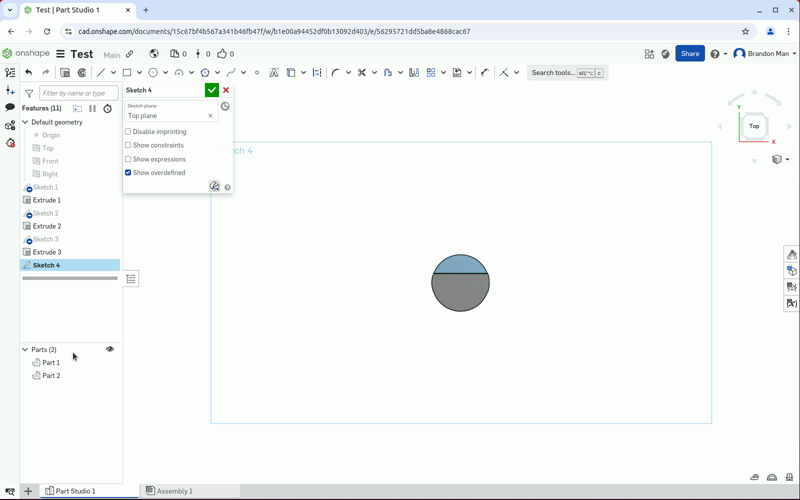
key(y)
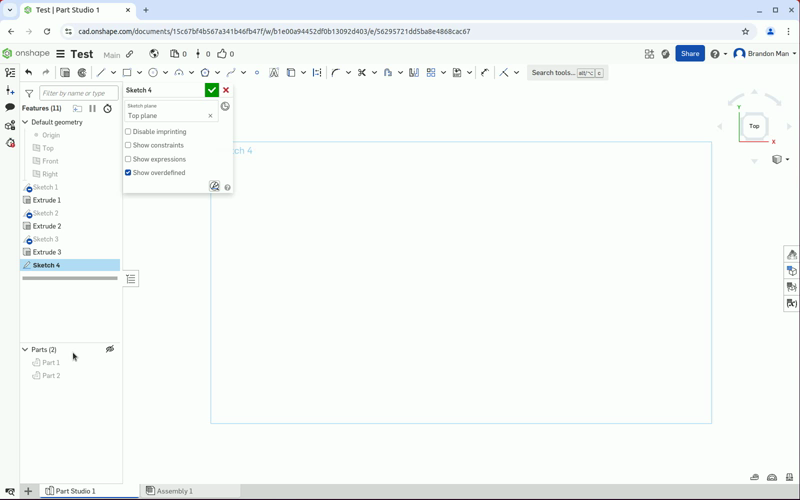
key(a)
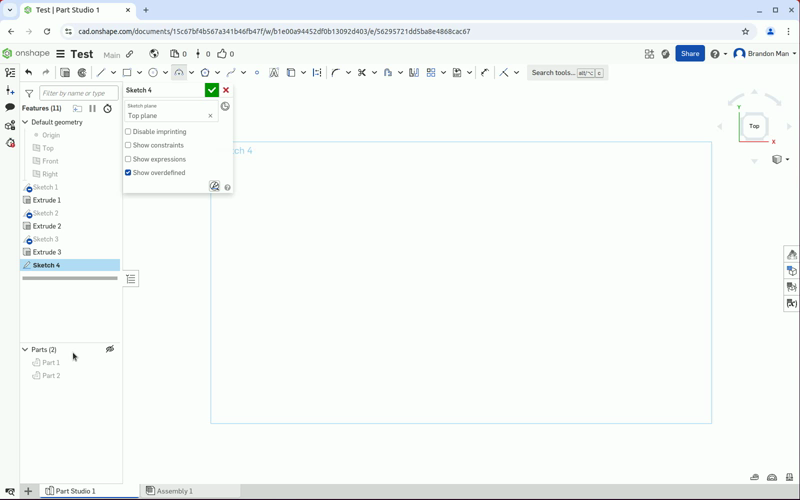
key_down(shift)
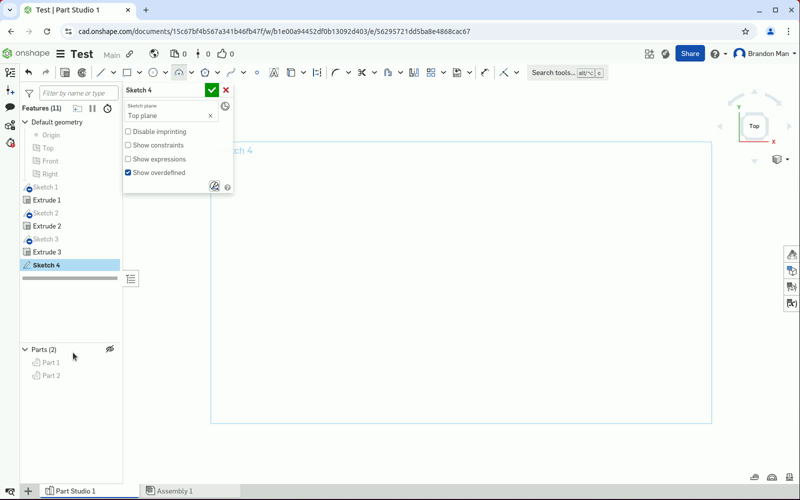
mouse_move(405, 292)
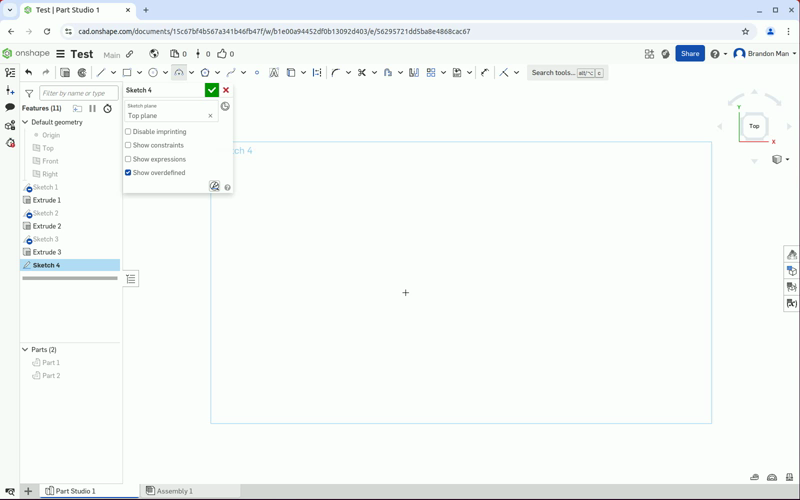
click(405, 292)
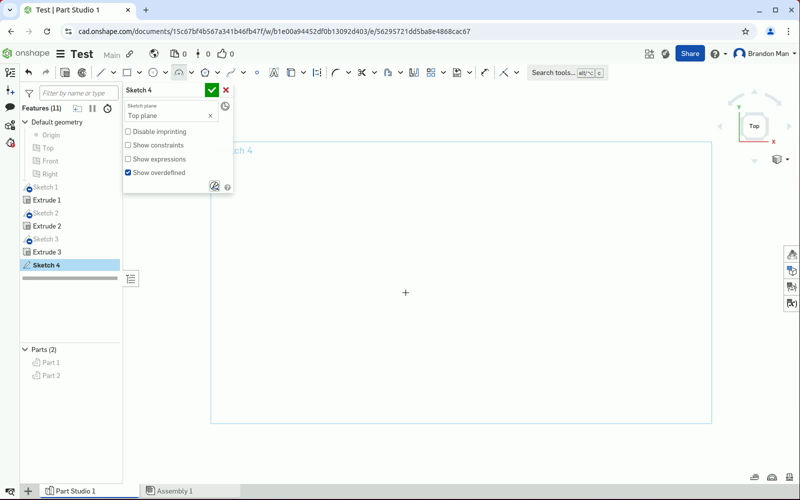
key_up(shift)
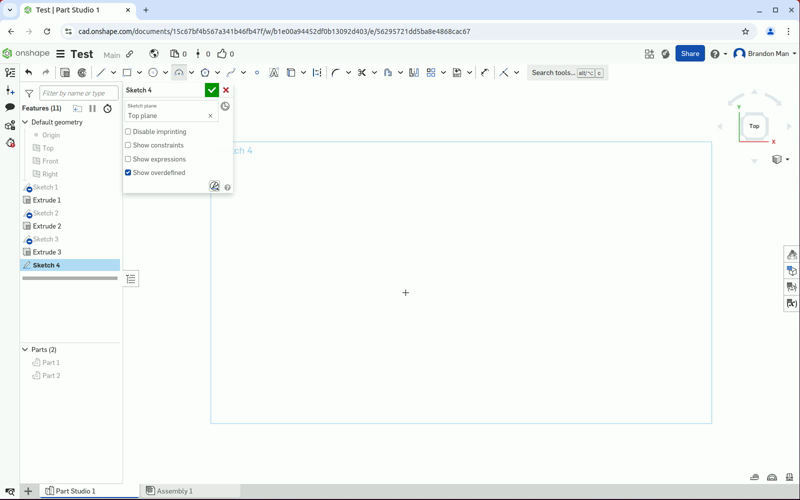
key_down(shift)
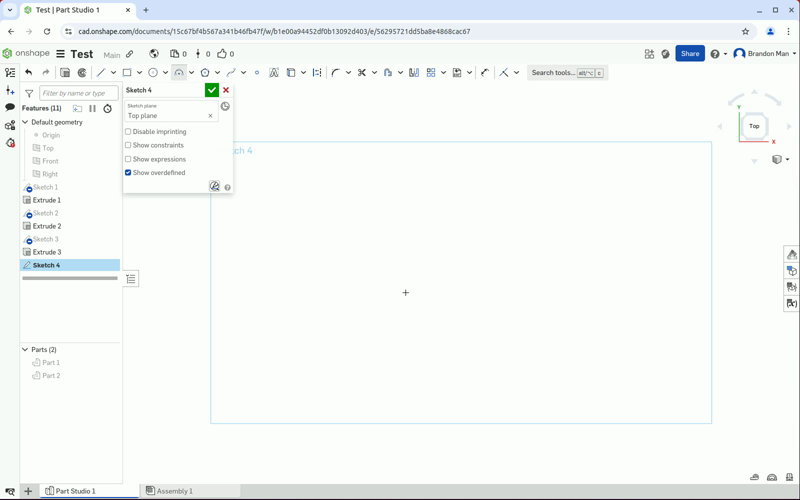
mouse_move(517, 292)
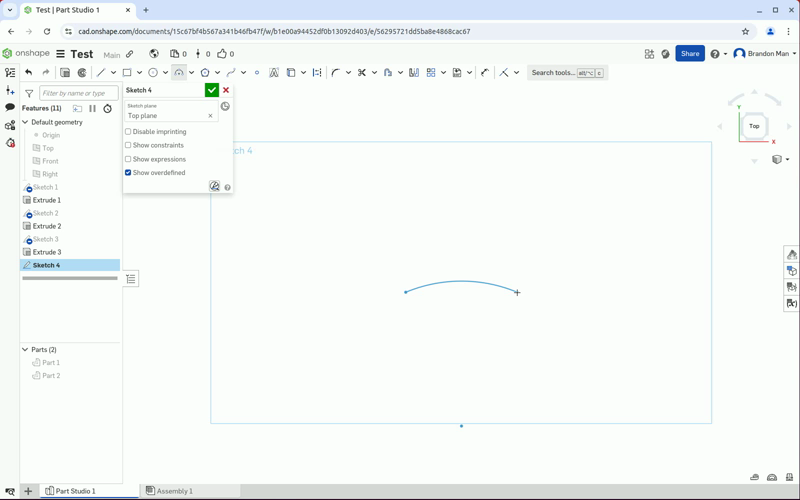
click(517, 292)
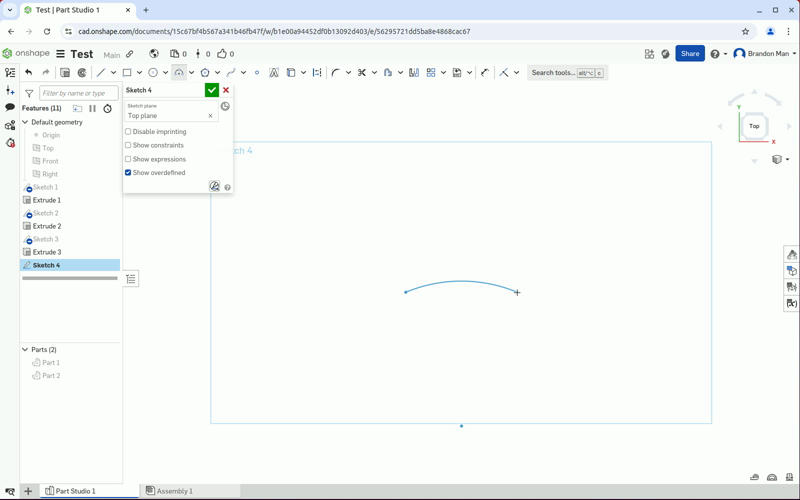
mouse_move(461, 339)
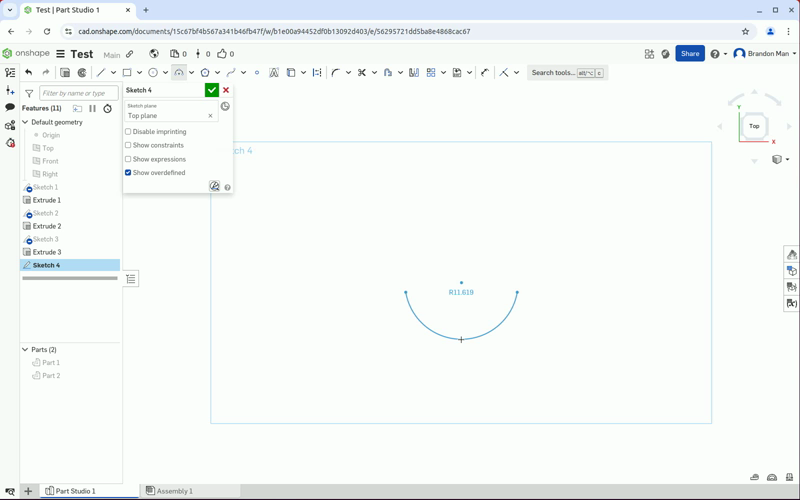
click(461, 339)
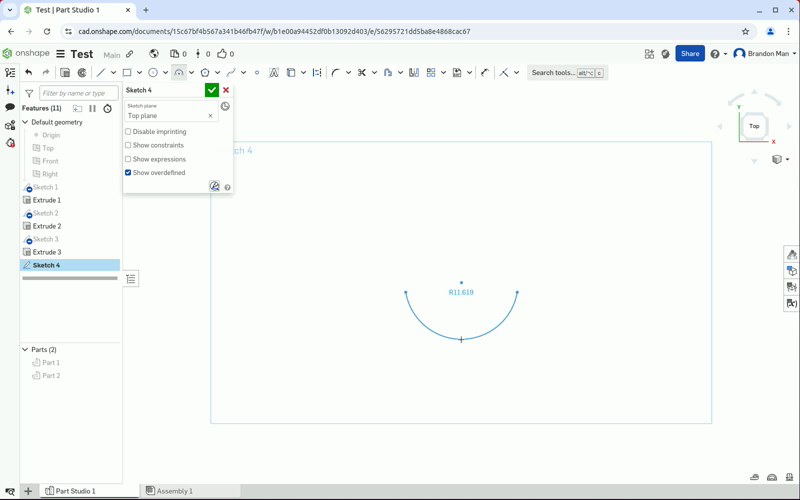
key_up(shift)
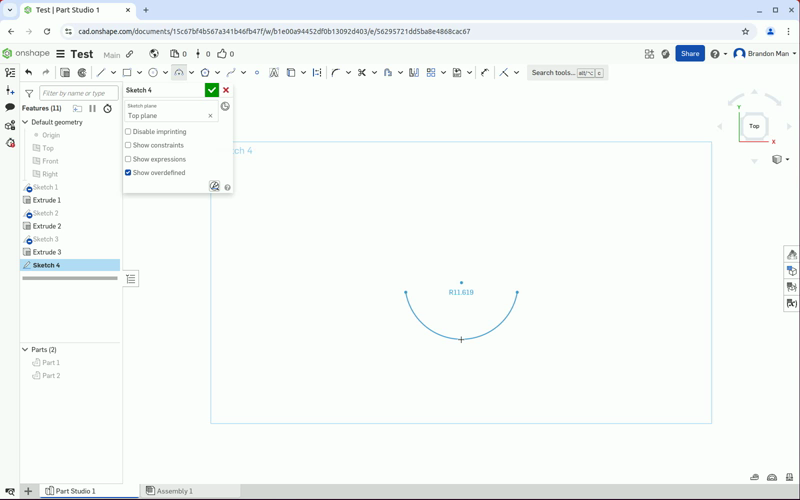
key(esc)
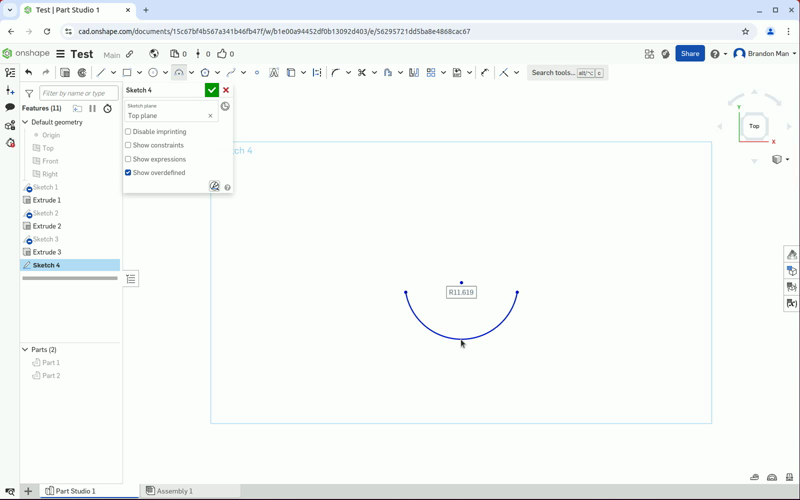
key(l)
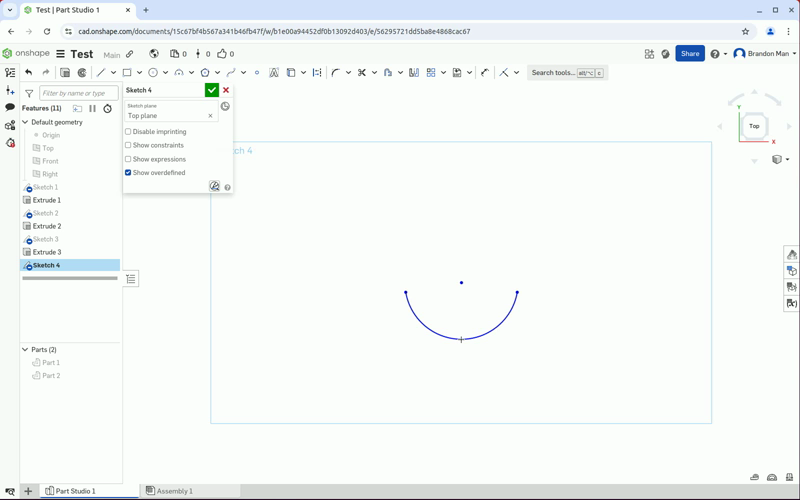
mouse_move(517, 292)
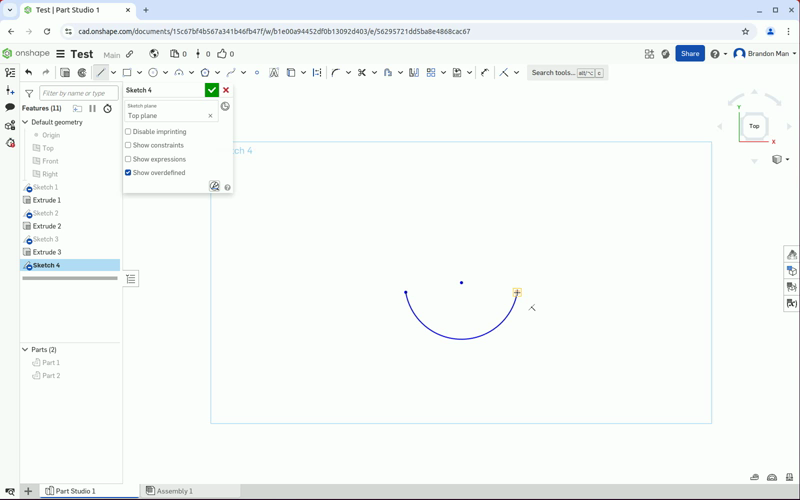
click(517, 292)
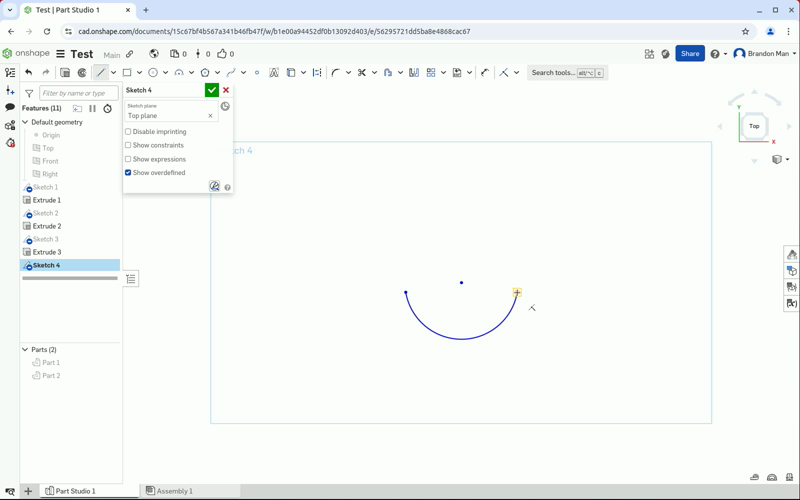
key_down(shift)
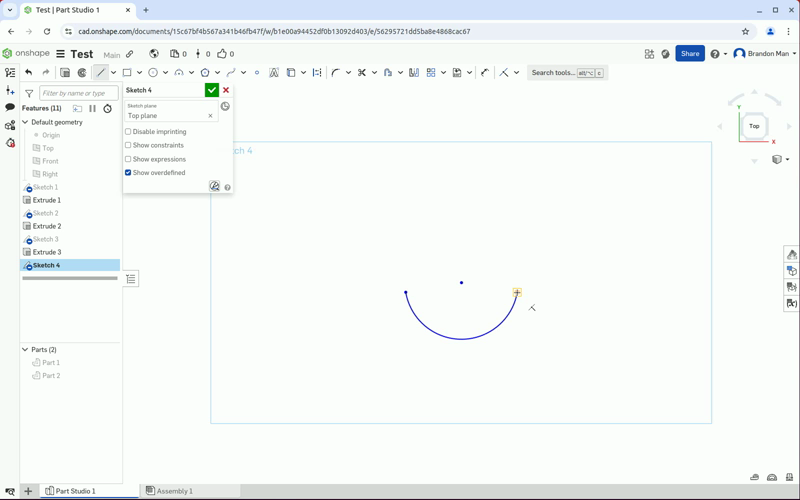
mouse_move(547, 292)
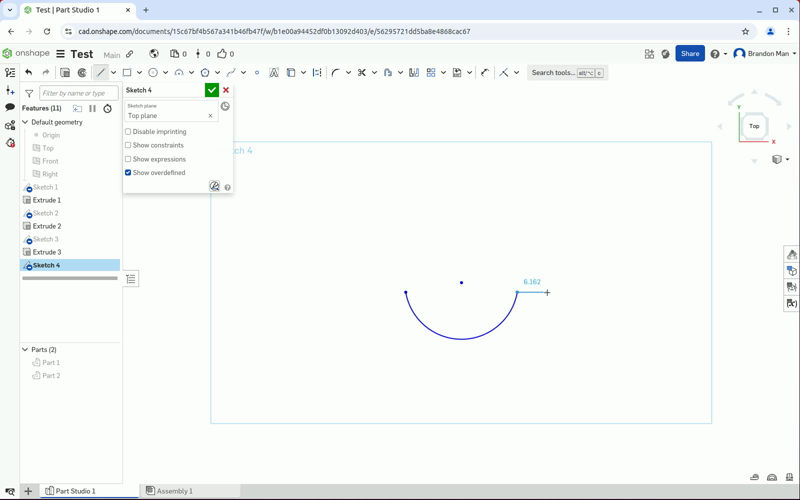
mouse_move(487, 292)
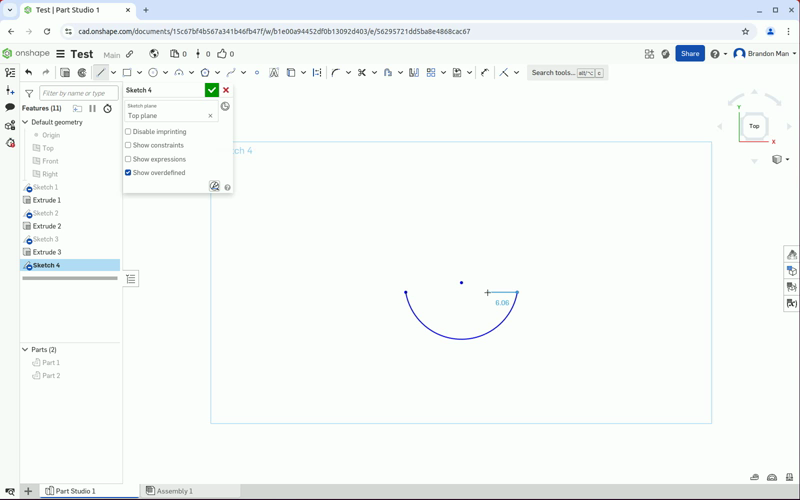
click(487, 292)
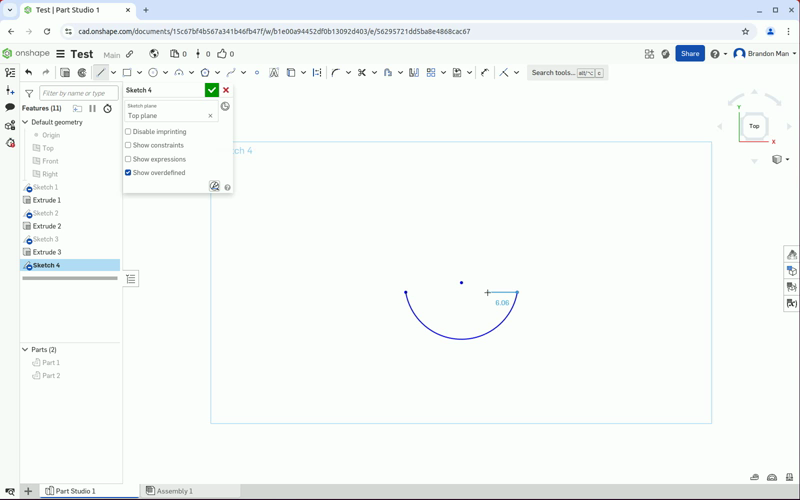
key_up(shift)
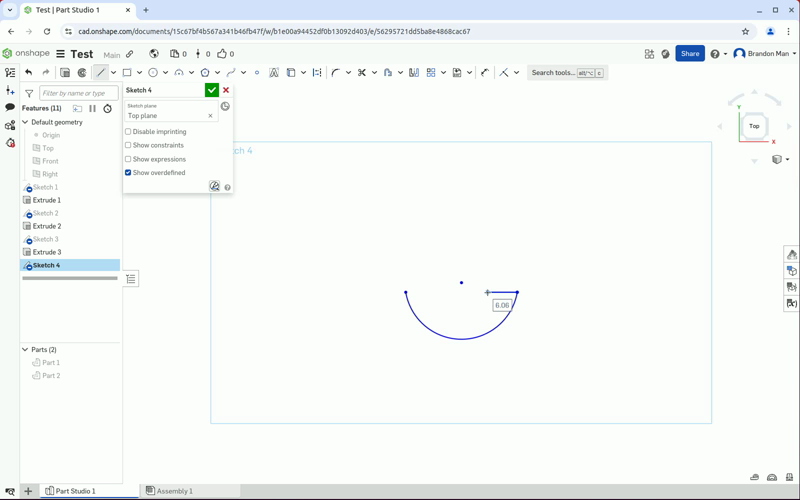
key(esc)
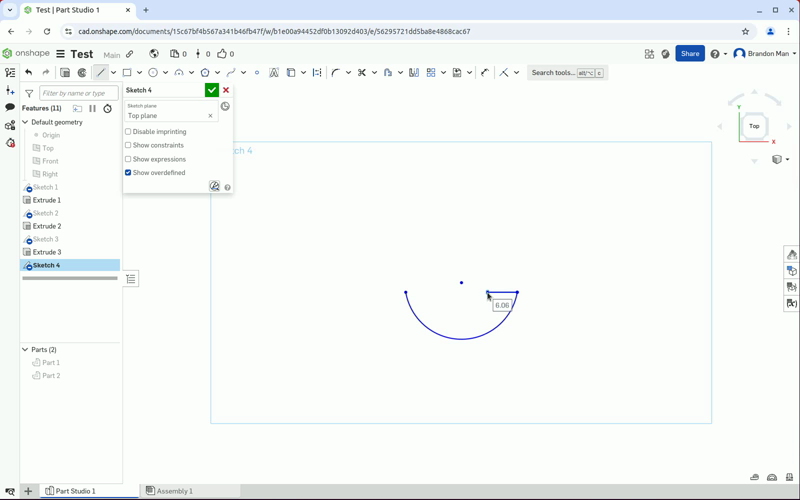
key(a)
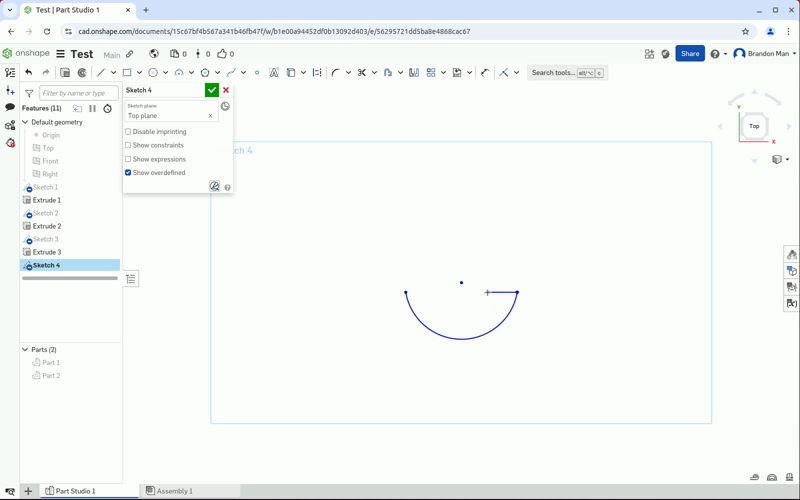
mouse_move(487, 292)
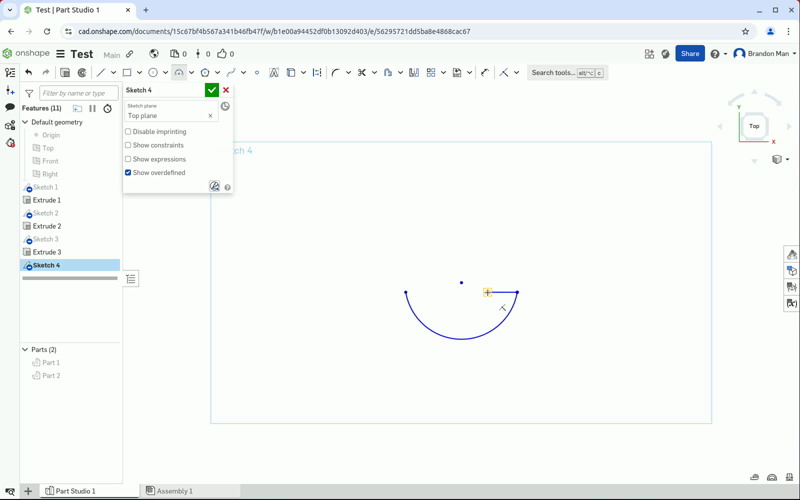
click(487, 292)
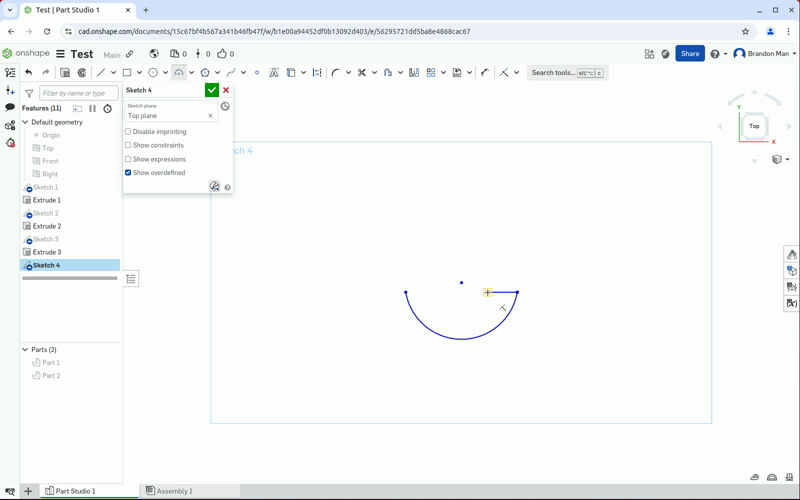
key_down(shift)
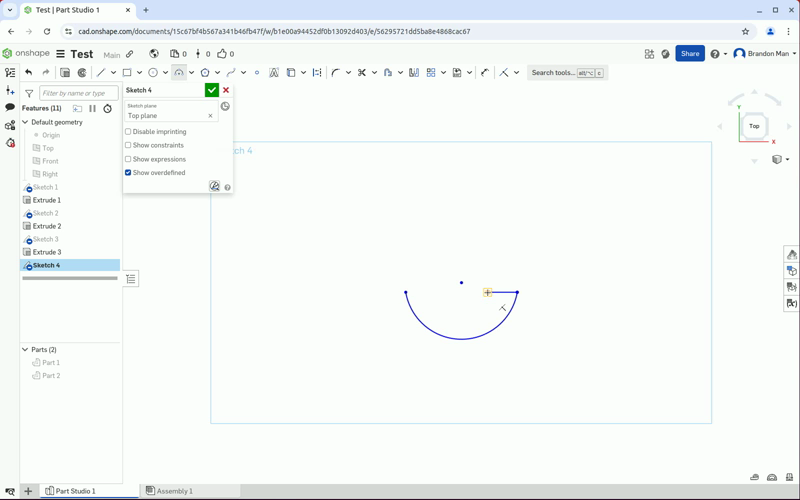
mouse_move(434, 292)
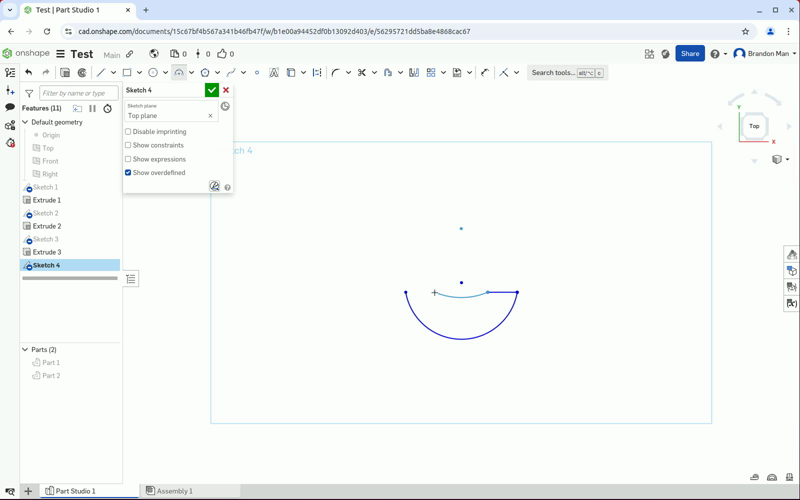
click(434, 292)
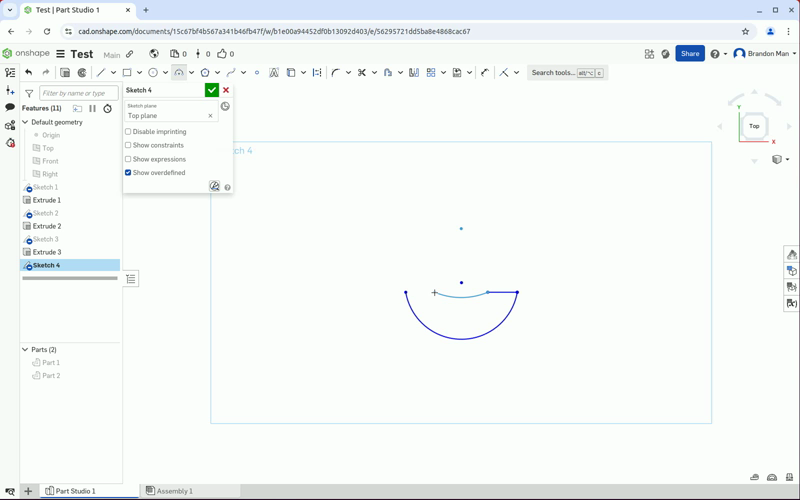
mouse_move(461, 310)
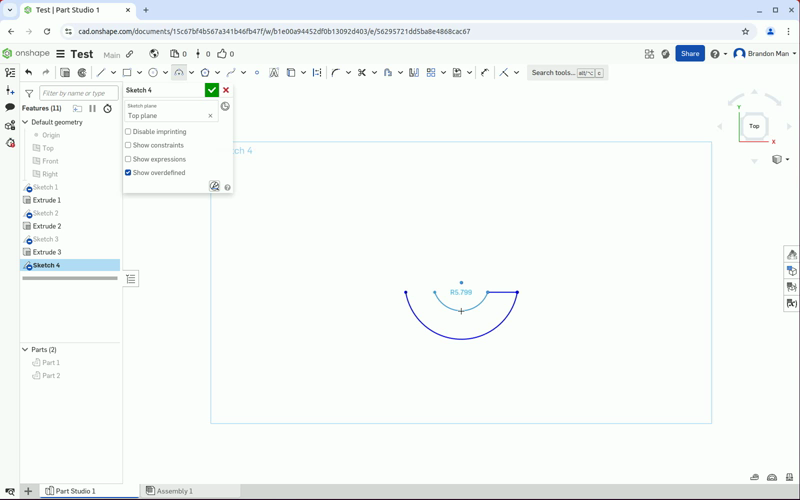
click(461, 310)
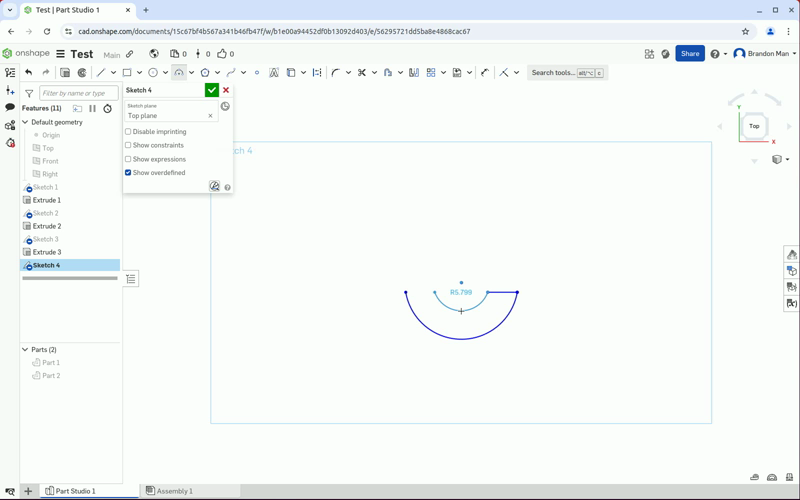
key_up(shift)
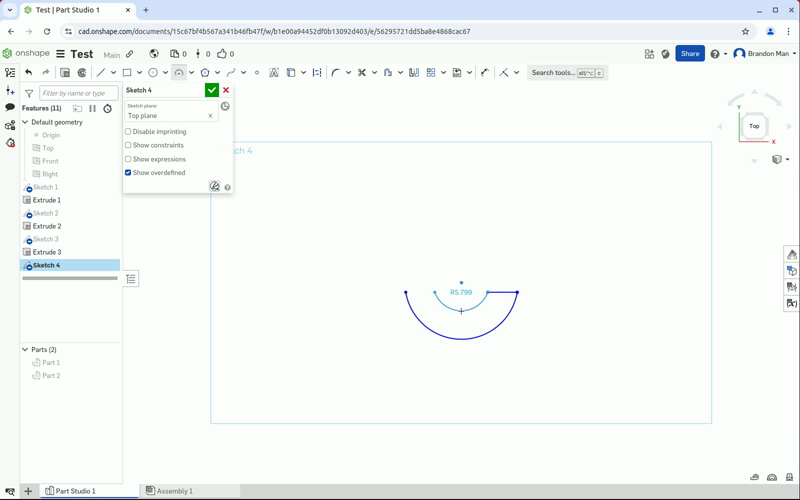
key(esc)
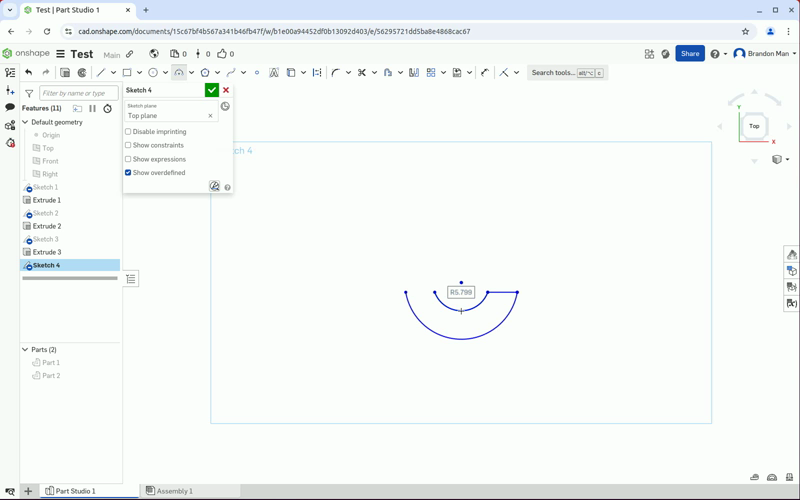
key(l)
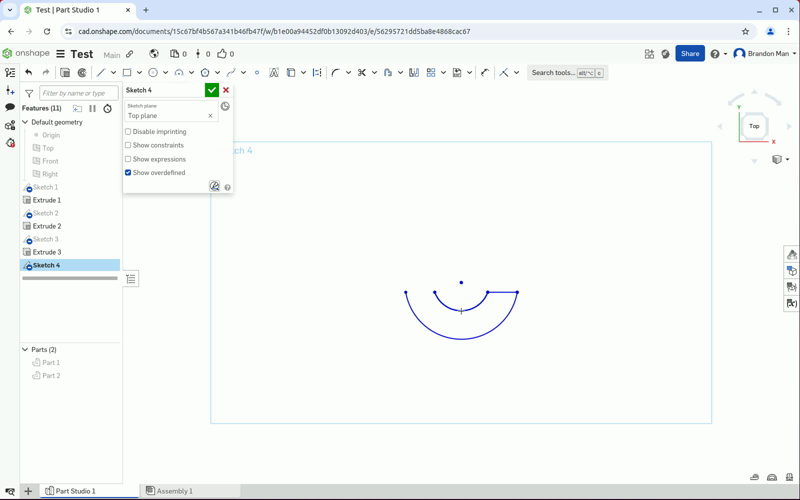
mouse_move(434, 292)
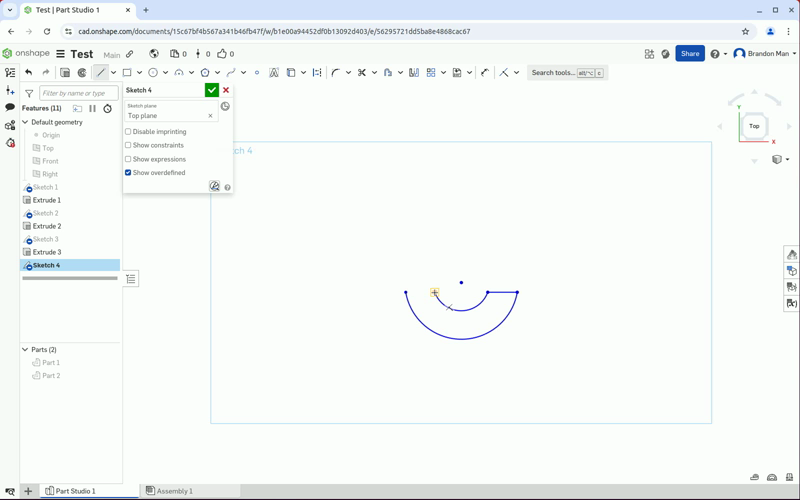
click(434, 292)
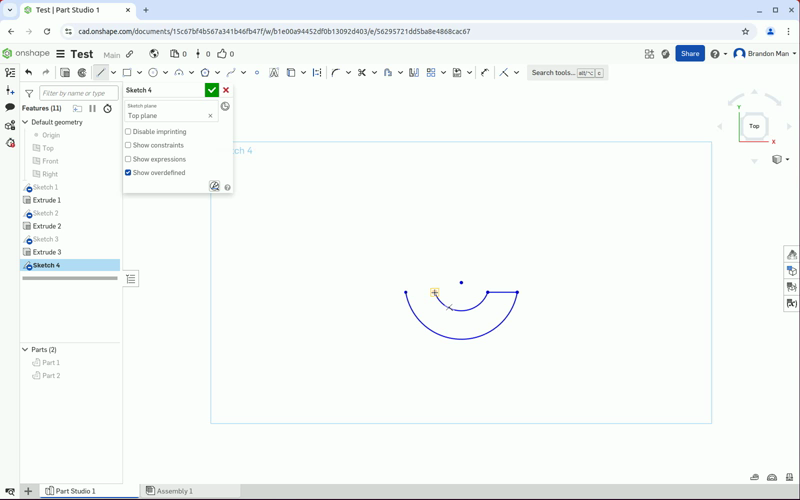
mouse_move(464, 292)
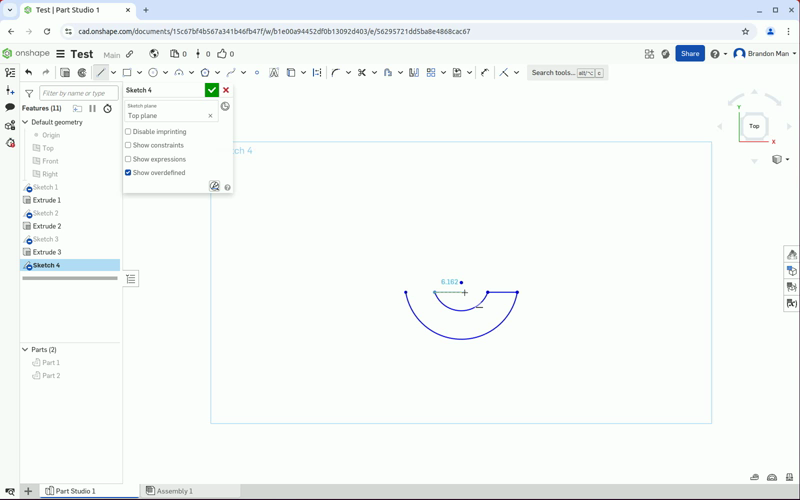
key_down(shift)
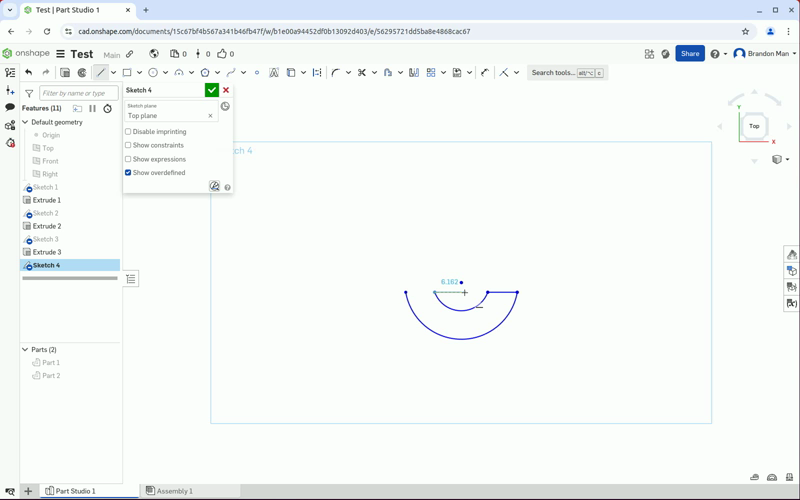
mouse_move(405, 292)
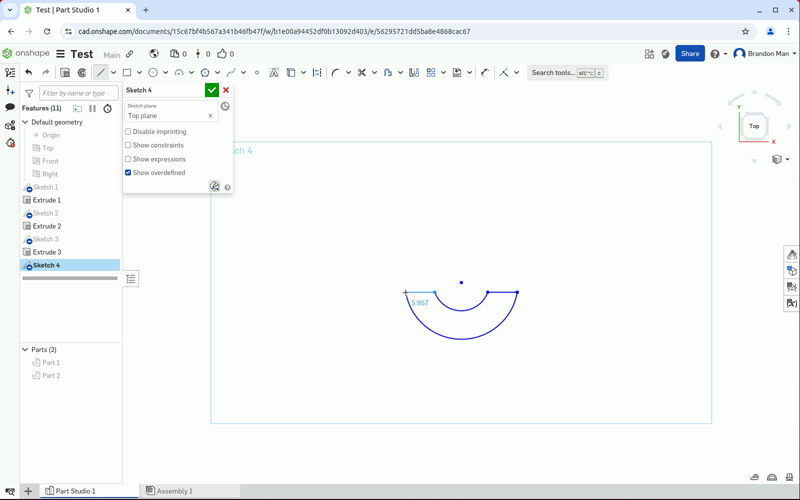
key_up(shift)
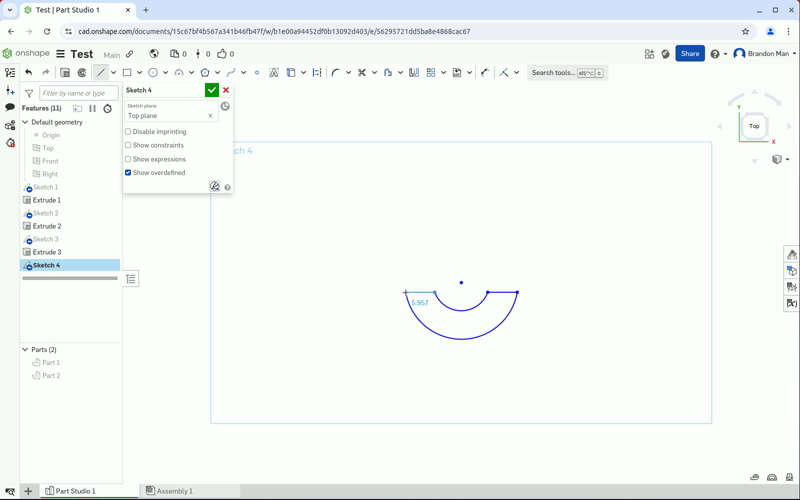
click(405, 292)
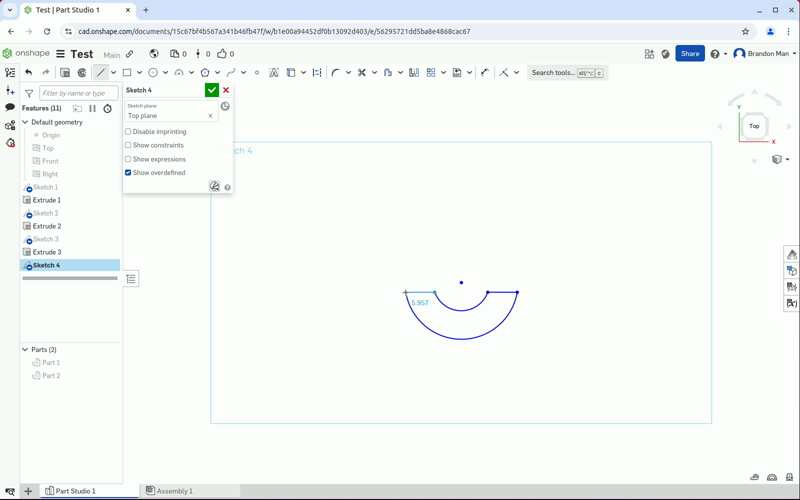
key(esc)
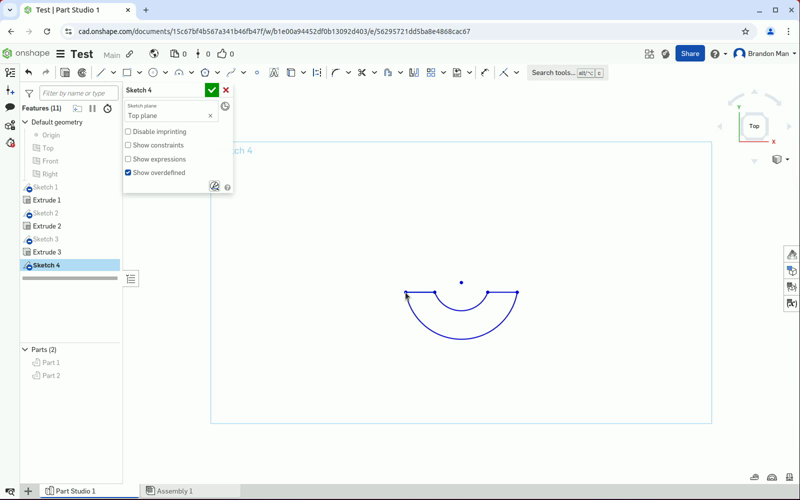
mouse_move(460, 319)
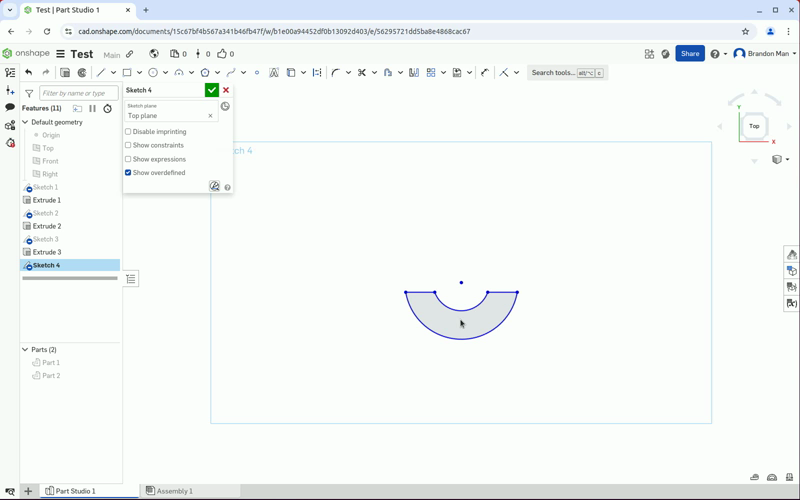
click(460, 319)
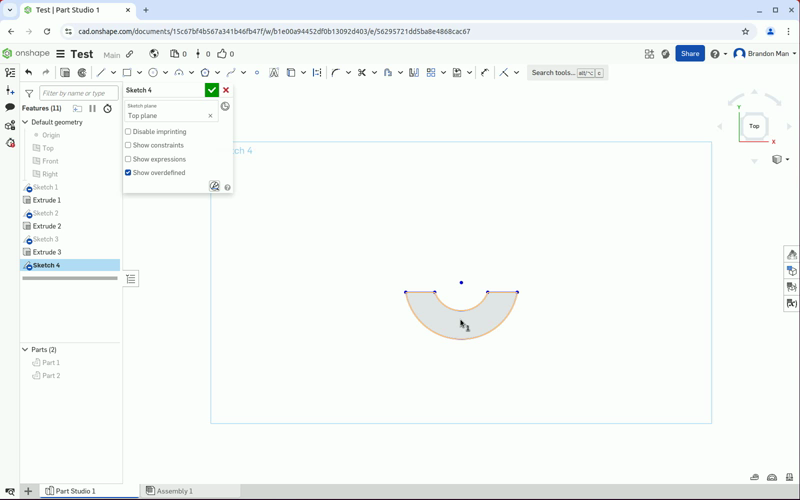
mouse_move(73, 352)
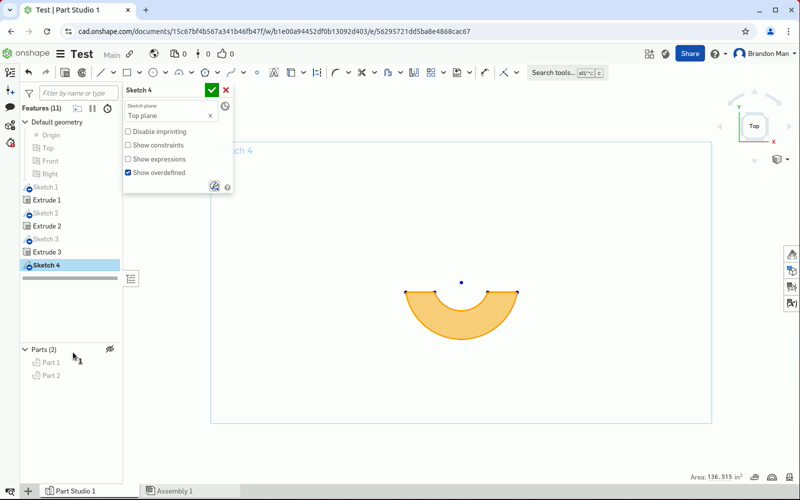
key(shift+y)
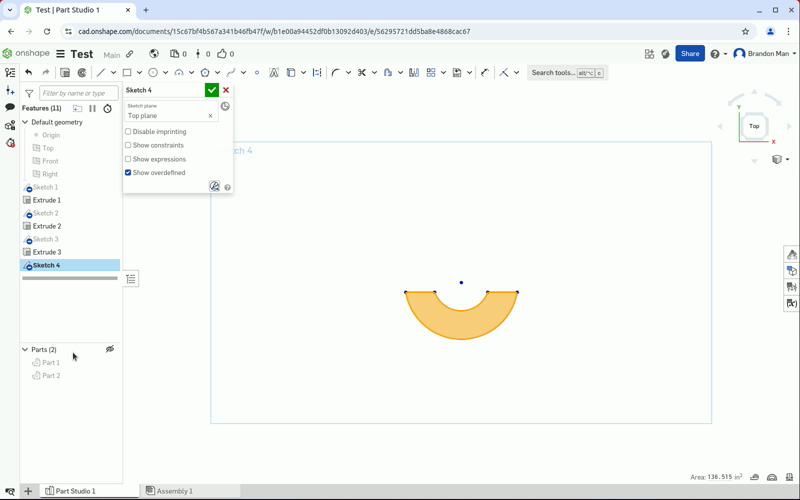
key(shift+e)
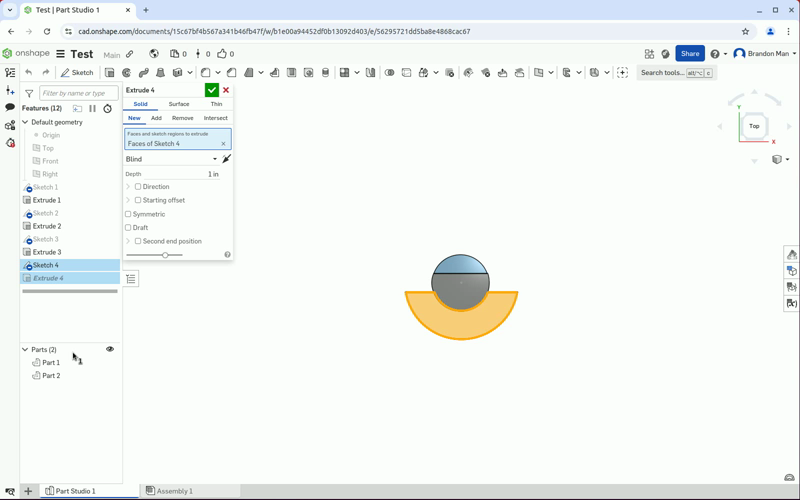
mouse_move(143, 106)
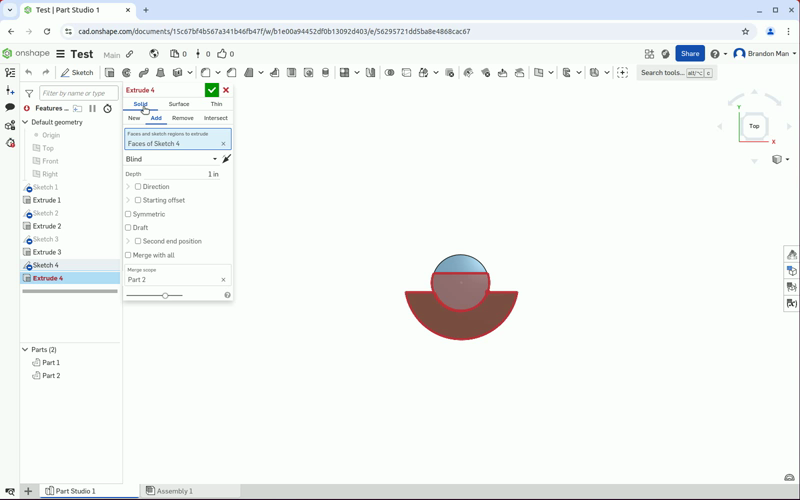
click(143, 106)
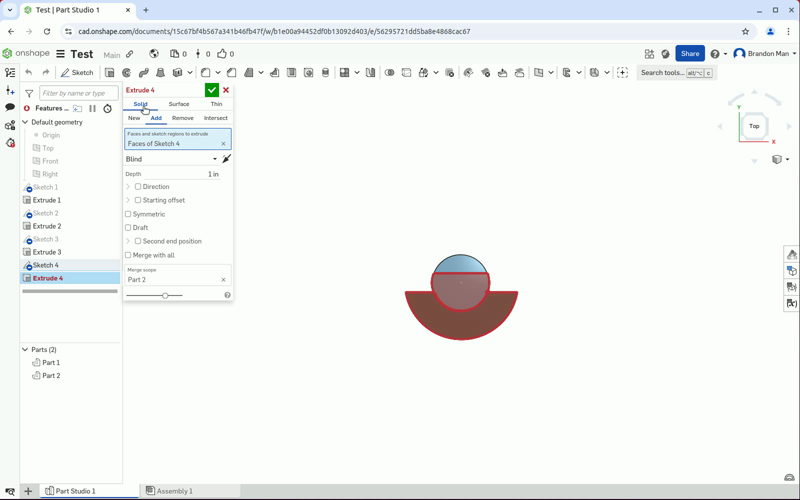
mouse_move(137, 120)
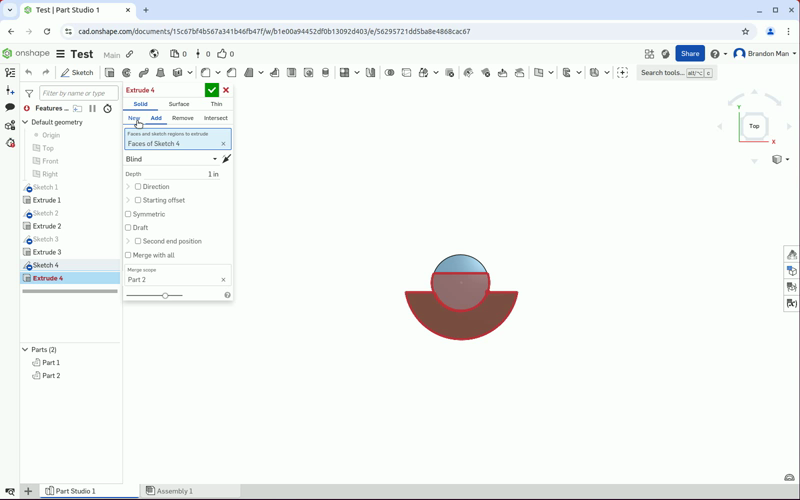
click(137, 120)
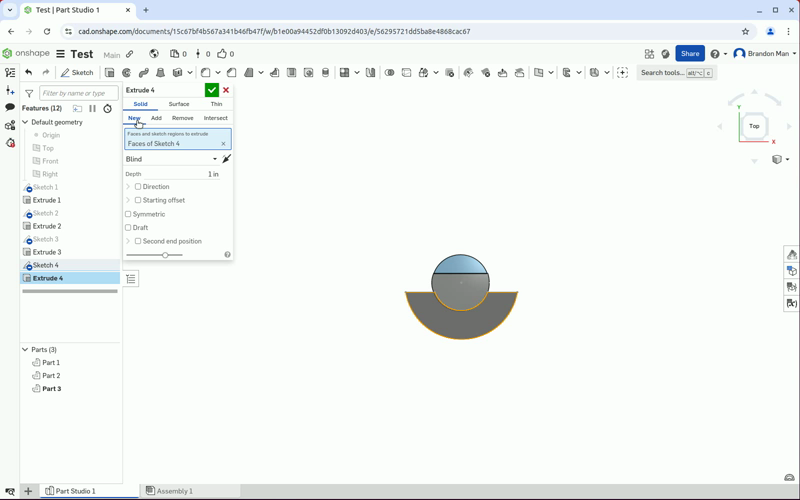
key(tab, 4)
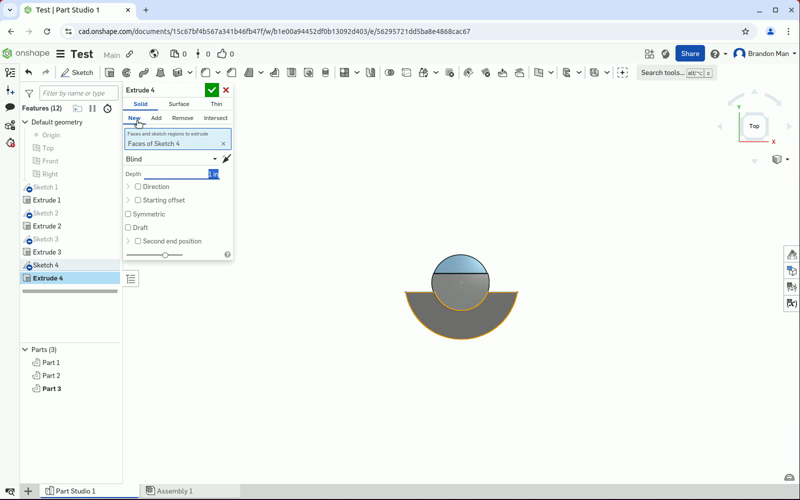
text(7.703)
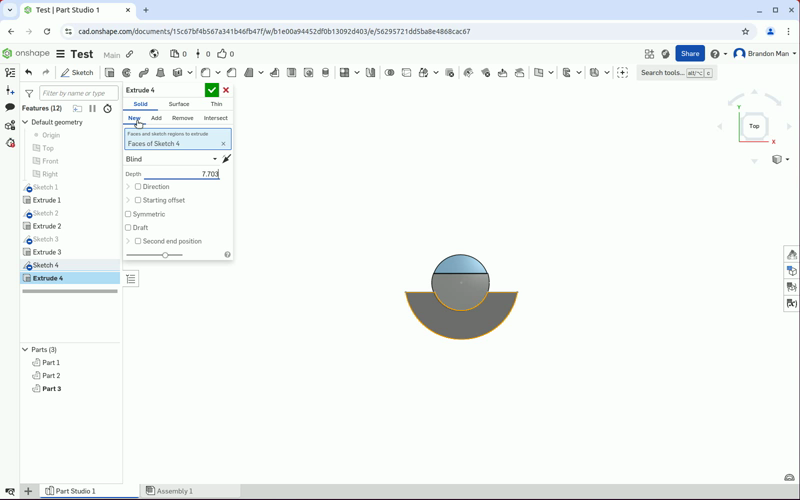
key(enter)
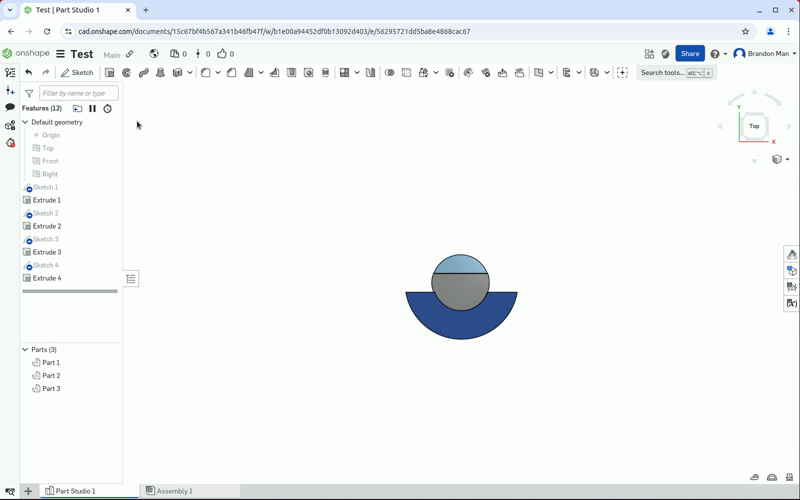
key(shift+h)
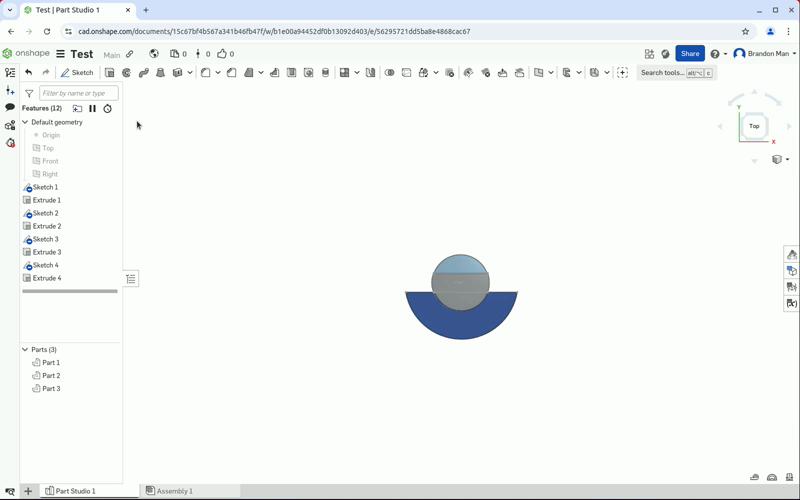
key(shift+h)
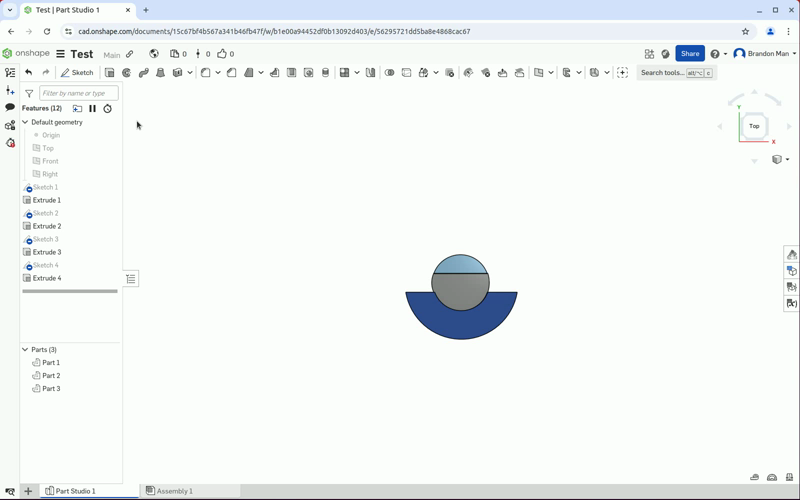
mouse_move(73, 189)
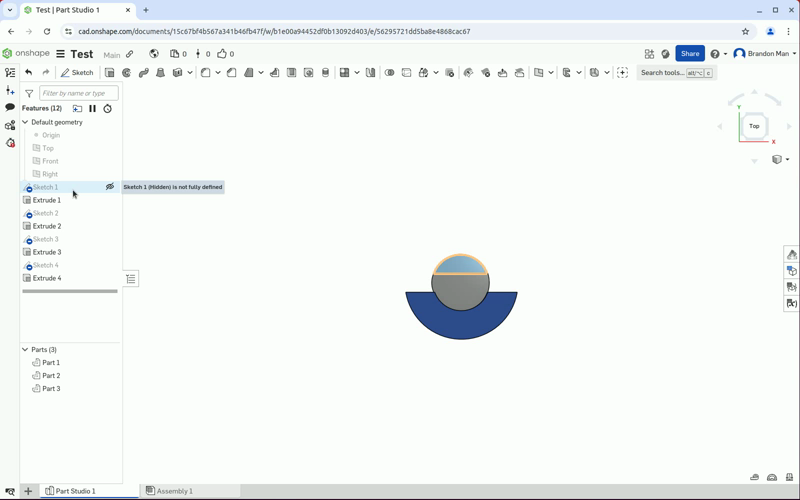
click(73, 189)
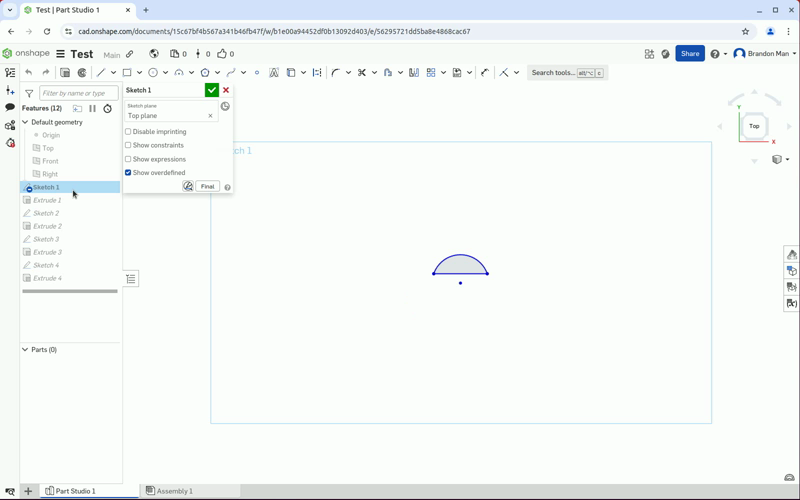
mouse_move(229, 92)
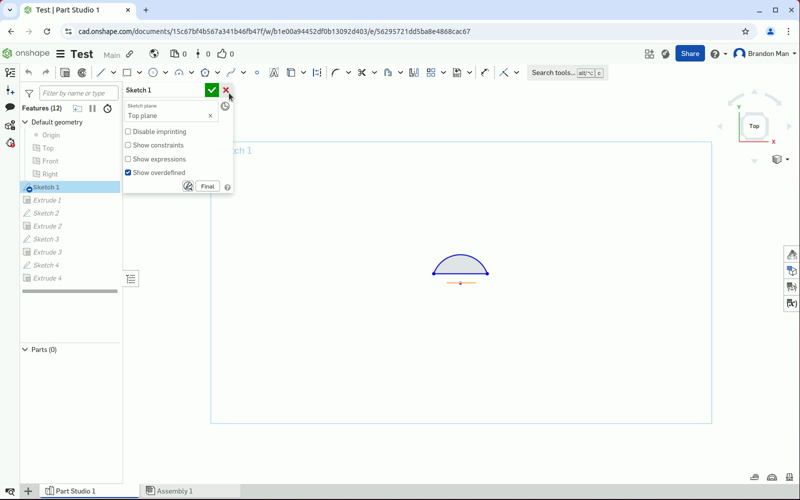
click(229, 92)
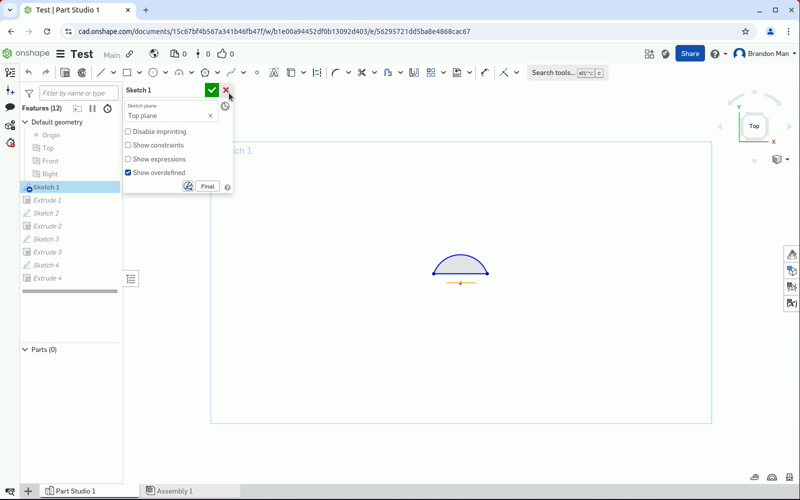
key(shift+s)
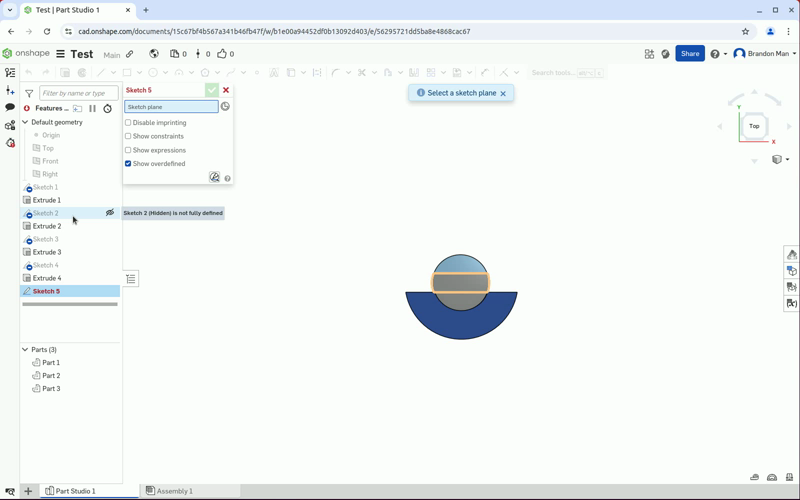
scroll(3)
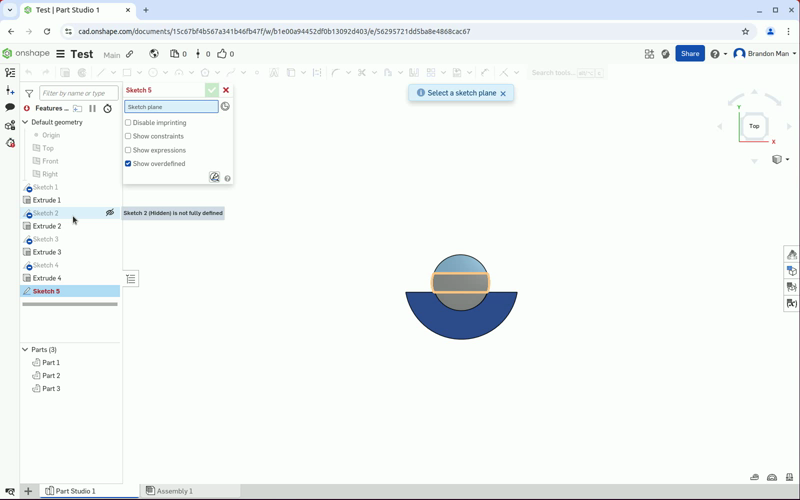
mouse_move(73, 150)
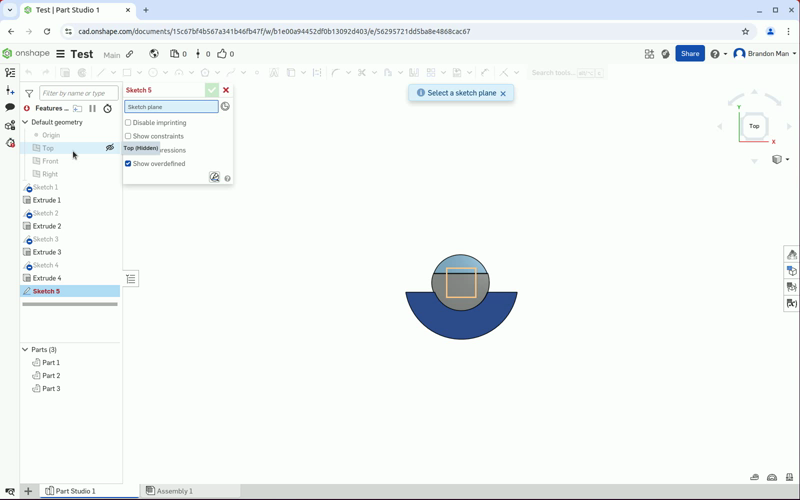
click(73, 150)
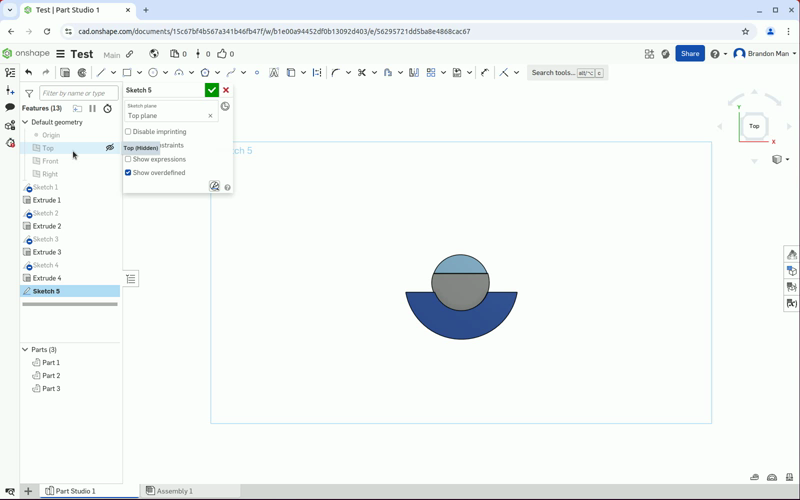
mouse_move(73, 352)
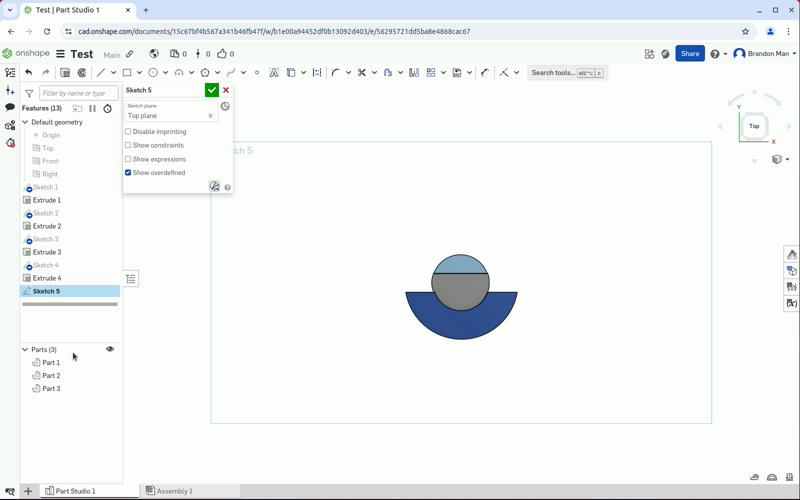
key(y)
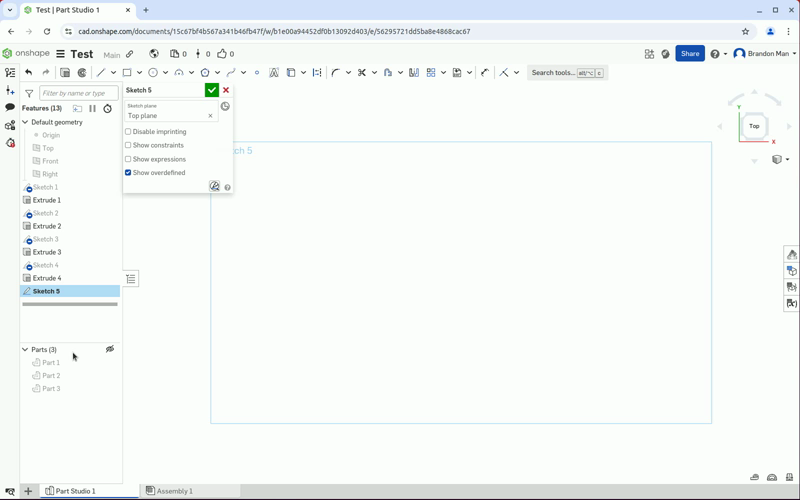
key(l)
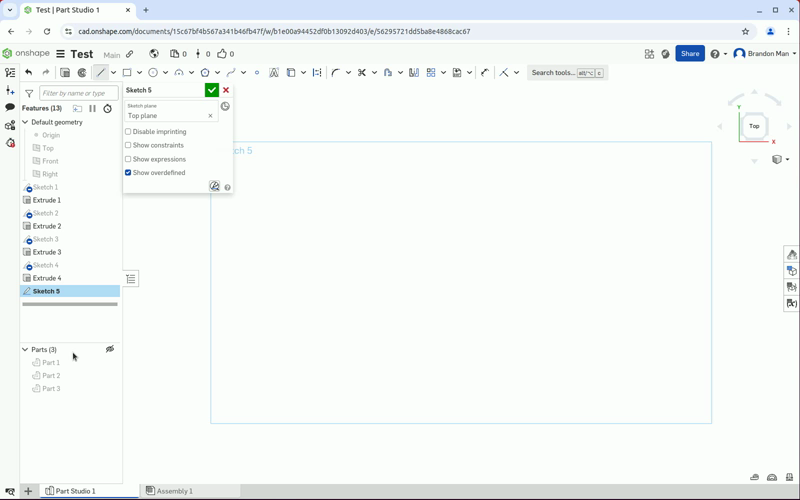
key_down(shift)
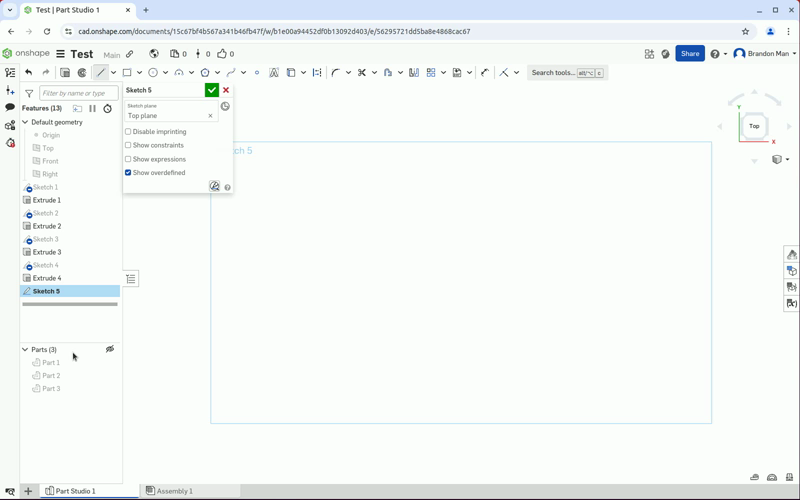
mouse_move(405, 273)
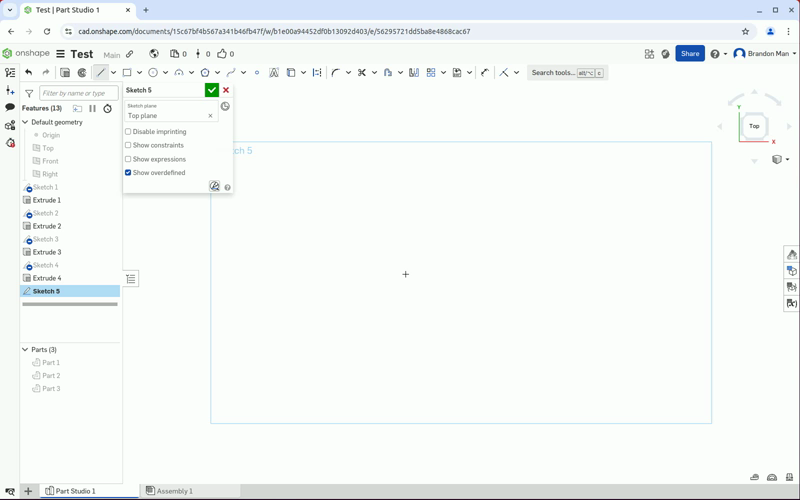
click(405, 273)
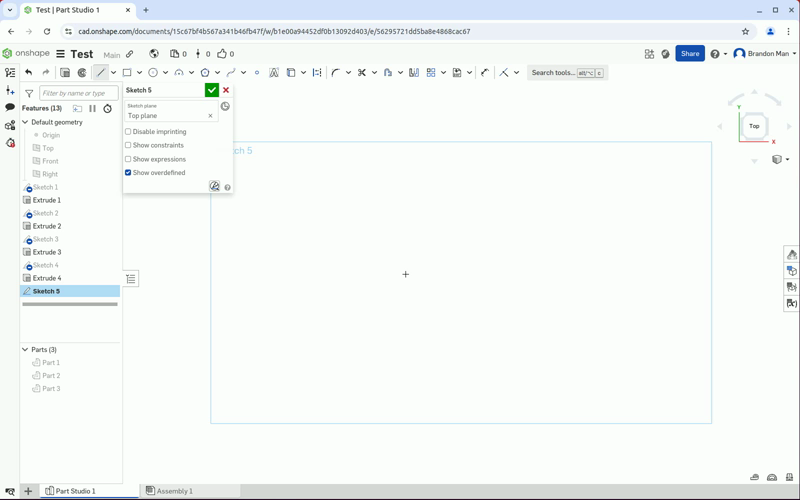
key_up(shift)
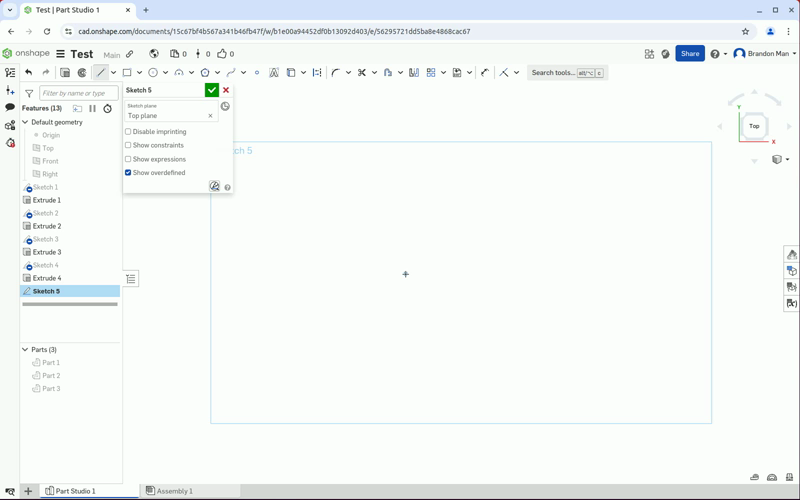
key_down(shift)
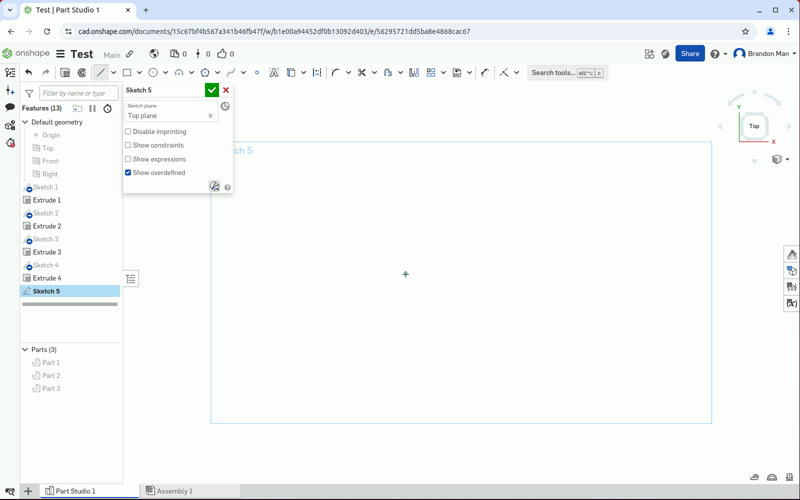
mouse_move(435, 273)
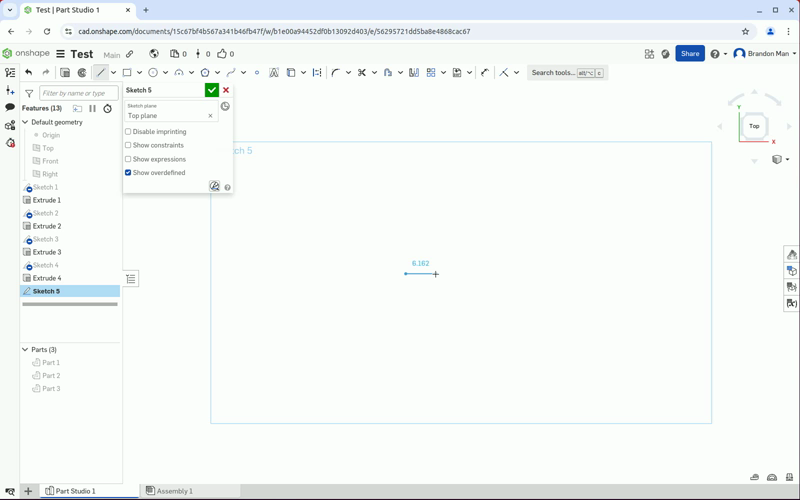
mouse_move(434, 273)
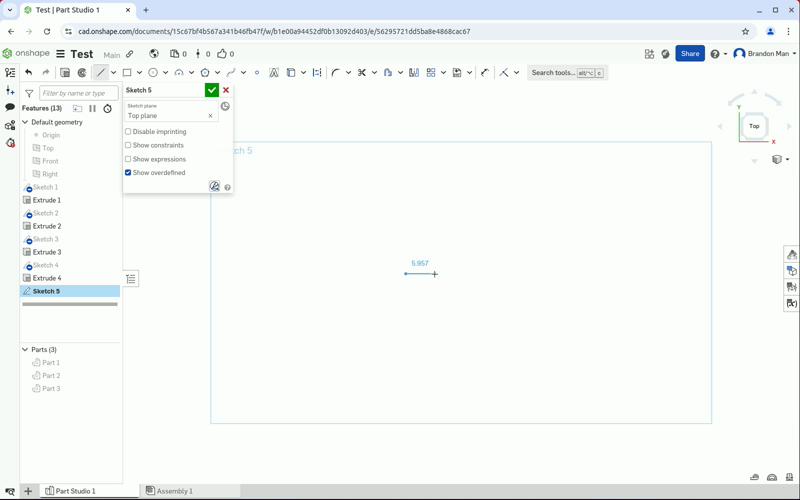
click(434, 273)
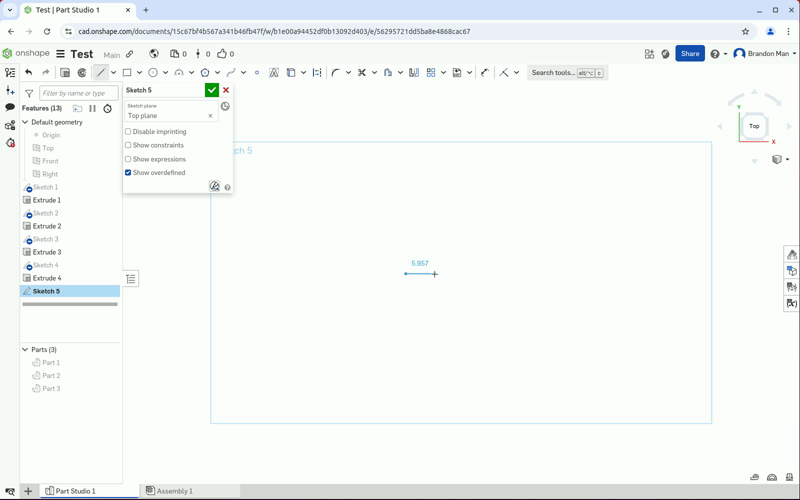
key_up(shift)
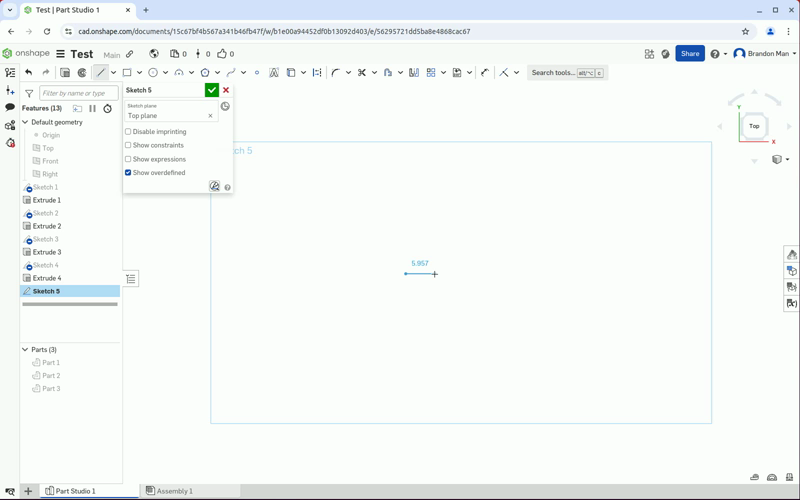
key(esc)
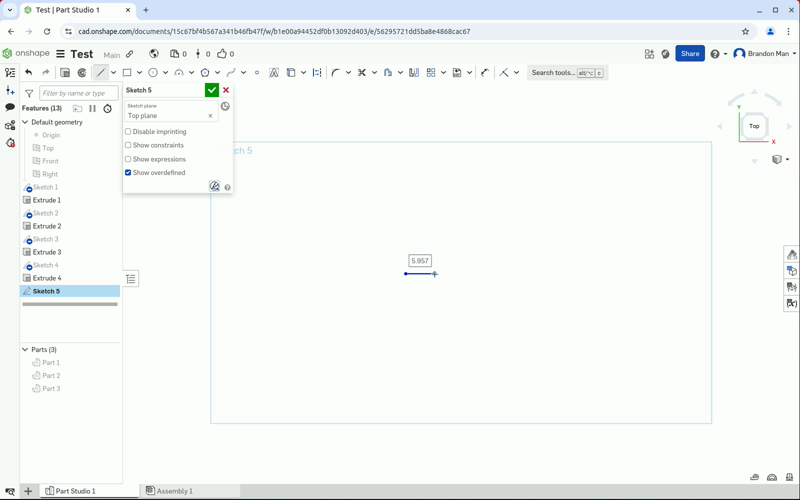
key(a)
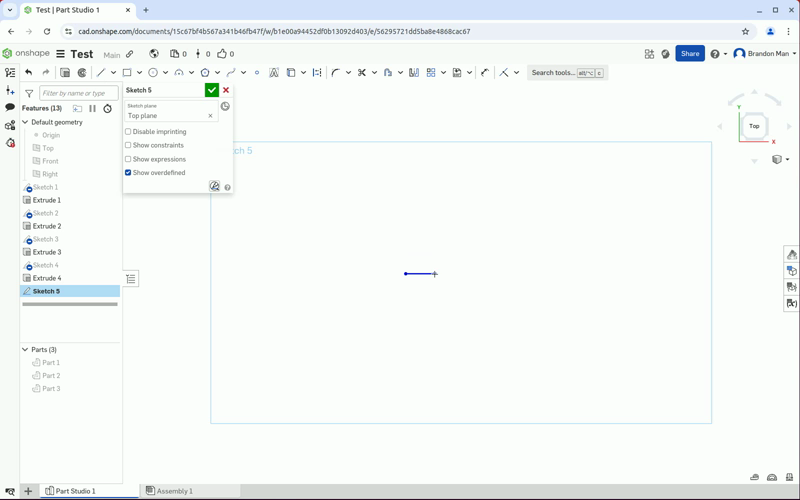
mouse_move(434, 273)
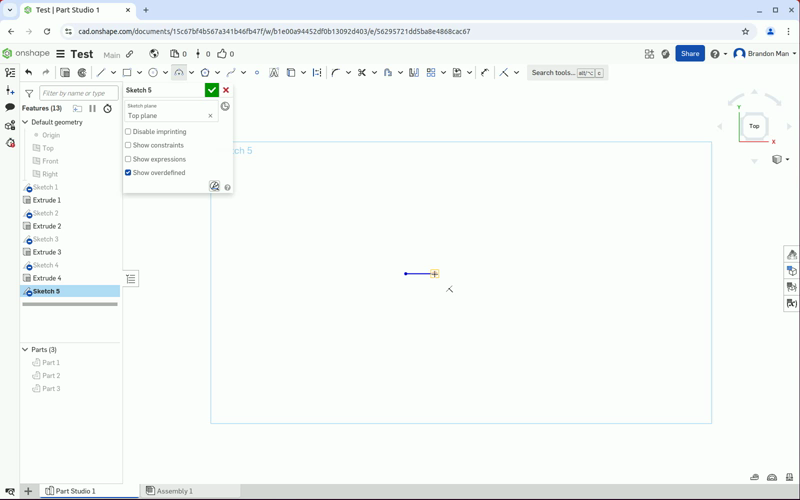
click(434, 273)
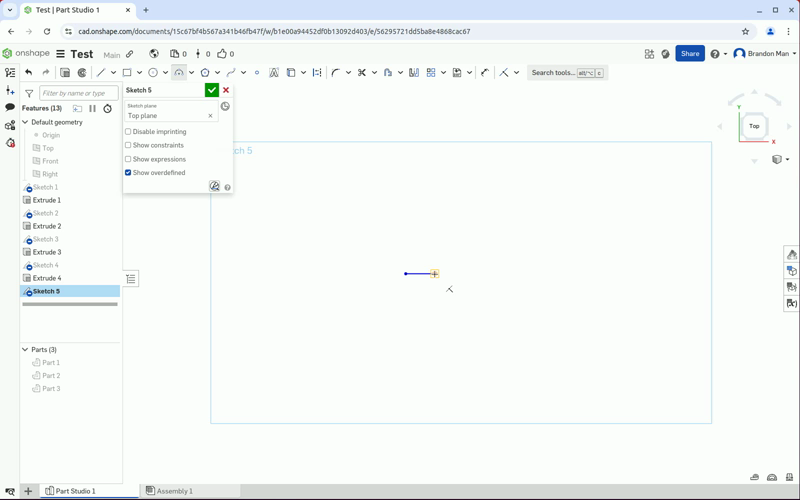
key_down(shift)
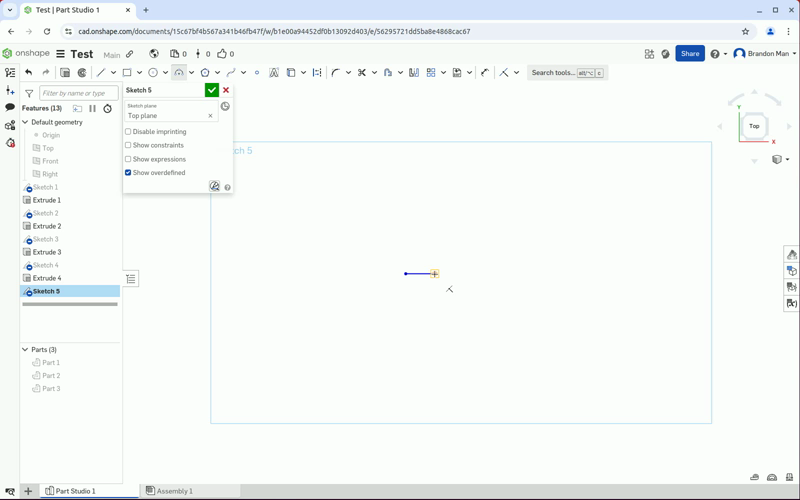
mouse_move(487, 273)
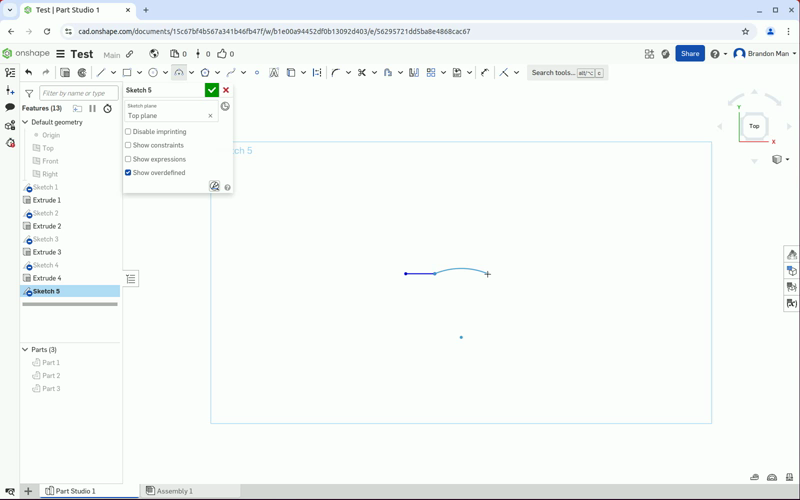
click(487, 273)
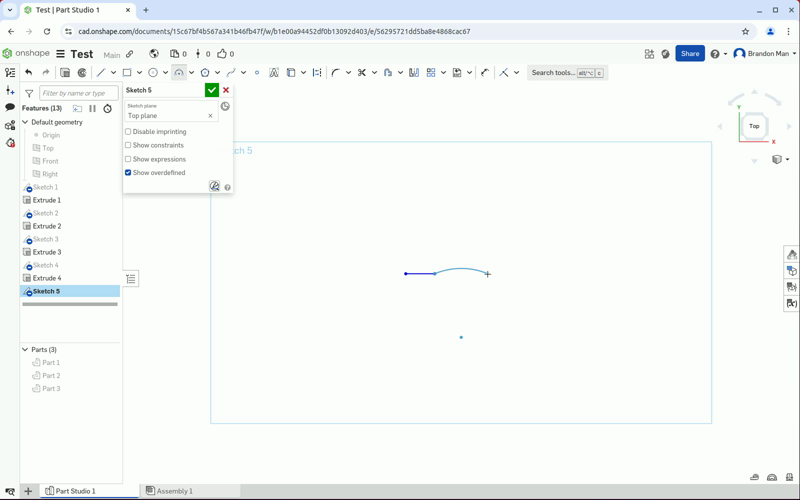
mouse_move(461, 255)
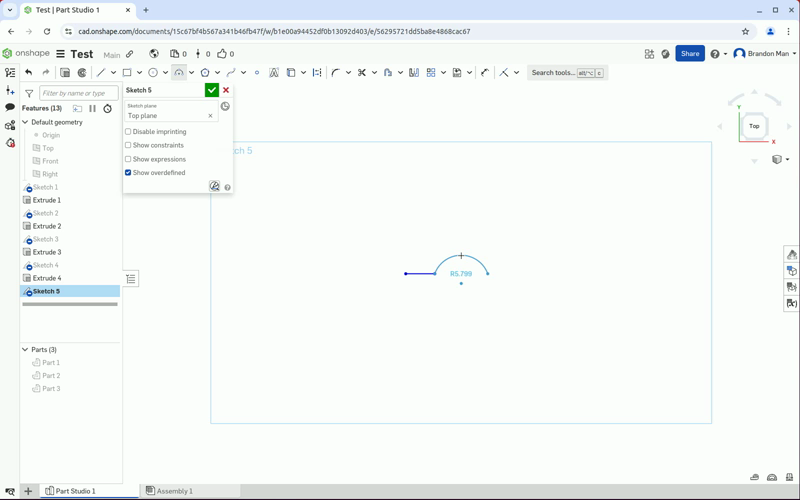
click(461, 255)
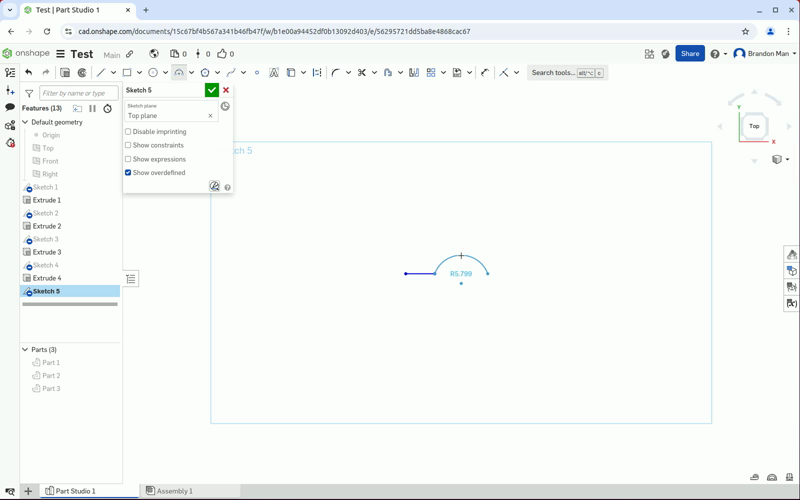
key_up(shift)
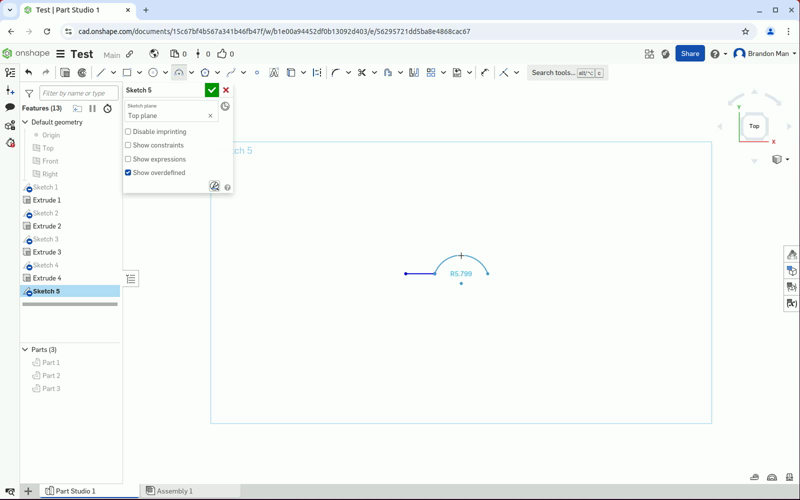
key(esc)
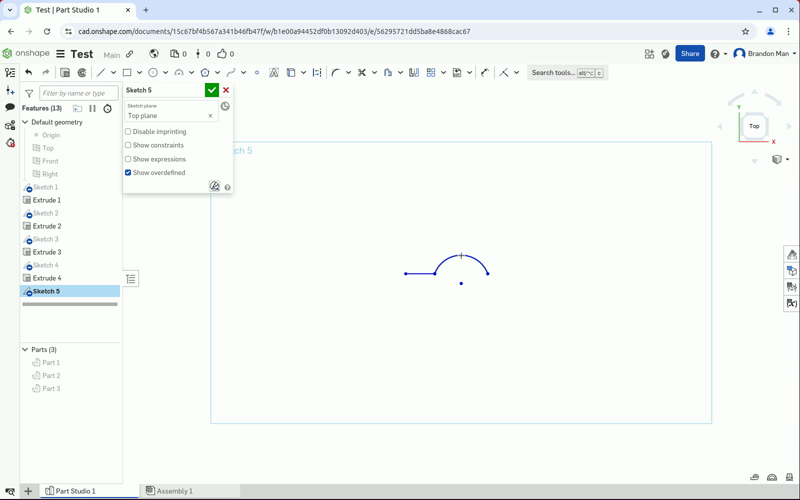
key(l)
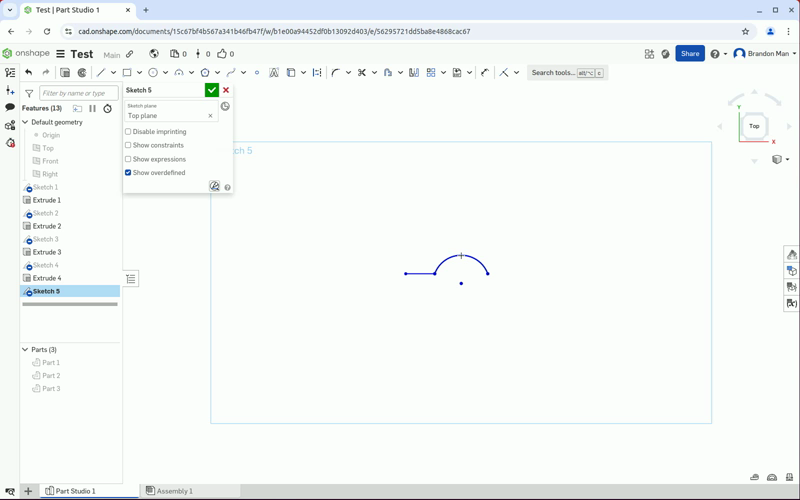
mouse_move(487, 273)
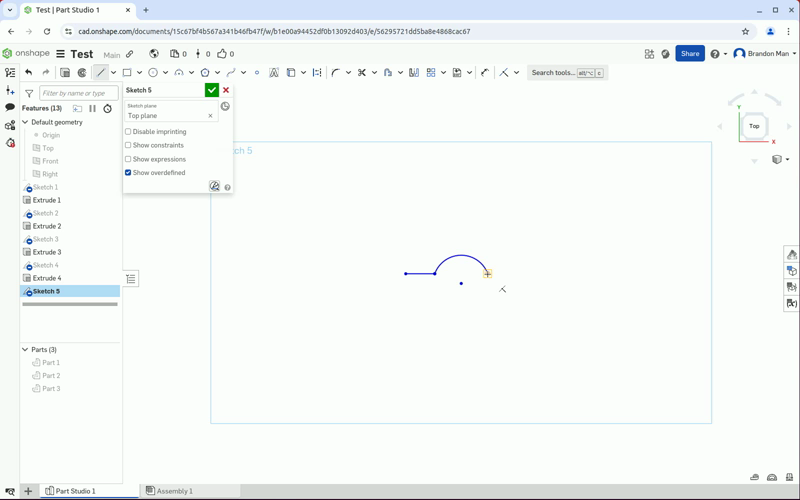
click(487, 273)
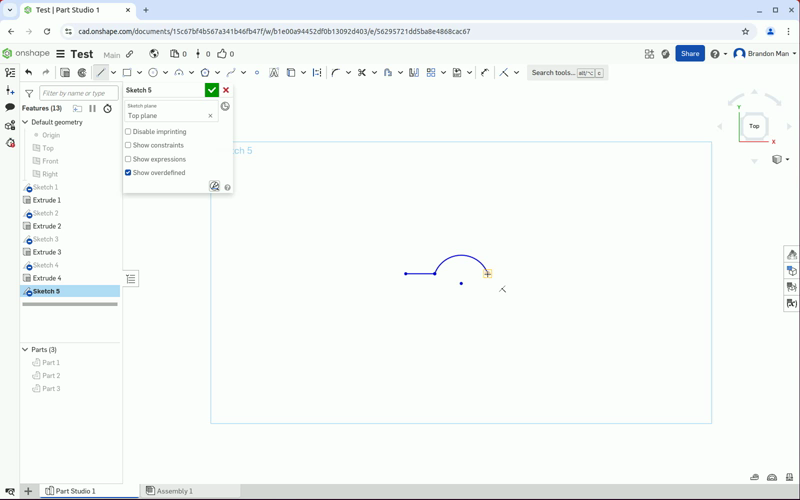
key_down(shift)
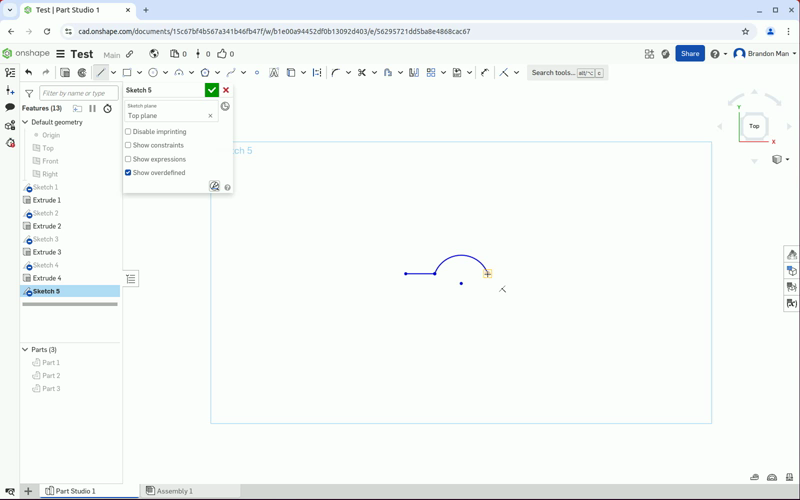
mouse_move(517, 273)
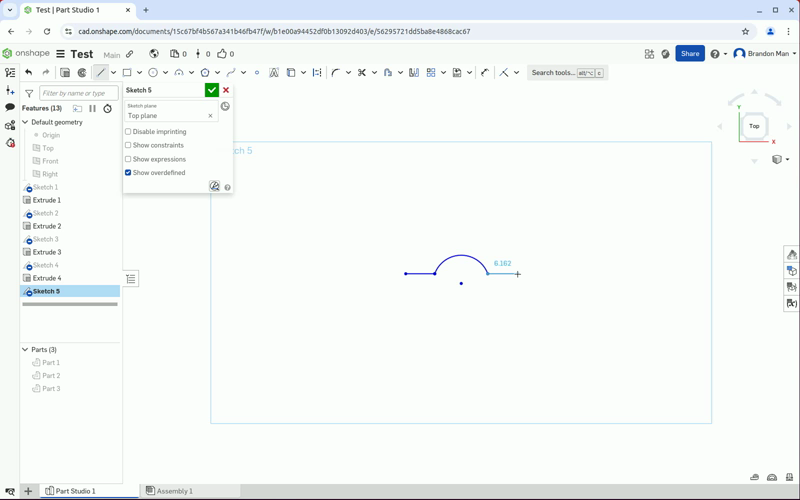
mouse_move(517, 273)
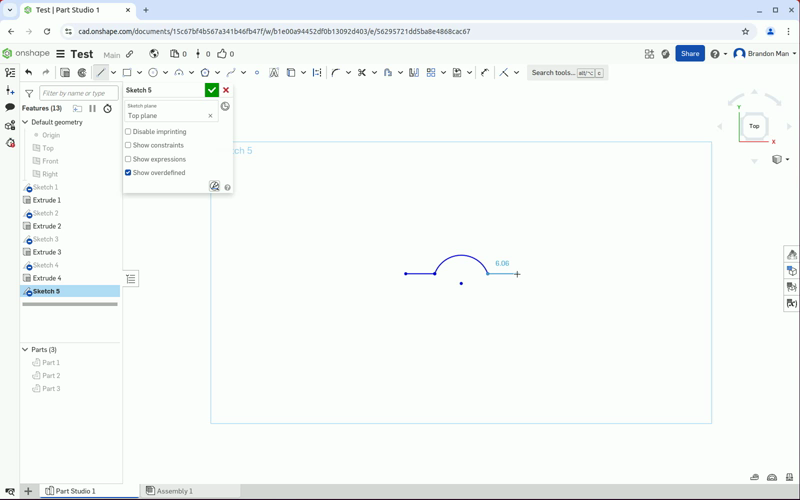
click(517, 273)
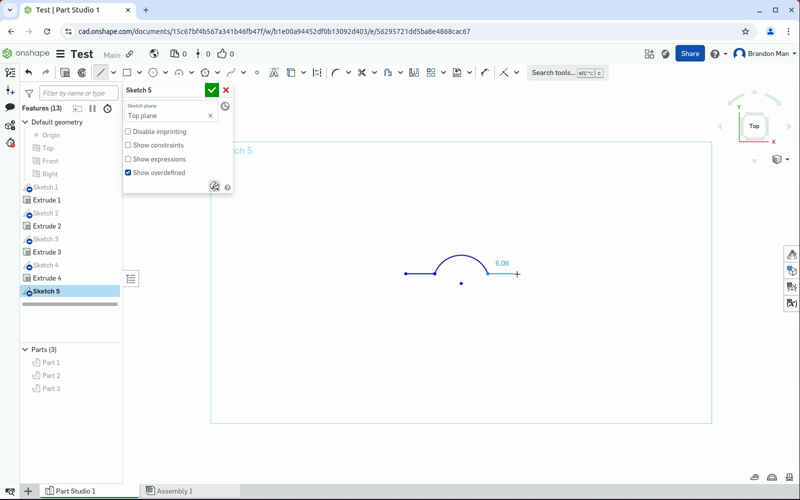
key_up(shift)
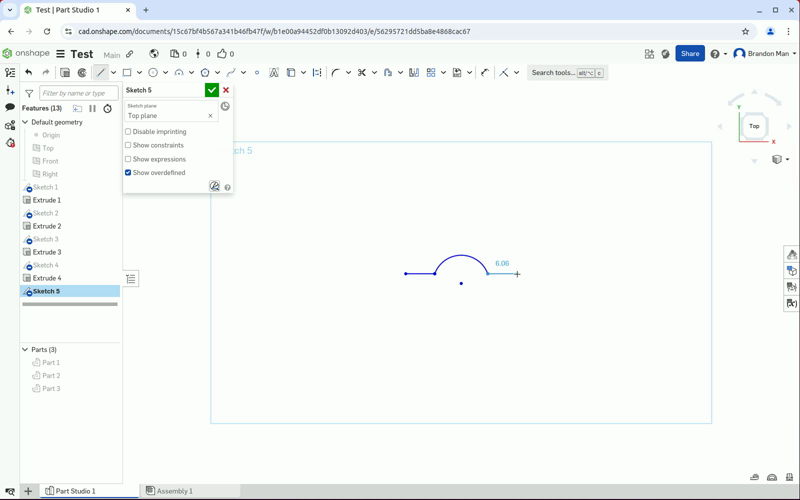
key(esc)
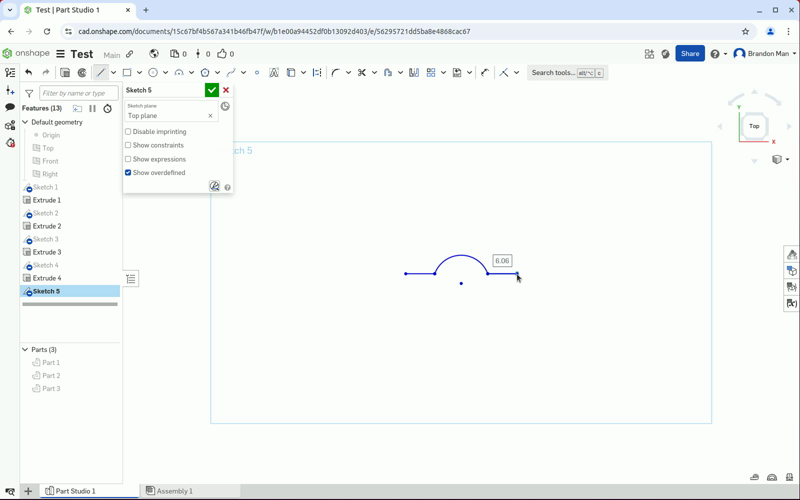
key(a)
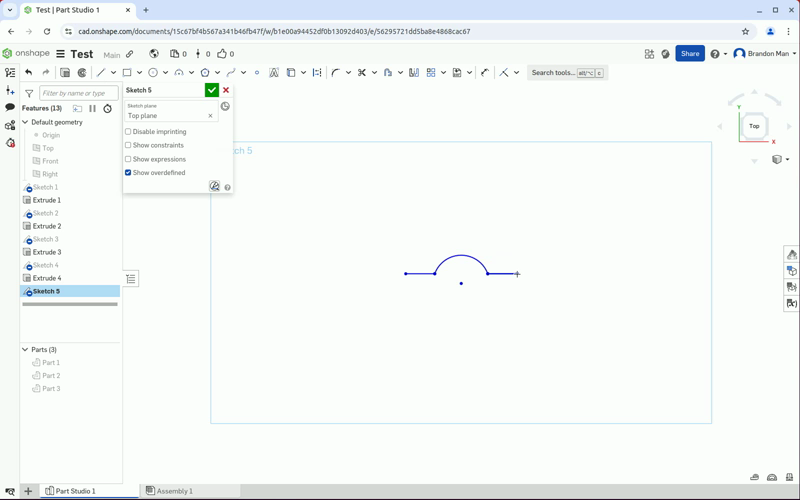
mouse_move(517, 273)
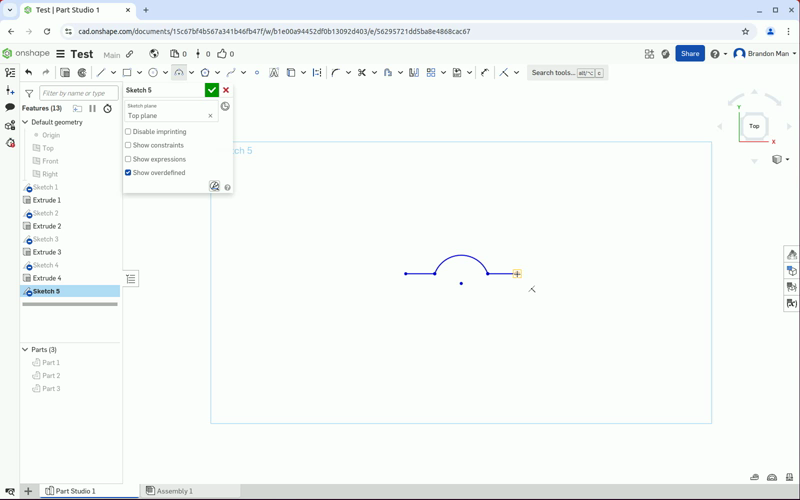
click(517, 273)
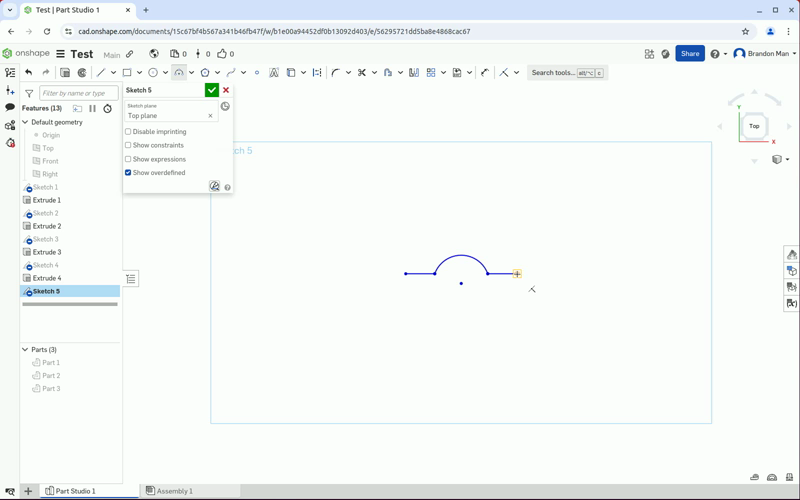
mouse_move(405, 273)
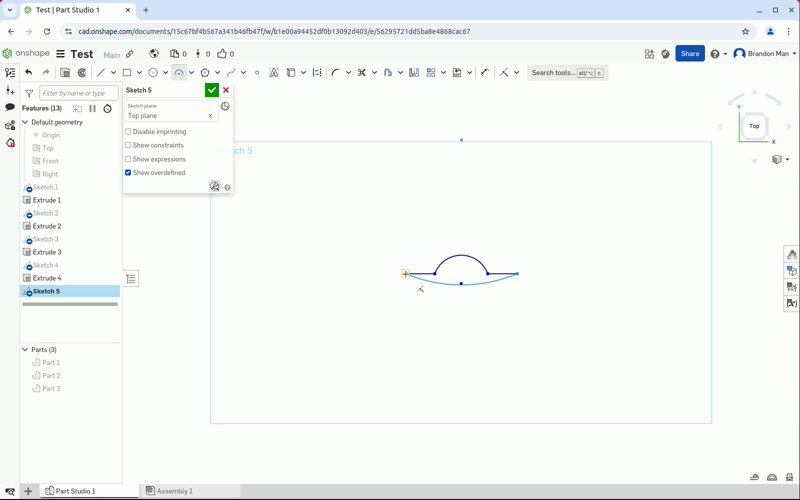
click(405, 273)
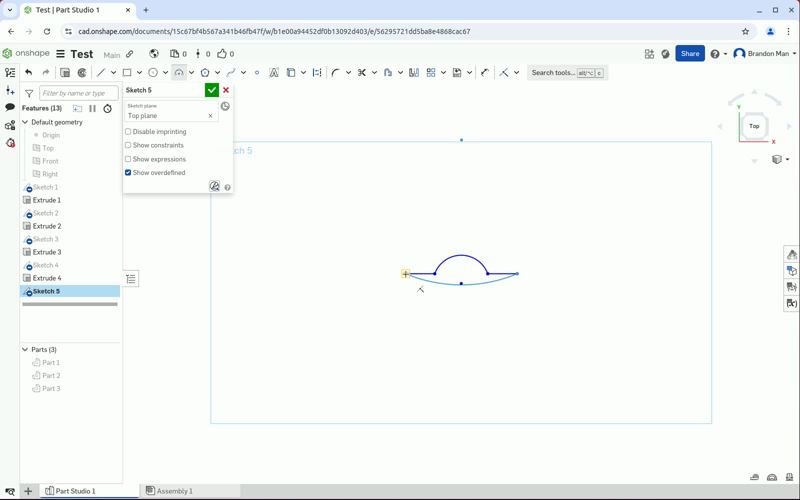
key_down(shift)
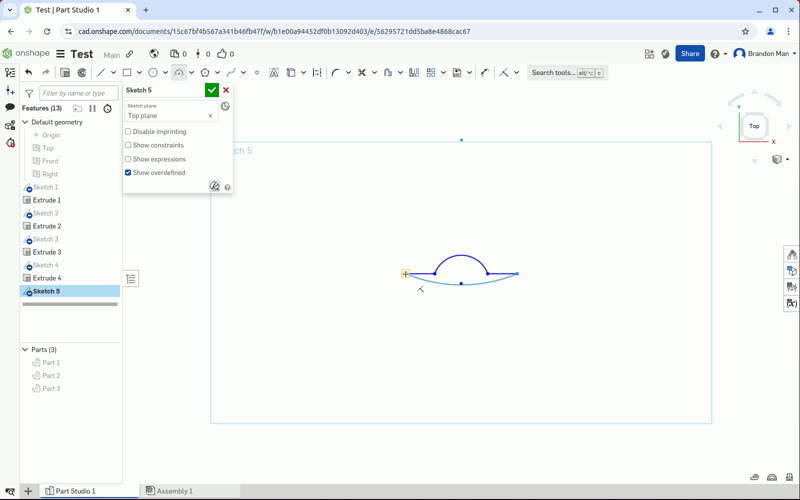
mouse_move(461, 226)
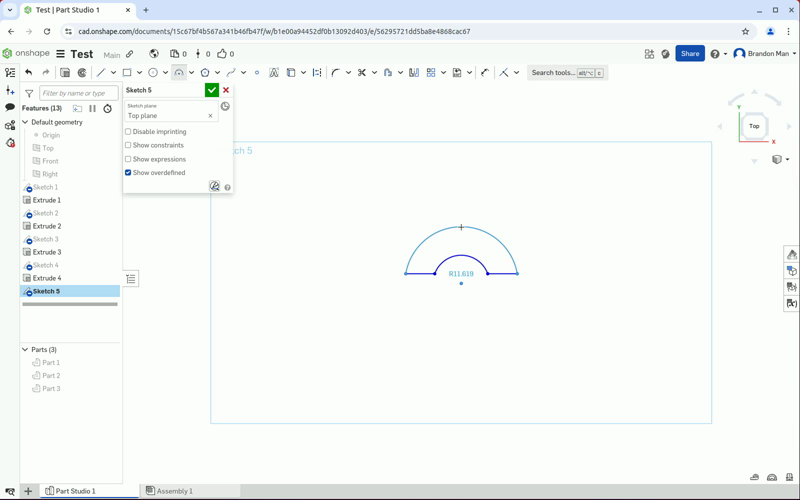
click(461, 226)
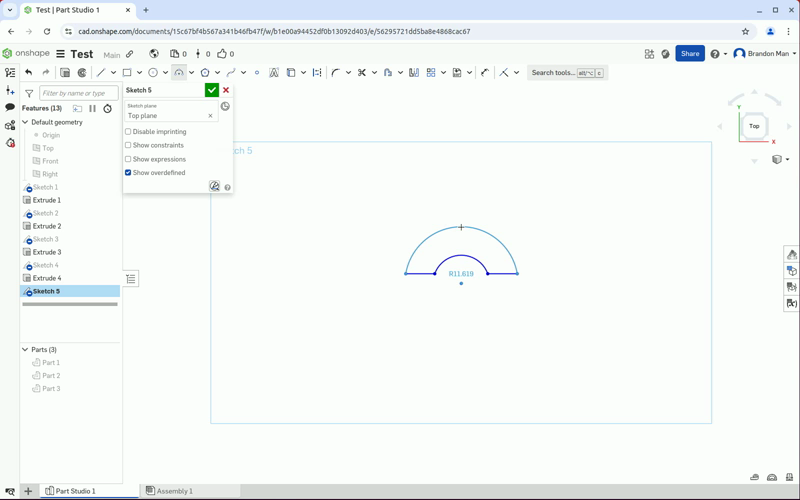
key_up(shift)
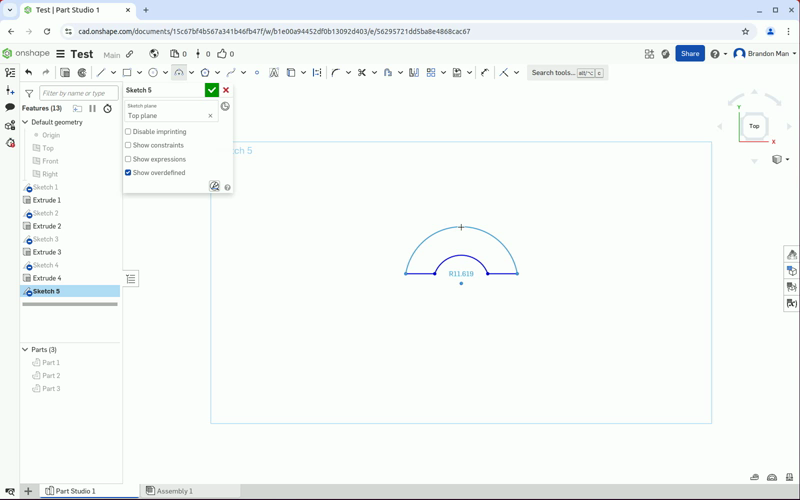
key(esc)
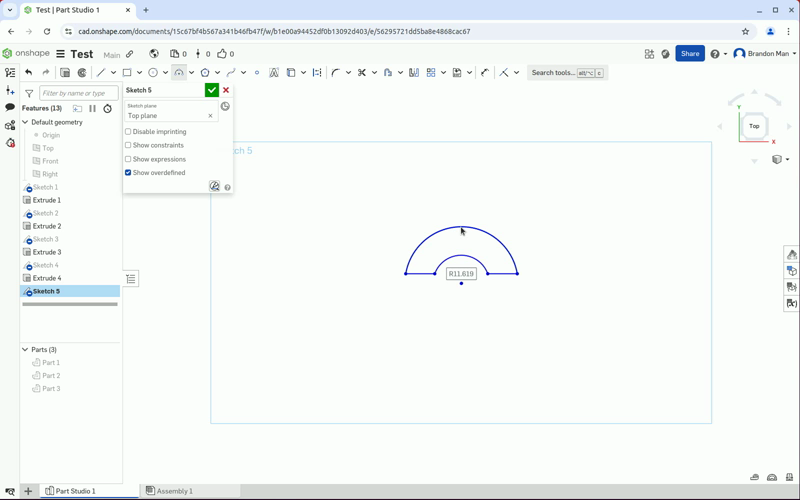
mouse_move(457, 244)
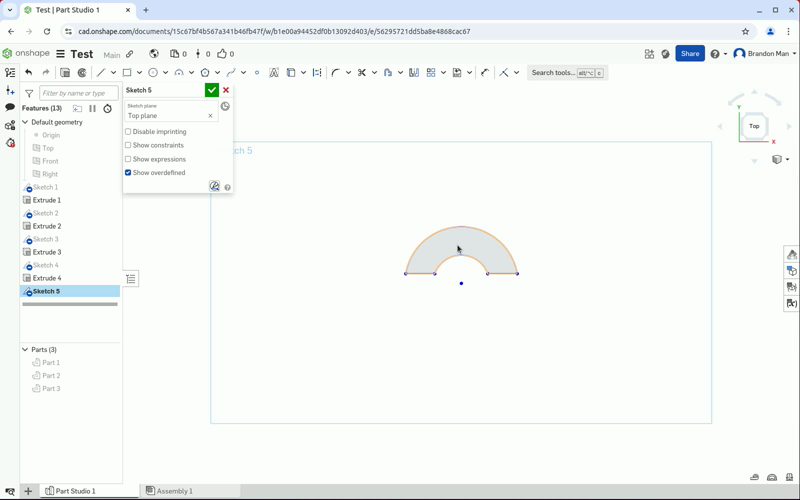
click(457, 244)
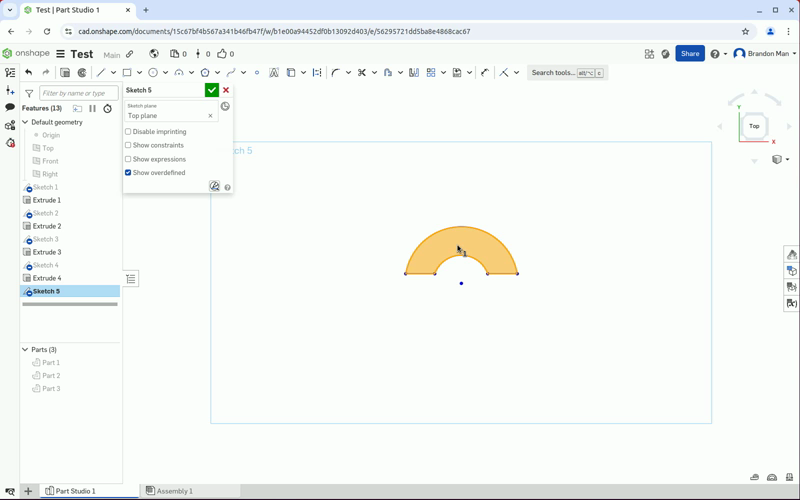
mouse_move(73, 352)
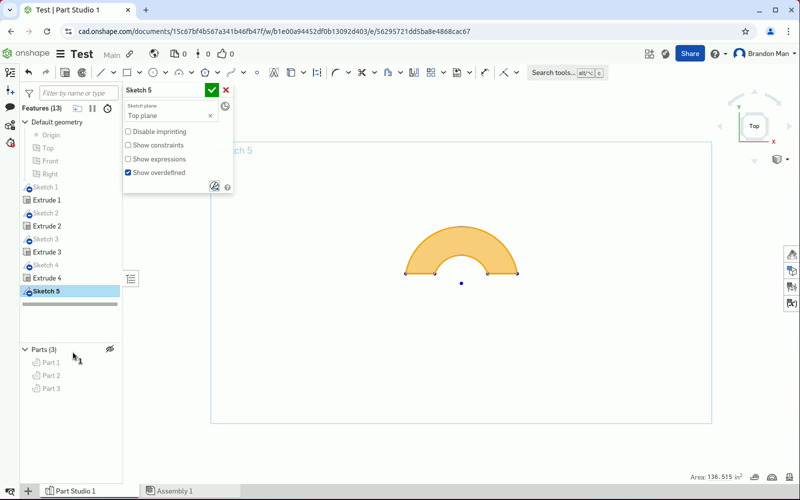
key(shift+y)
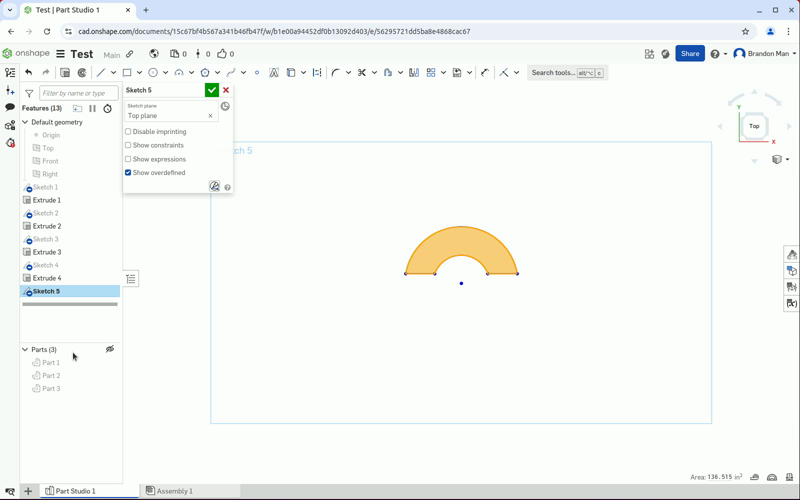
key(shift+e)
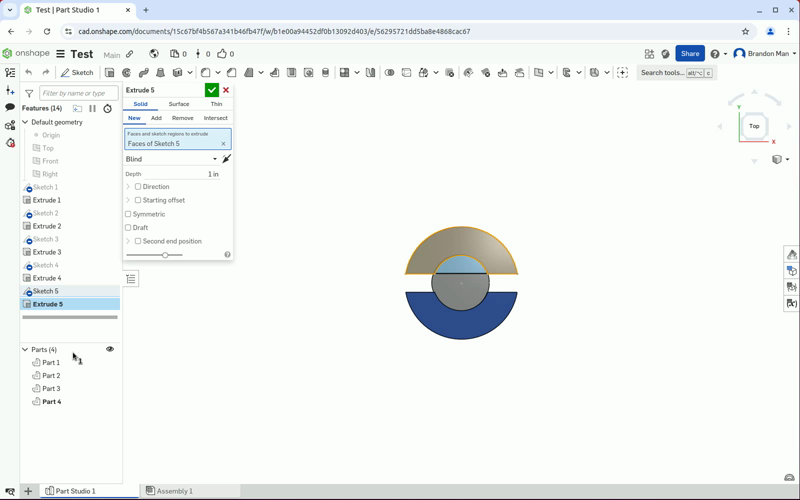
mouse_move(143, 106)
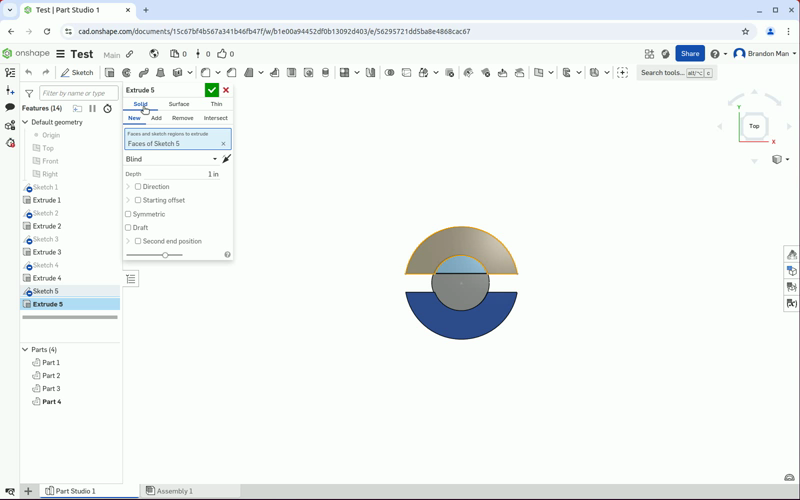
click(143, 106)
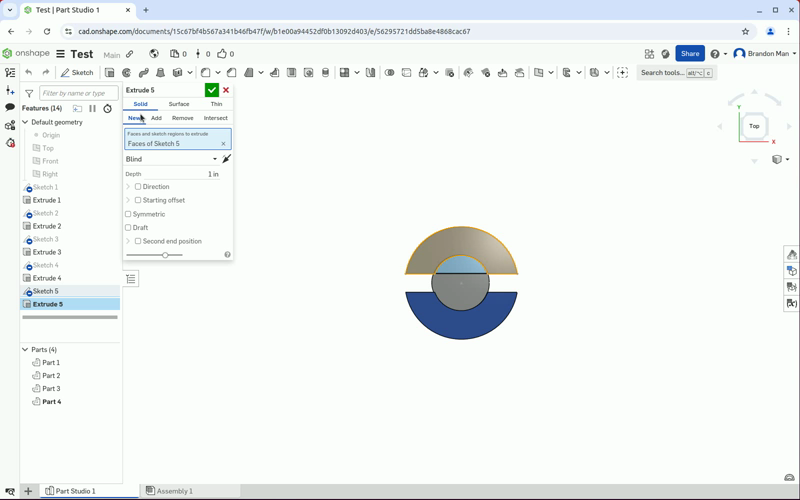
mouse_move(137, 120)
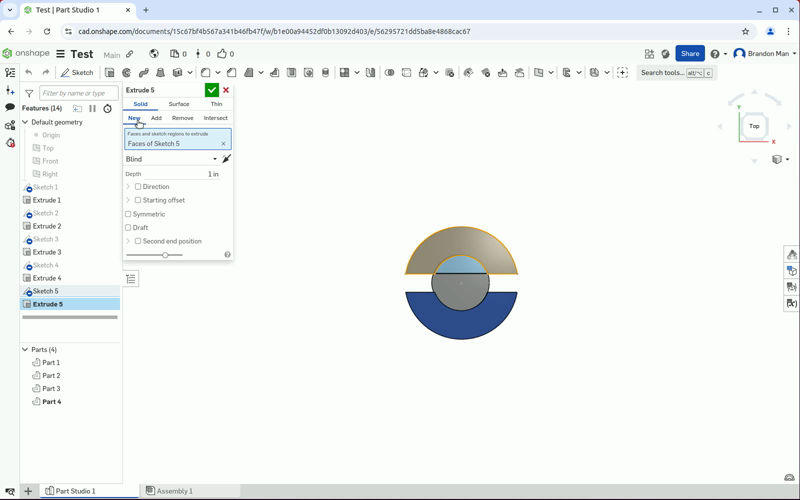
click(137, 120)
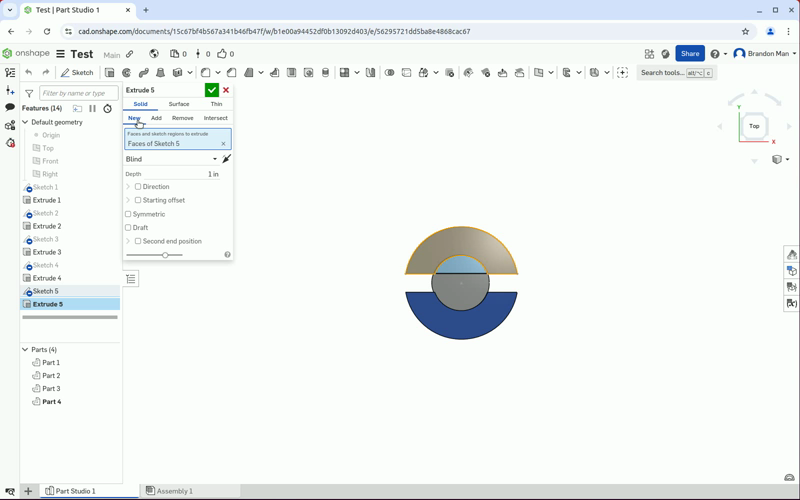
key(tab, 4)
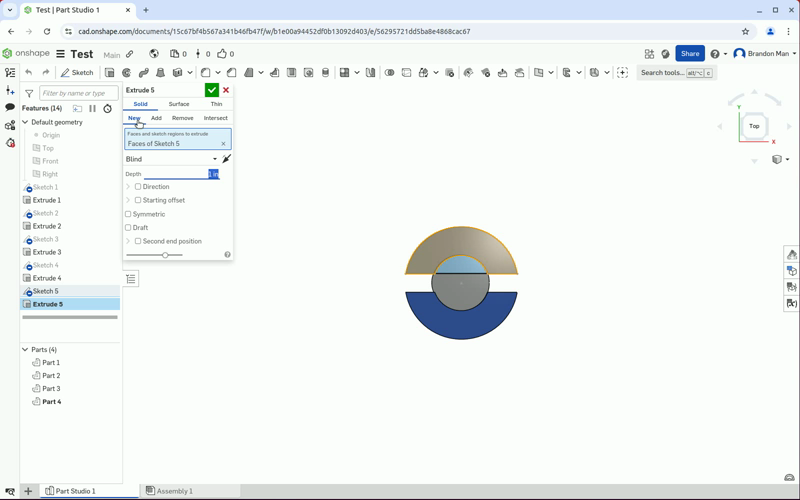
text(7.703)
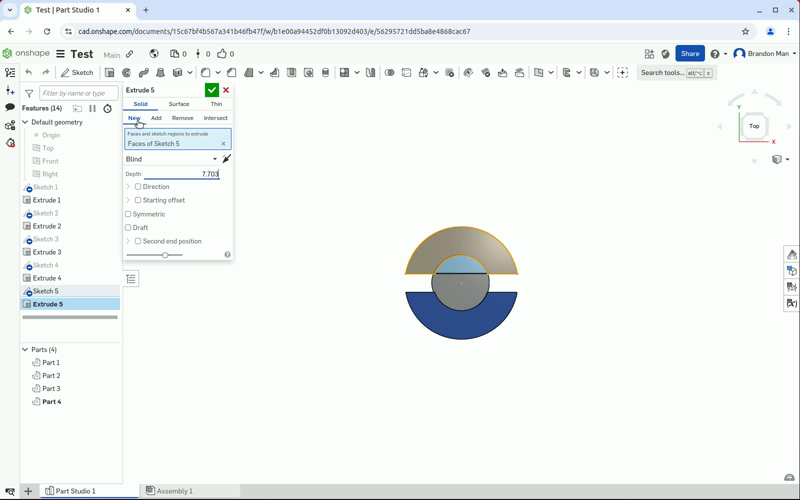
key(enter)
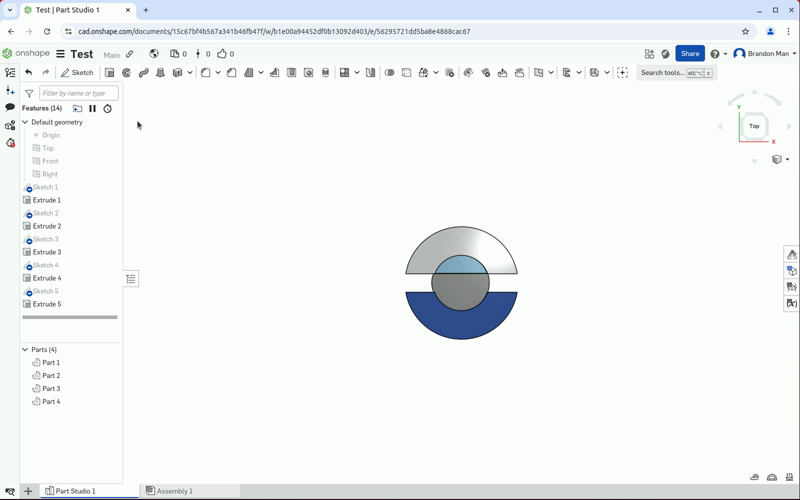
key(shift+h)
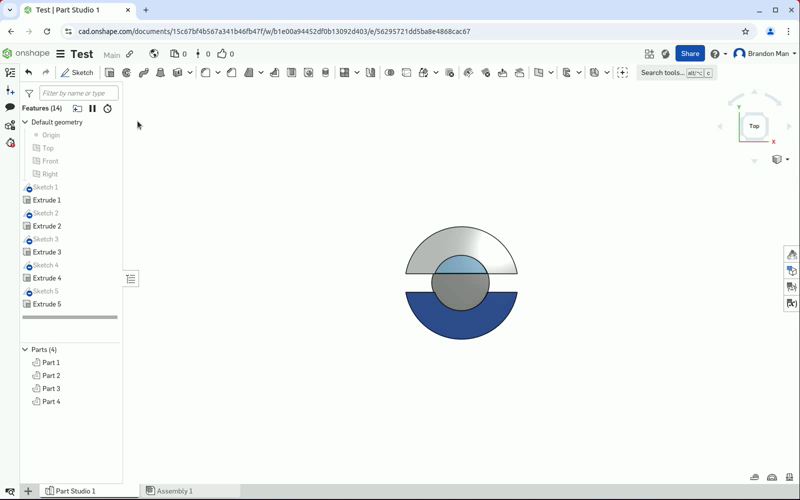
key(shift+h)
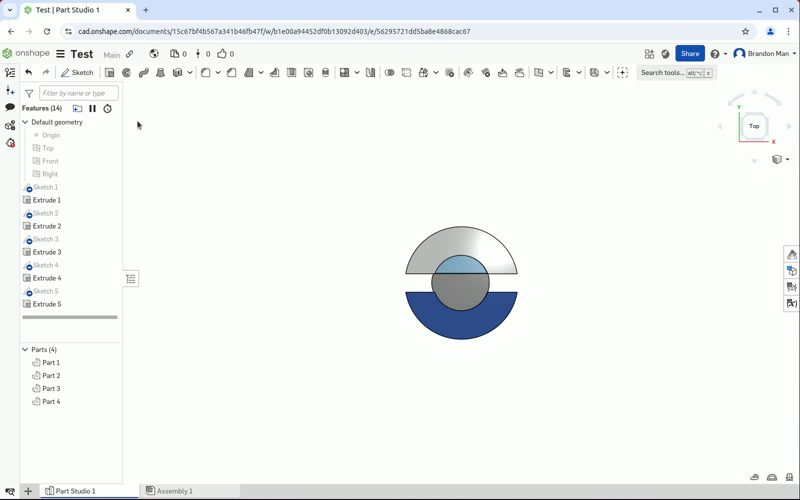
mouse_move(73, 189)
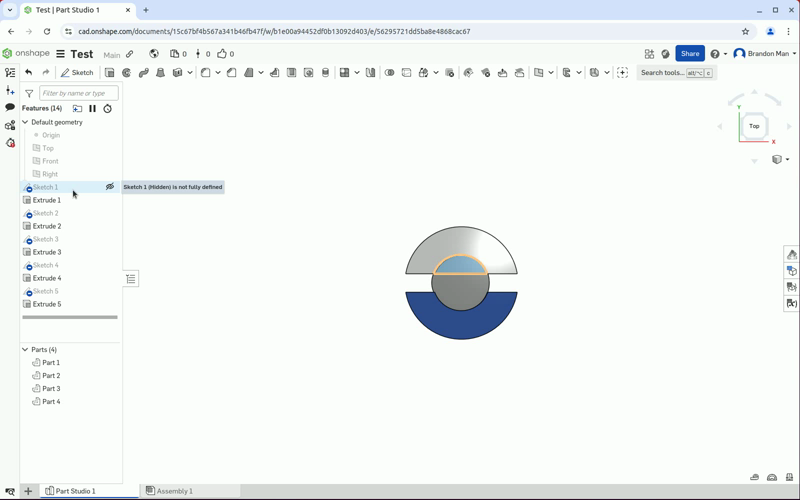
click(73, 189)
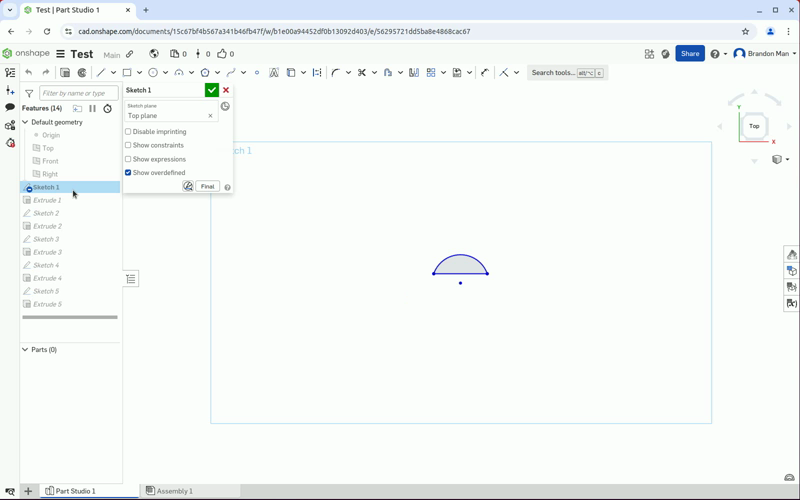
mouse_move(229, 92)
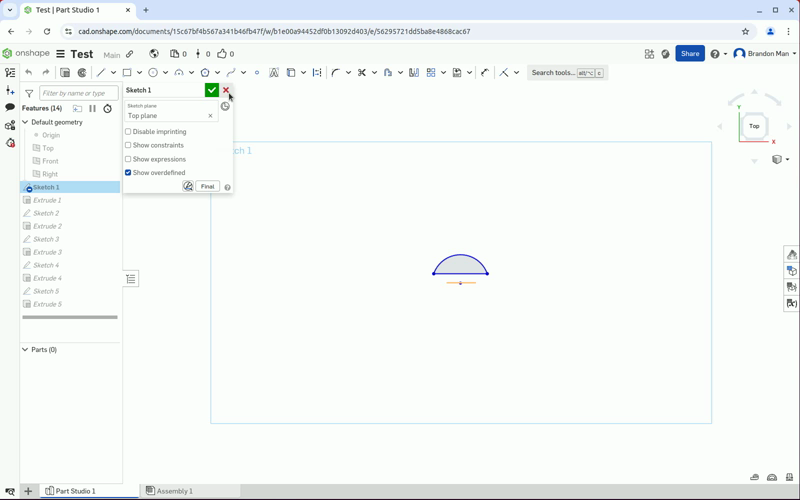
click(229, 92)
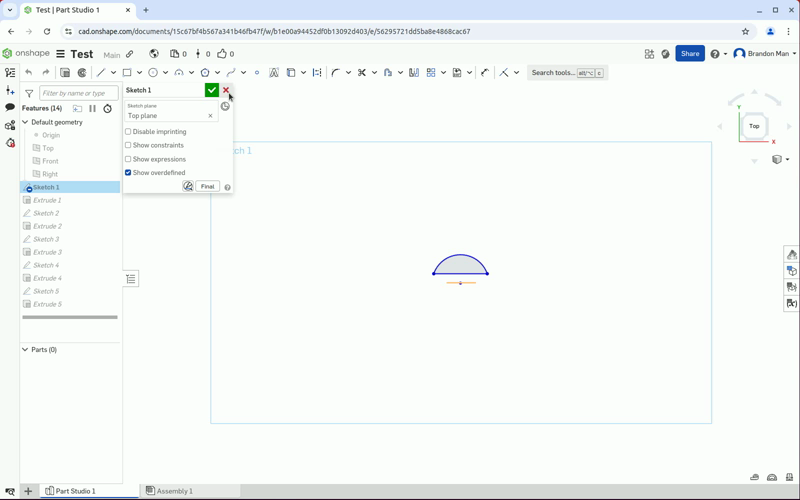
key(shift+s)
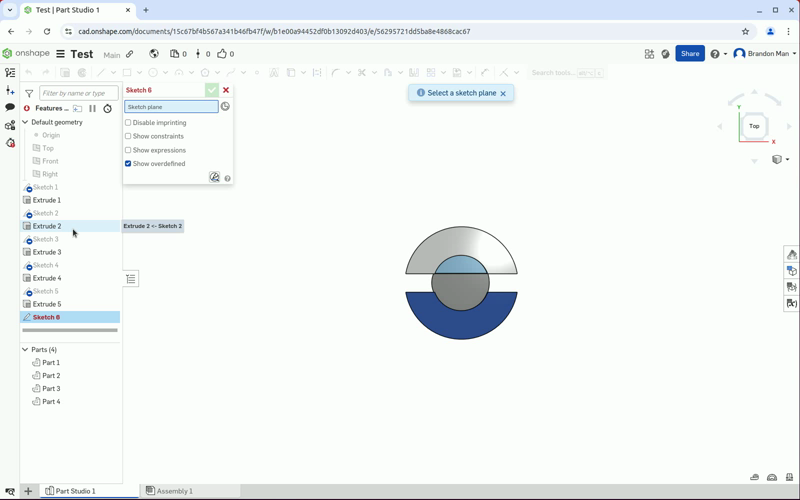
scroll(3)
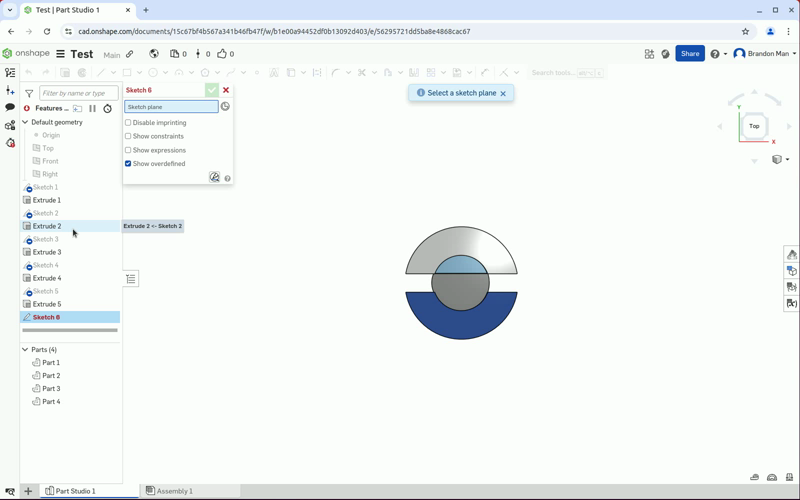
mouse_move(73, 150)
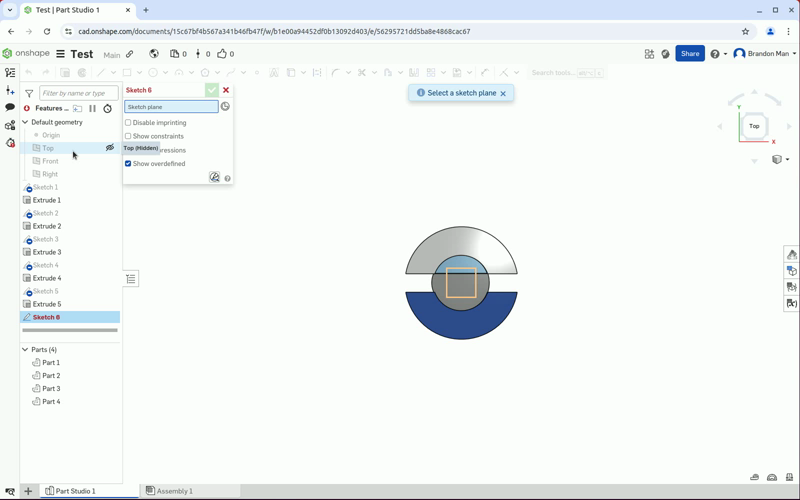
click(73, 150)
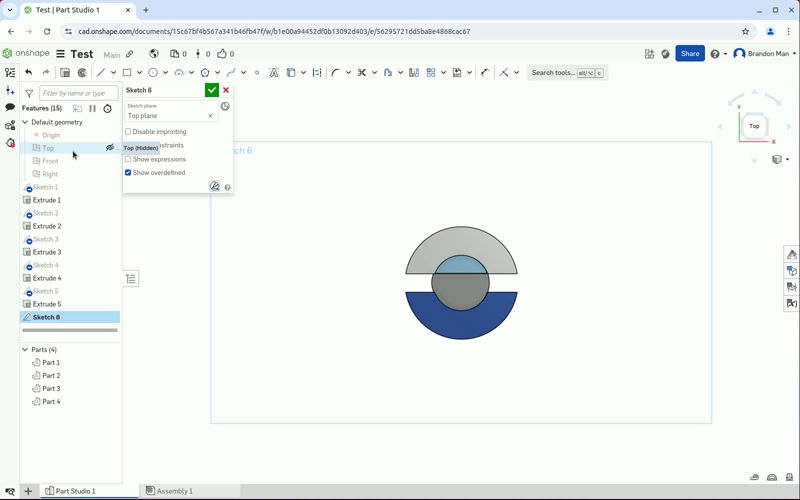
mouse_move(73, 352)
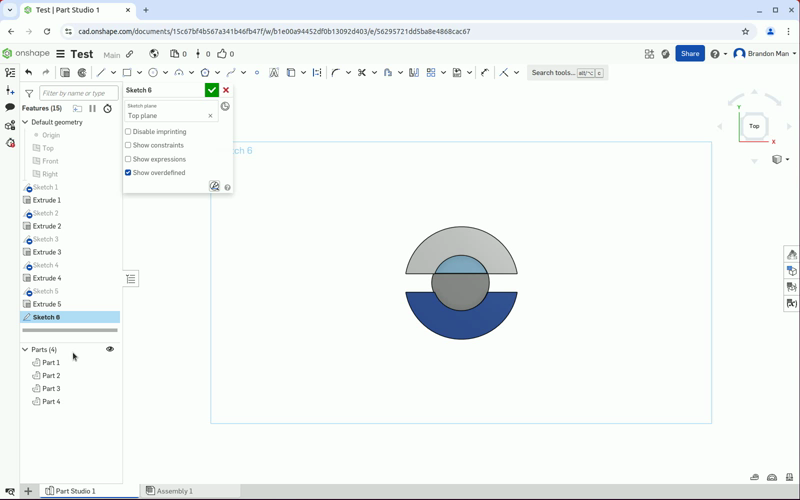
key(y)
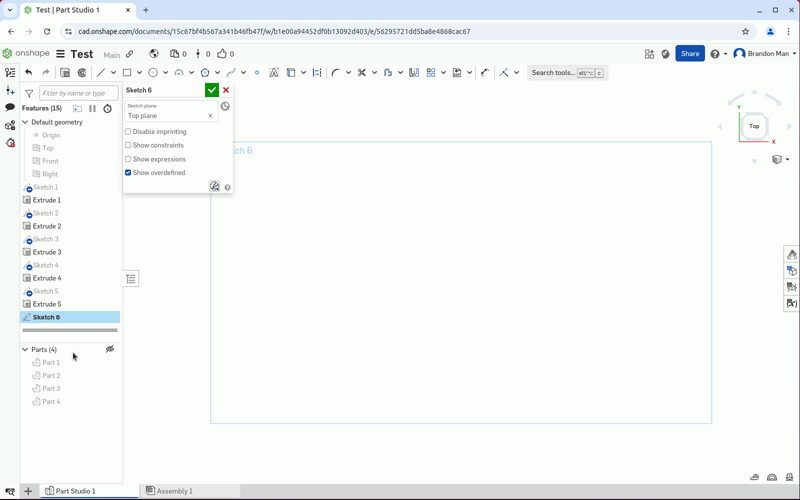
key(l)
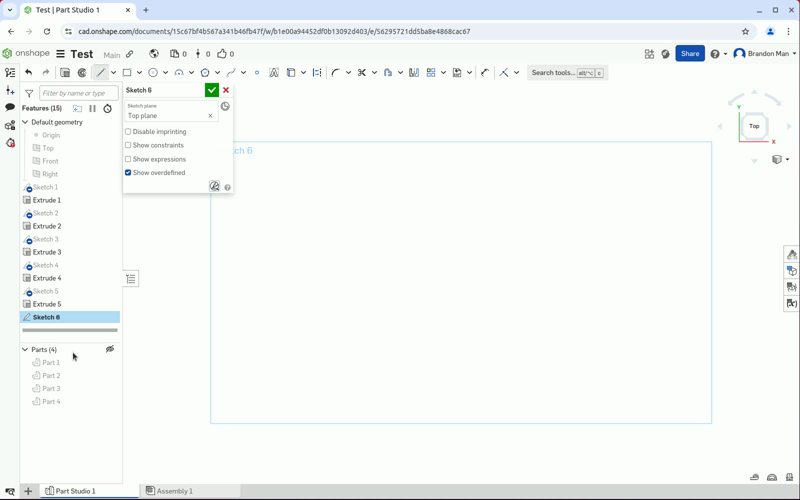
key_down(shift)
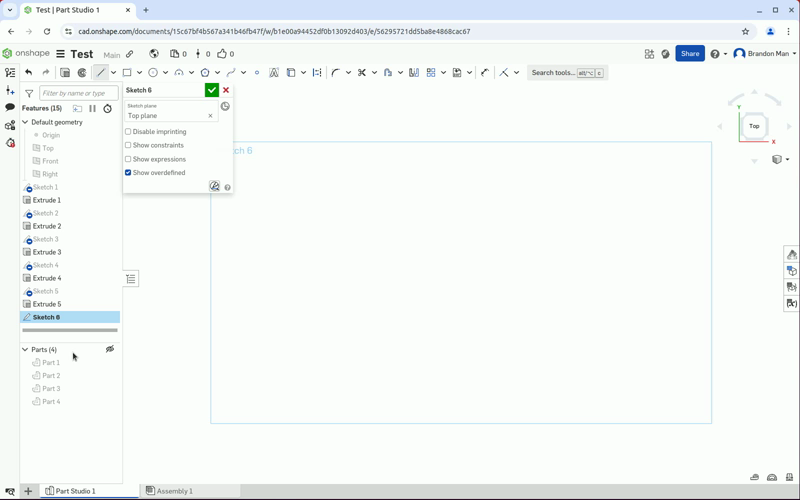
mouse_move(433, 273)
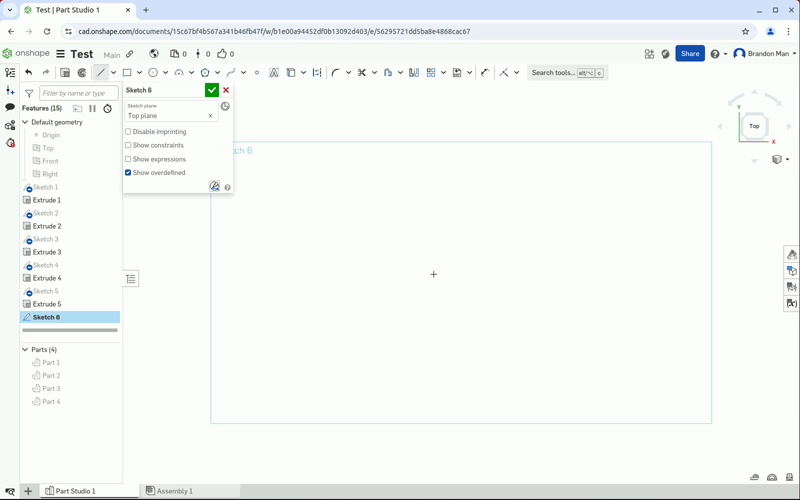
click(433, 273)
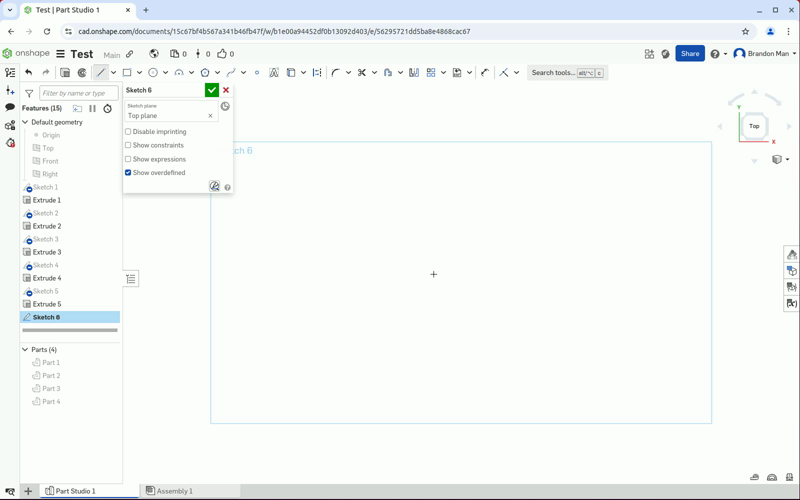
key_up(shift)
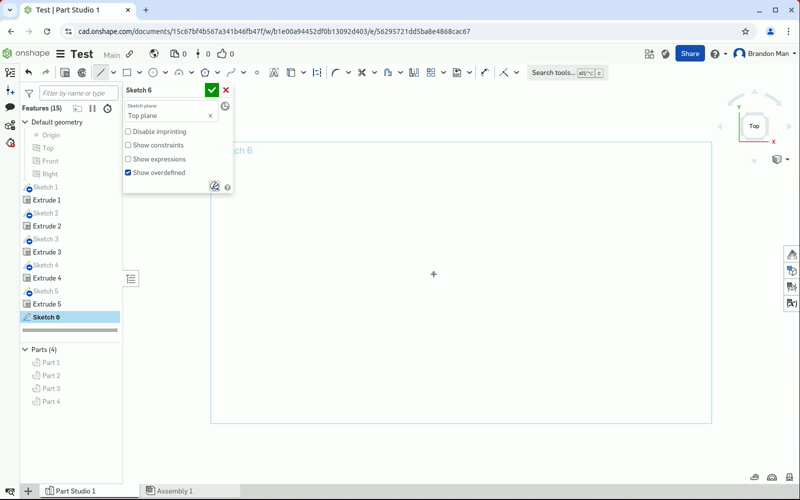
key_down(shift)
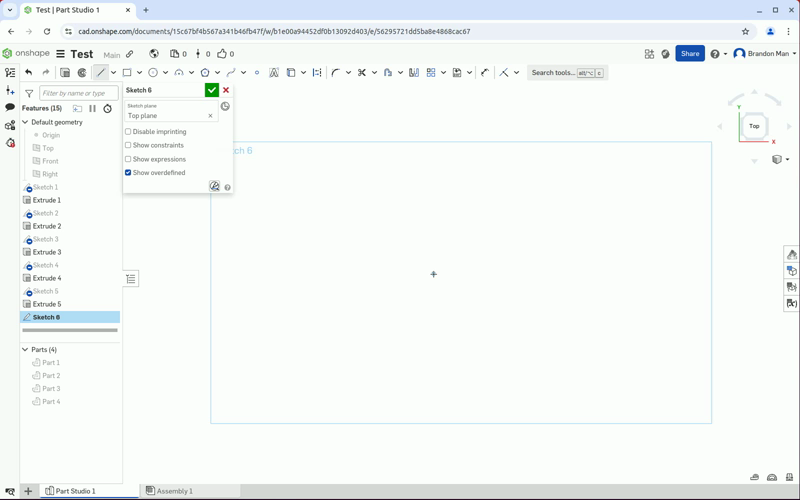
mouse_move(463, 273)
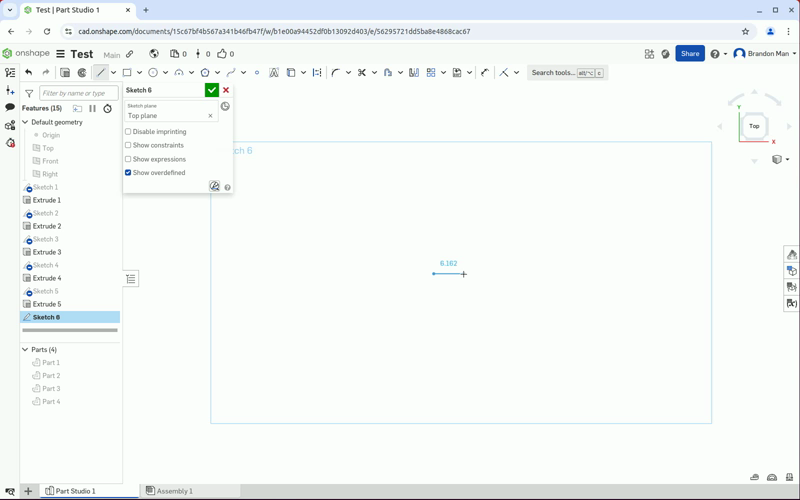
mouse_move(487, 273)
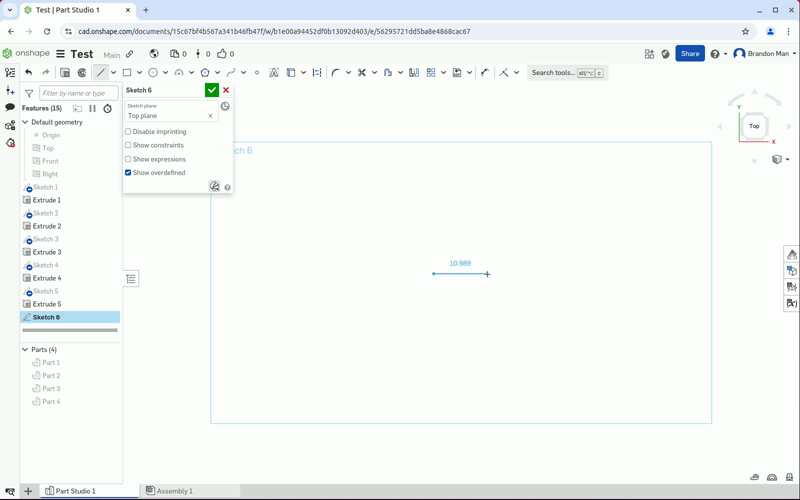
click(487, 273)
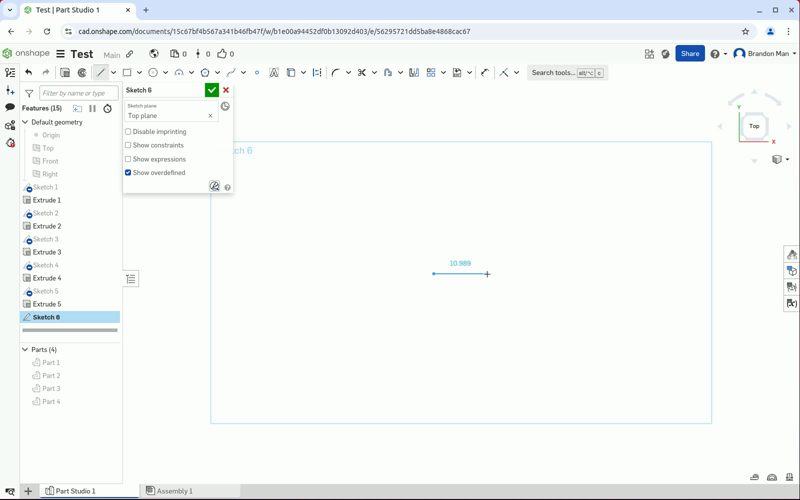
key_up(shift)
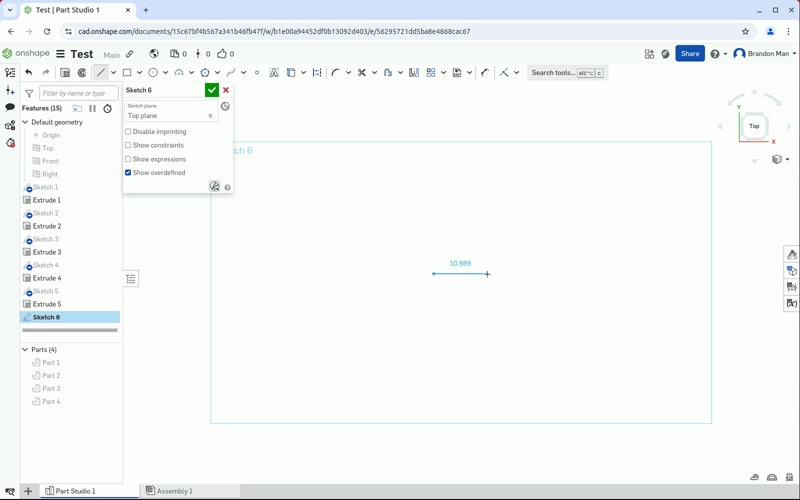
key(esc)
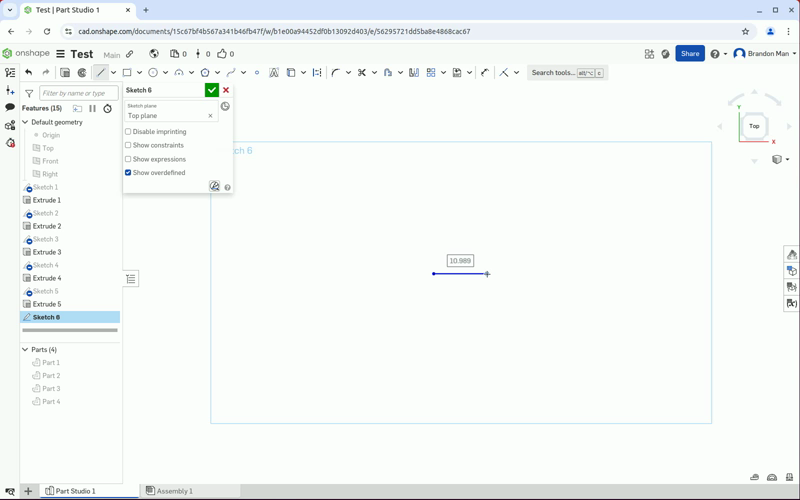
key(a)
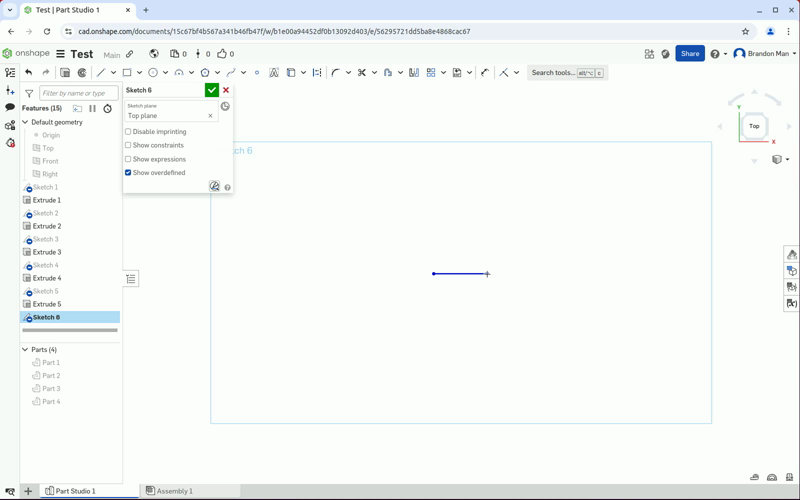
mouse_move(487, 273)
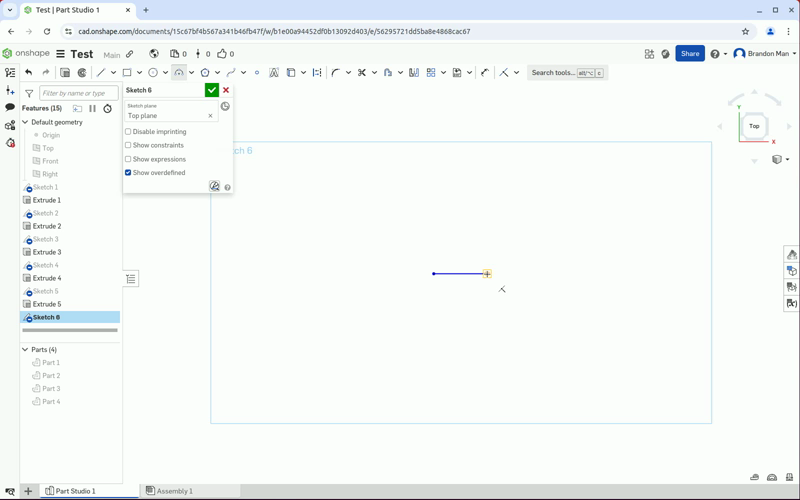
click(487, 273)
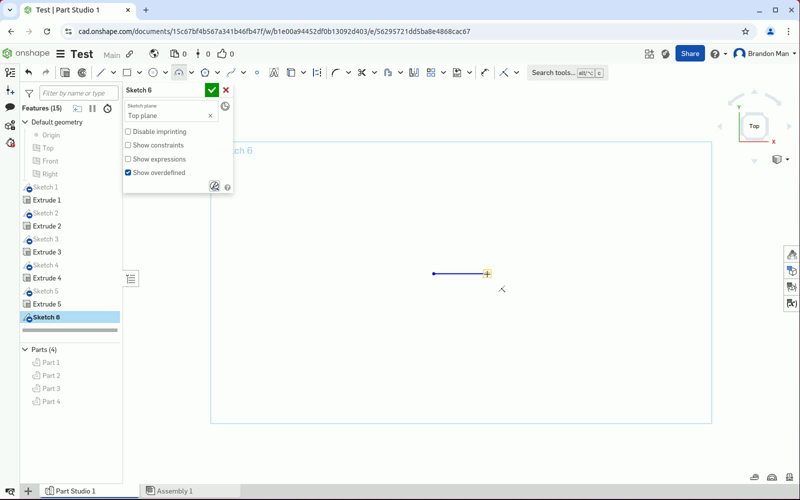
mouse_move(433, 273)
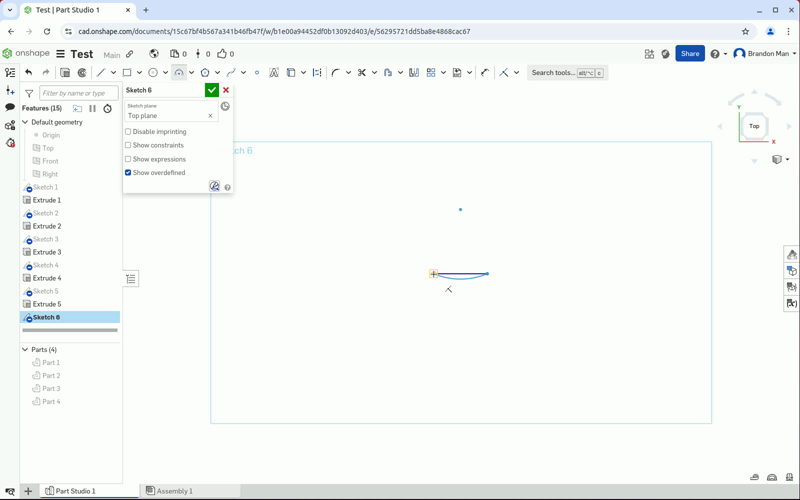
click(433, 273)
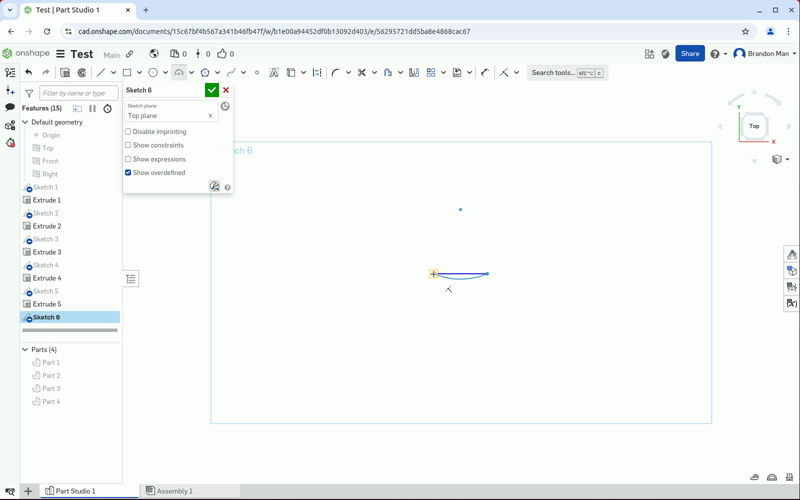
key_down(shift)
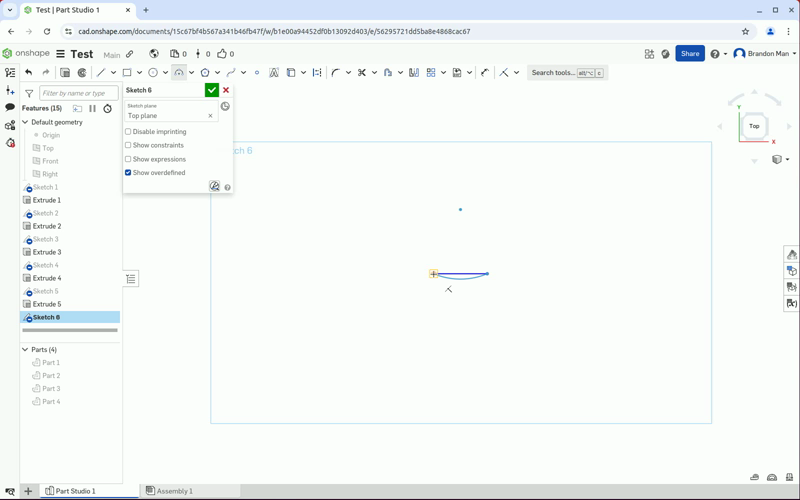
mouse_move(460, 254)
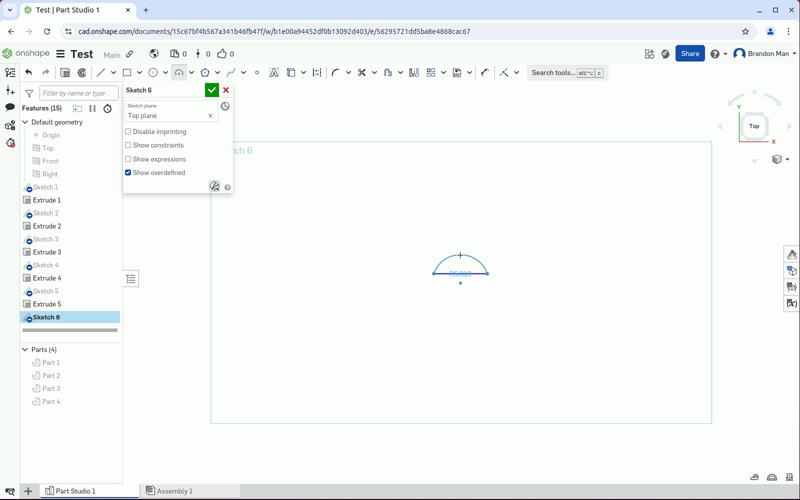
click(460, 254)
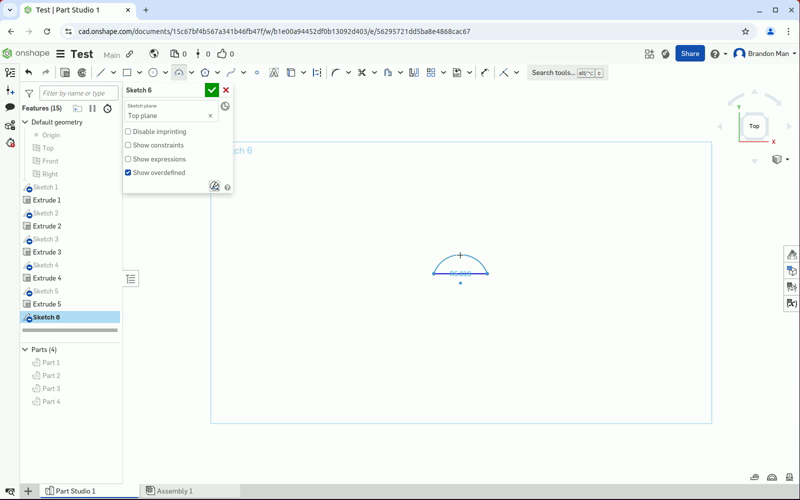
key_up(shift)
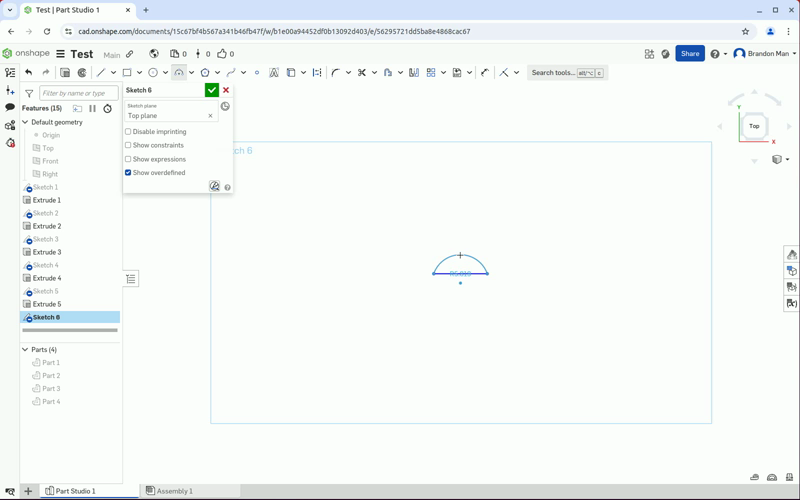
key(esc)
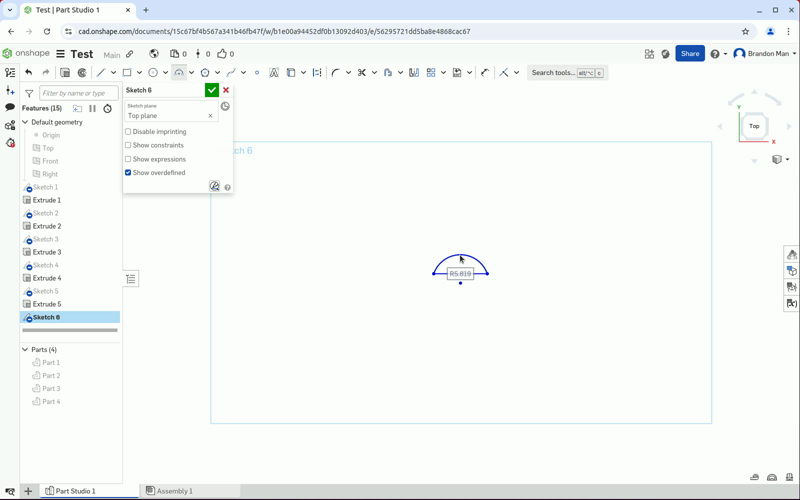
mouse_move(447, 263)
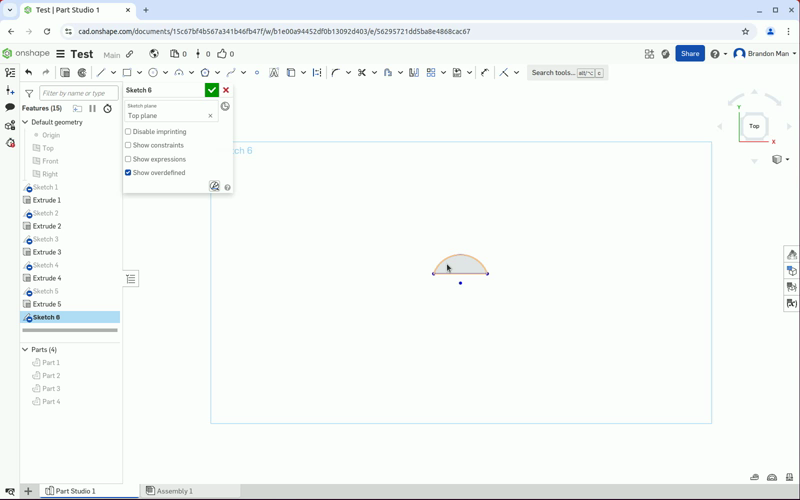
scroll(6)
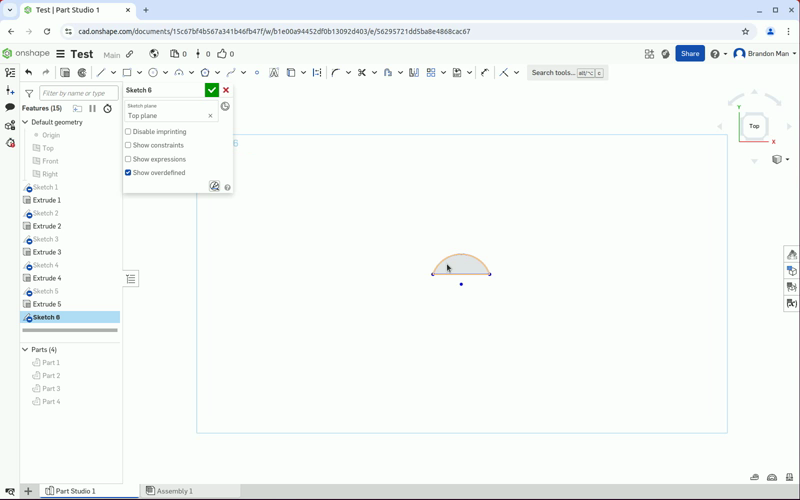
scroll(6)
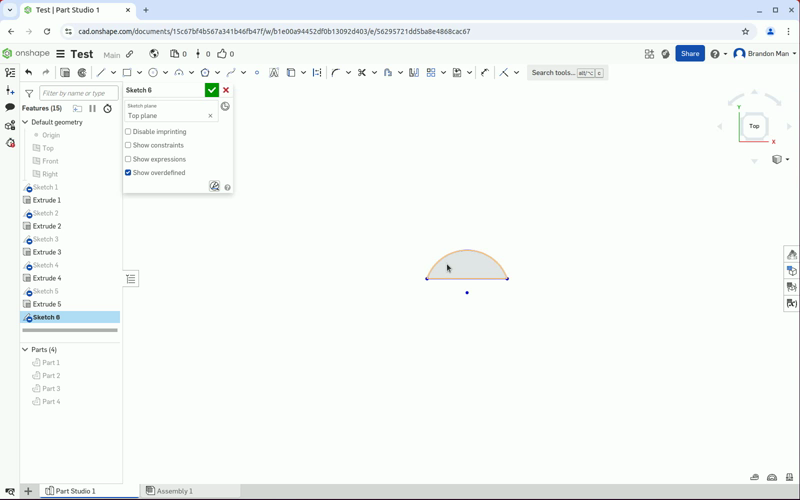
scroll(6)
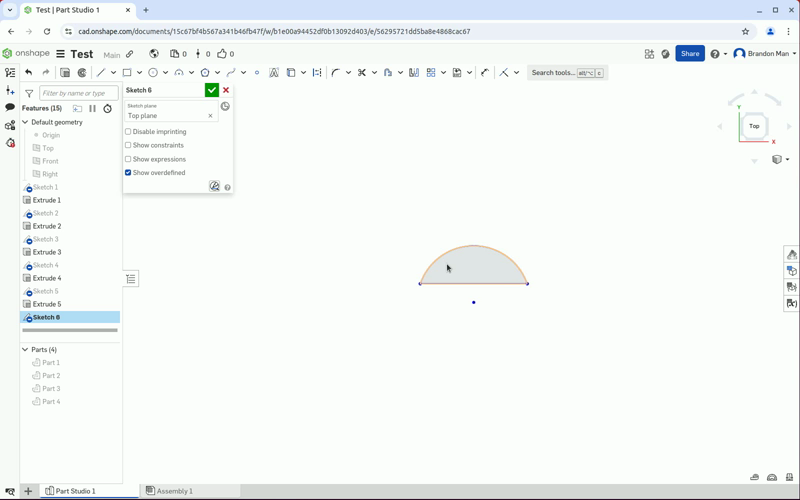
scroll(6)
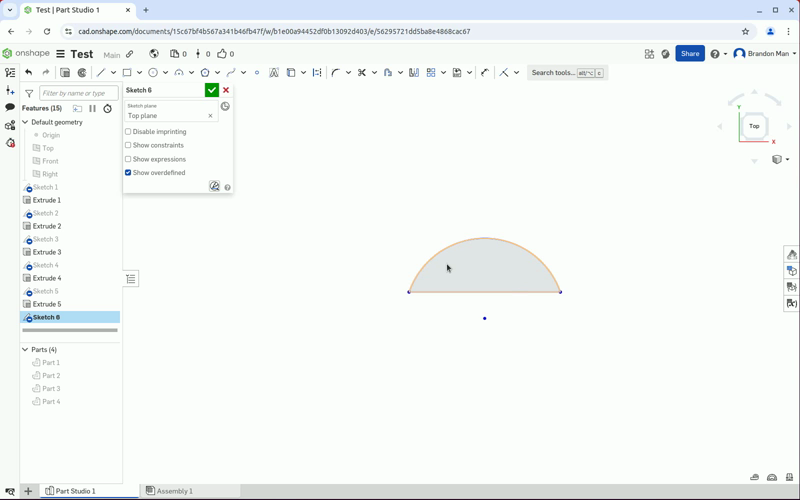
scroll(6)
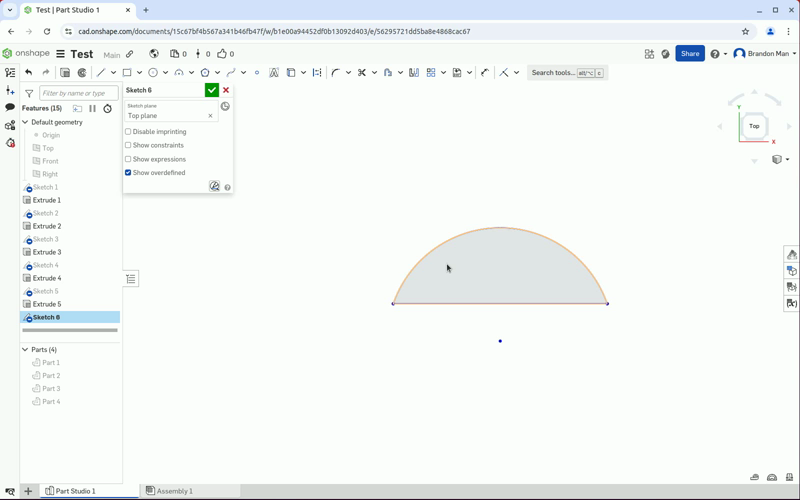
scroll(6)
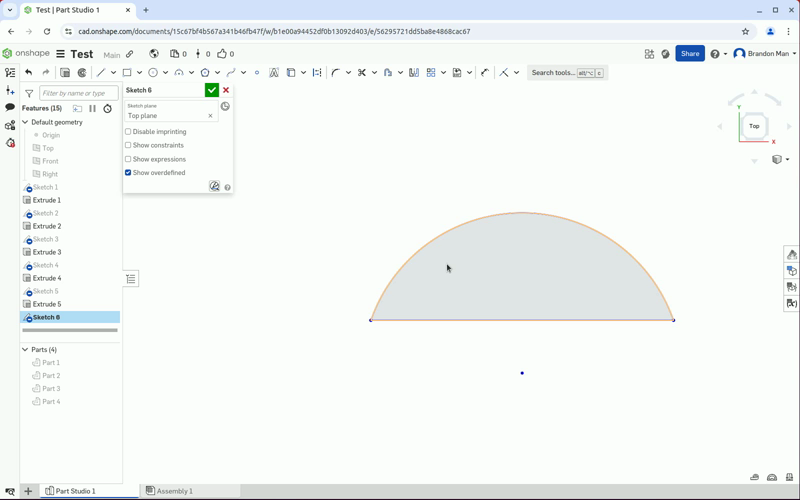
scroll(6)
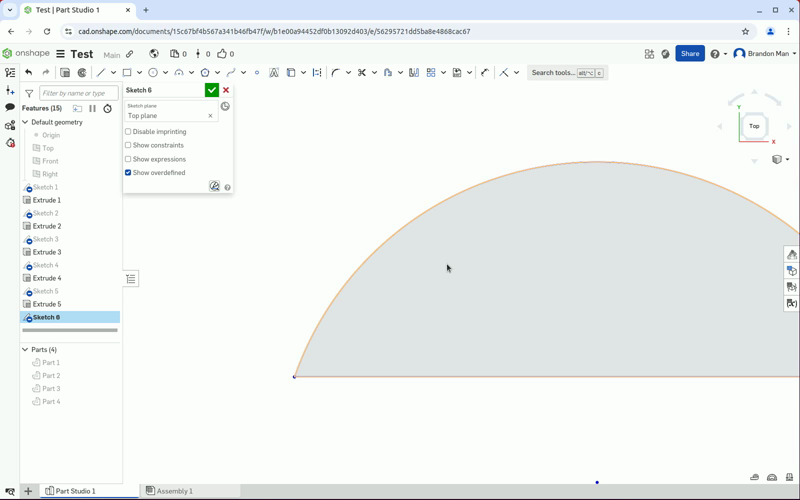
click(447, 263)
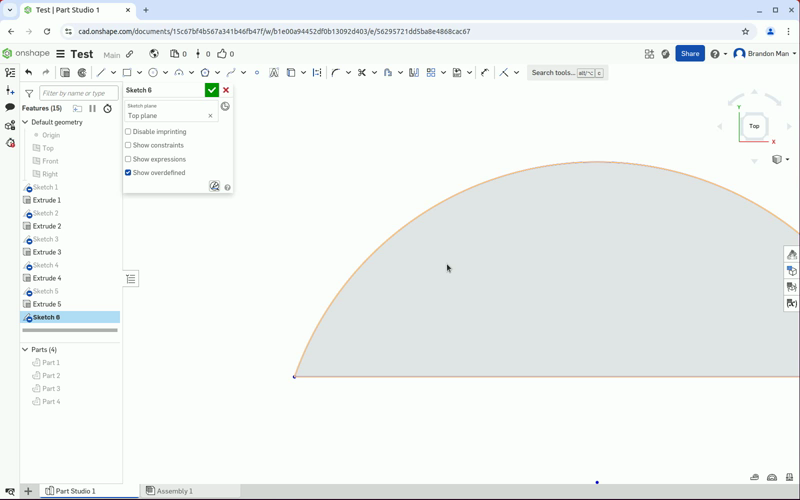
scroll(-6)
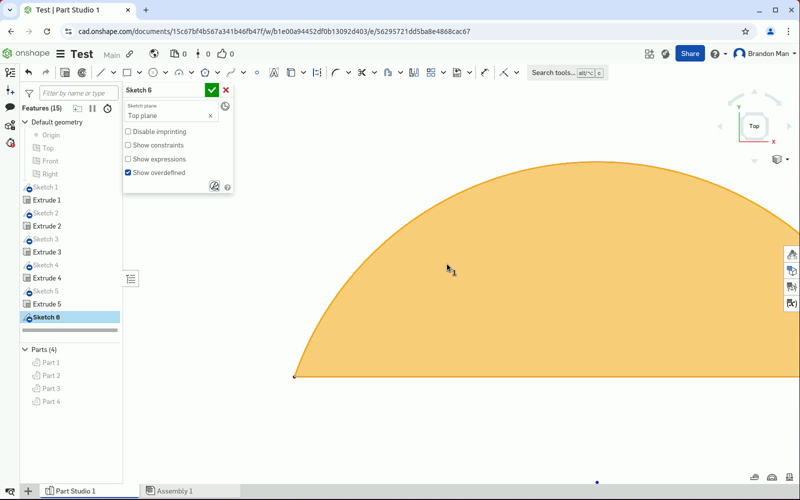
scroll(-6)
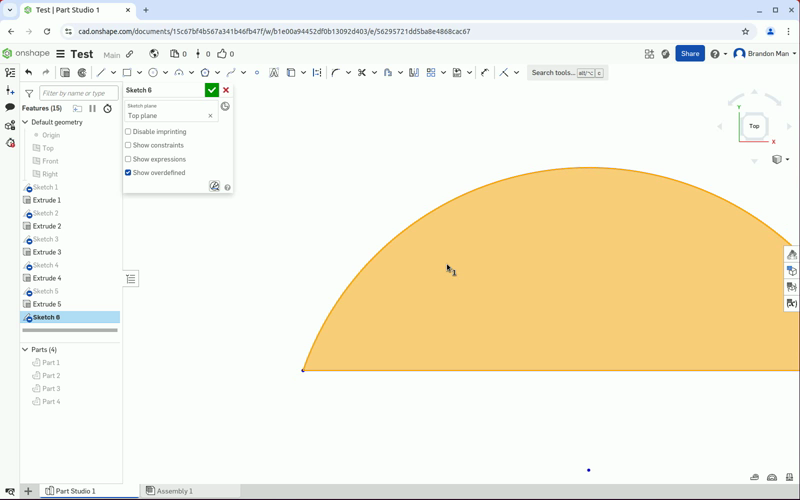
scroll(-6)
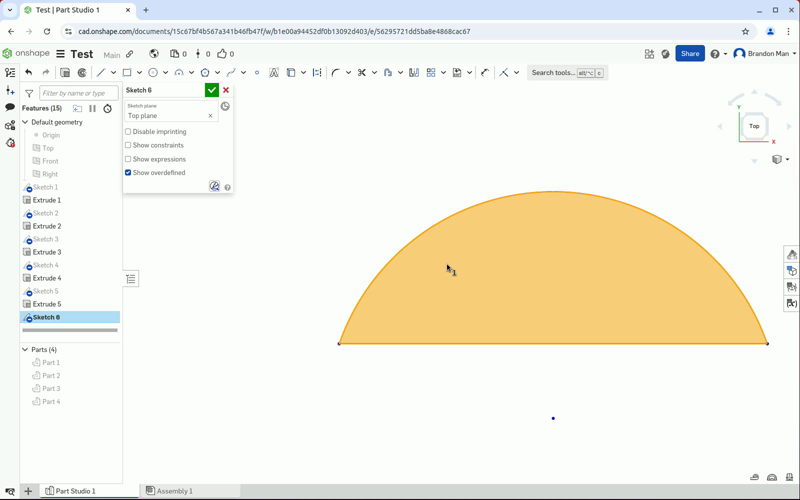
scroll(-6)
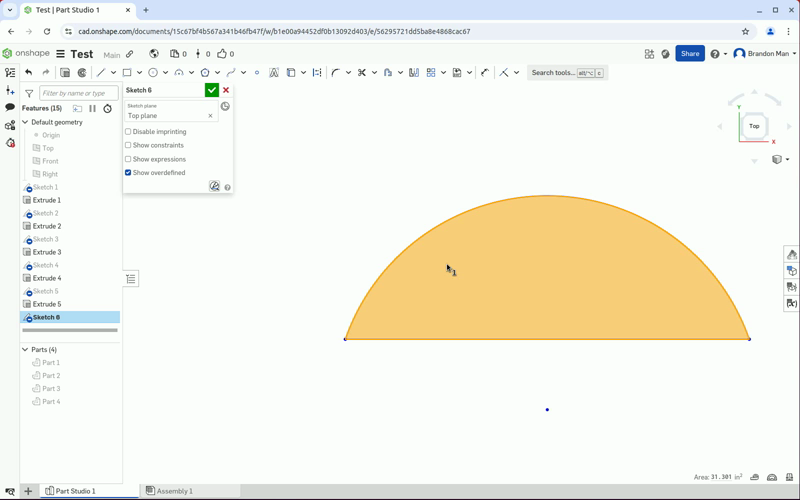
scroll(-6)
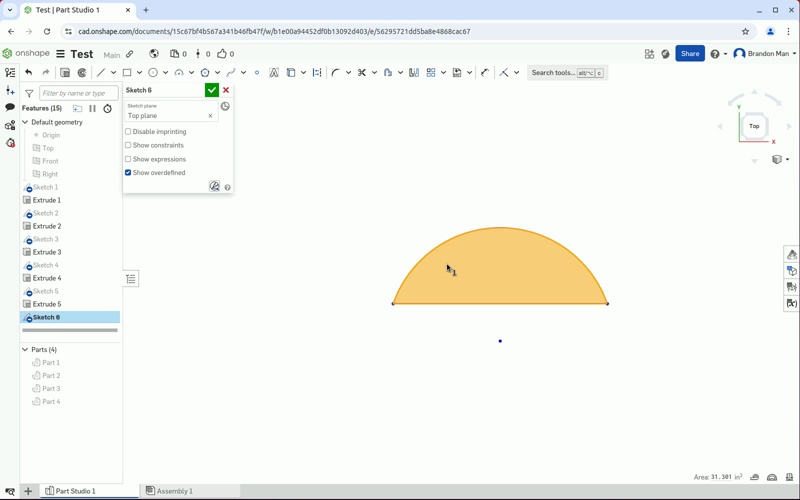
scroll(-6)
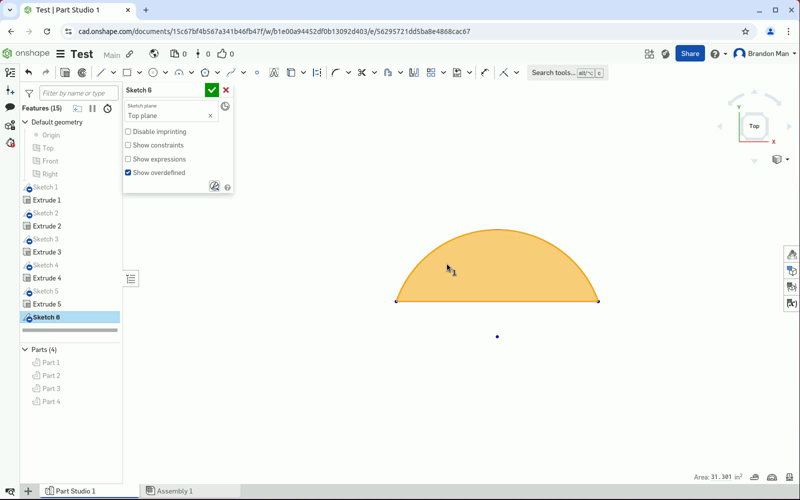
scroll(-6)
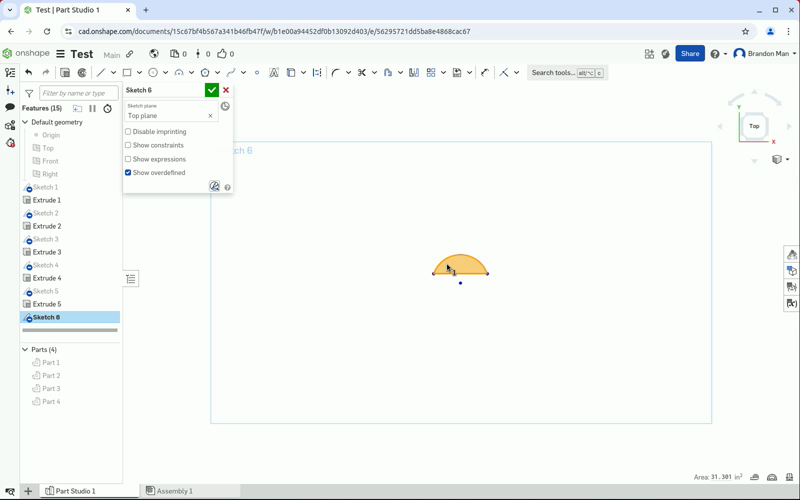
mouse_move(73, 352)
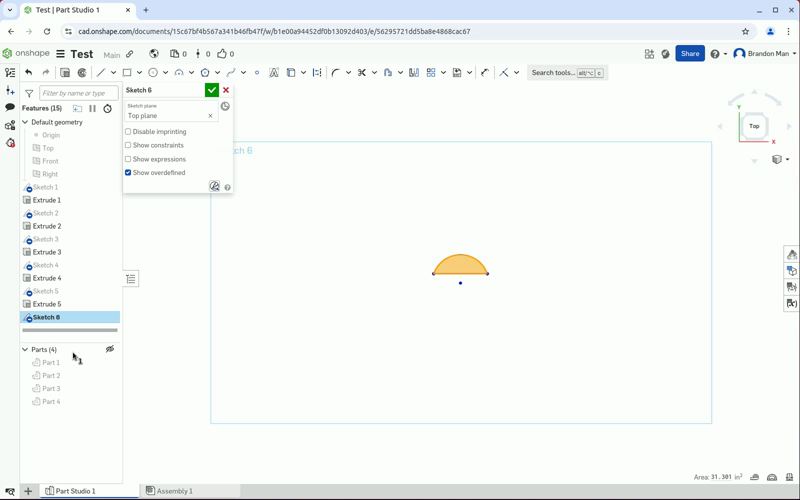
key(shift+y)
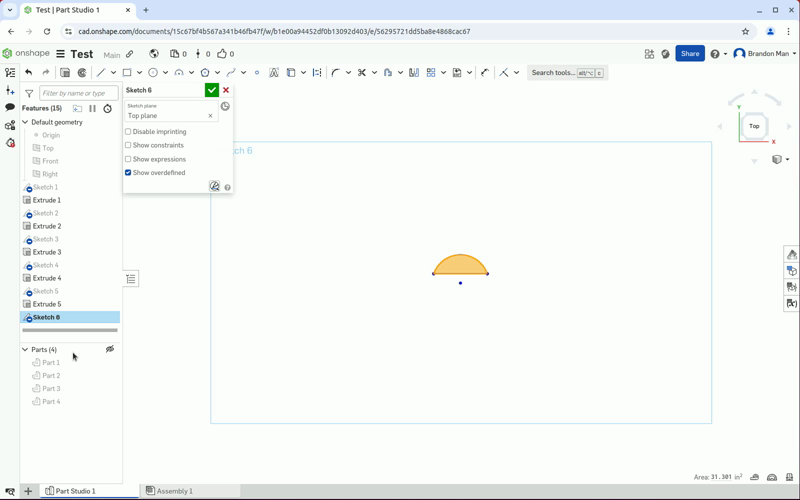
key(shift+e)
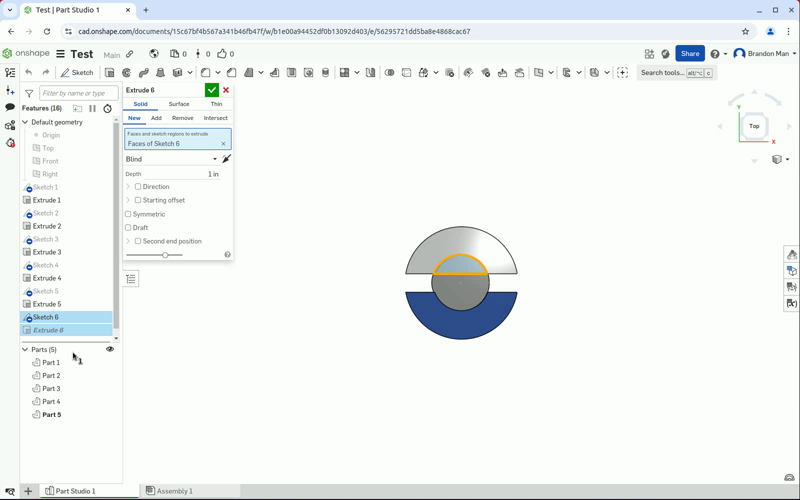
mouse_move(143, 106)
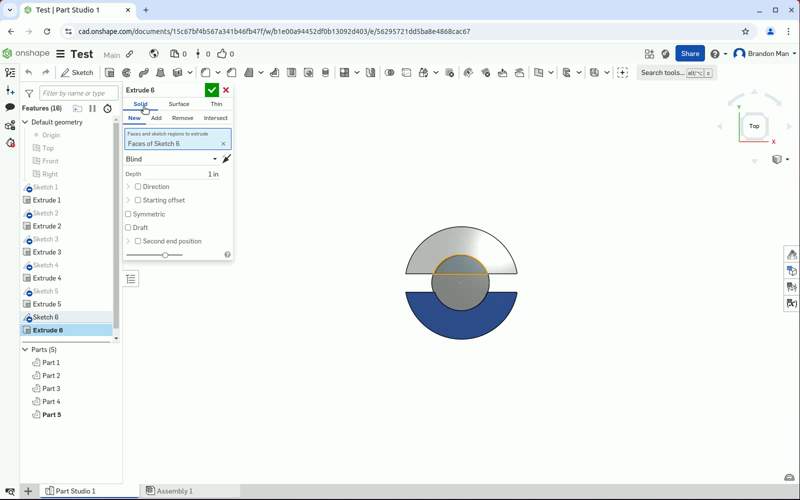
click(143, 106)
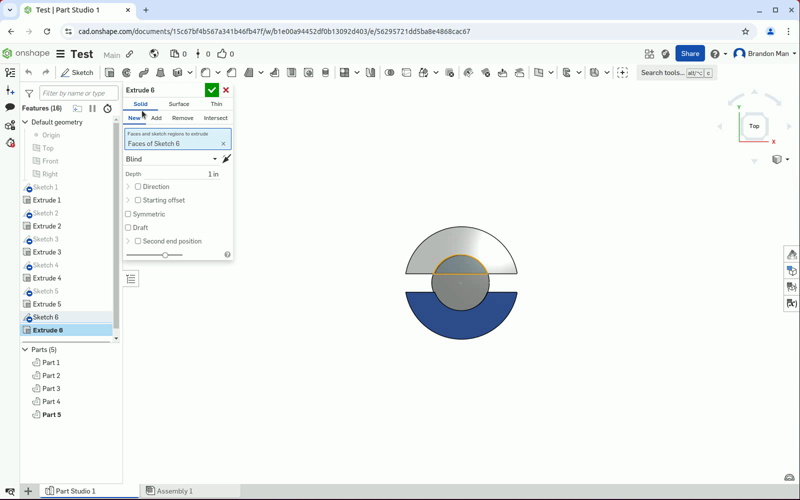
mouse_move(137, 120)
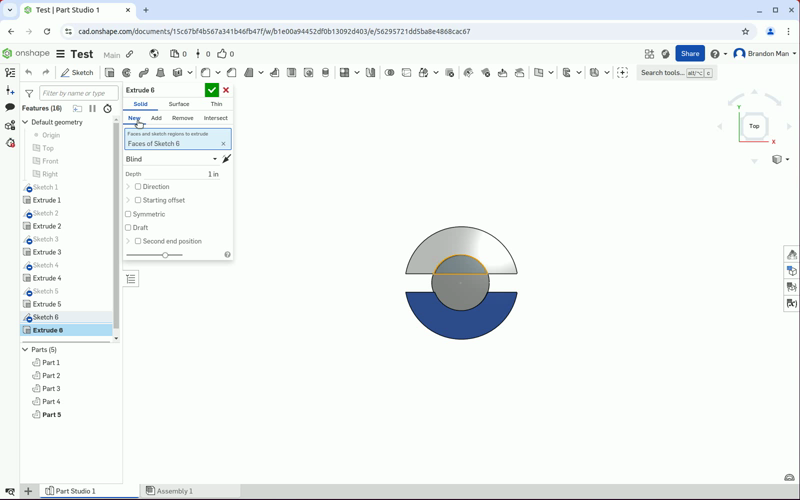
click(137, 120)
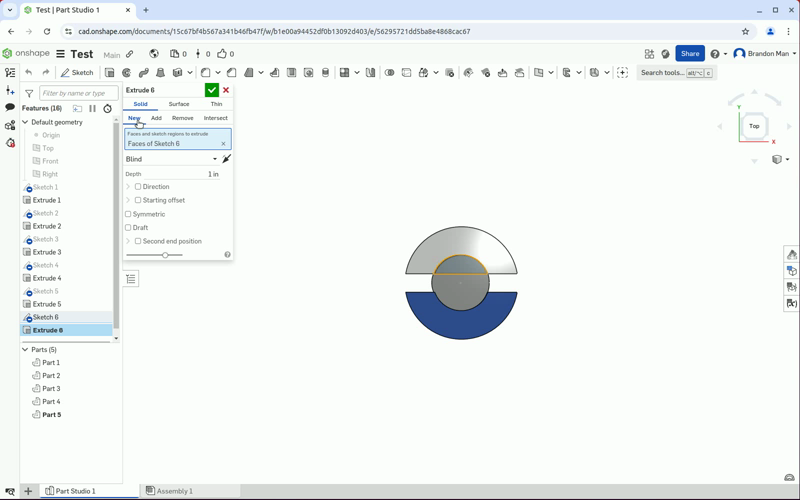
key(tab, 4)
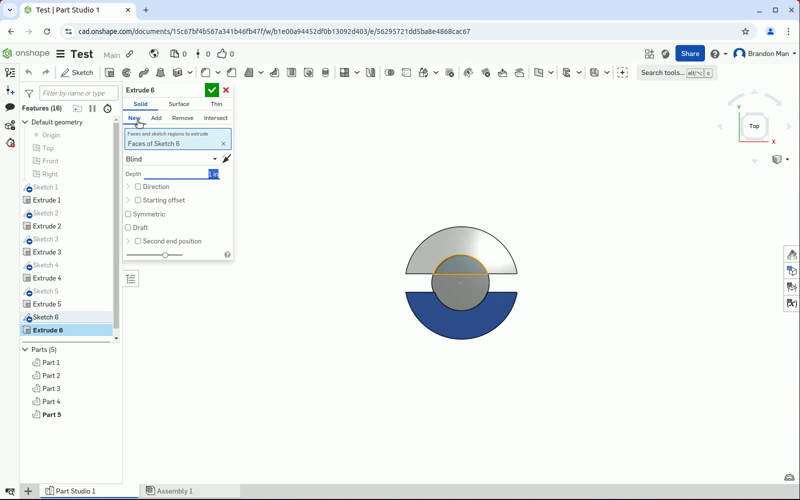
text(7.703)
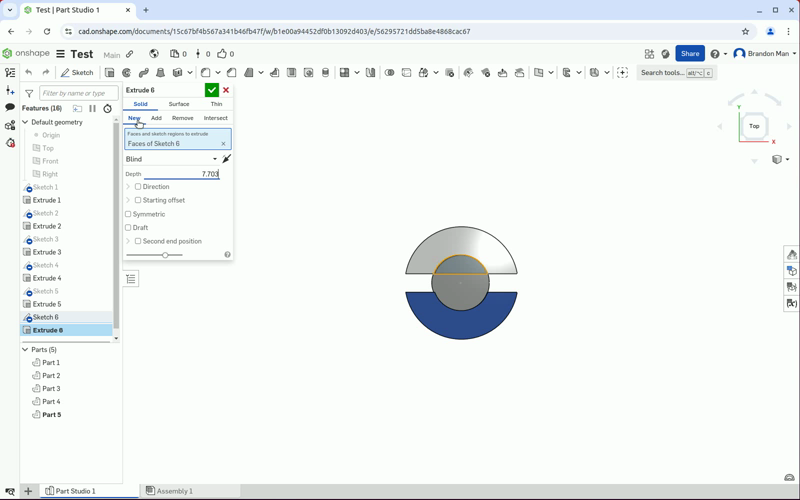
key(enter)
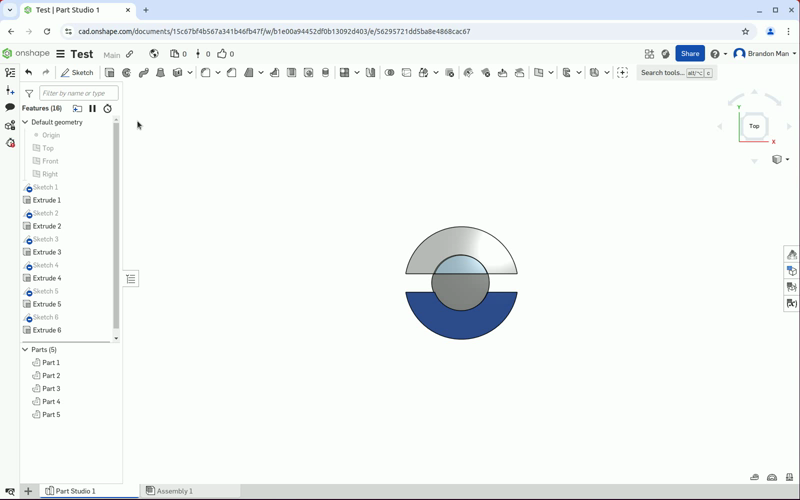
key(shift+h)
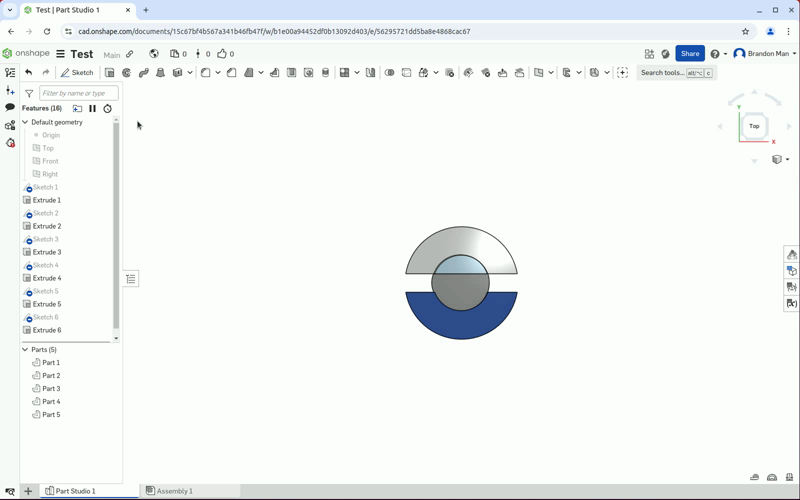
key(shift+h)
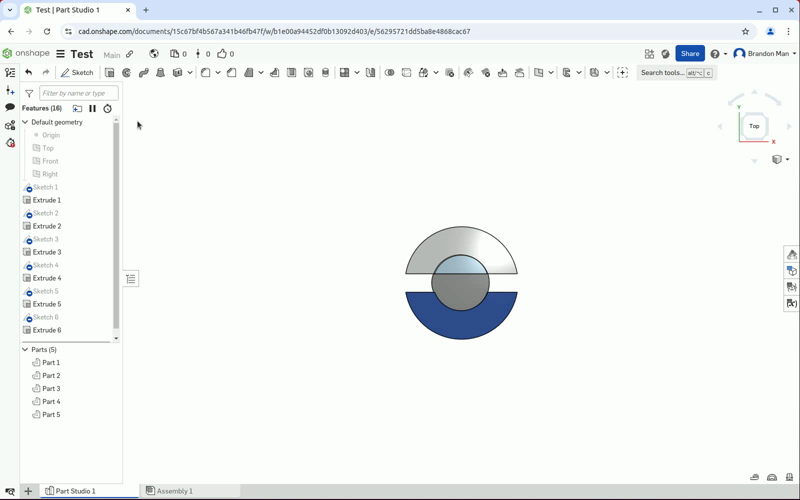
mouse_move(69, 189)
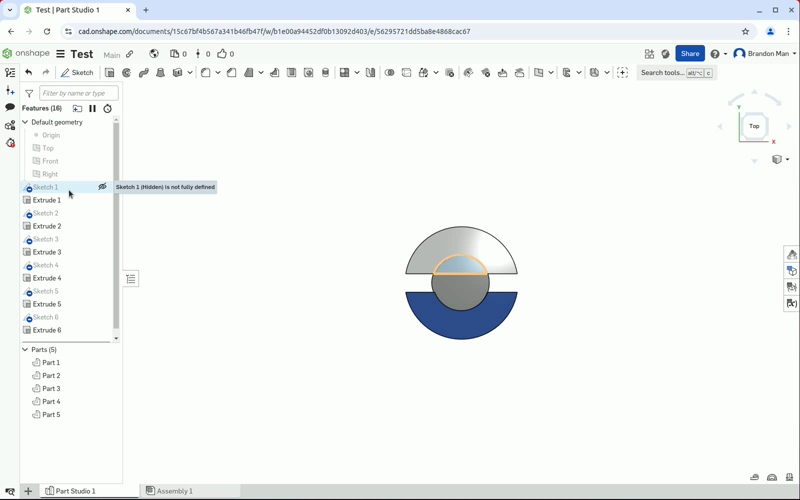
click(69, 189)
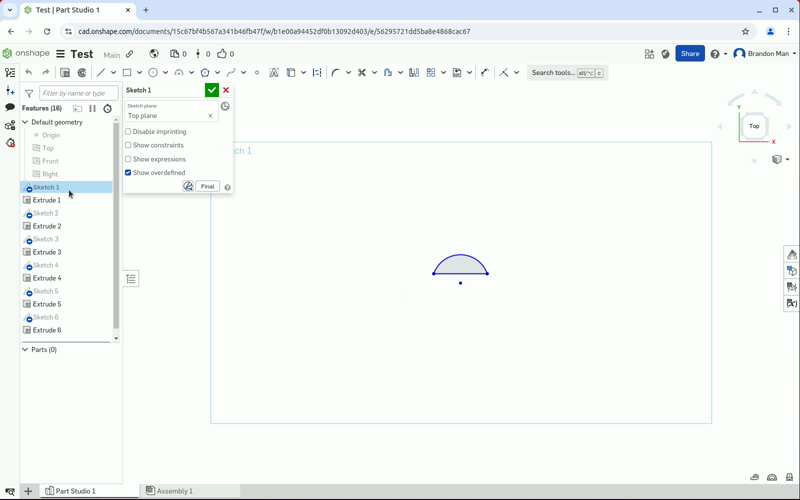
mouse_move(229, 92)
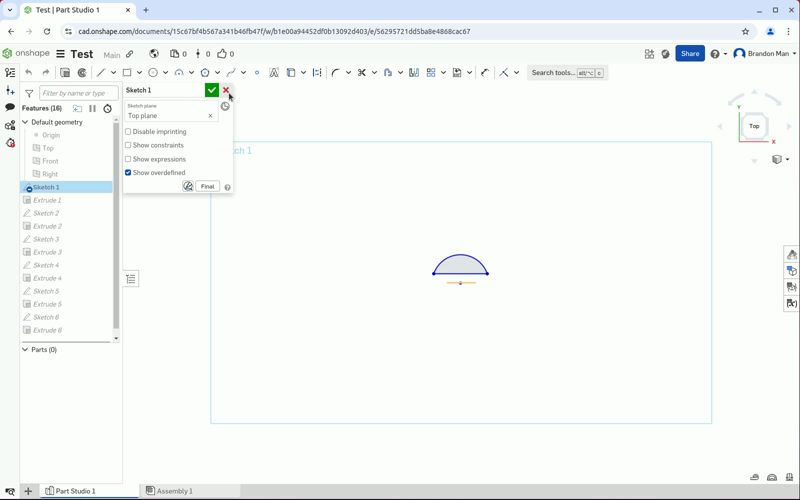
click(229, 92)
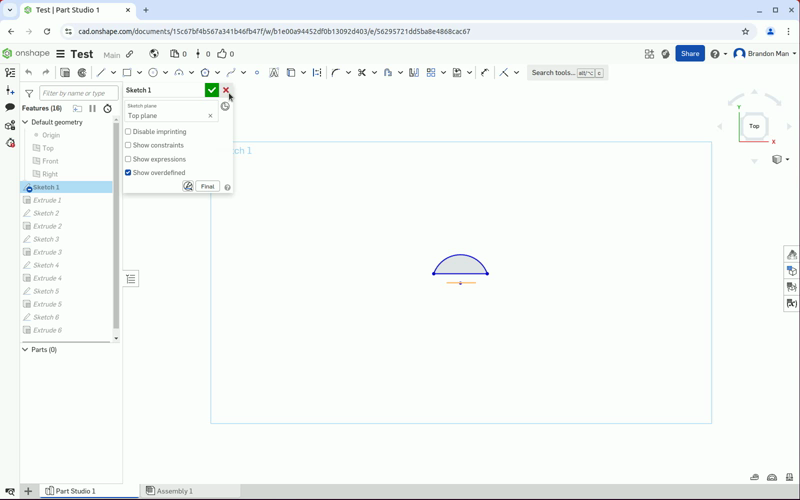
key(shift+s)
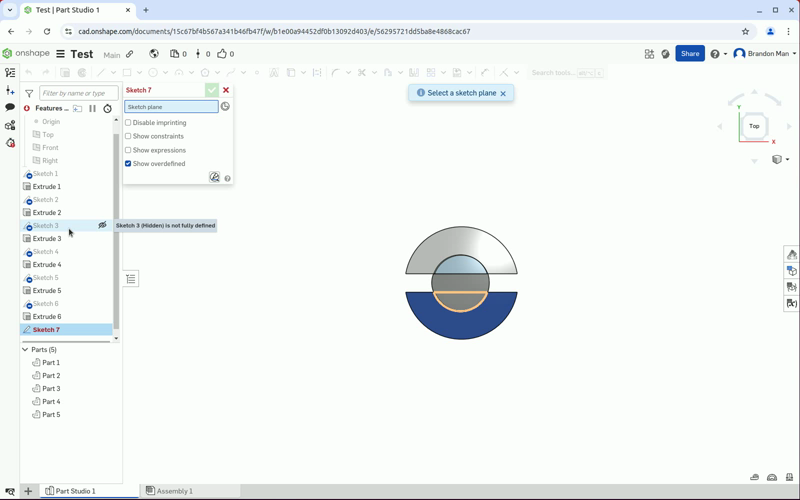
scroll(3)
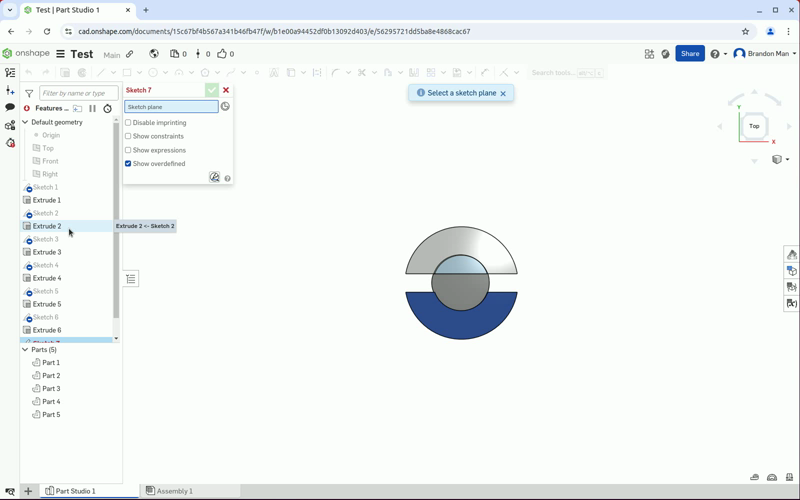
mouse_move(69, 150)
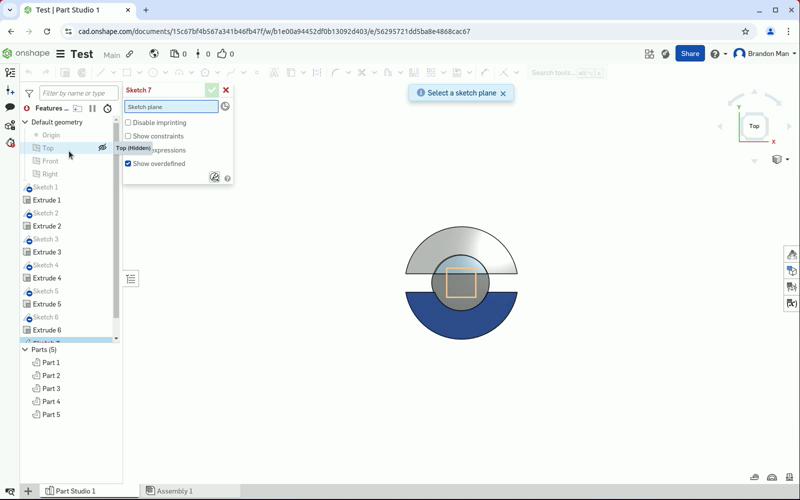
click(69, 150)
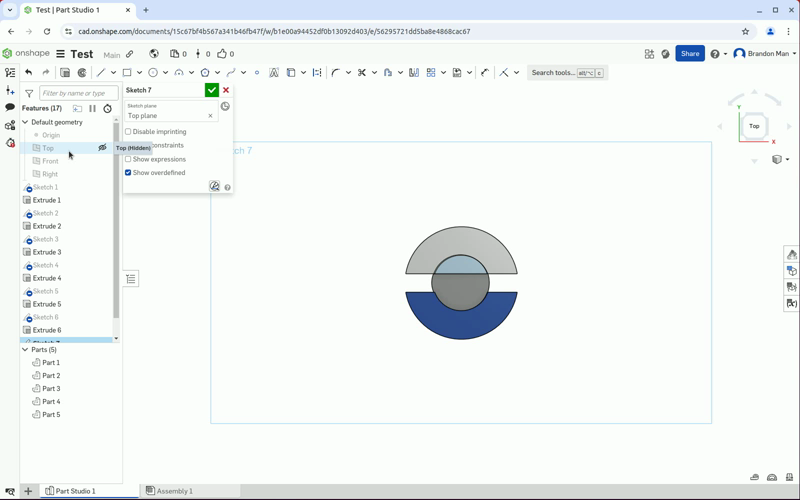
mouse_move(73, 352)
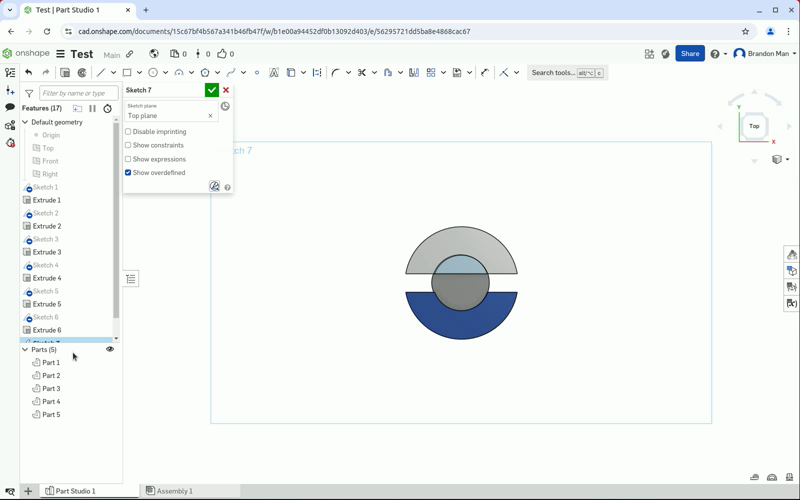
key(y)
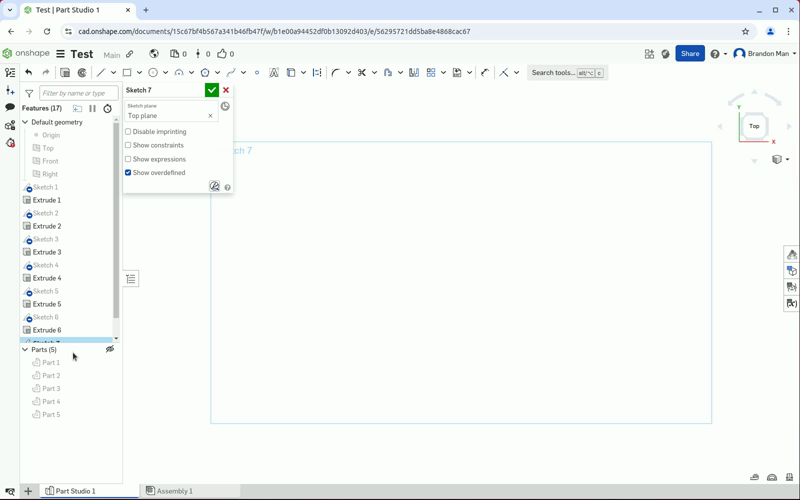
key(a)
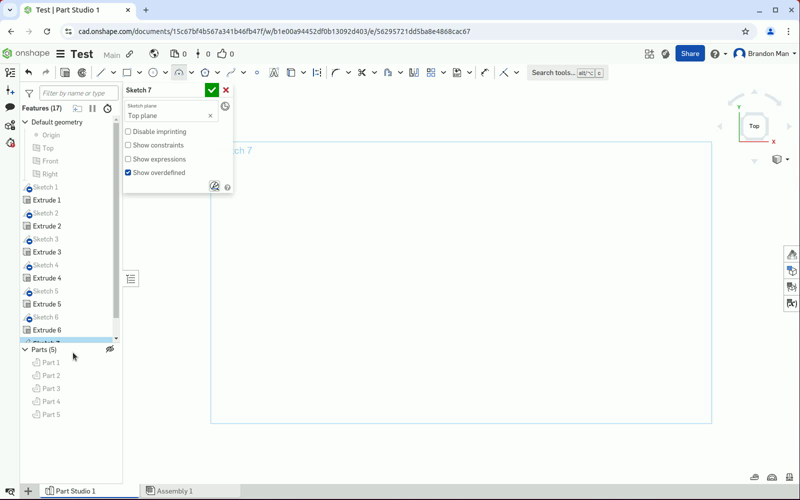
key_down(shift)
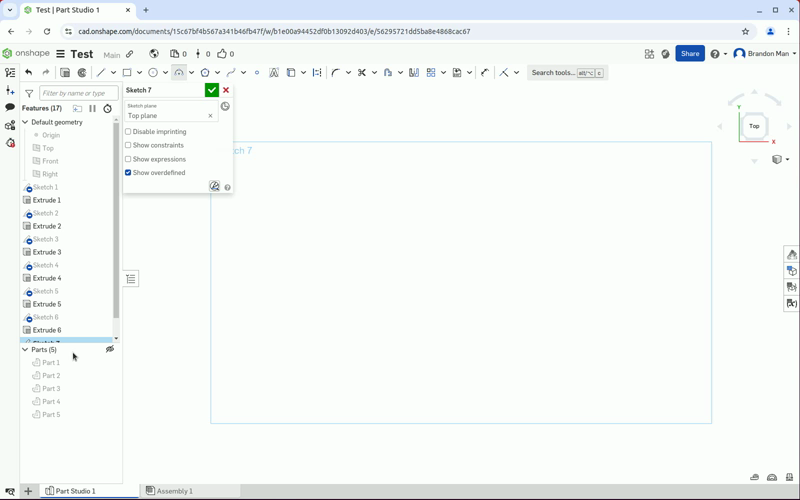
mouse_move(433, 292)
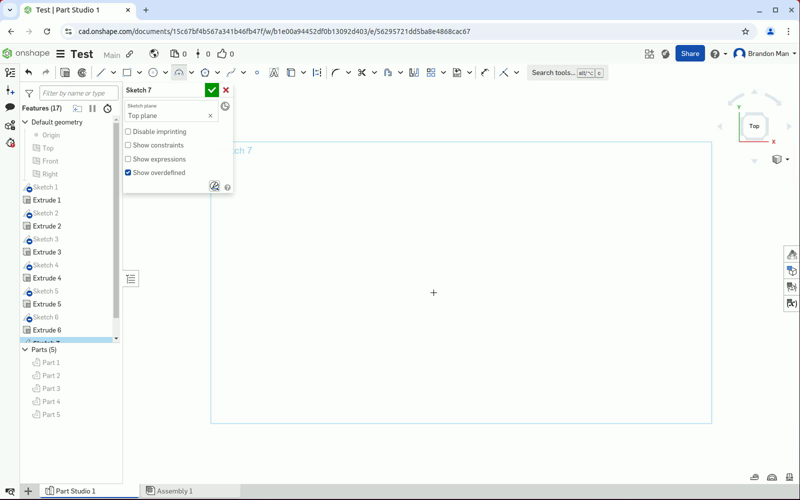
click(433, 292)
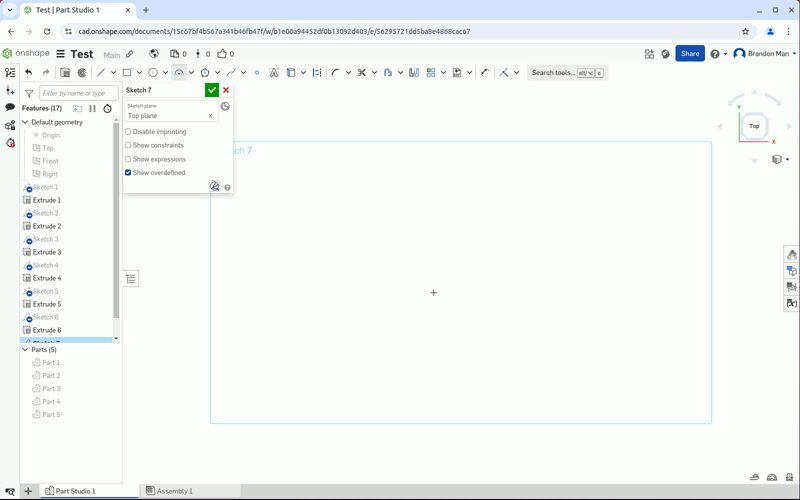
key_up(shift)
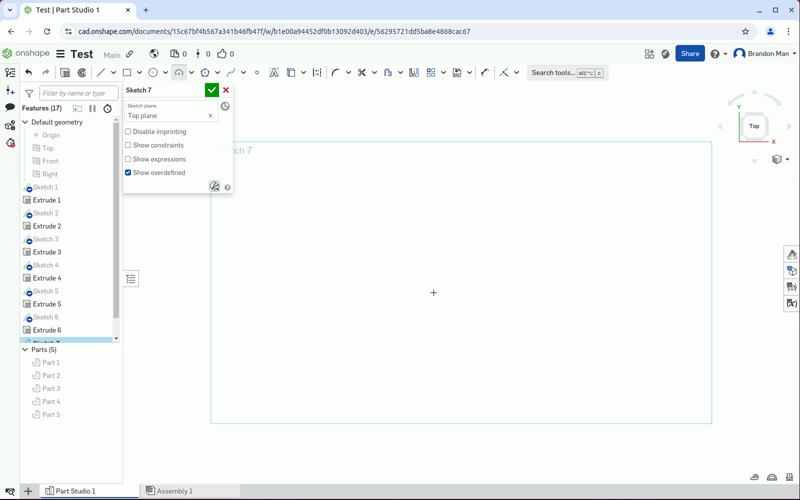
key_down(shift)
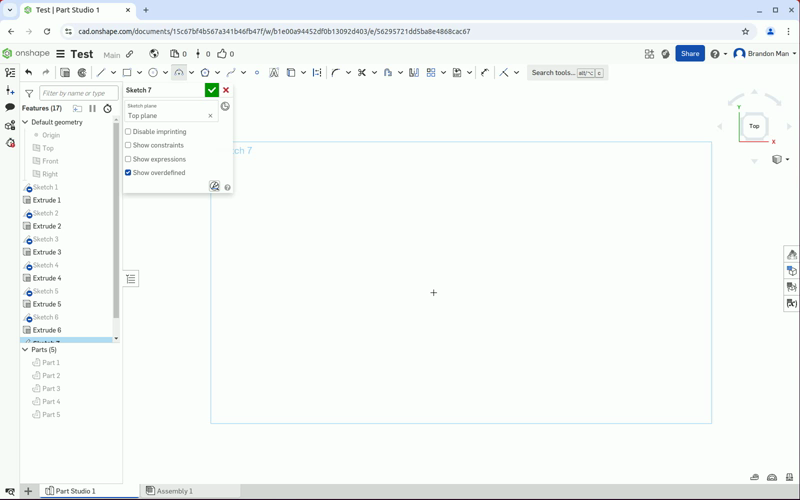
mouse_move(487, 292)
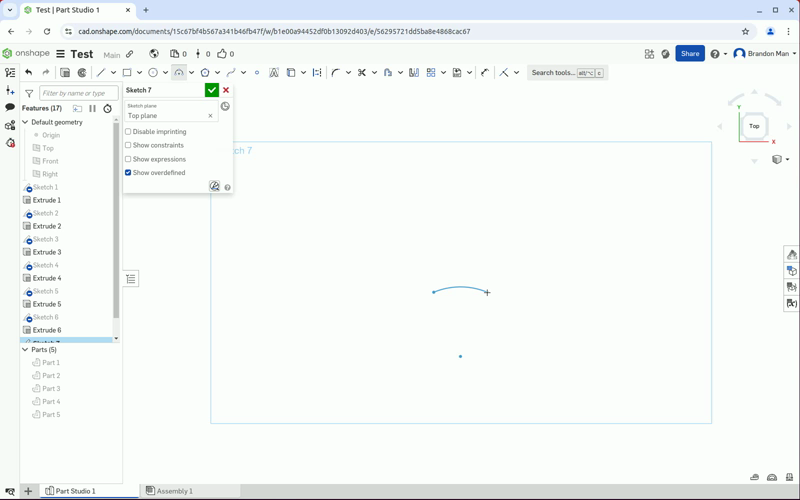
click(487, 292)
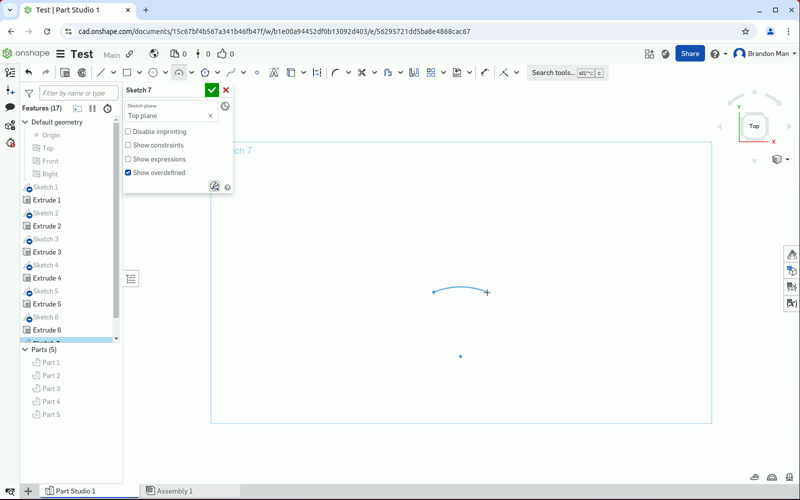
mouse_move(460, 311)
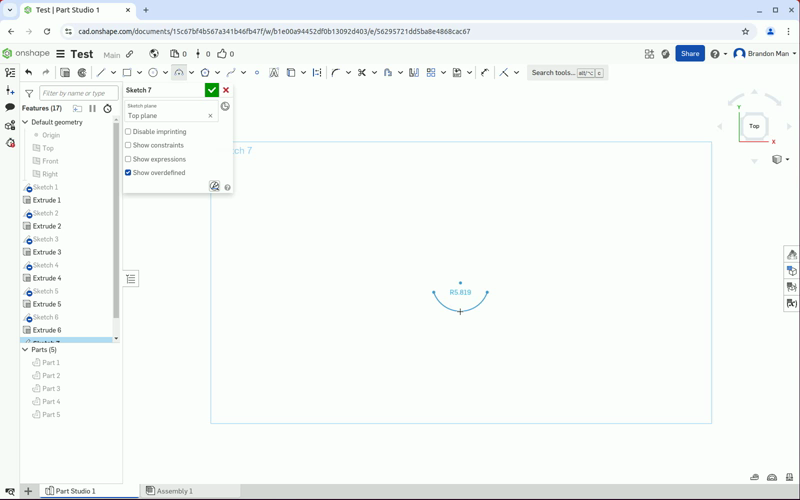
click(460, 311)
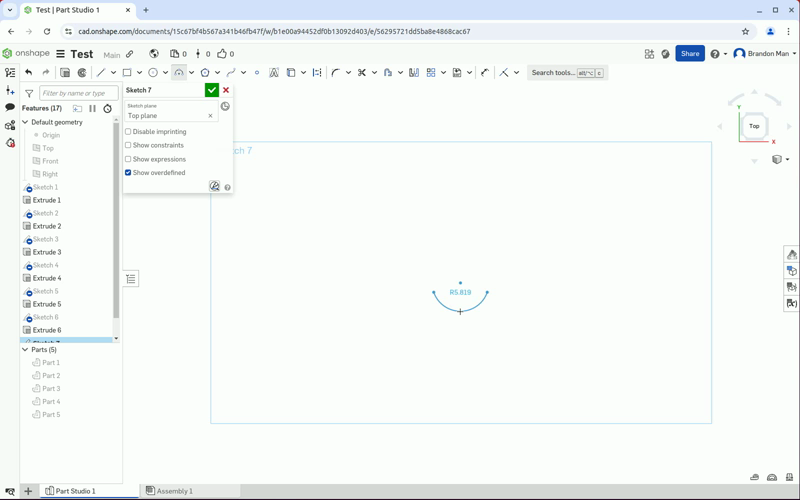
key_up(shift)
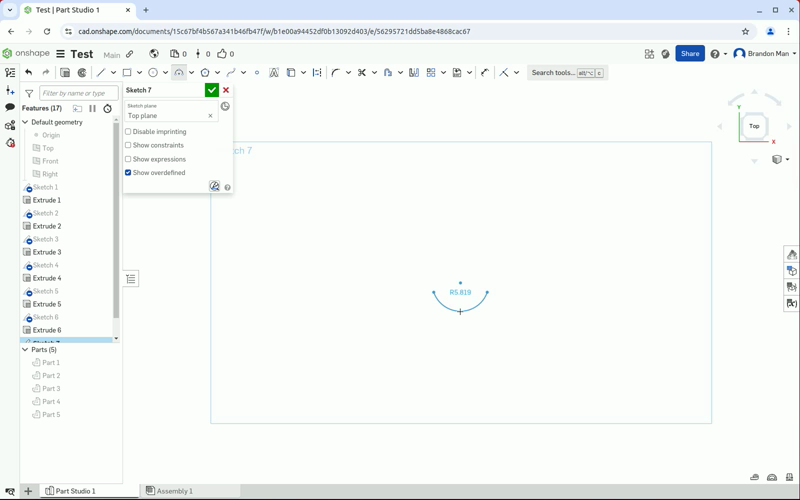
key(esc)
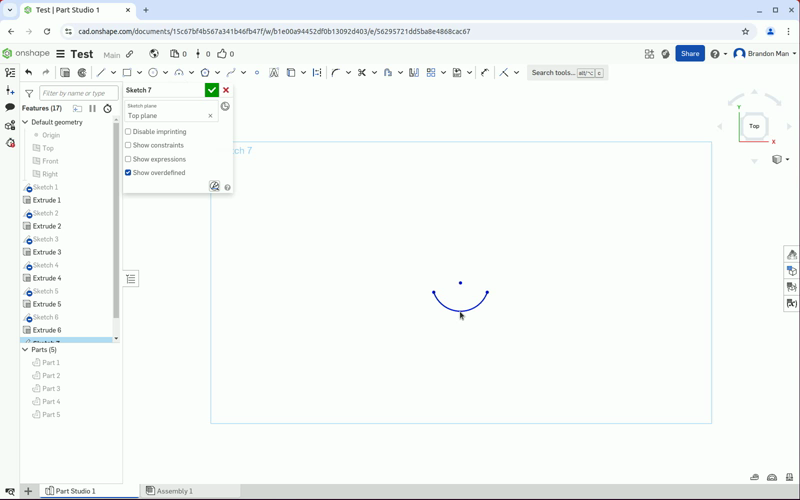
key(l)
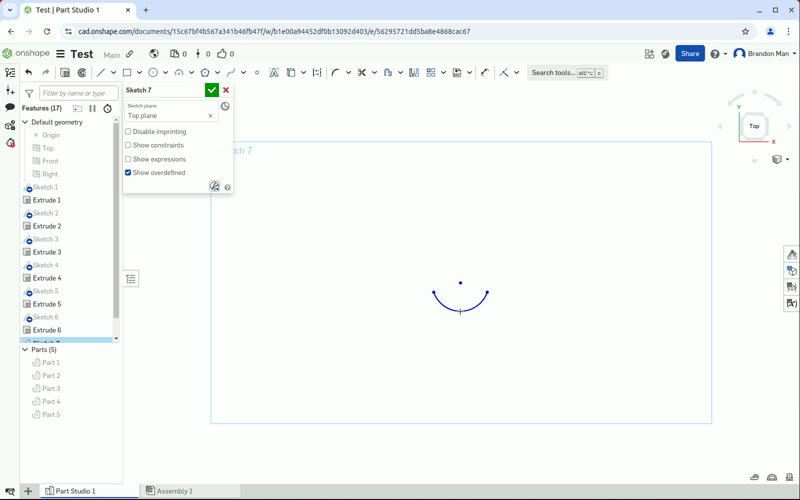
mouse_move(487, 292)
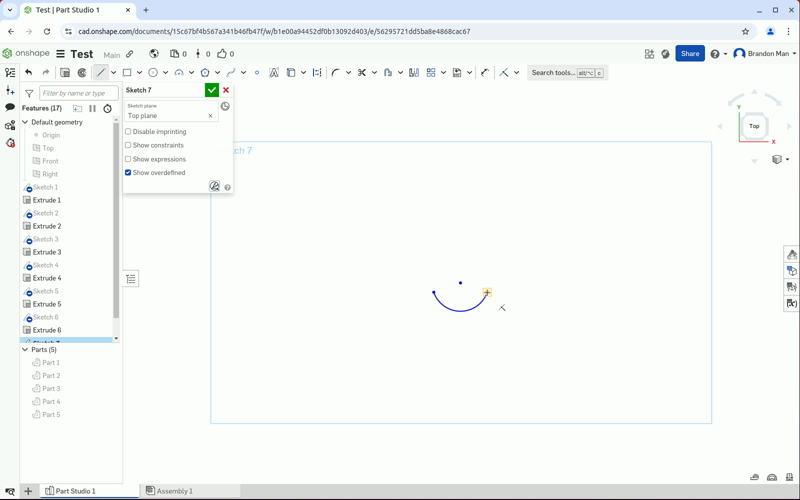
click(487, 292)
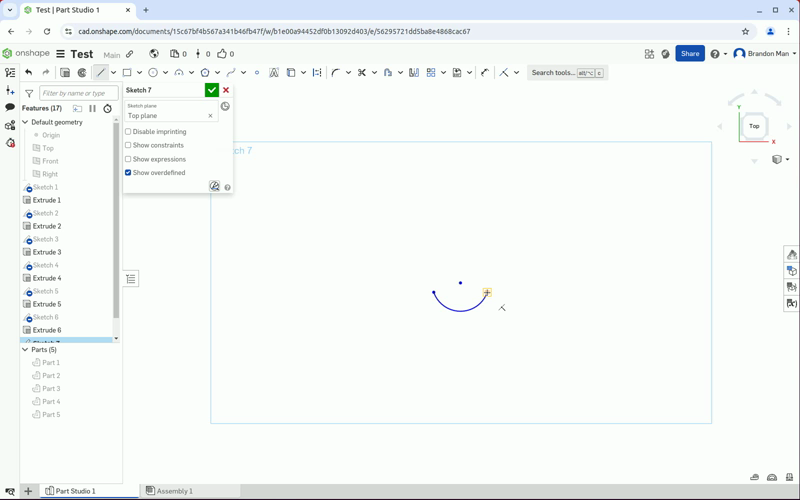
mouse_move(517, 292)
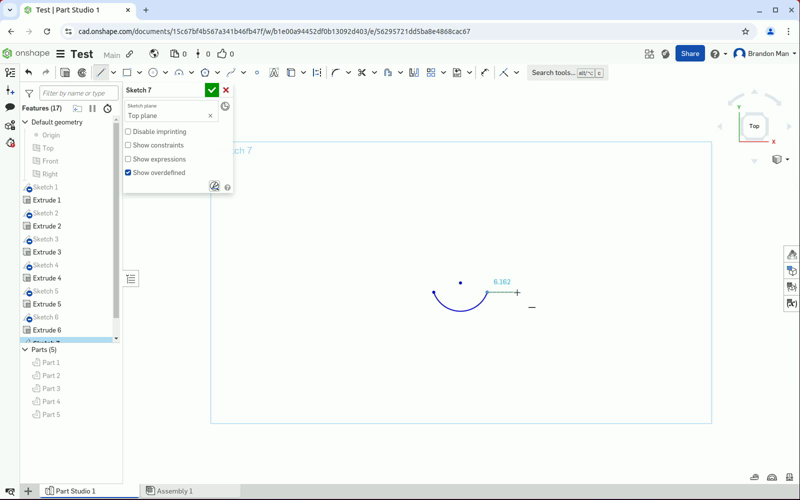
key_down(shift)
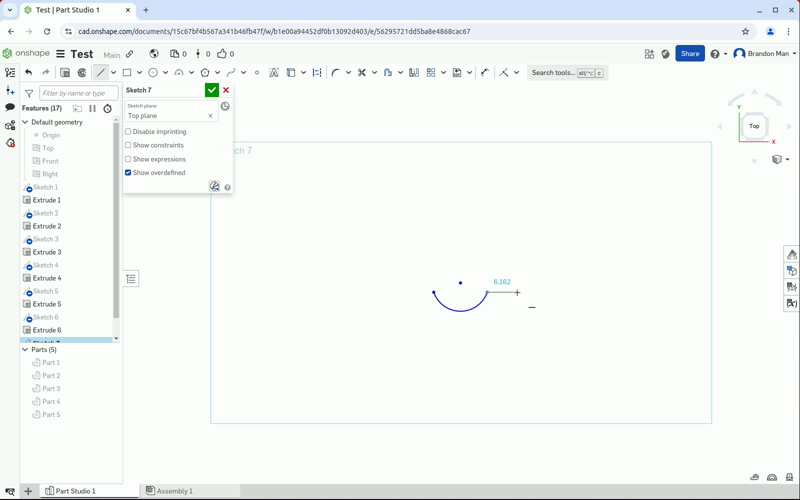
mouse_move(433, 292)
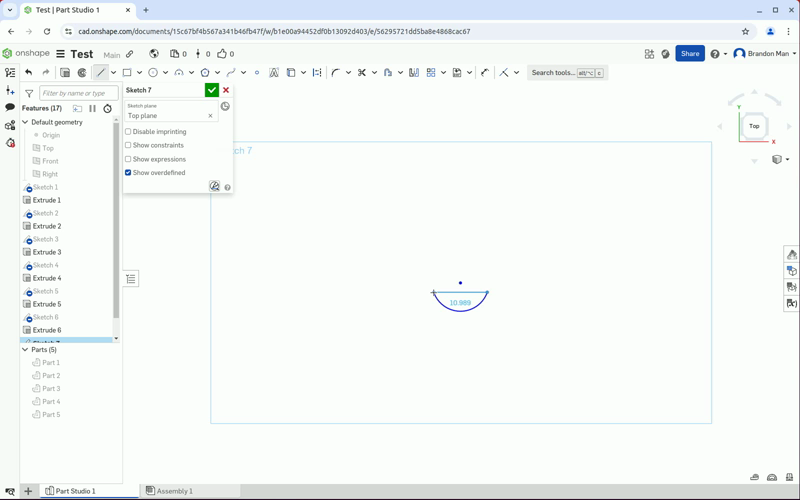
key_up(shift)
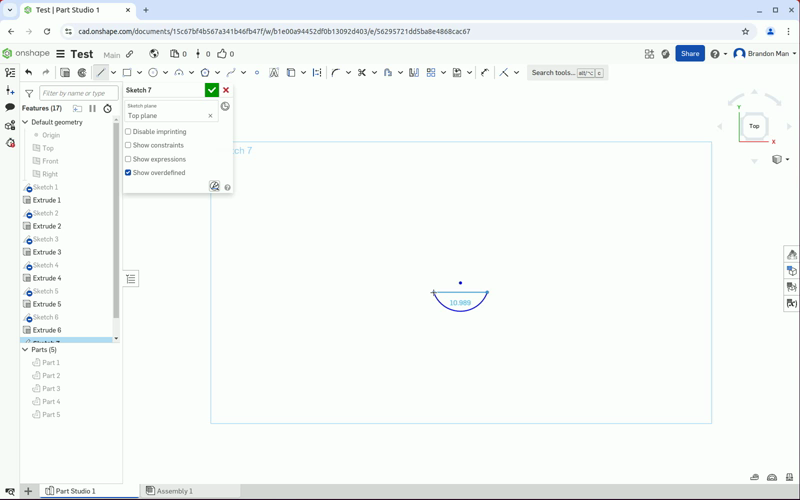
click(433, 292)
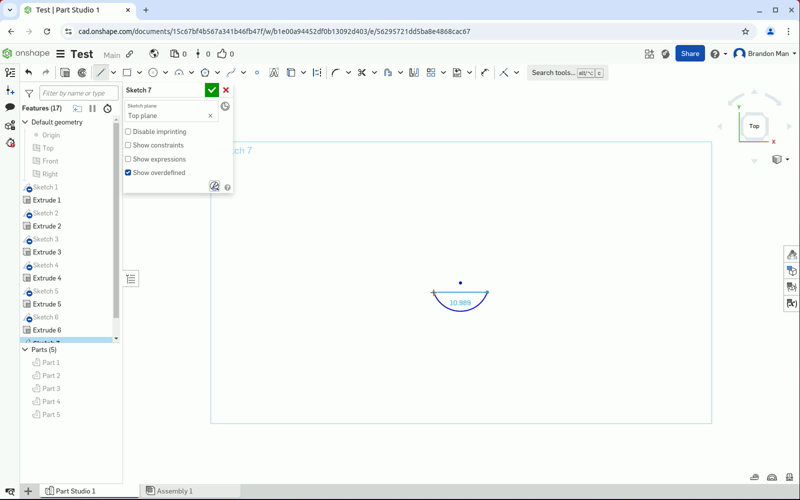
key(esc)
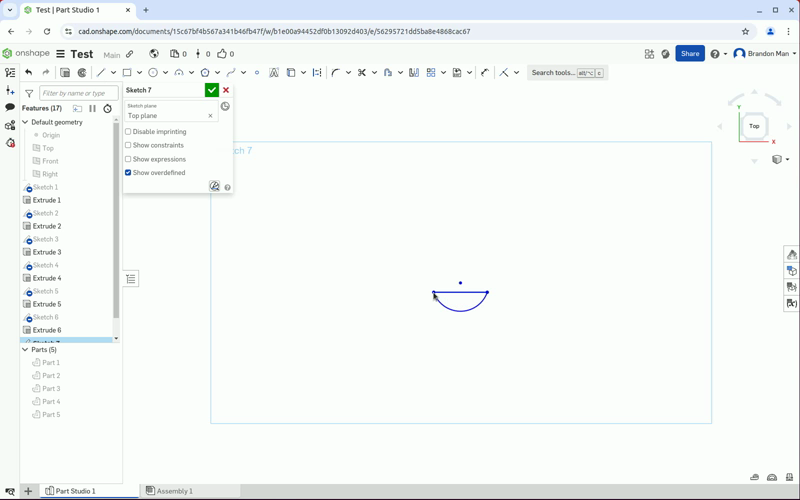
mouse_move(477, 304)
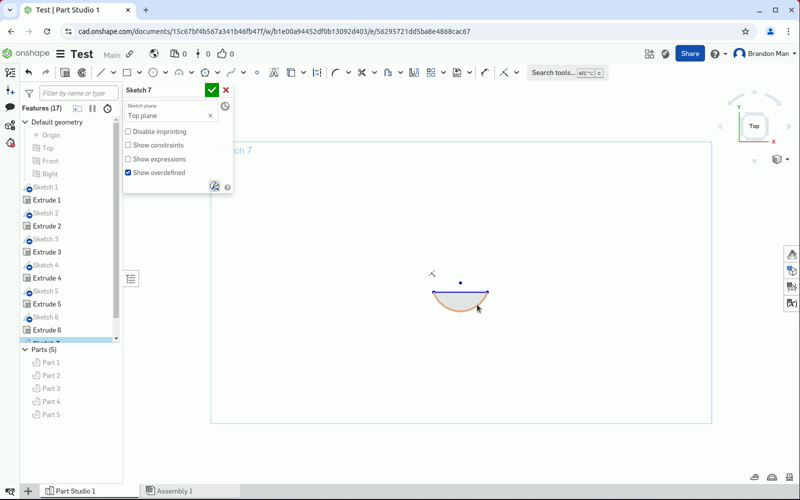
scroll(6)
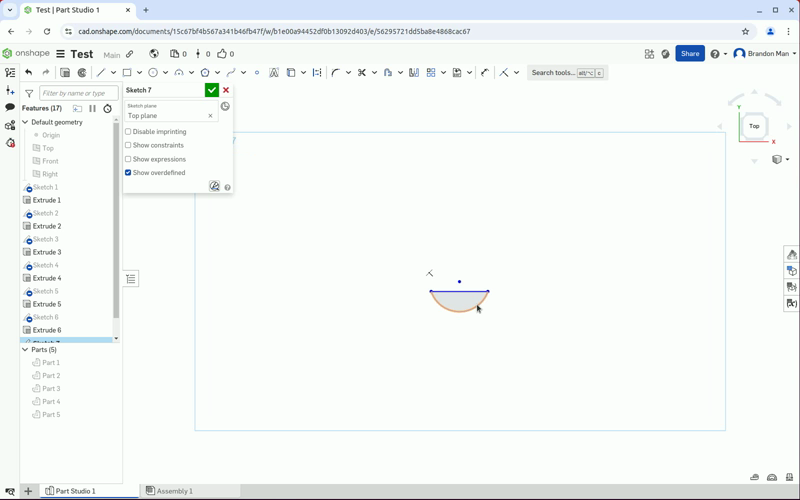
scroll(6)
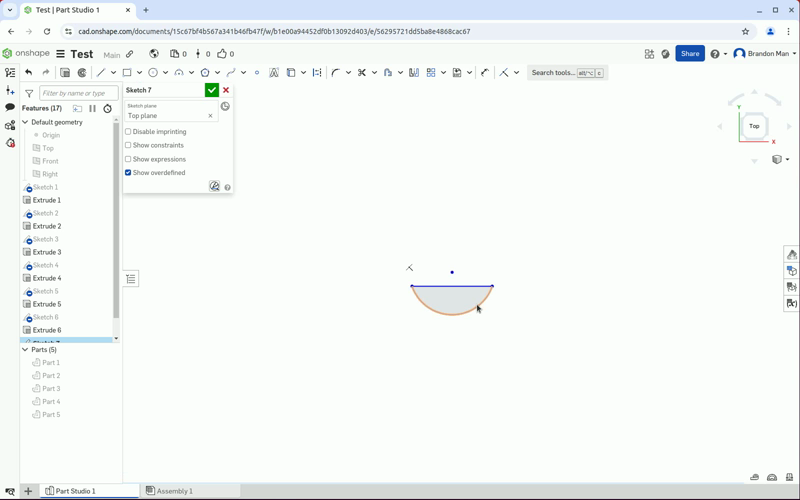
scroll(6)
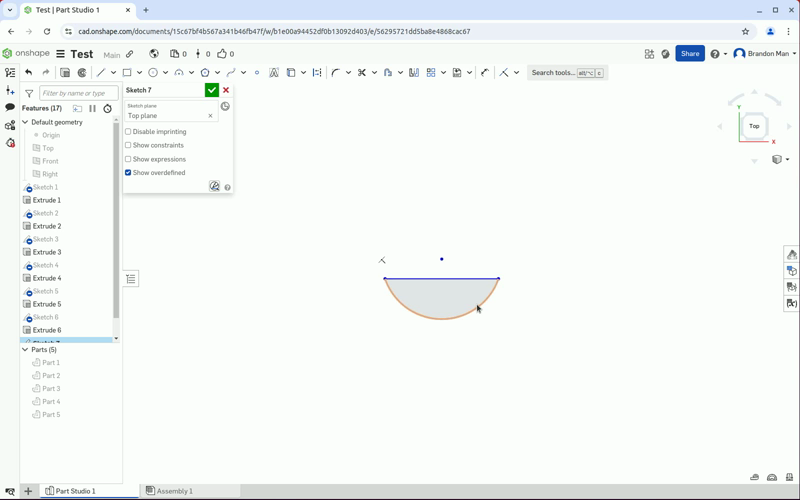
scroll(6)
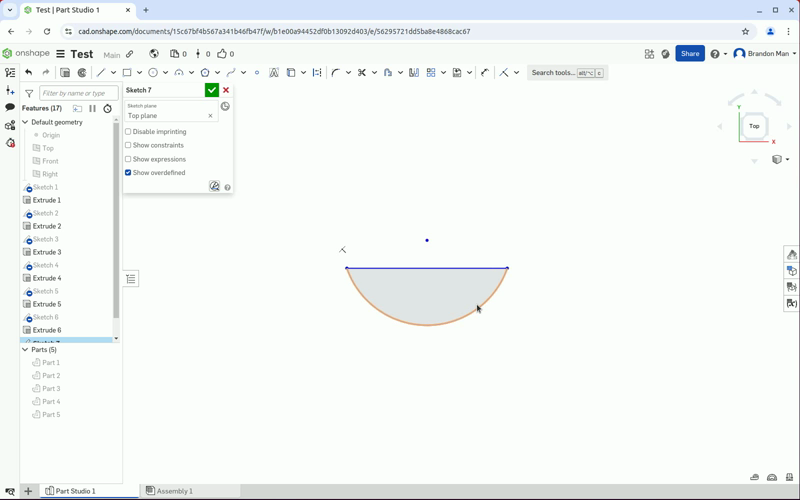
scroll(6)
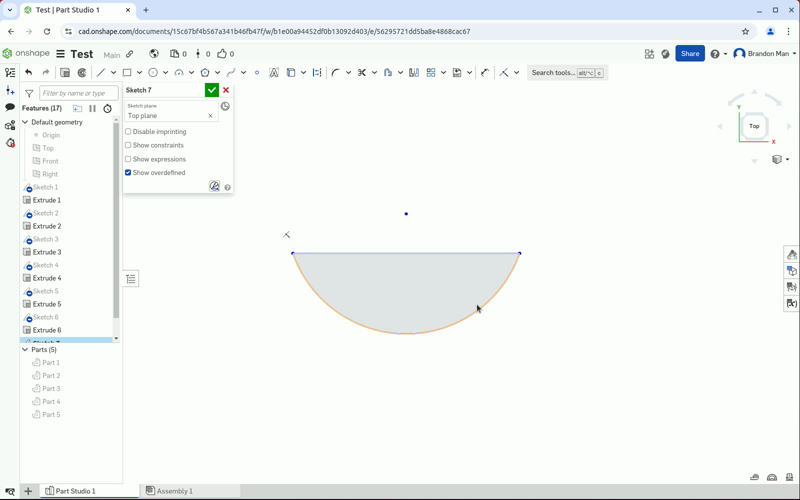
scroll(6)
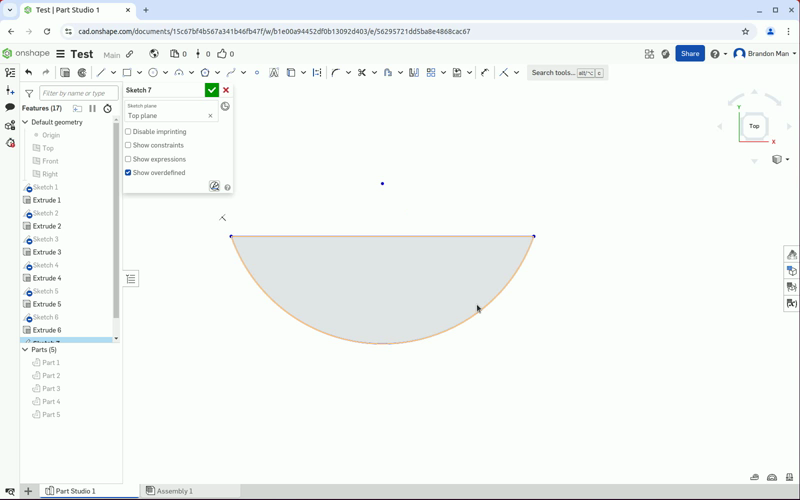
scroll(6)
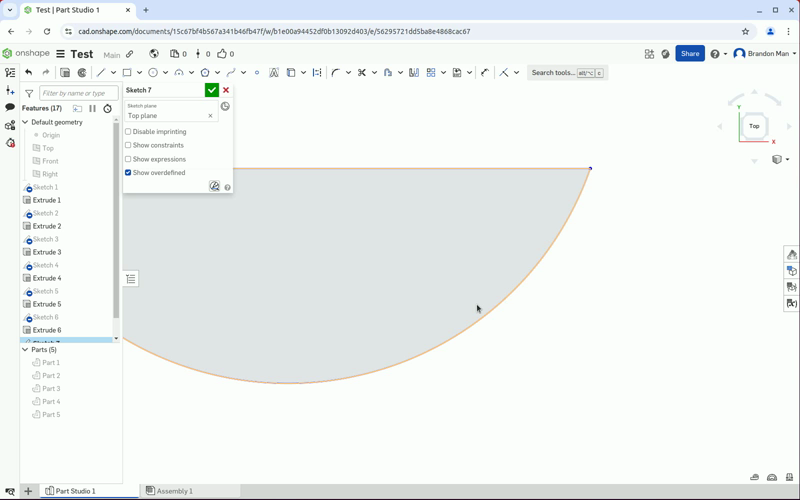
click(477, 304)
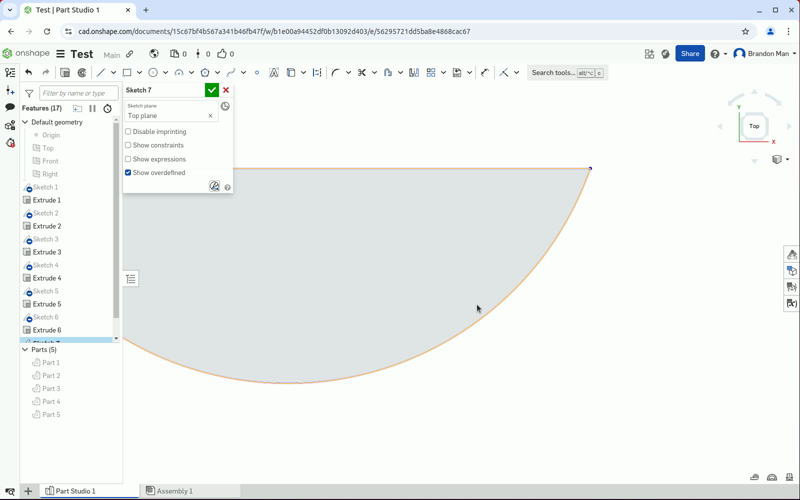
scroll(-6)
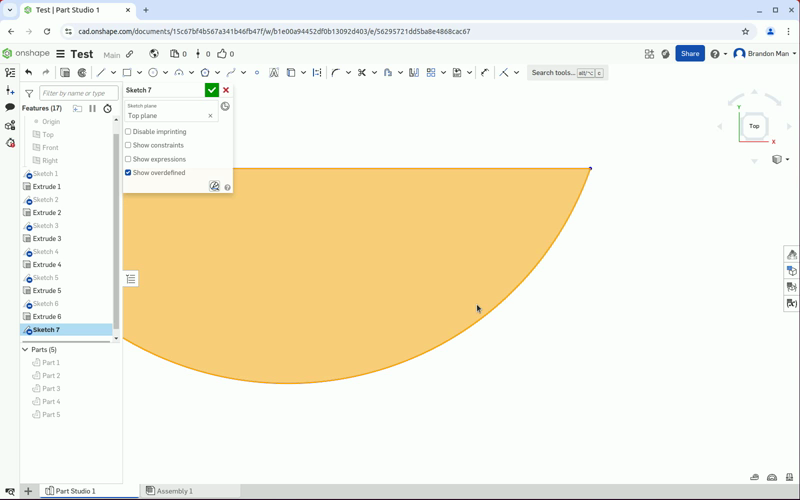
scroll(-6)
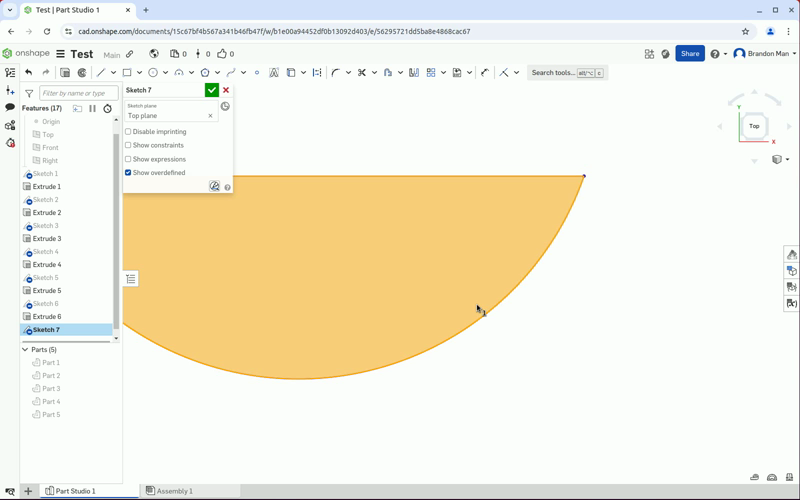
scroll(-6)
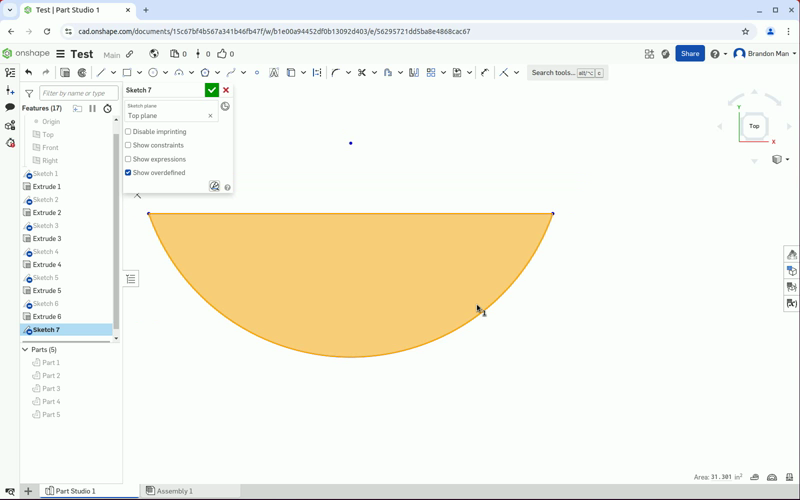
scroll(-6)
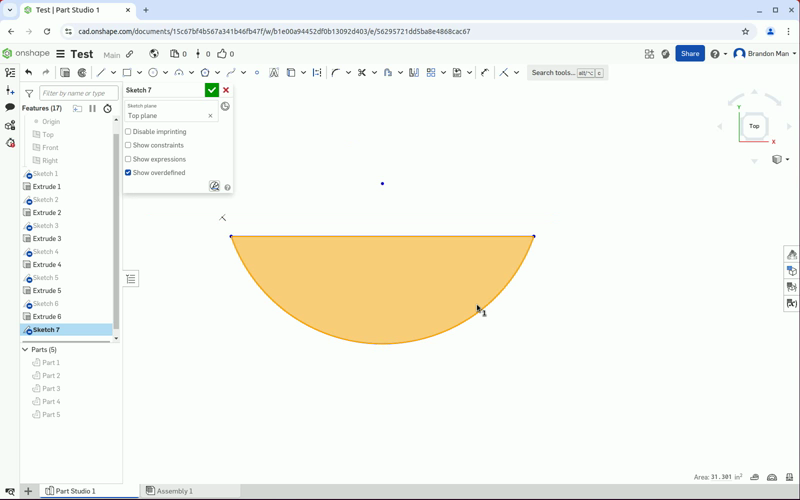
scroll(-6)
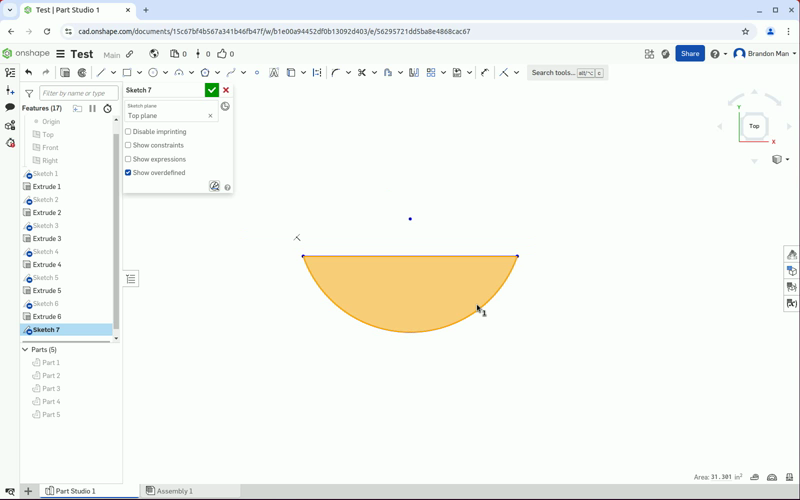
scroll(-6)
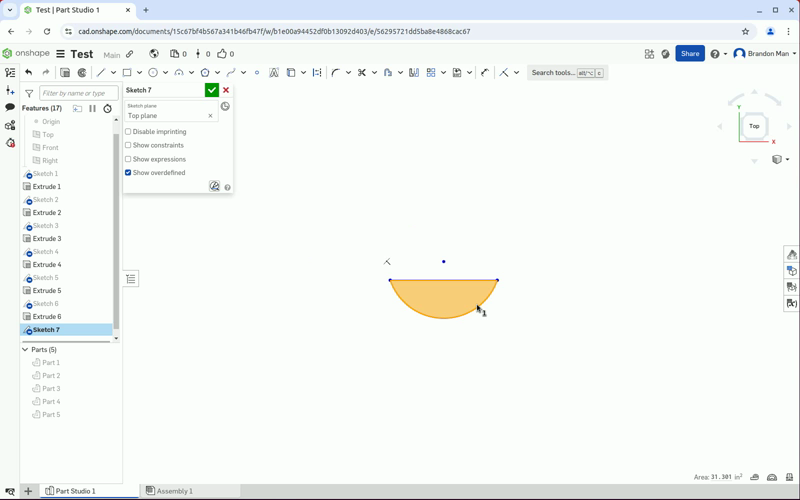
scroll(-6)
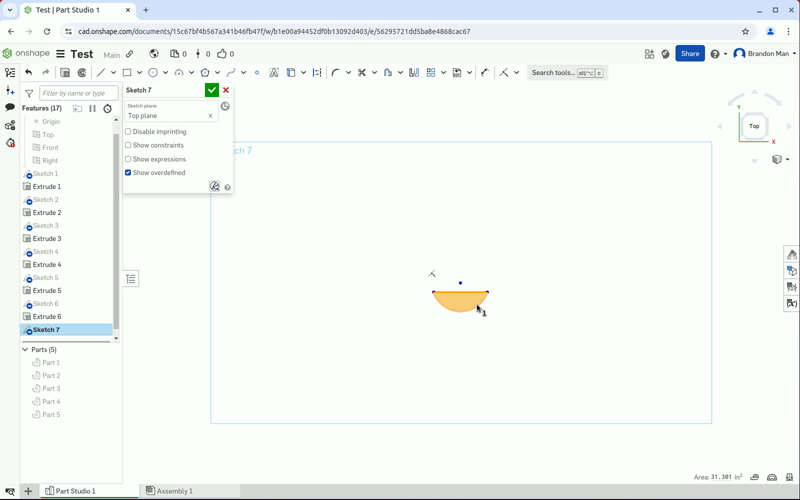
mouse_move(73, 352)
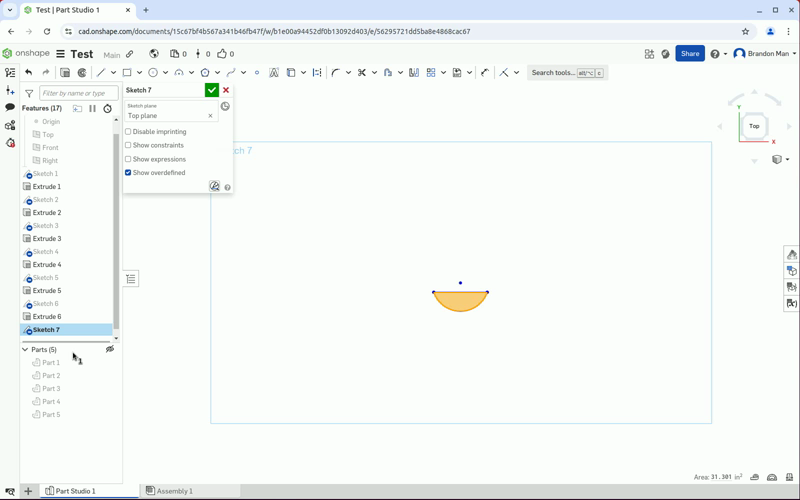
key(shift+y)
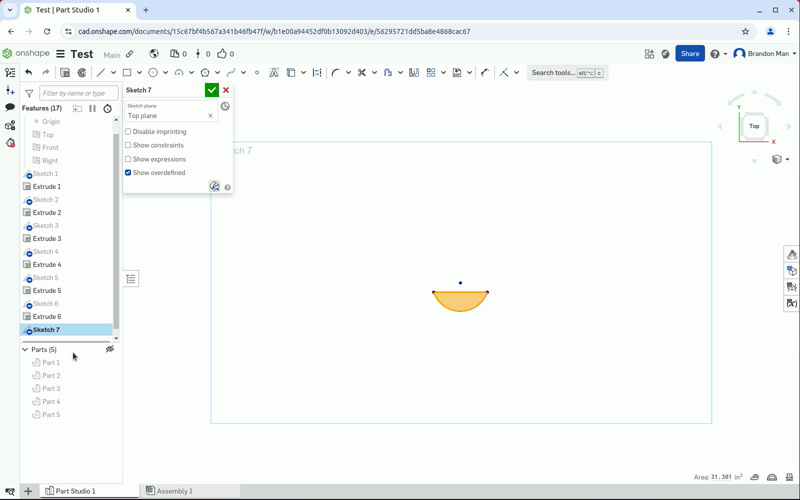
key(shift+e)
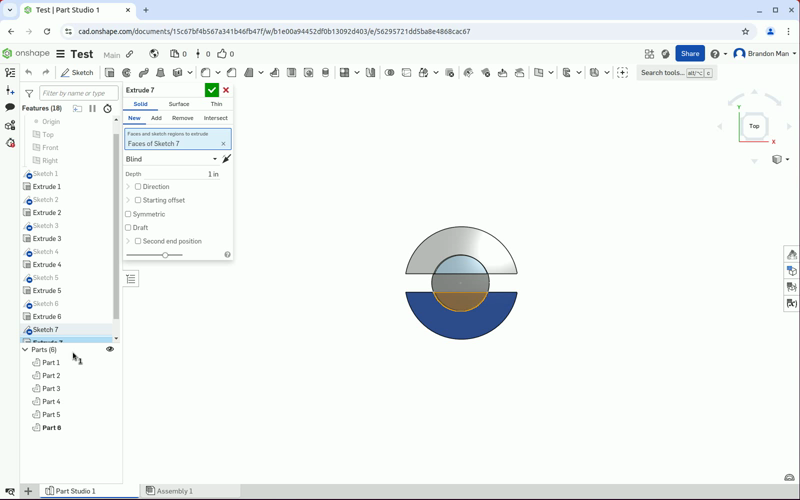
mouse_move(143, 106)
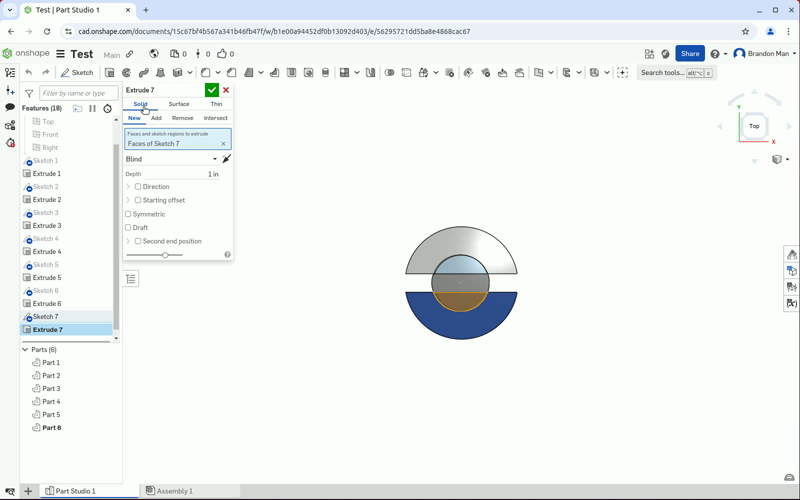
click(143, 106)
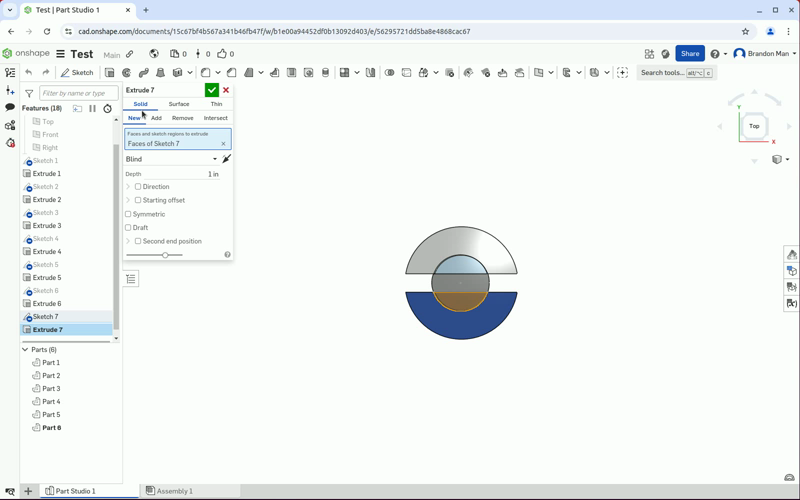
mouse_move(137, 120)
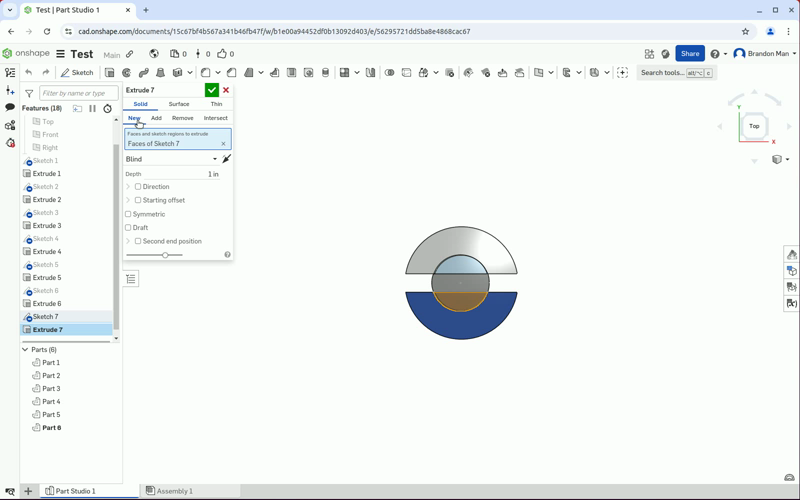
click(137, 120)
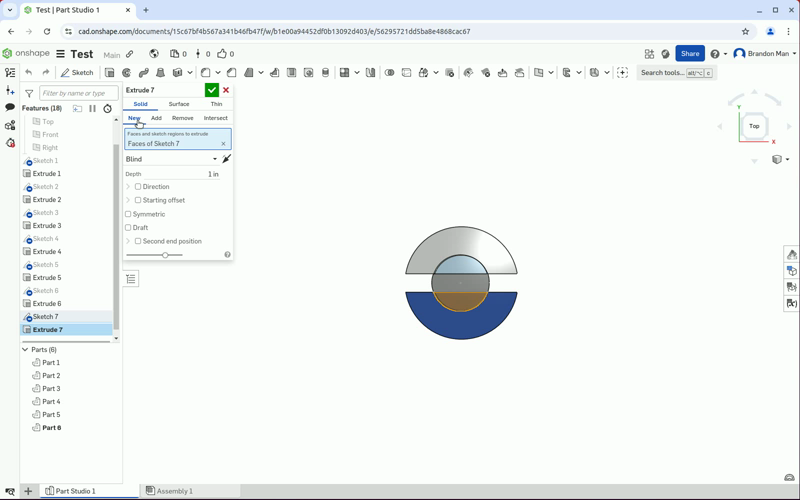
key(tab, 4)
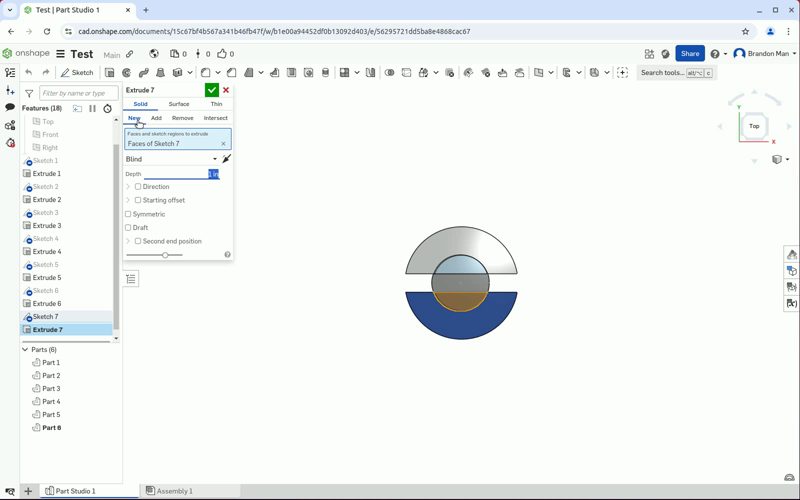
text(7.703)
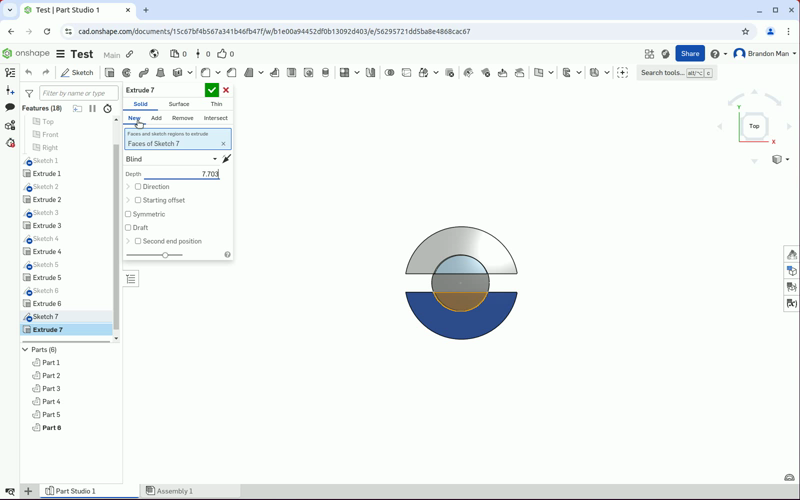
key(enter)
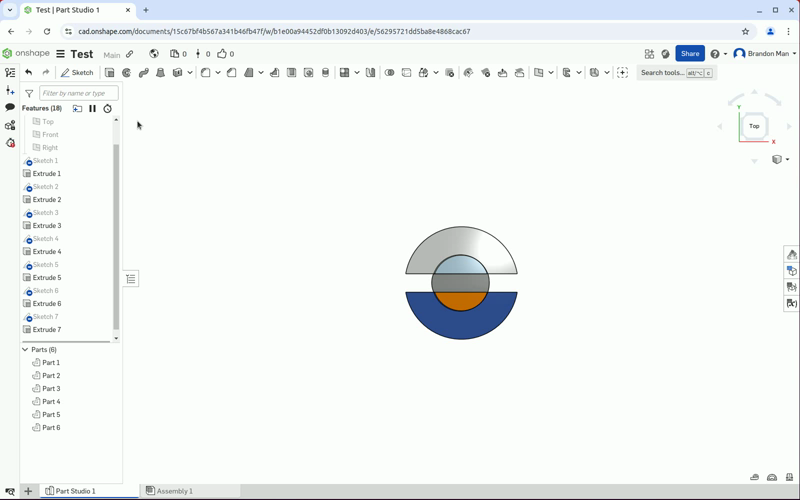
key(shift+h)
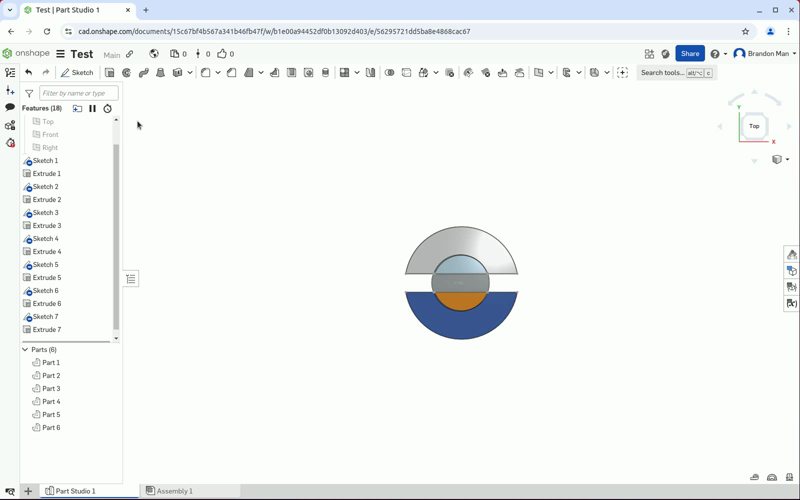
key(shift+h)
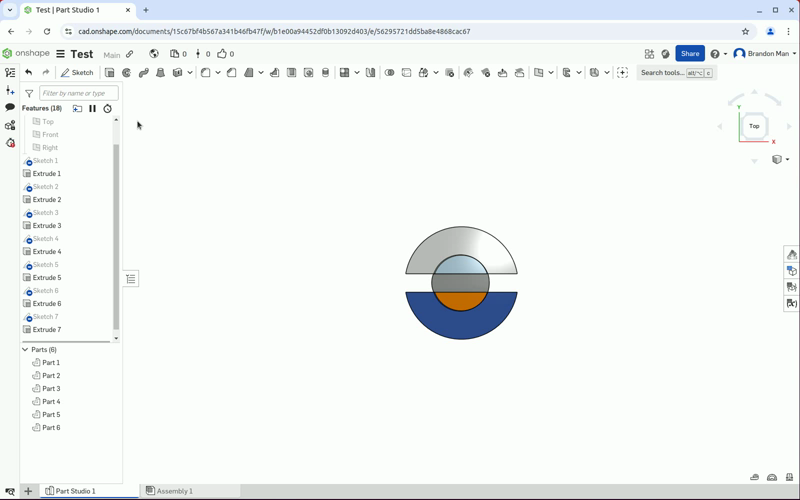
mouse_move(69, 163)
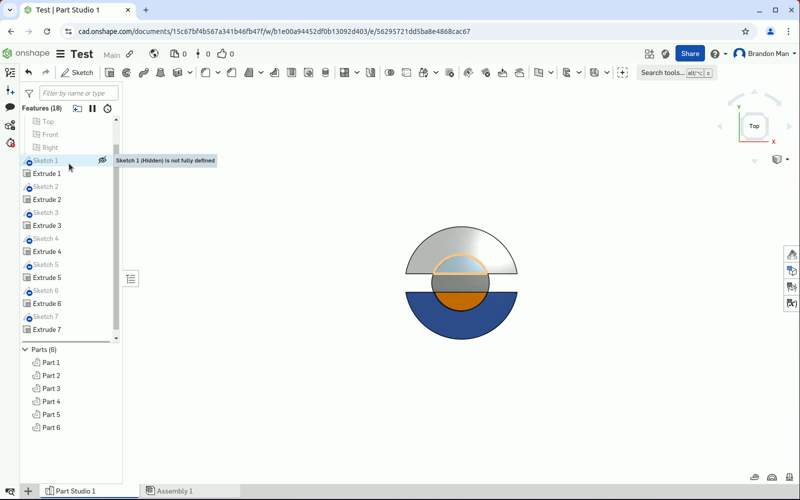
click(69, 163)
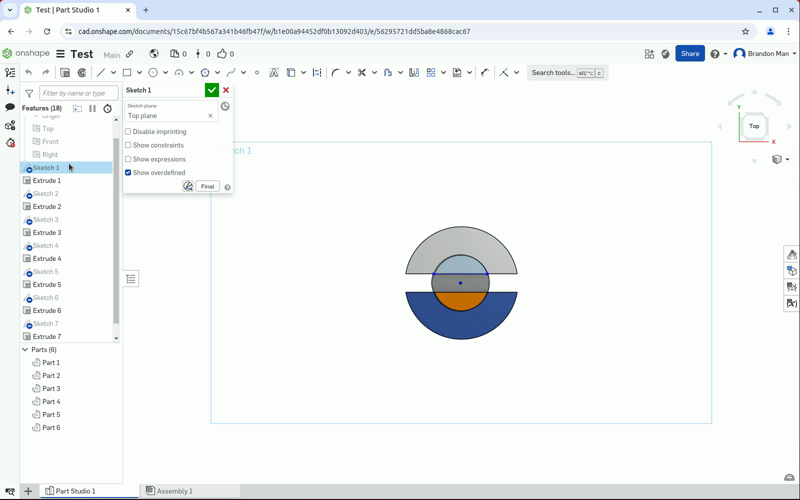
mouse_move(229, 92)
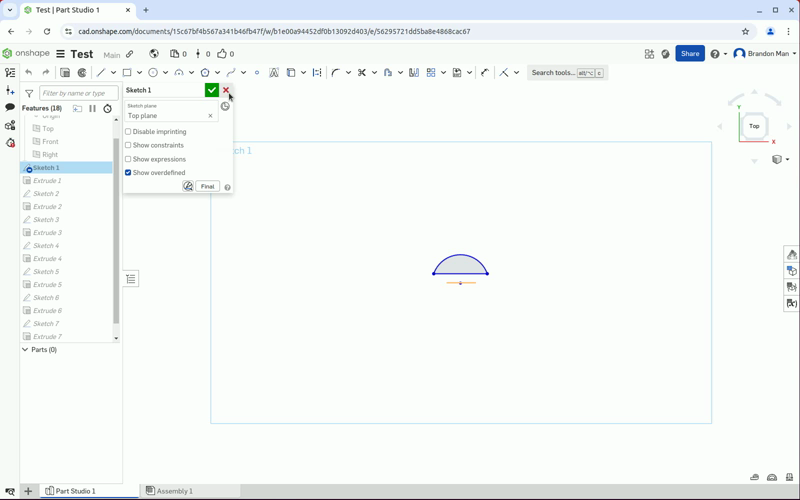
click(229, 92)
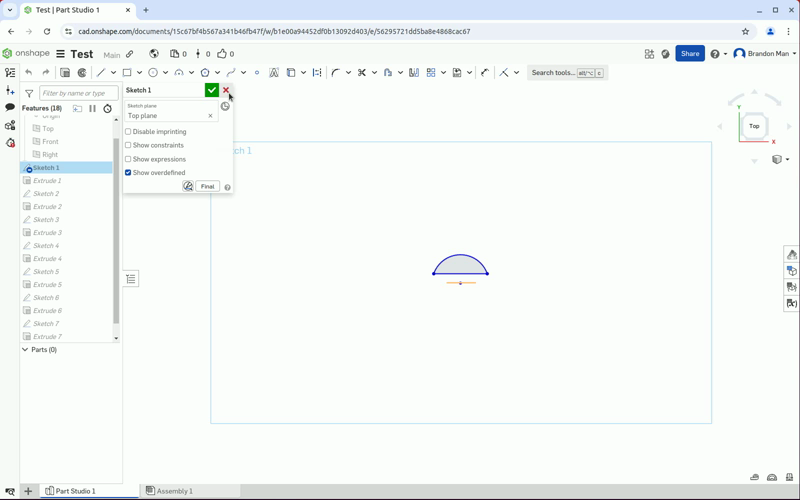
key(shift+s)
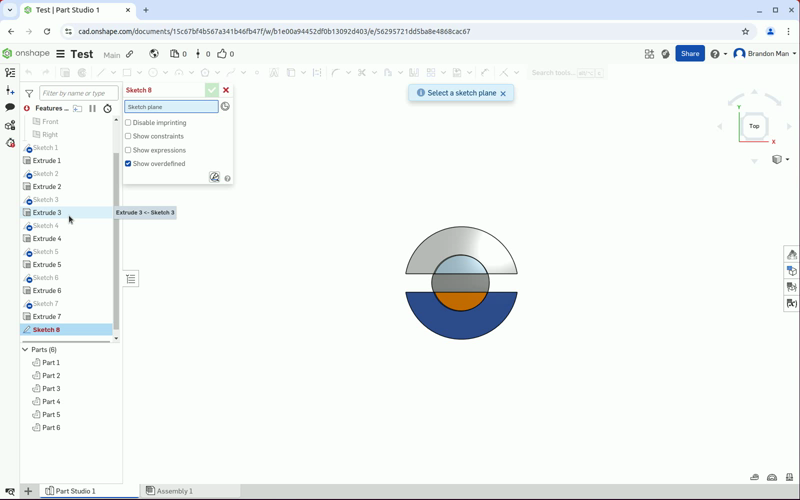
scroll(3)
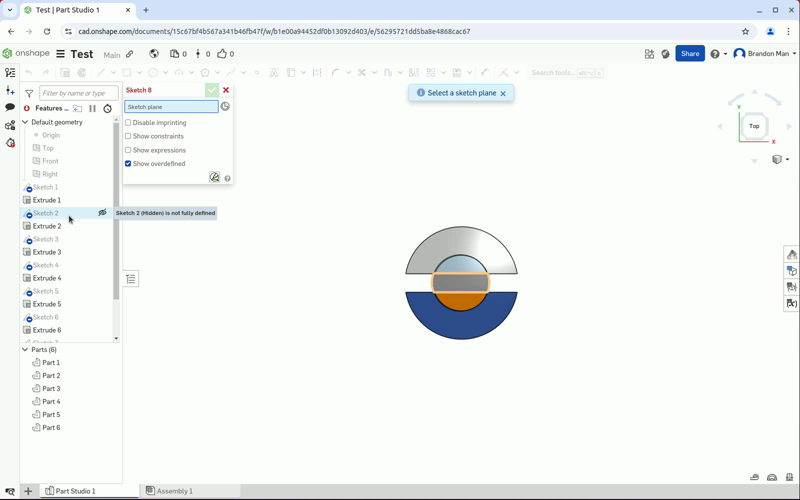
mouse_move(69, 150)
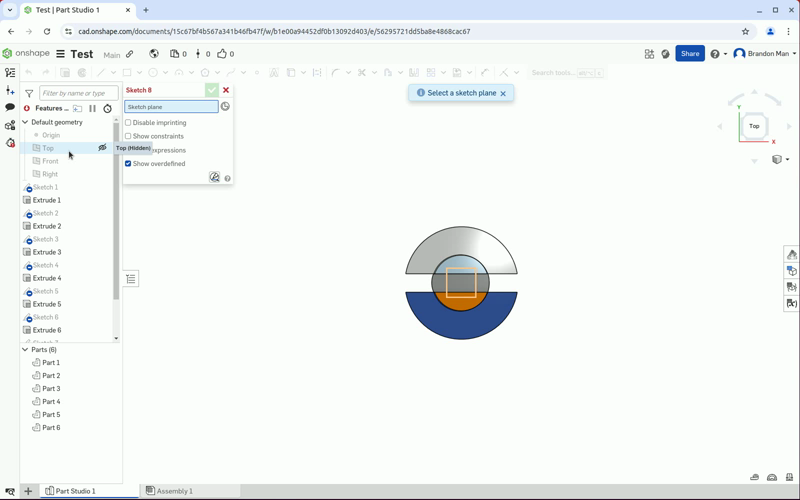
click(69, 150)
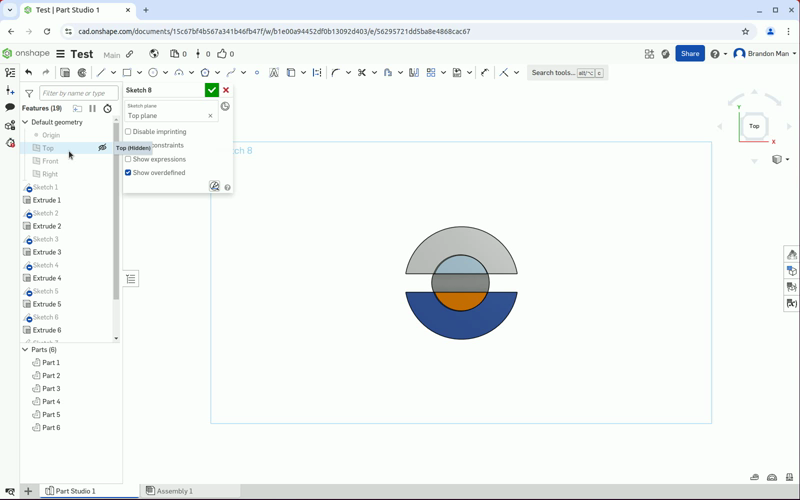
mouse_move(73, 352)
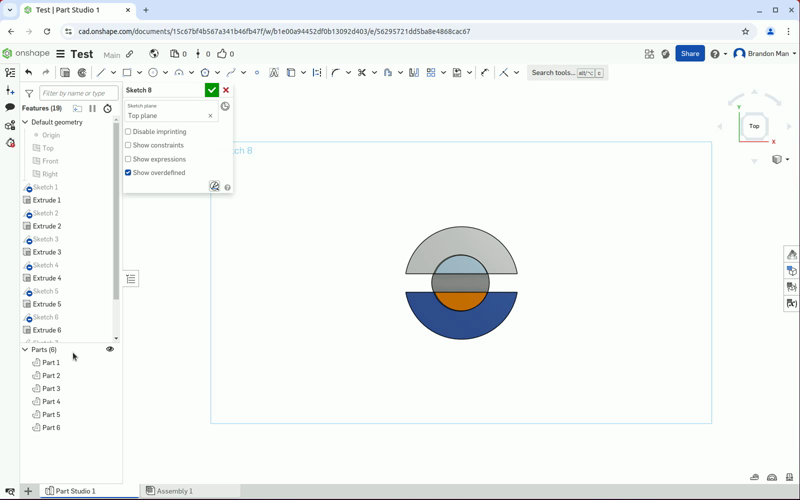
key(y)
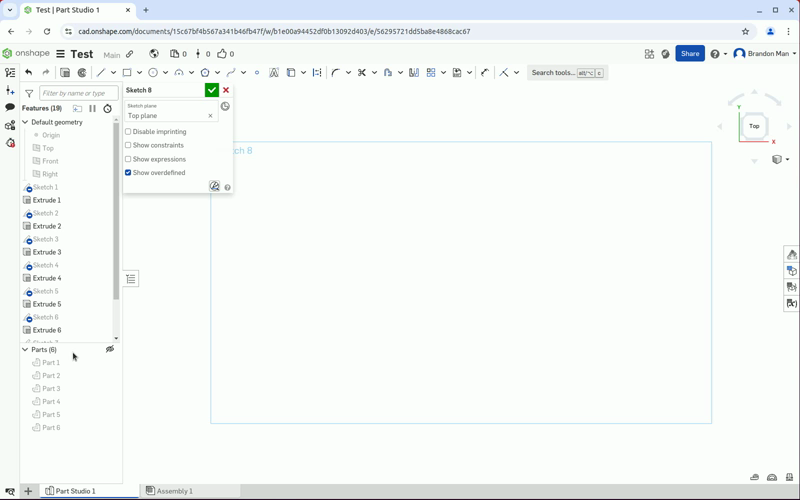
key(l)
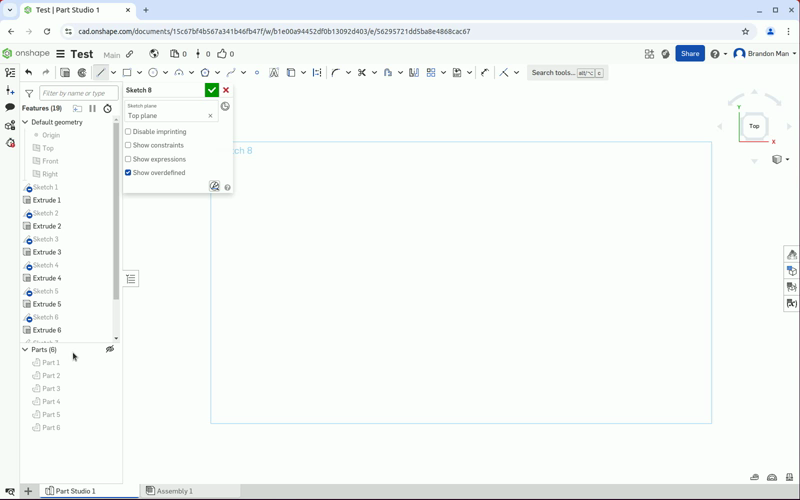
key_down(shift)
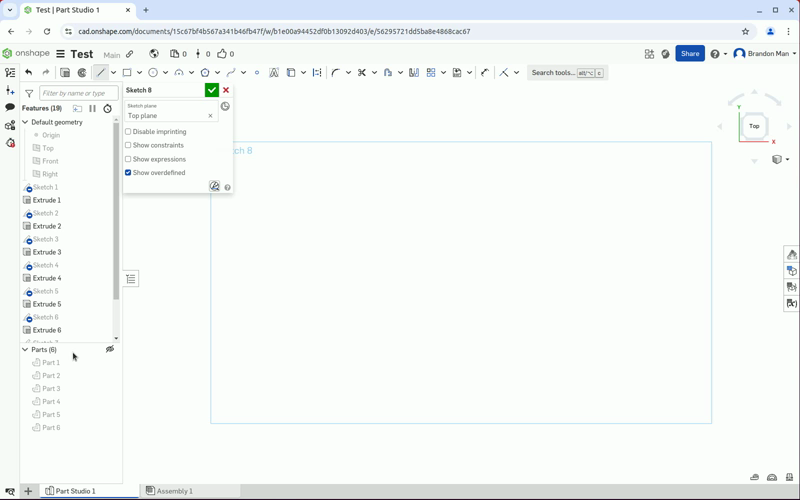
mouse_move(405, 292)
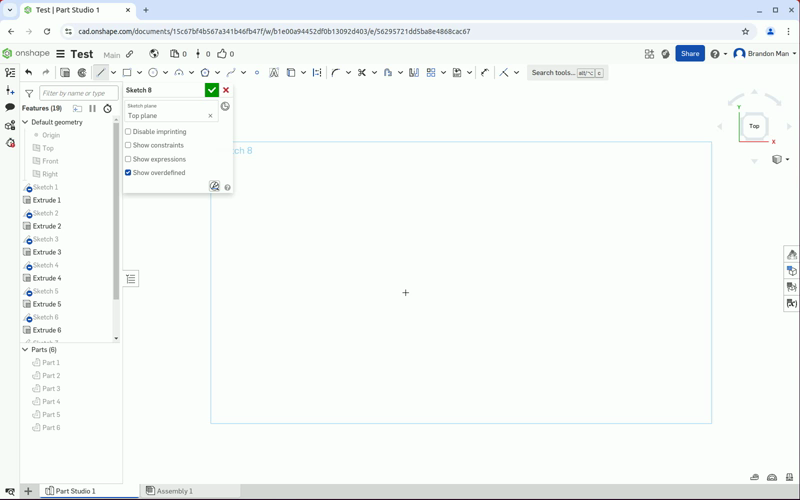
click(405, 292)
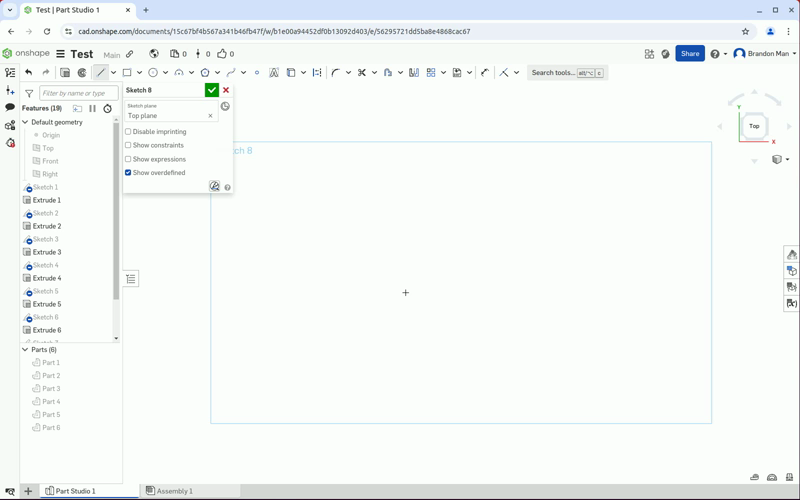
key_up(shift)
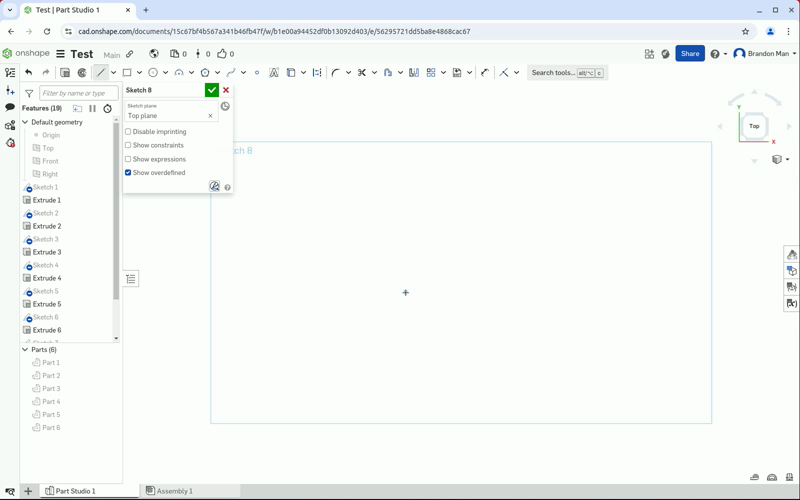
key_down(shift)
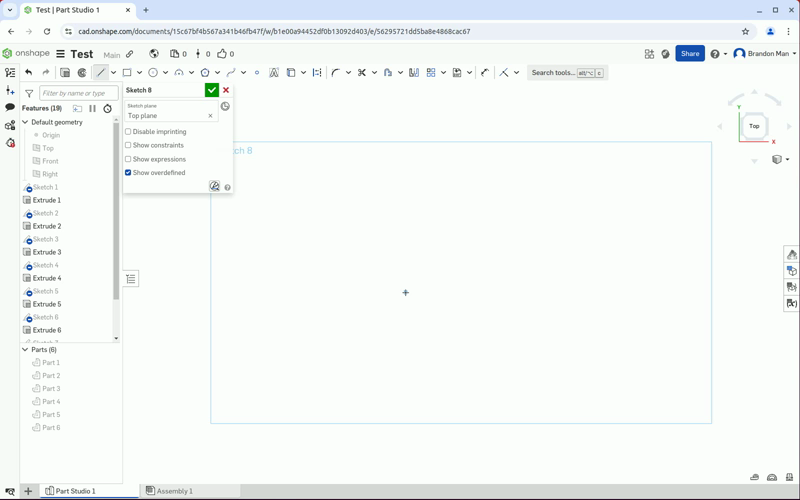
mouse_move(435, 292)
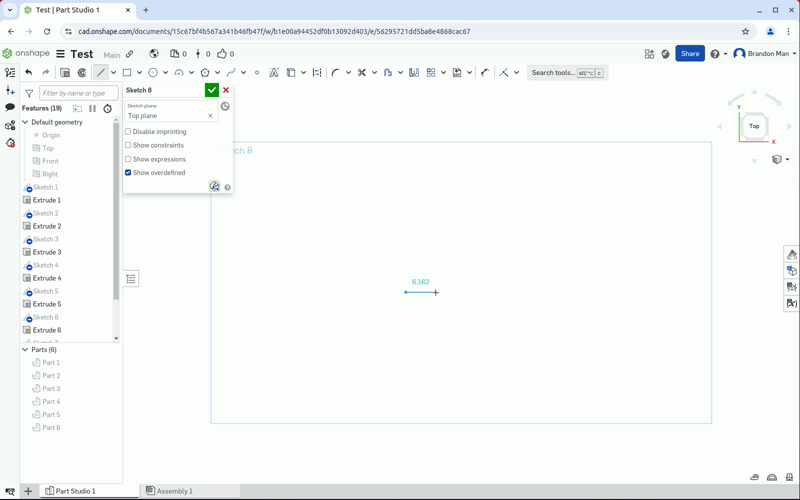
mouse_move(435, 292)
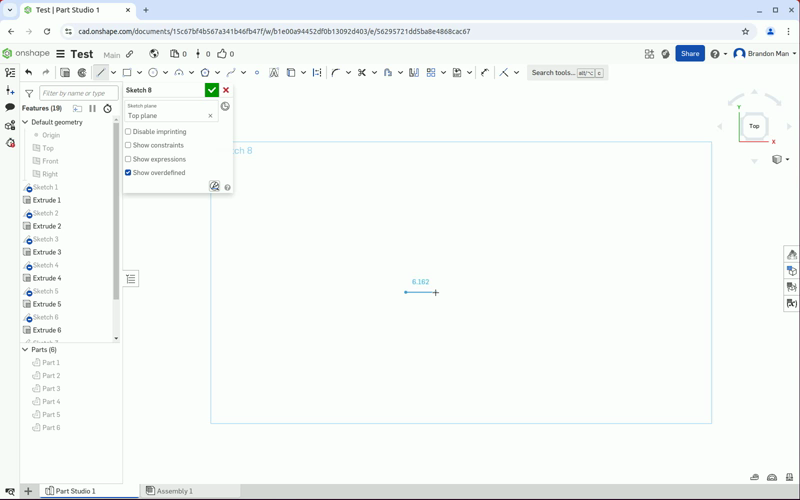
click(435, 292)
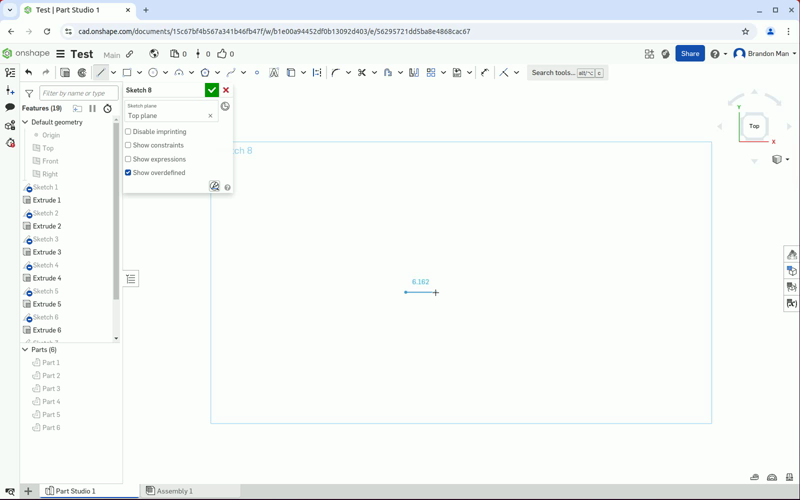
key_up(shift)
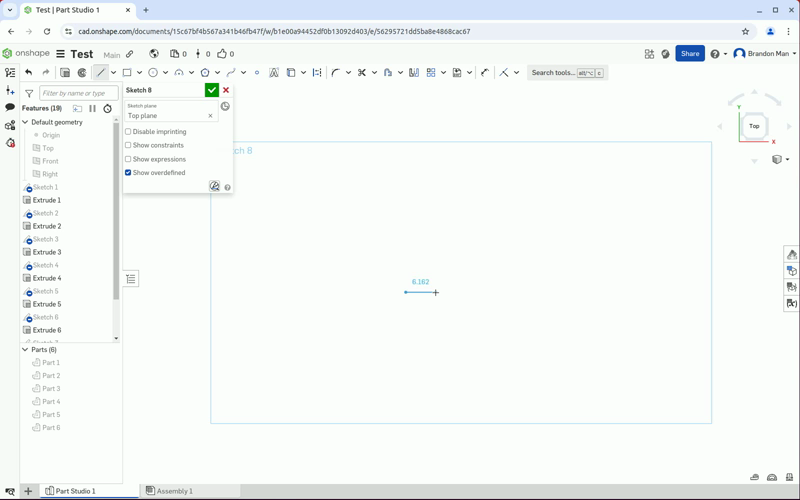
key(esc)
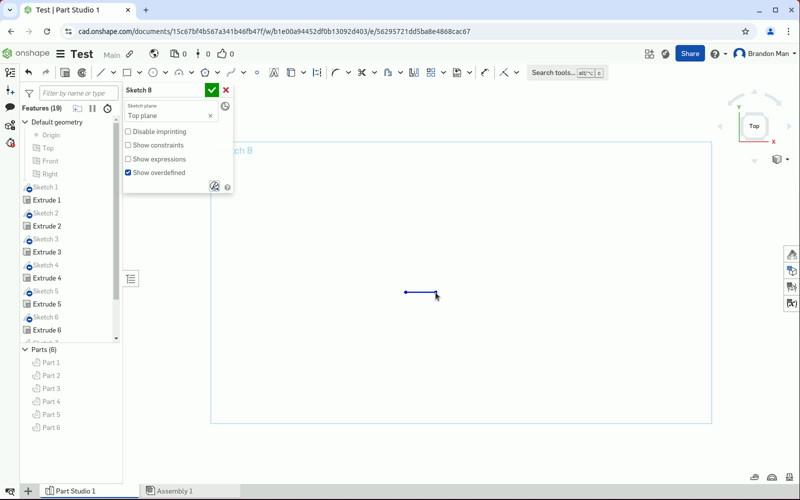
key(a)
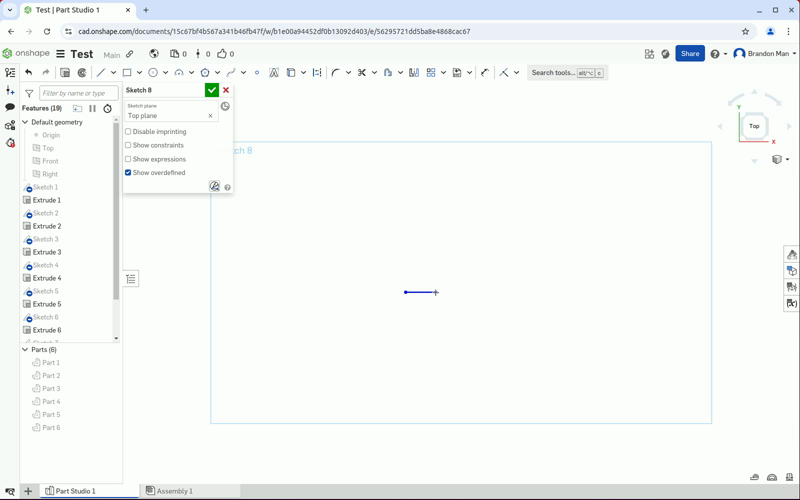
mouse_move(435, 292)
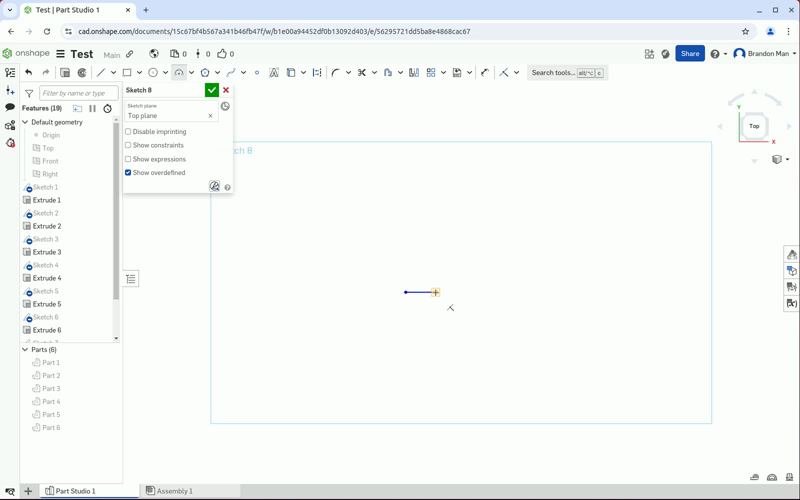
click(435, 292)
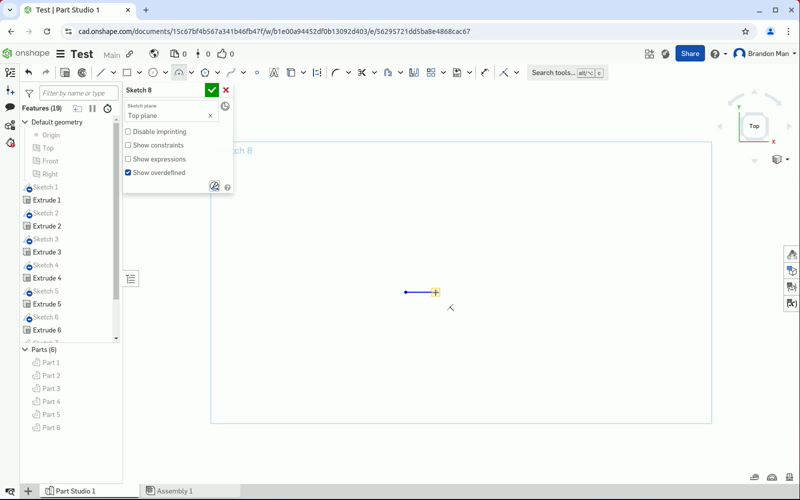
key_down(shift)
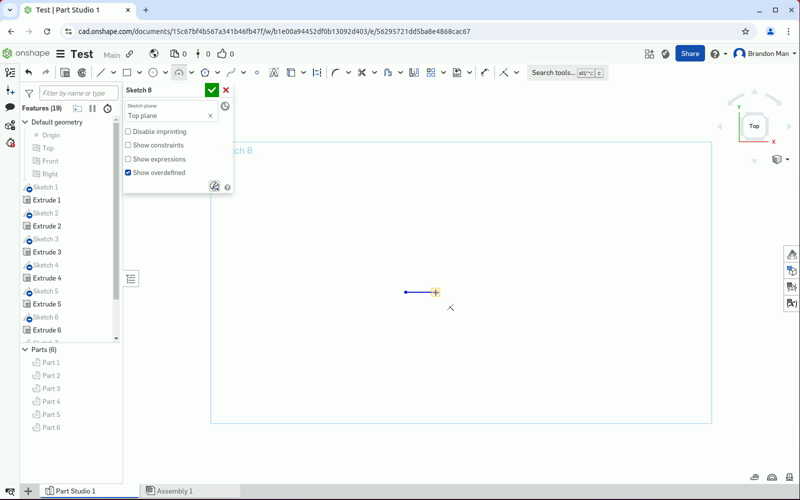
mouse_move(435, 272)
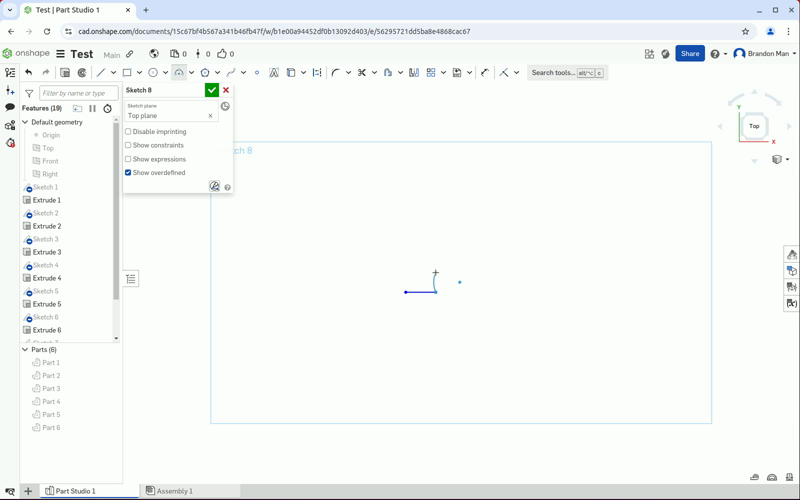
click(435, 272)
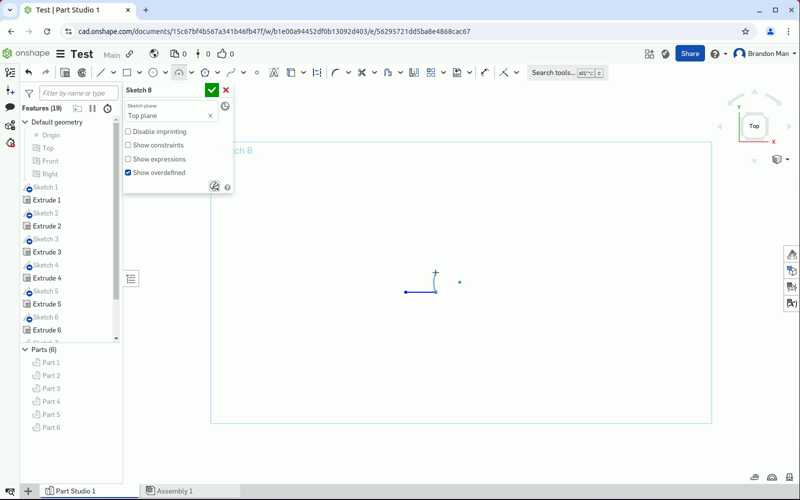
mouse_move(434, 282)
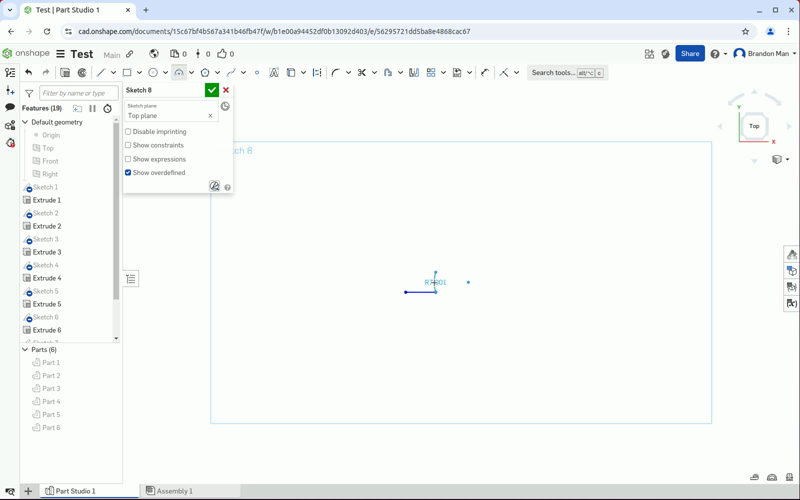
click(434, 282)
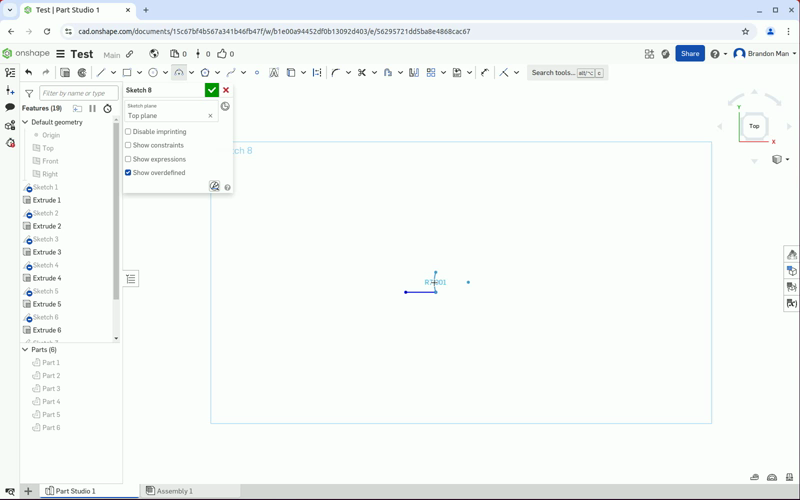
key_up(shift)
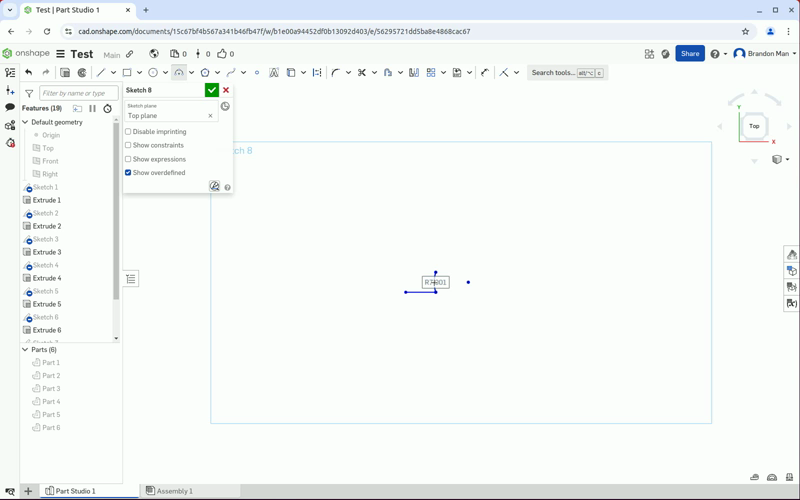
key(esc)
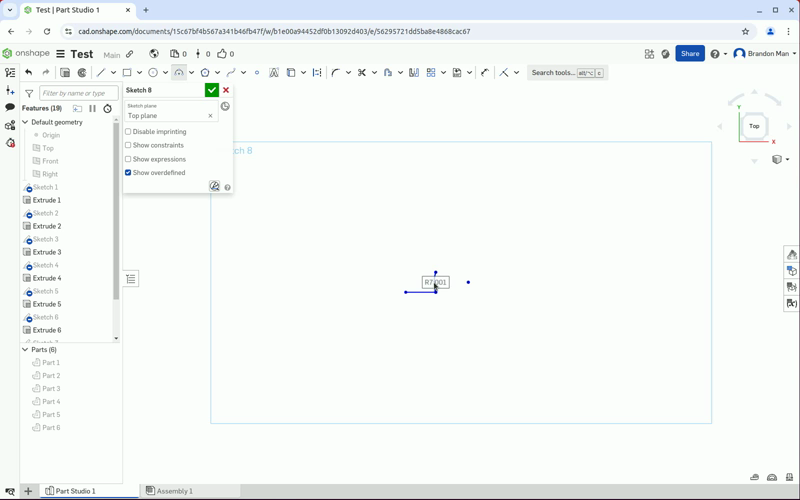
key(l)
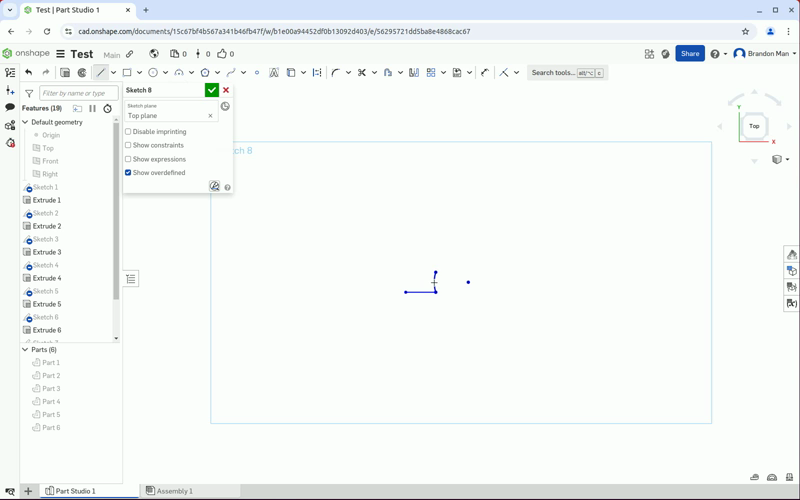
mouse_move(435, 272)
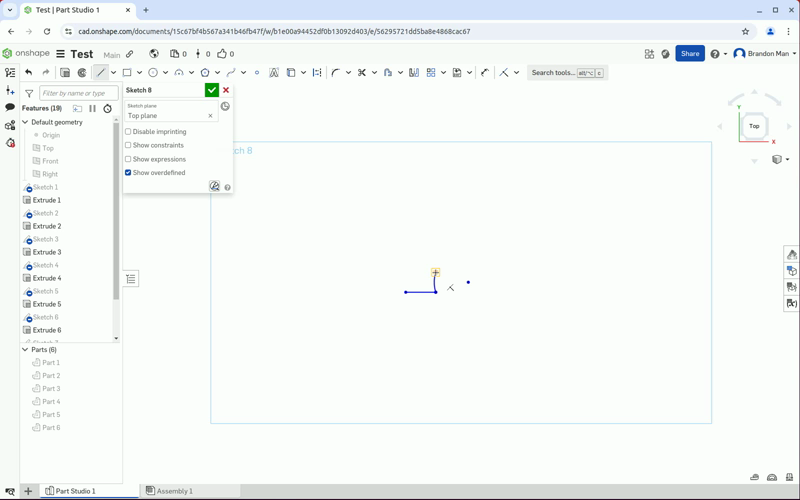
click(435, 272)
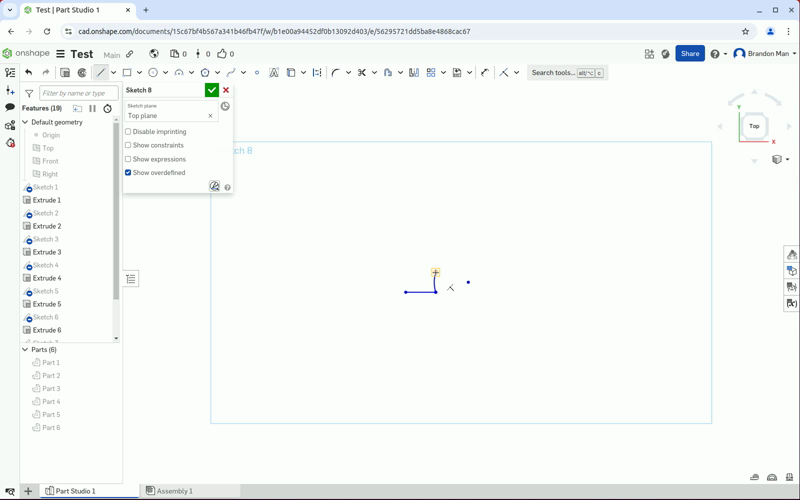
key_down(shift)
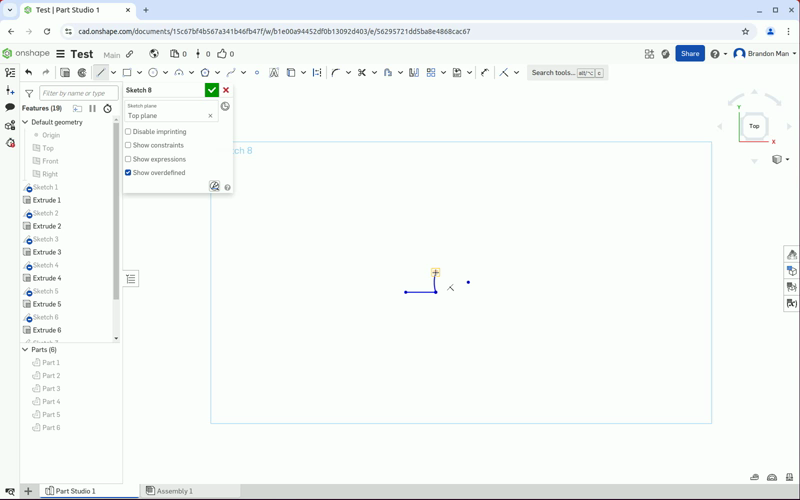
mouse_move(465, 272)
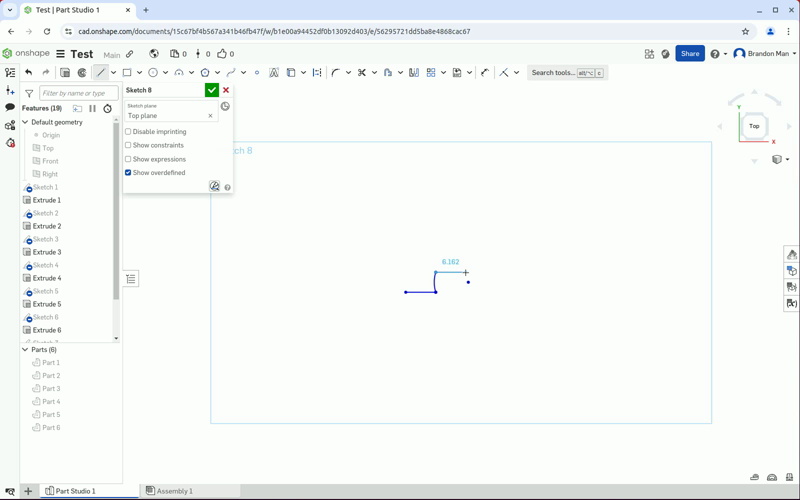
mouse_move(405, 272)
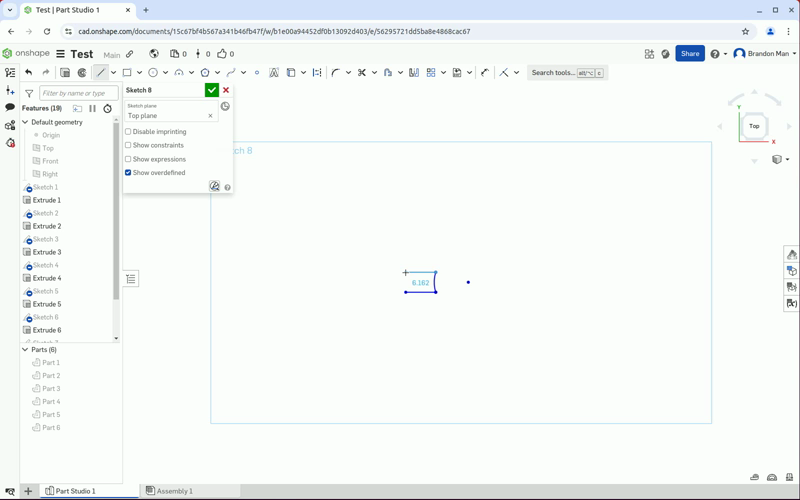
click(405, 272)
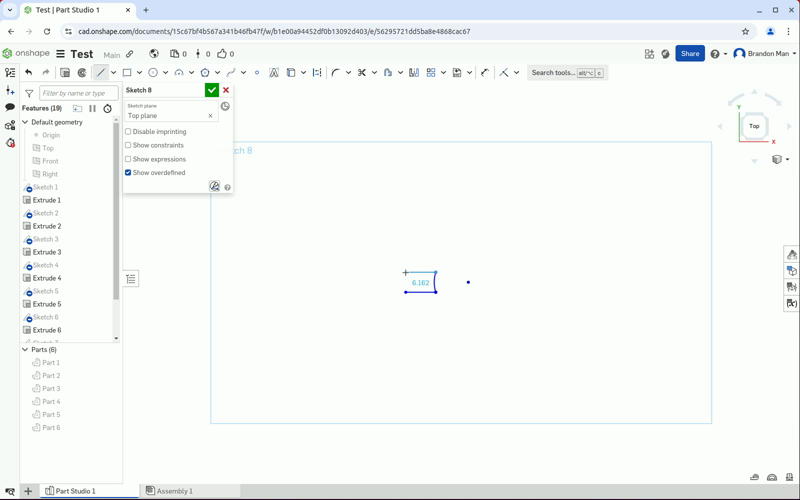
key_up(shift)
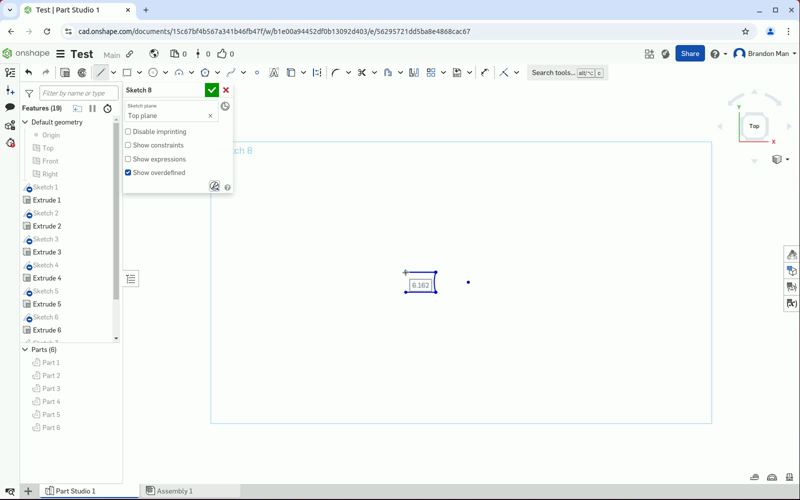
key(esc)
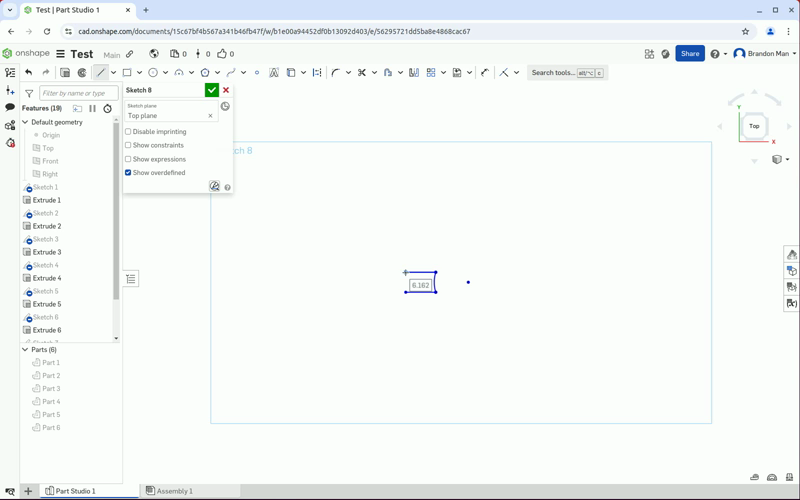
key(a)
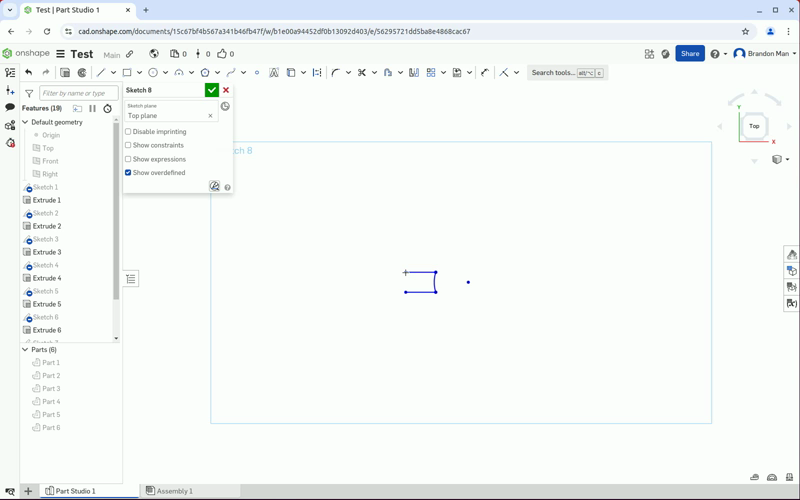
mouse_move(405, 272)
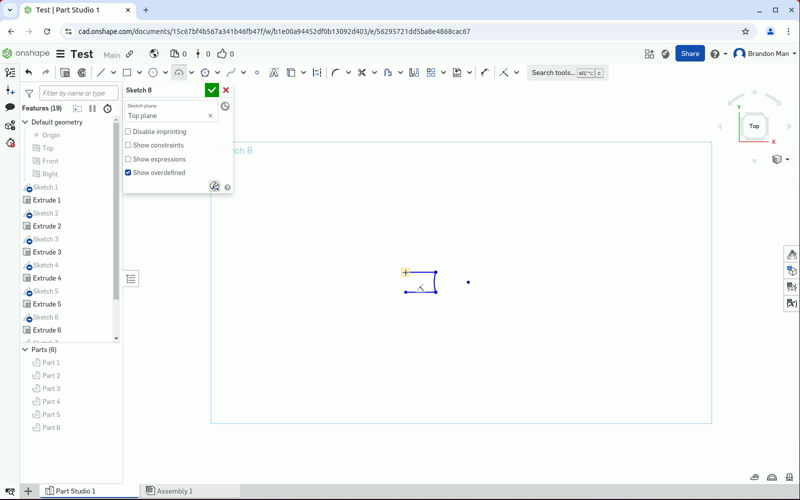
click(405, 272)
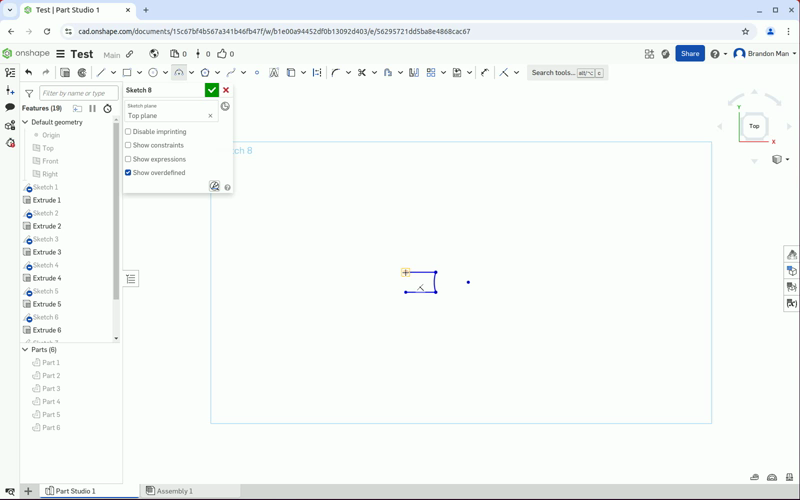
mouse_move(405, 292)
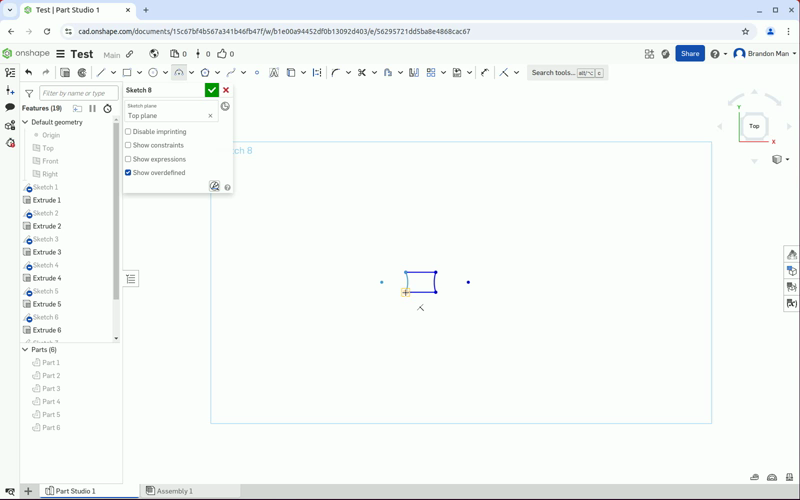
click(405, 292)
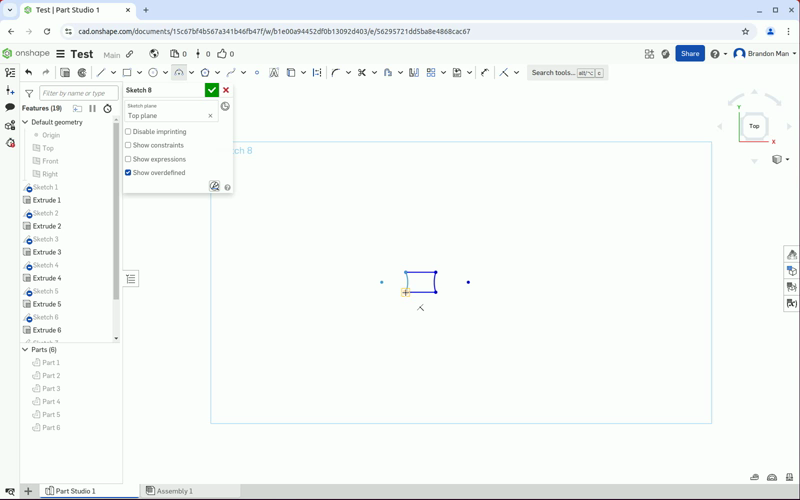
key_down(shift)
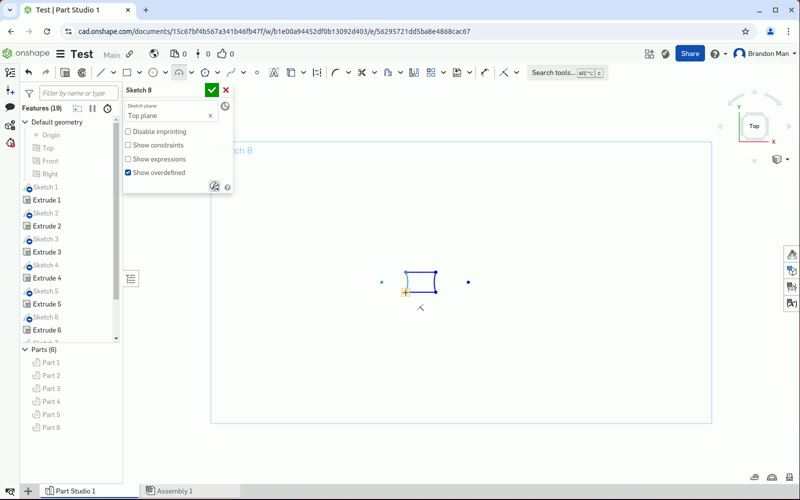
mouse_move(404, 282)
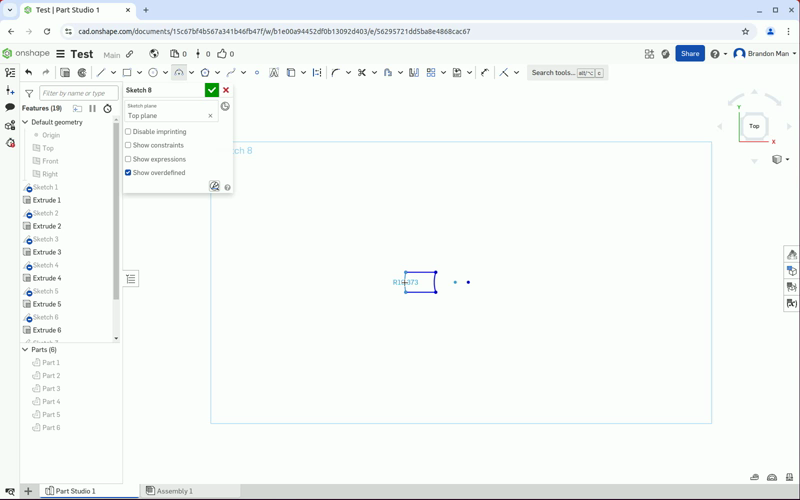
click(404, 282)
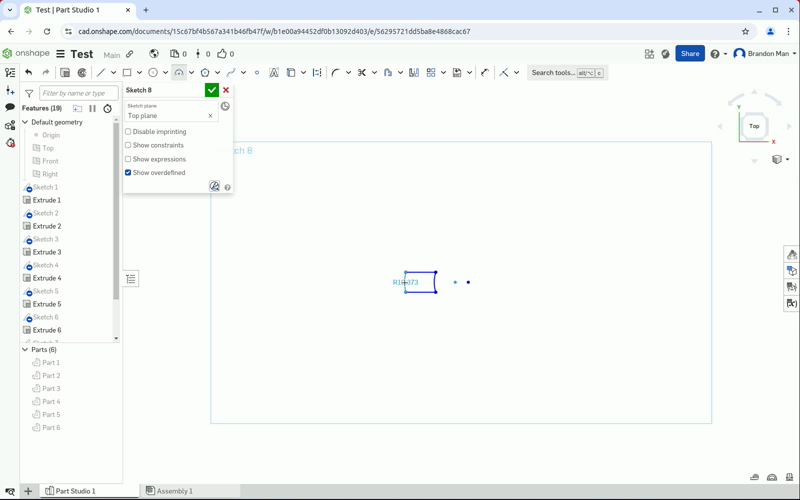
key_up(shift)
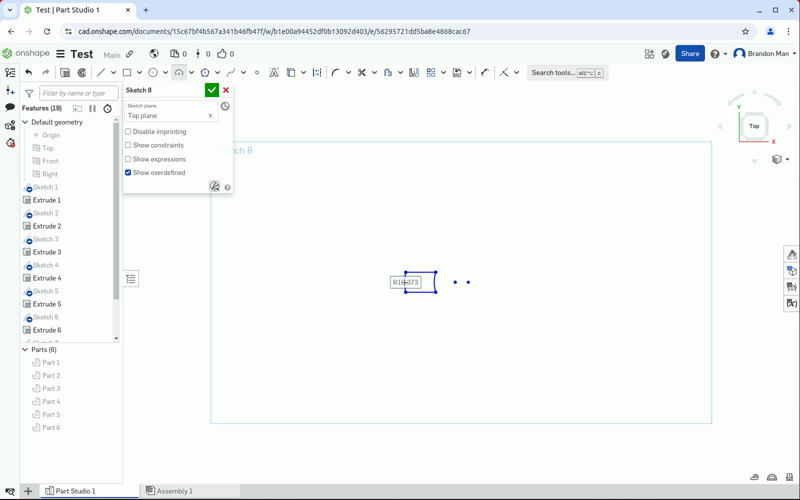
key(esc)
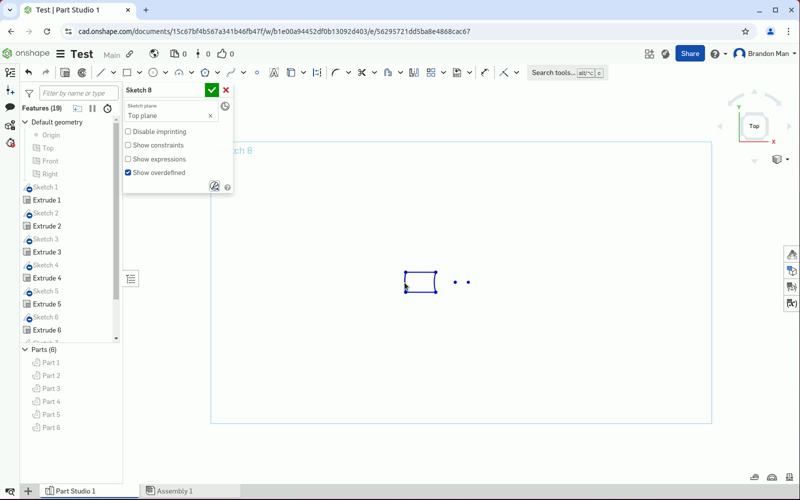
mouse_move(413, 286)
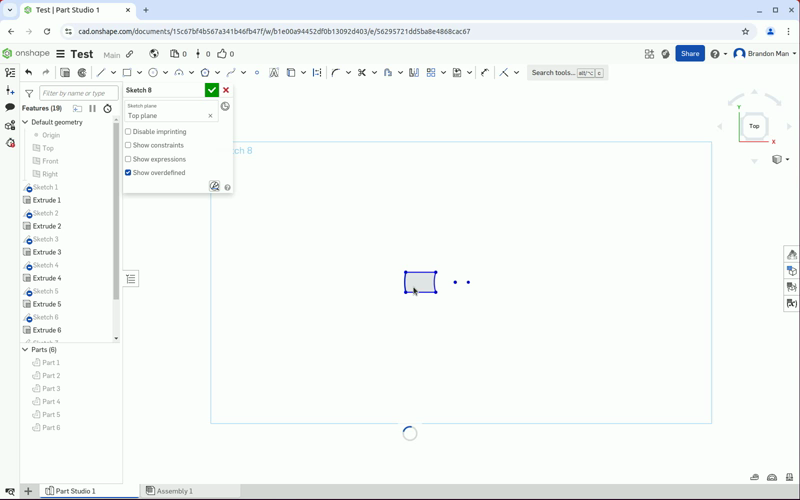
scroll(6)
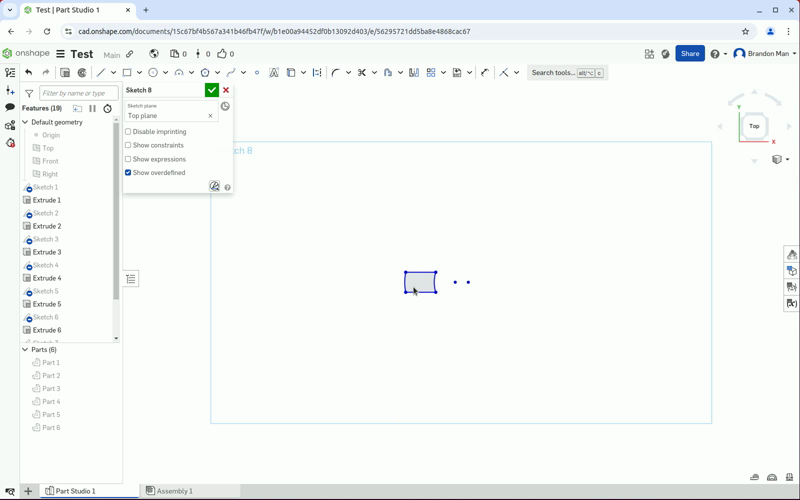
scroll(6)
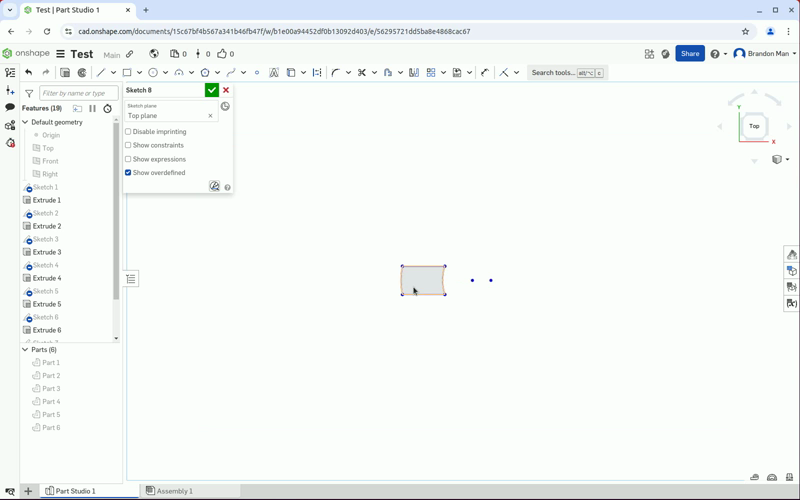
scroll(6)
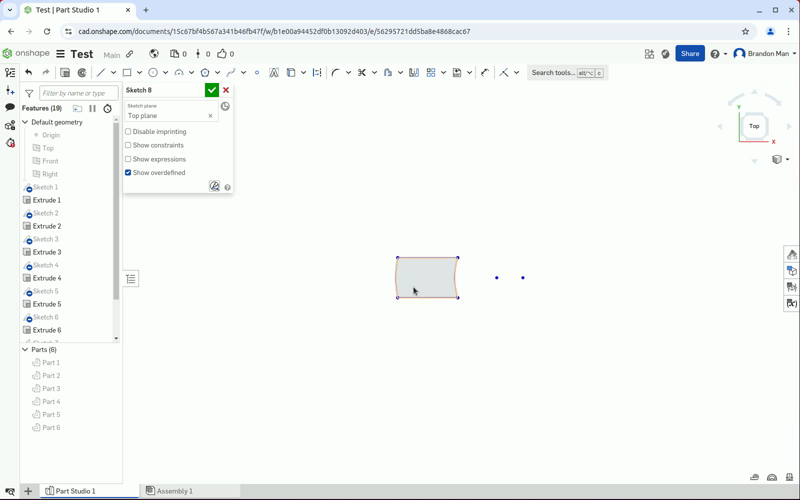
scroll(6)
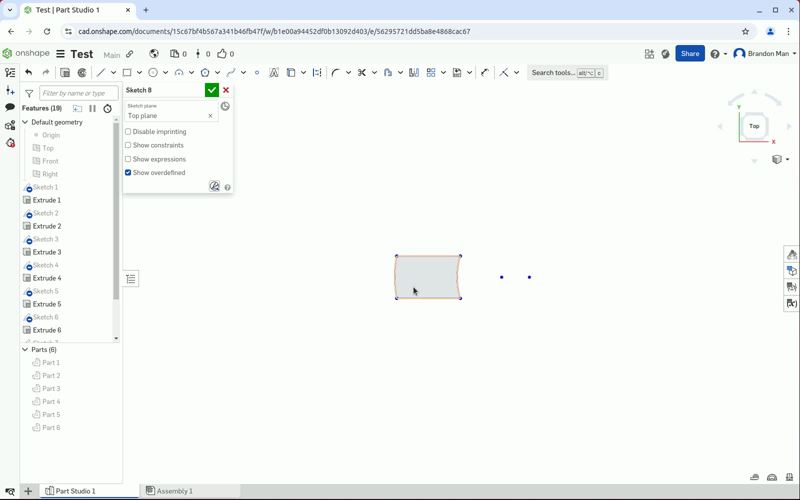
scroll(6)
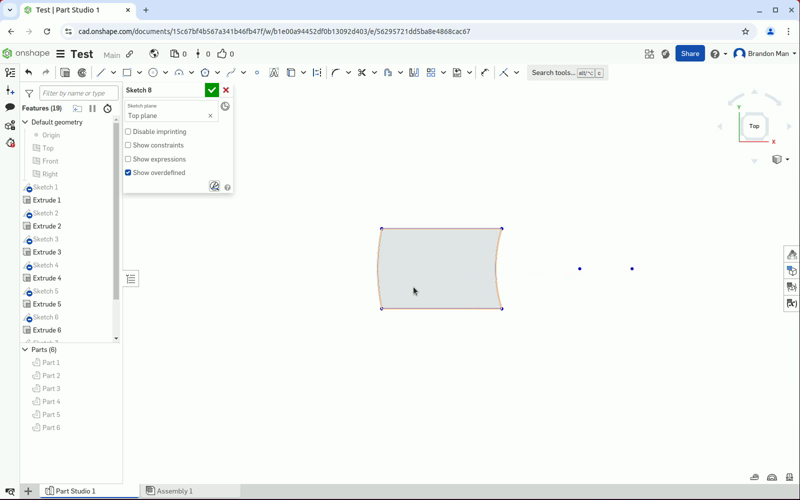
scroll(6)
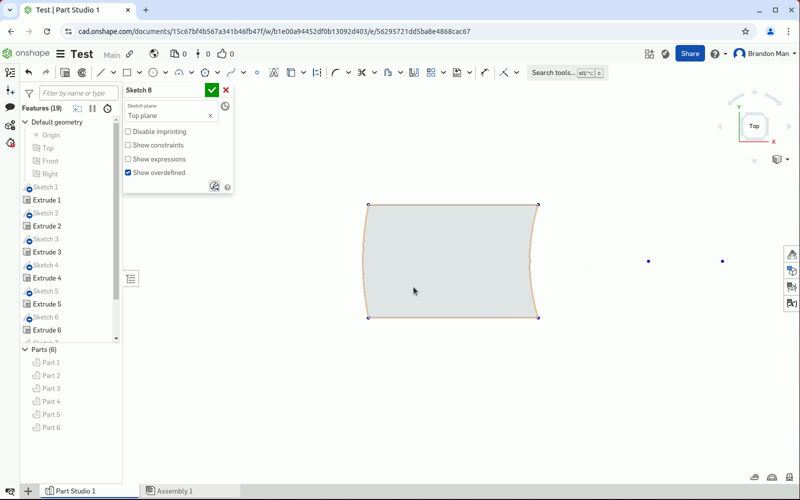
scroll(6)
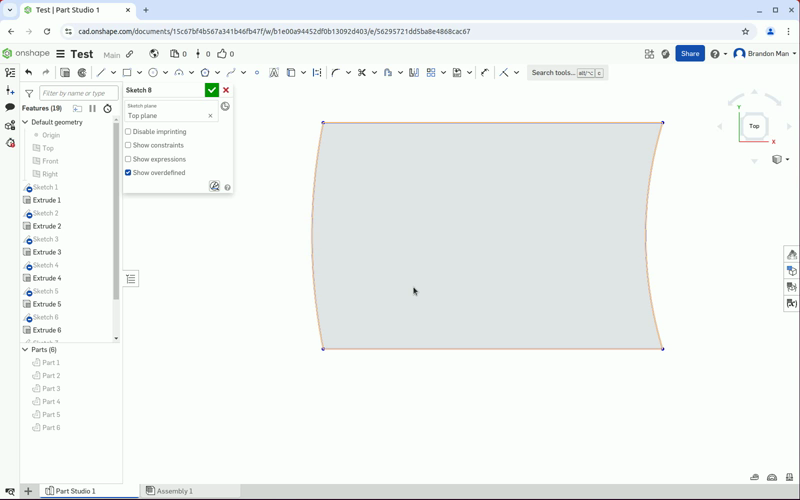
click(413, 286)
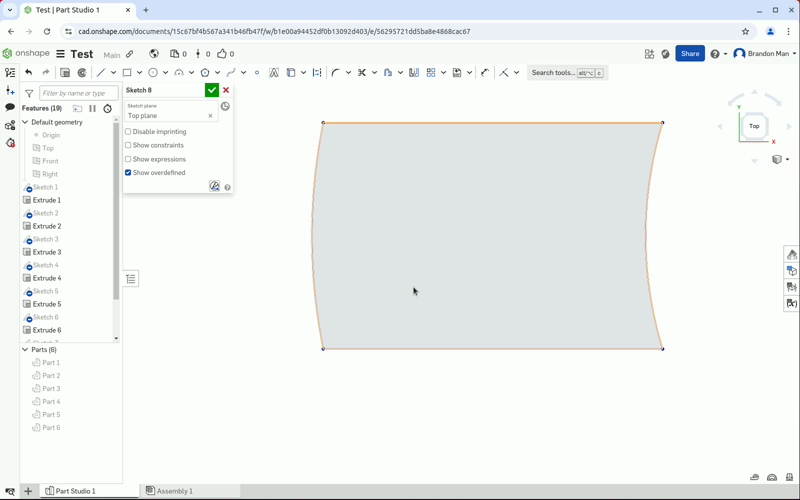
scroll(-6)
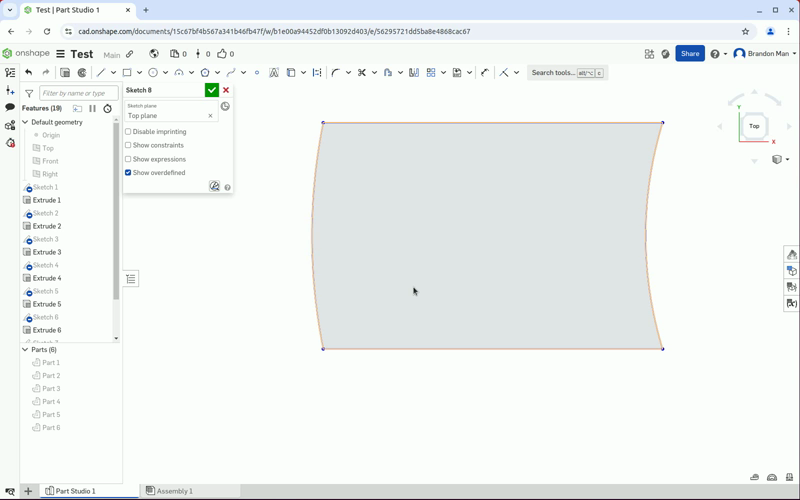
scroll(-6)
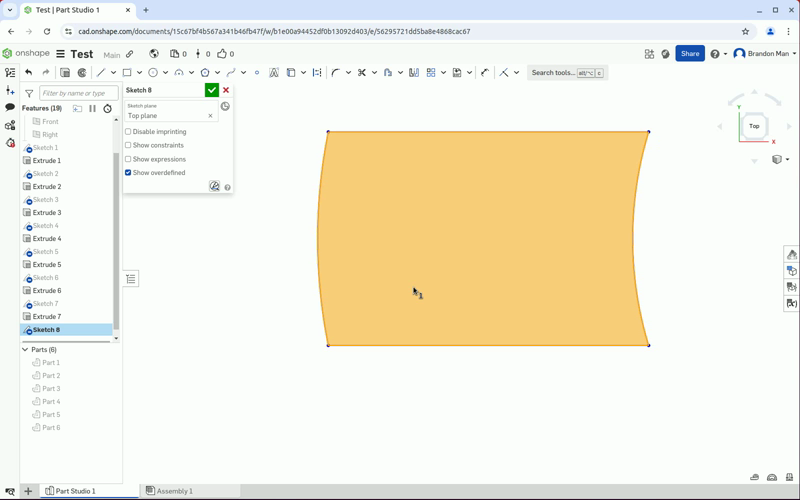
scroll(-6)
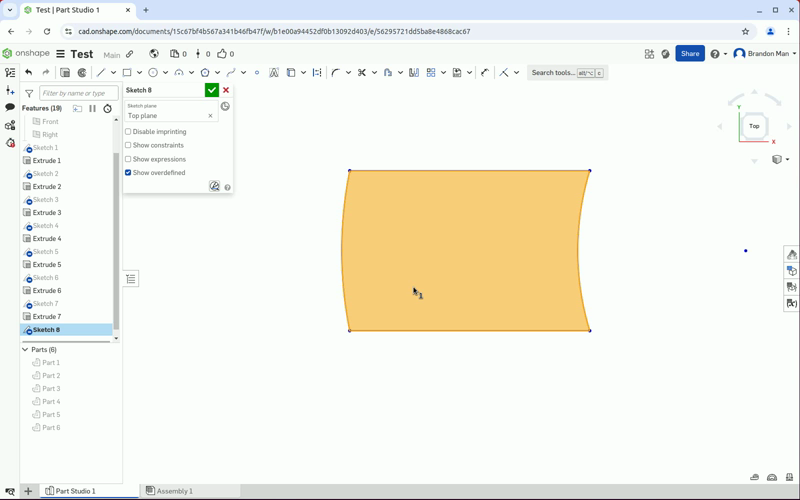
scroll(-6)
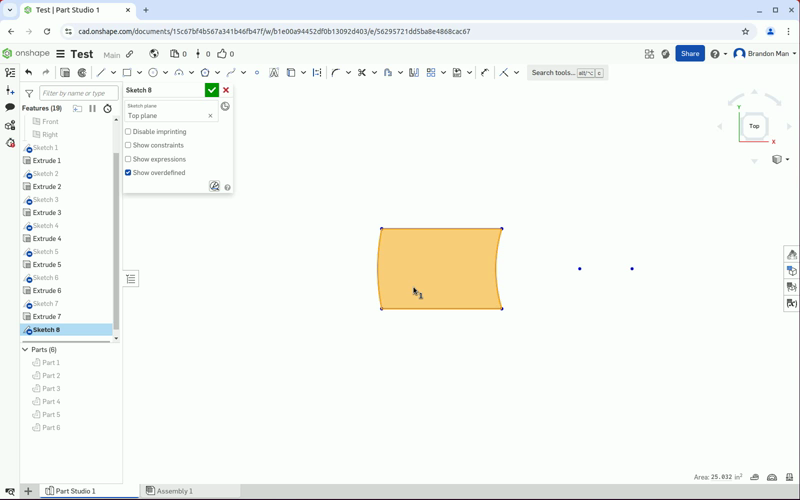
scroll(-6)
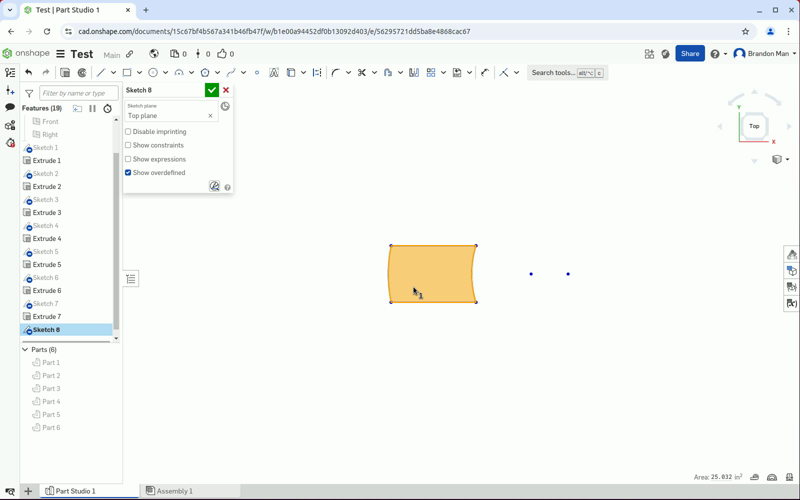
scroll(-6)
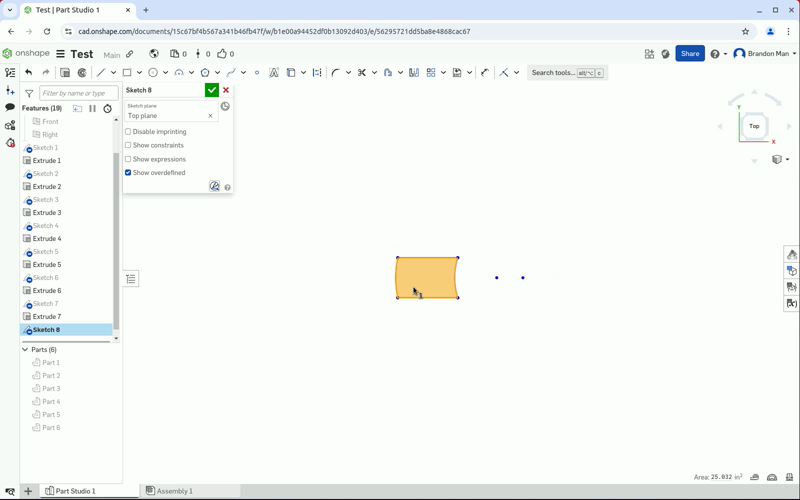
scroll(-6)
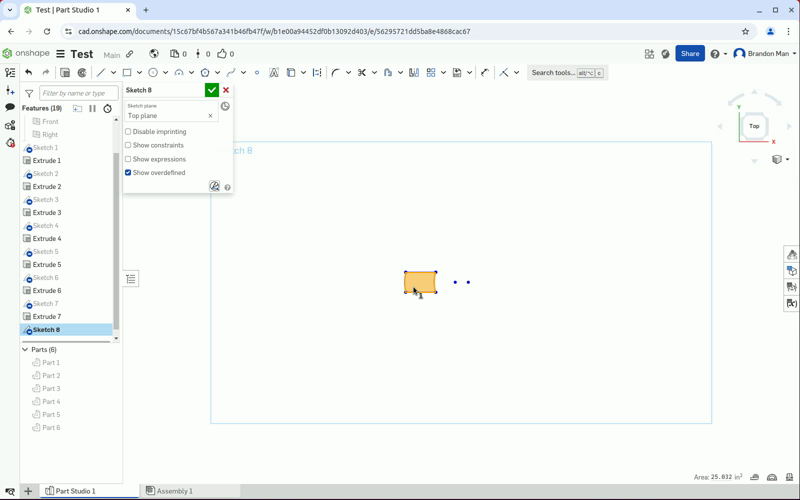
mouse_move(73, 352)
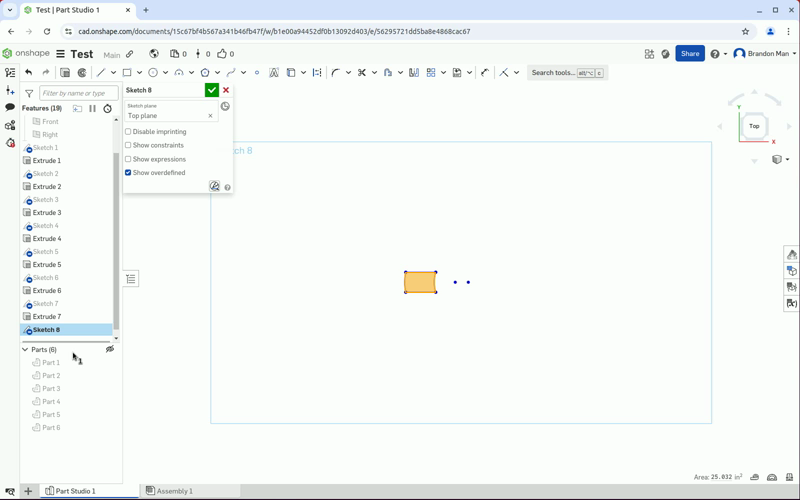
key(shift+y)
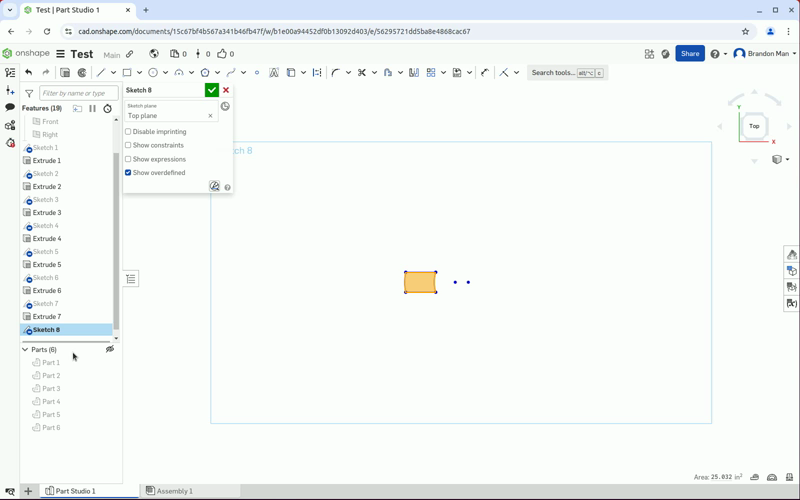
key(shift+e)
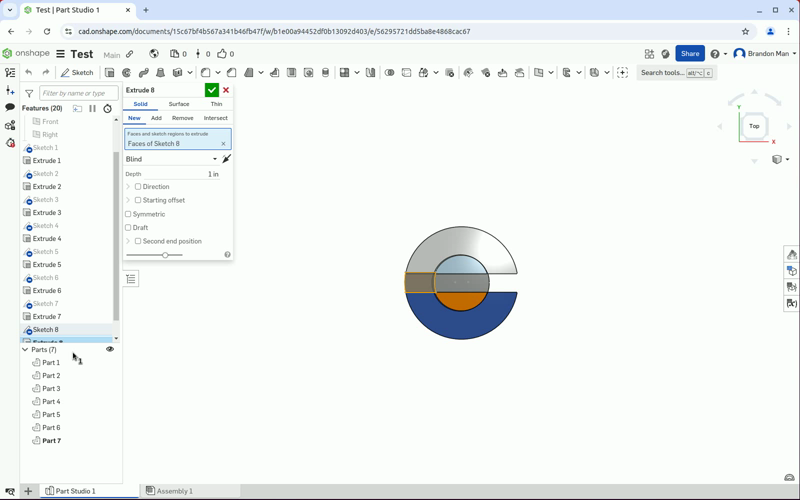
mouse_move(143, 106)
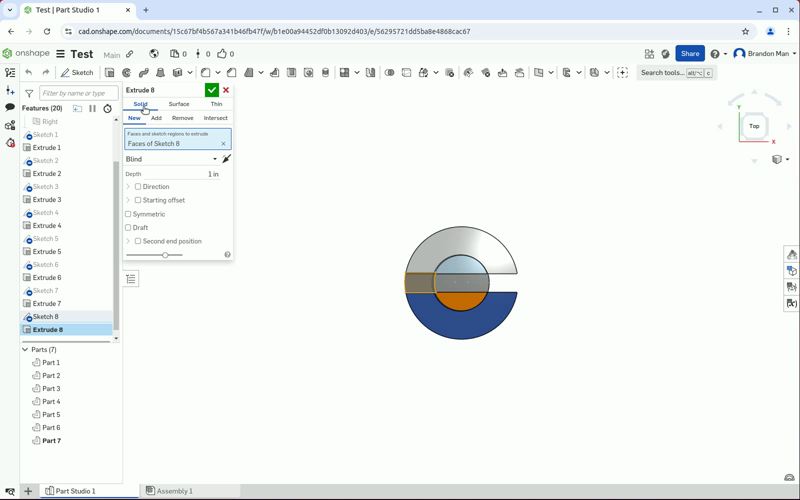
click(143, 106)
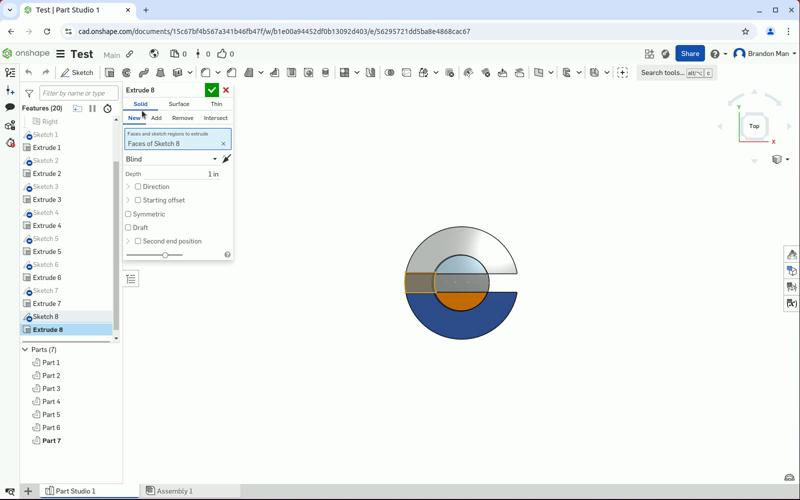
mouse_move(137, 120)
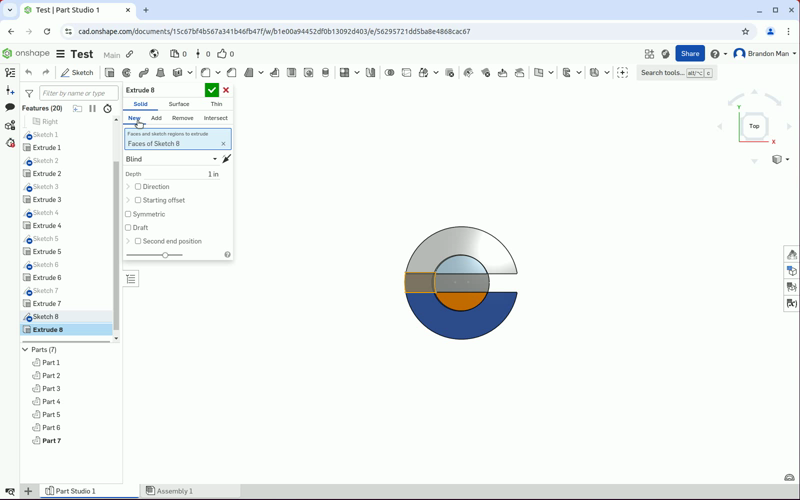
click(137, 120)
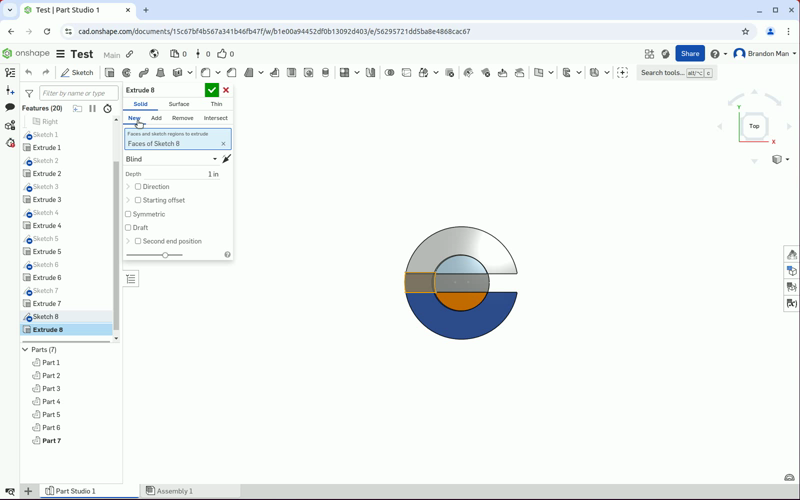
key(tab, 4)
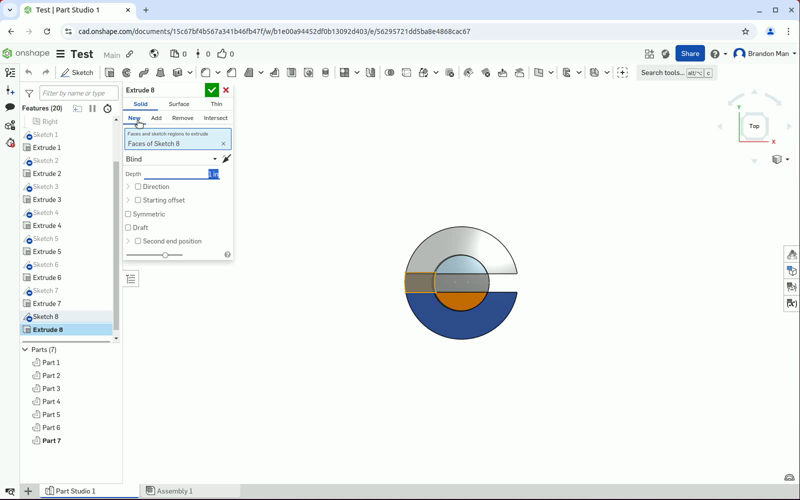
text(3.851)
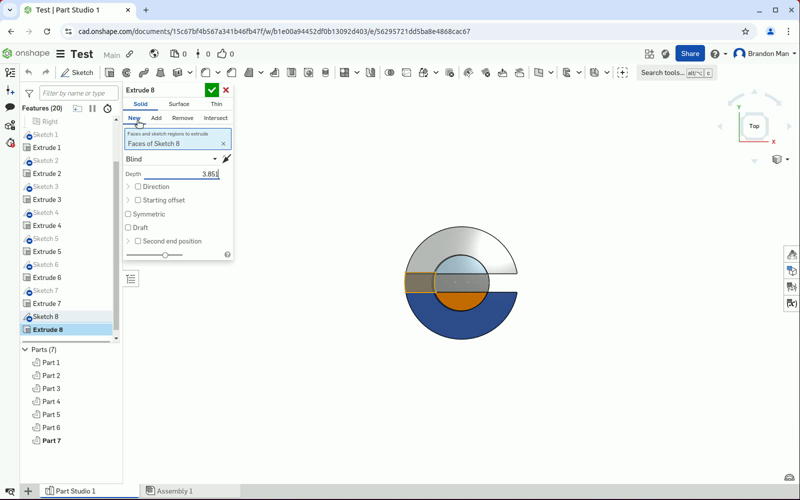
key(enter)
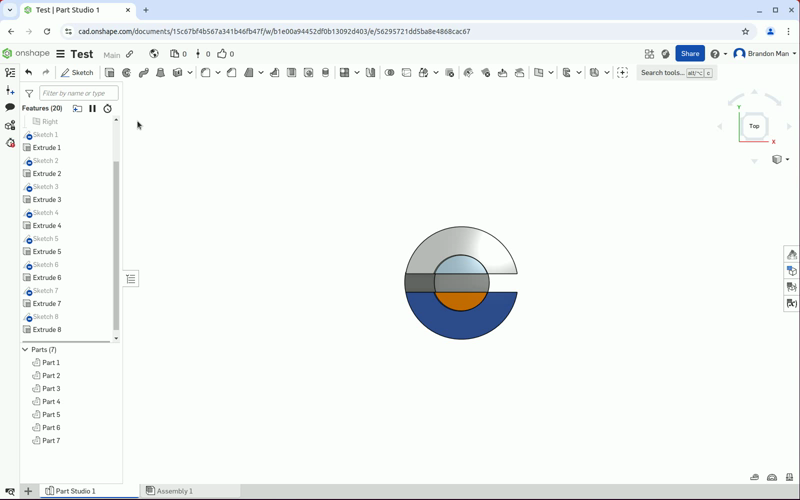
key(shift+h)
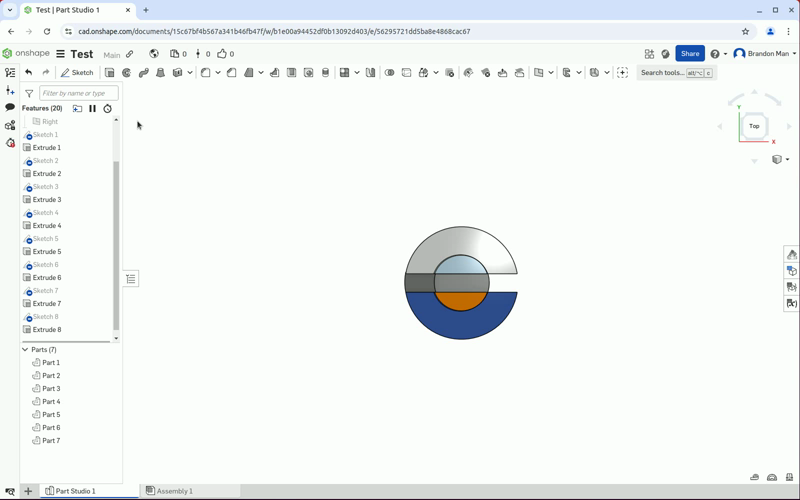
key(shift+h)
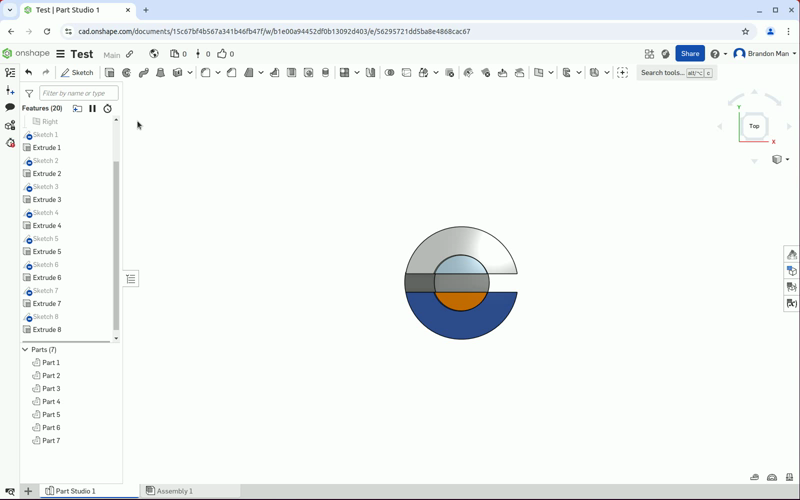
mouse_move(69, 137)
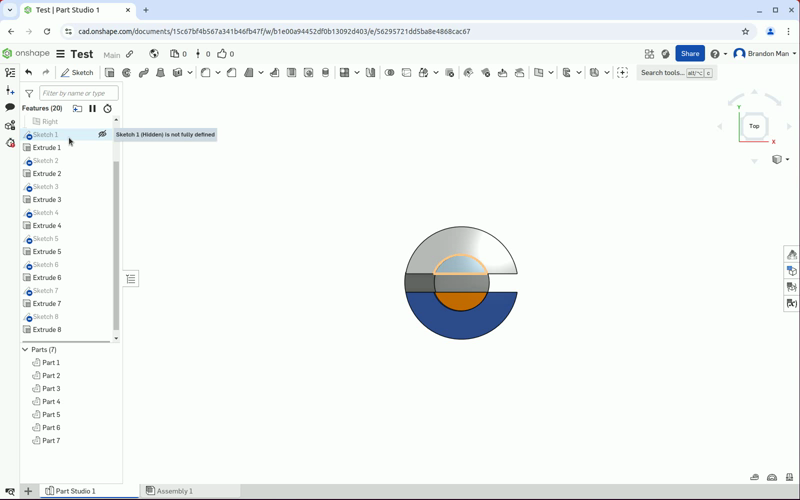
click(69, 137)
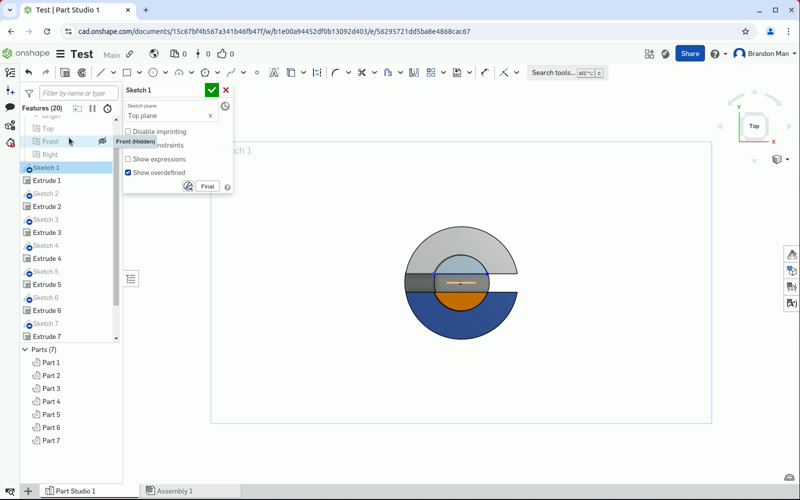
mouse_move(229, 92)
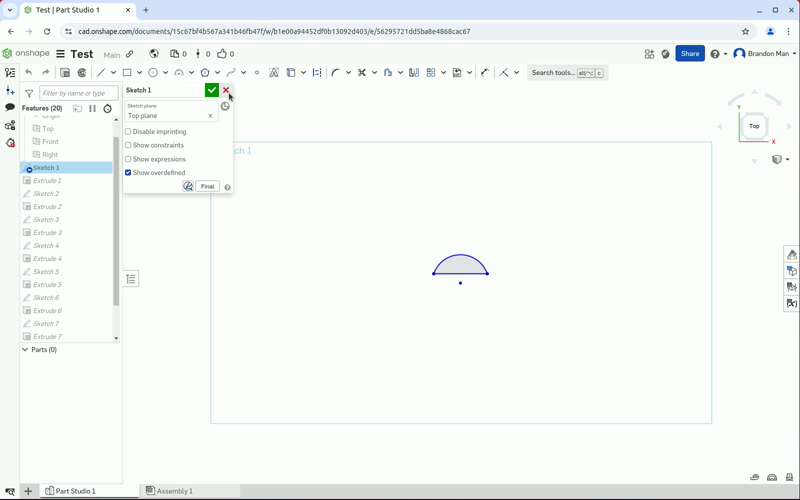
click(229, 92)
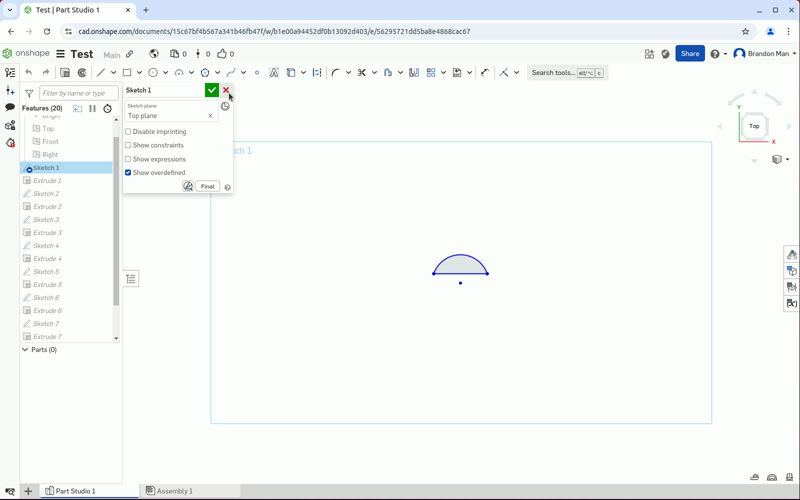
key(shift+s)
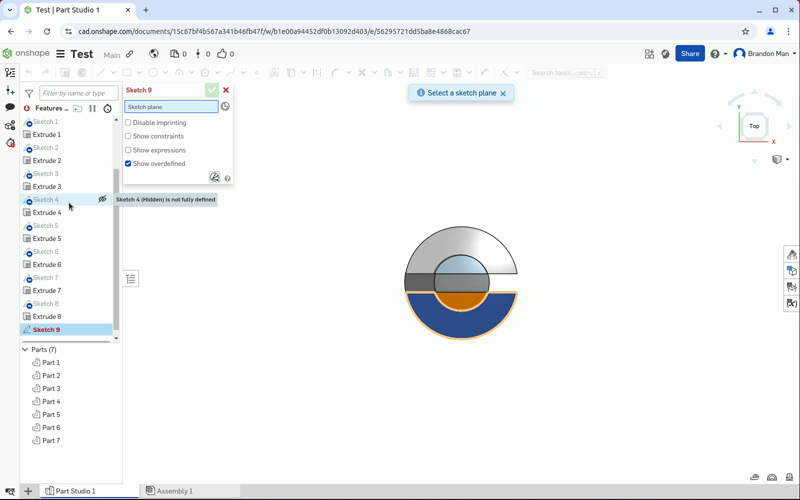
scroll(3)
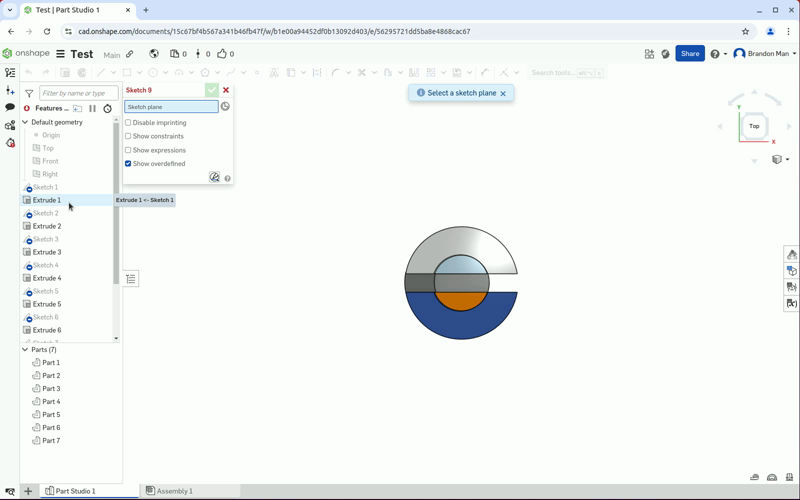
mouse_move(69, 150)
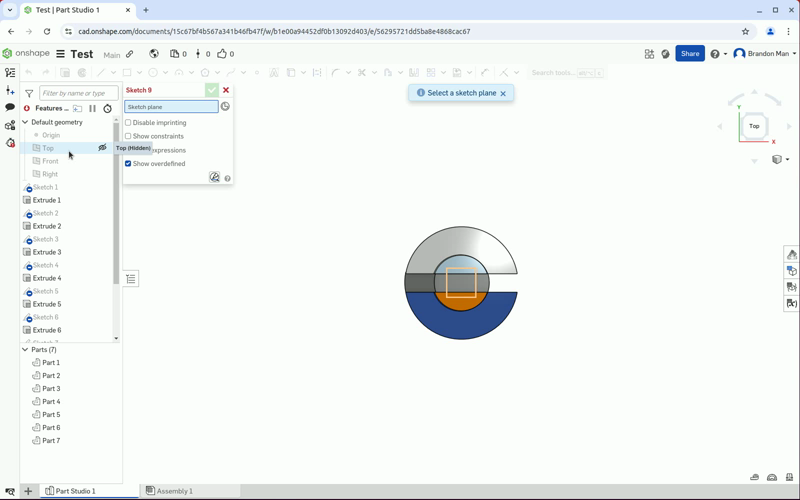
click(69, 150)
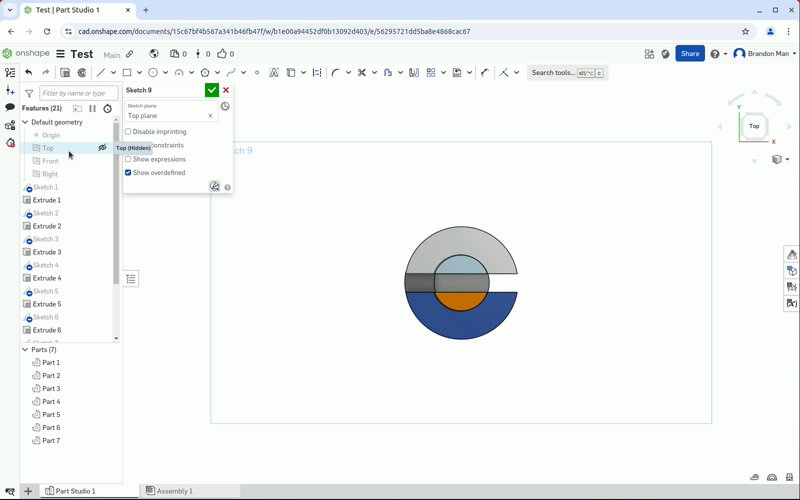
mouse_move(73, 352)
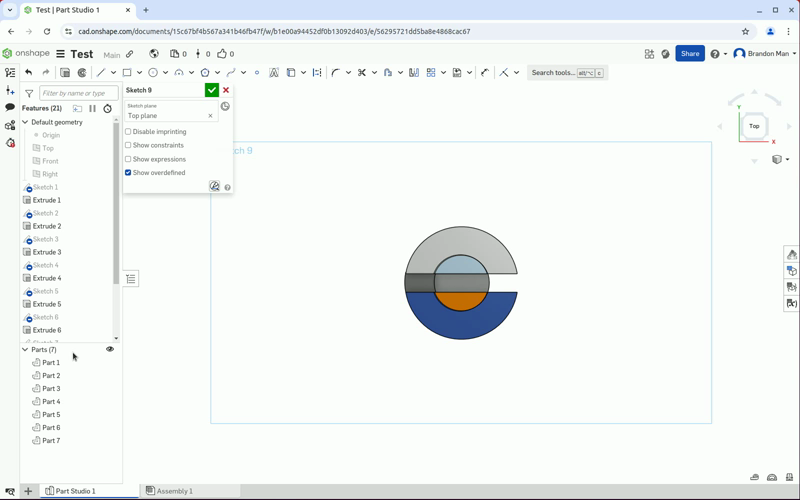
key(y)
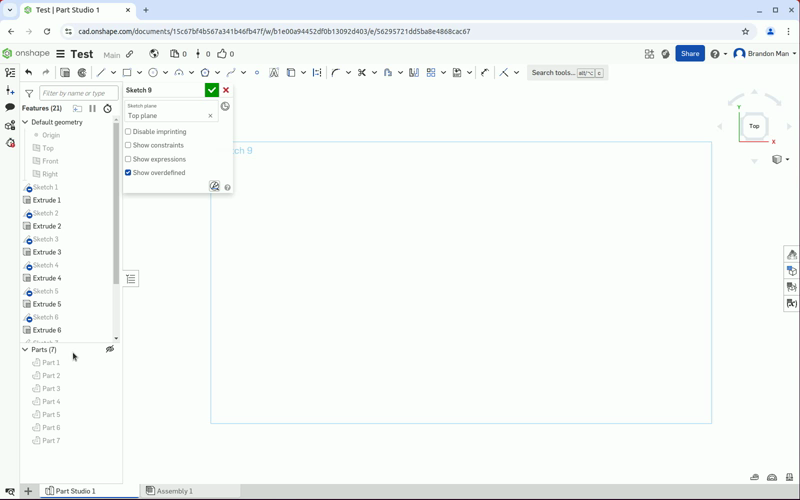
key(l)
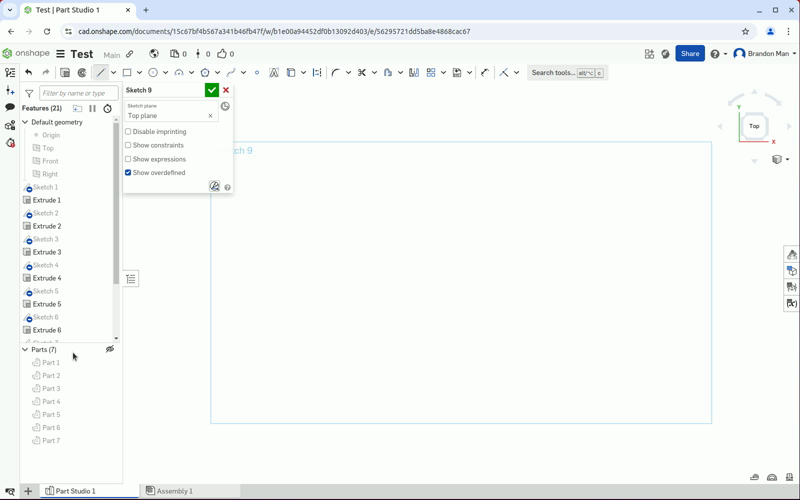
key_down(shift)
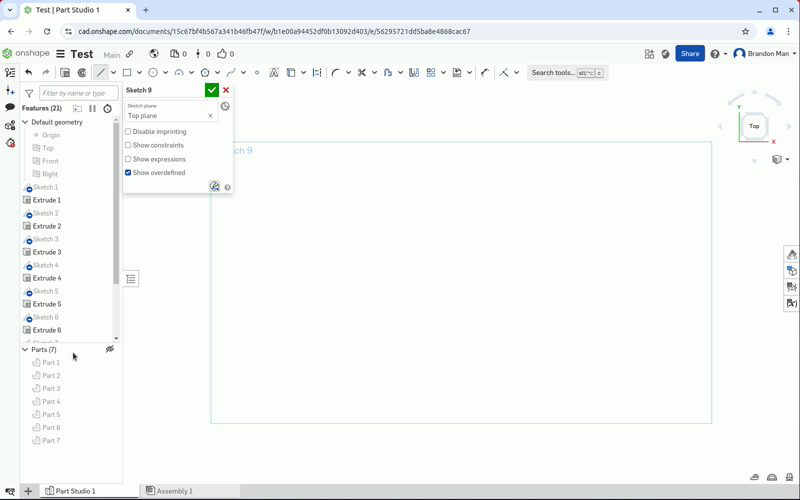
mouse_move(433, 292)
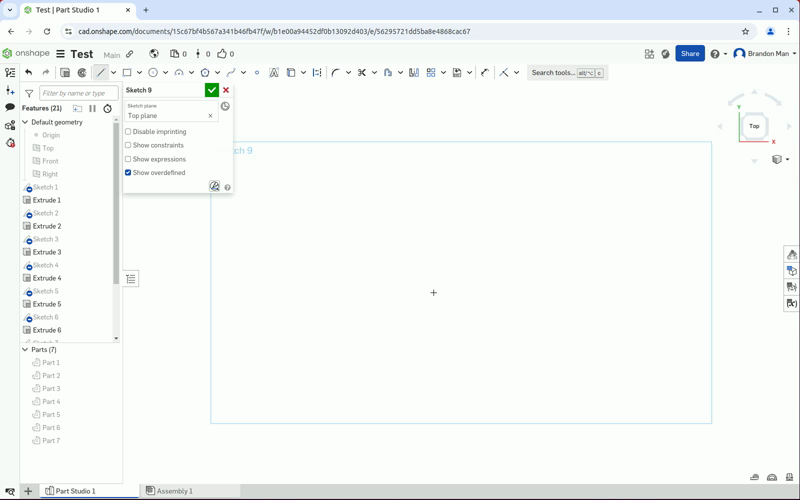
click(433, 292)
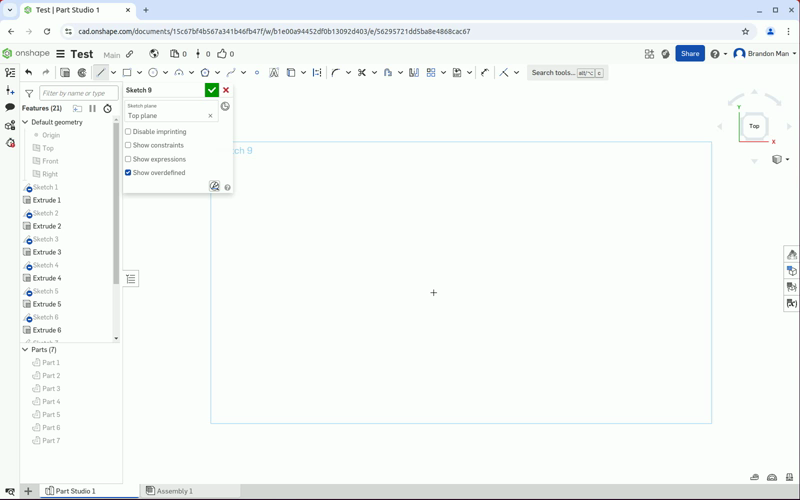
key_up(shift)
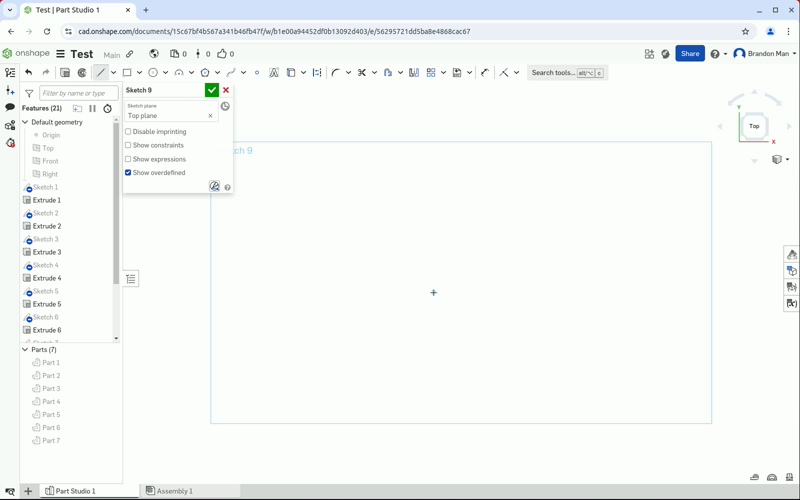
key_down(shift)
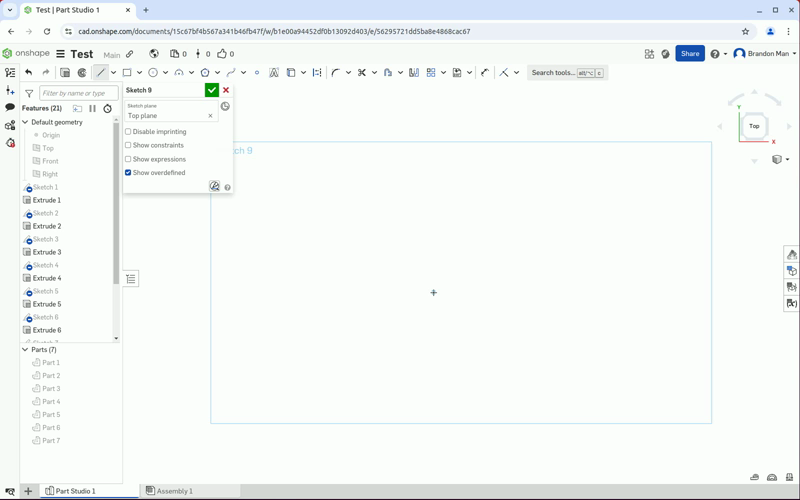
mouse_move(463, 292)
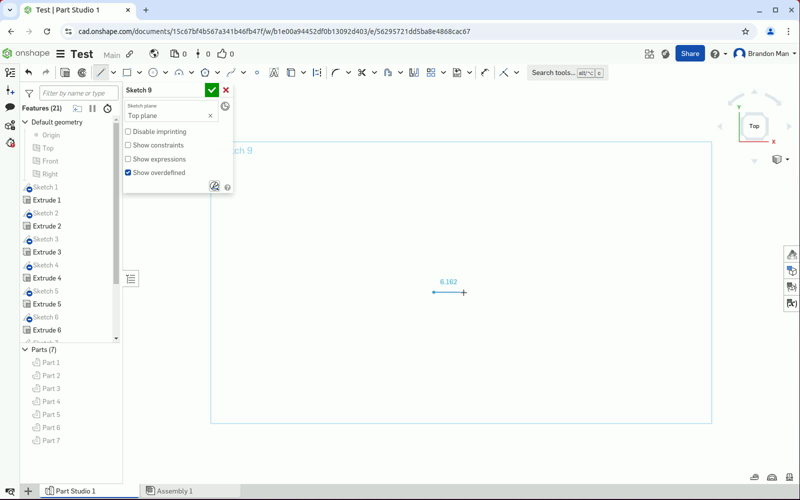
mouse_move(487, 292)
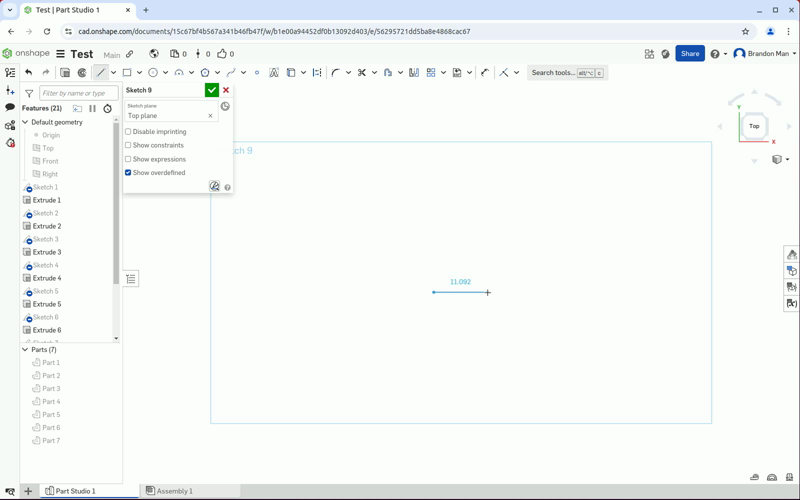
click(487, 292)
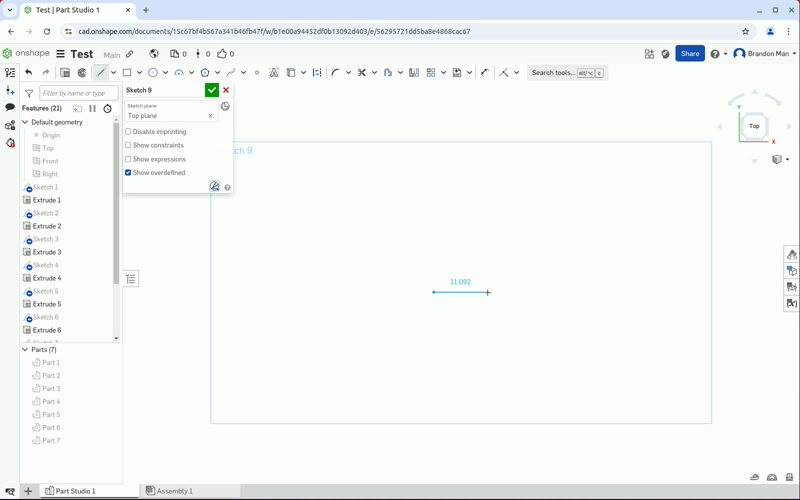
key_up(shift)
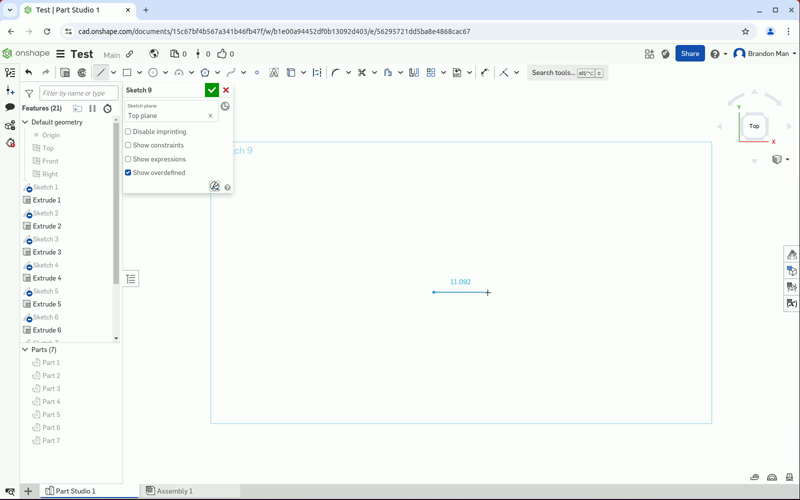
key(esc)
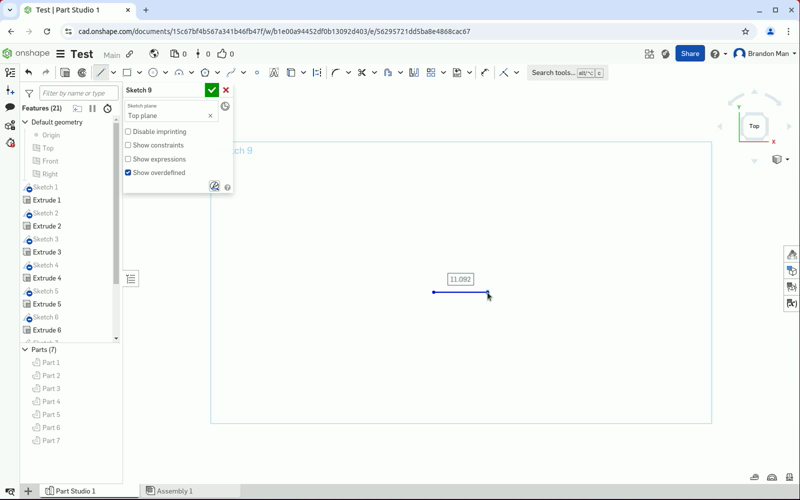
key(a)
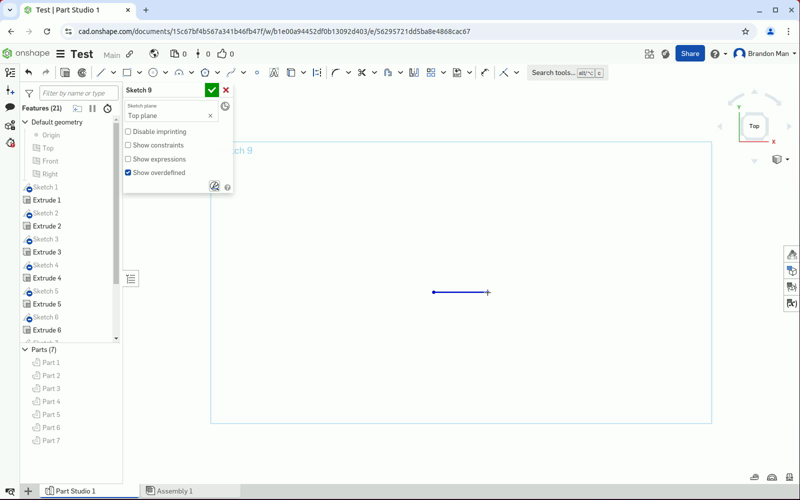
mouse_move(487, 292)
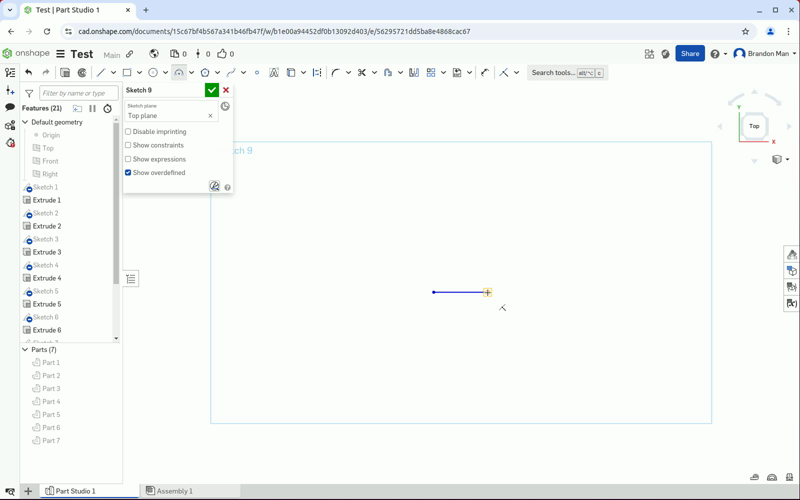
click(487, 292)
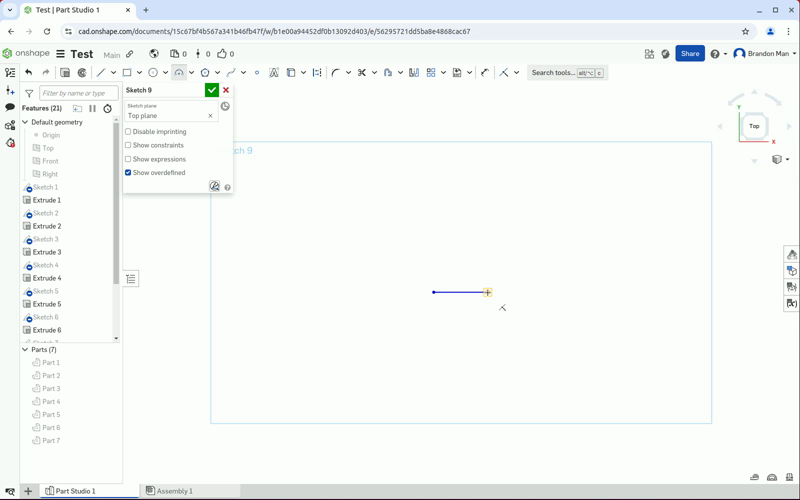
key_down(shift)
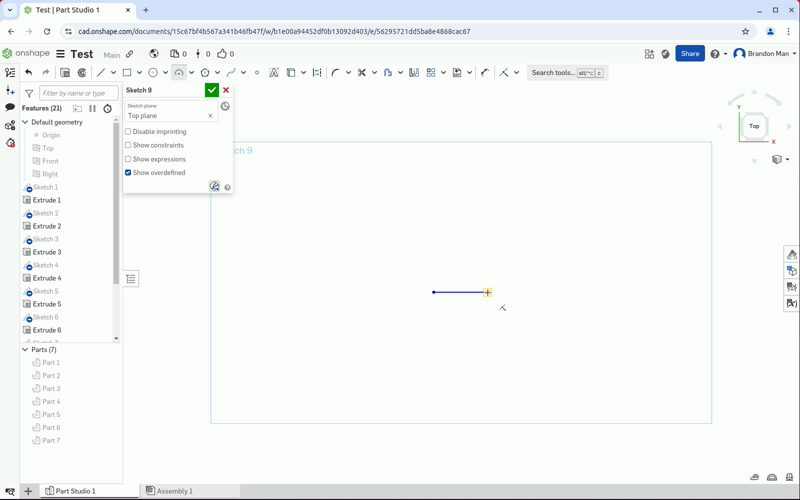
mouse_move(487, 273)
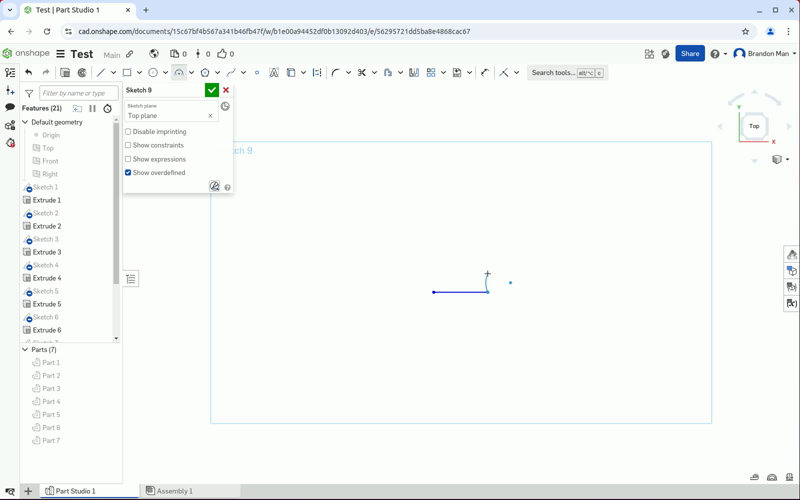
click(487, 273)
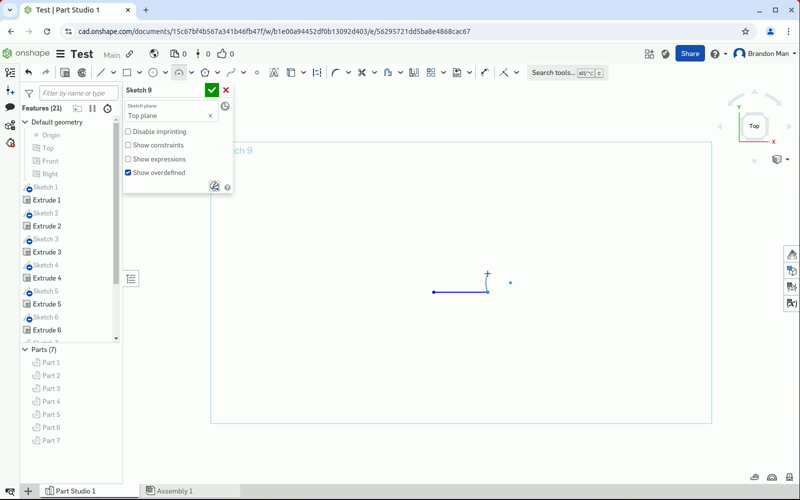
mouse_move(489, 282)
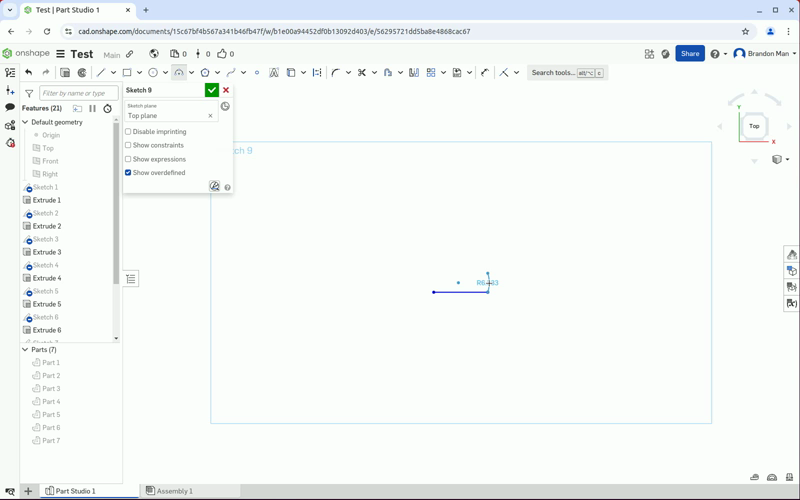
click(489, 282)
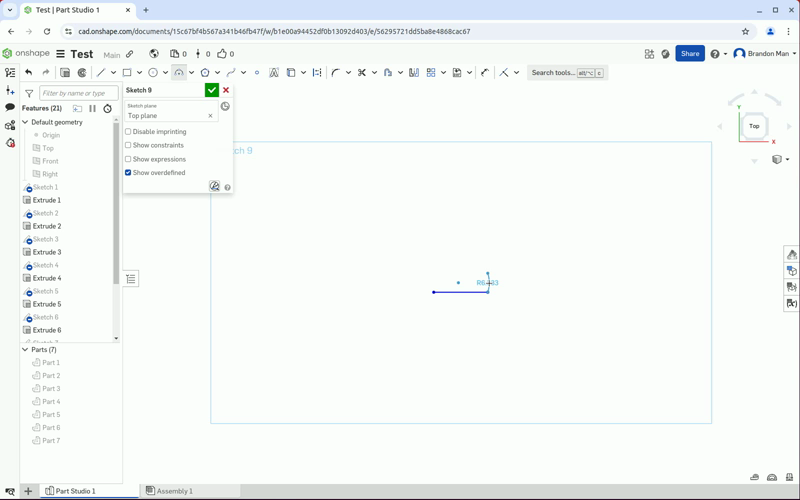
key_up(shift)
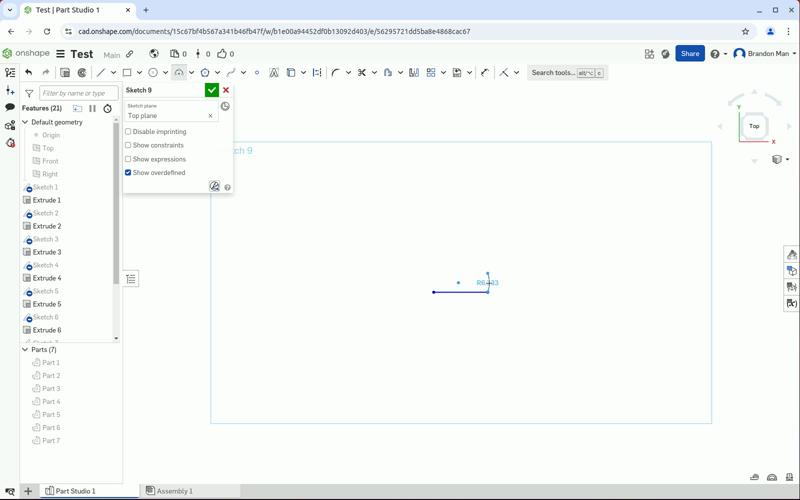
key(esc)
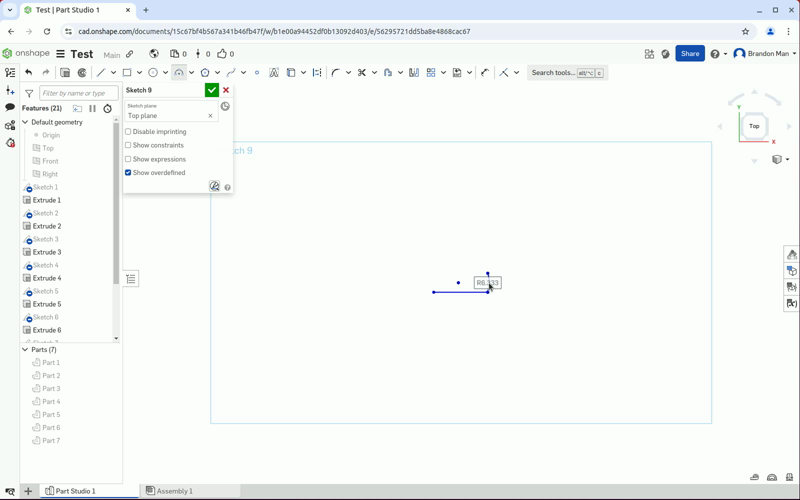
key(l)
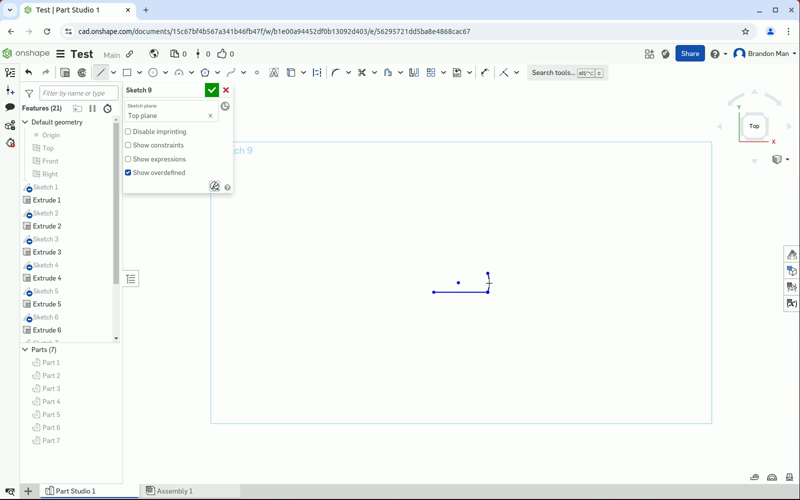
mouse_move(487, 273)
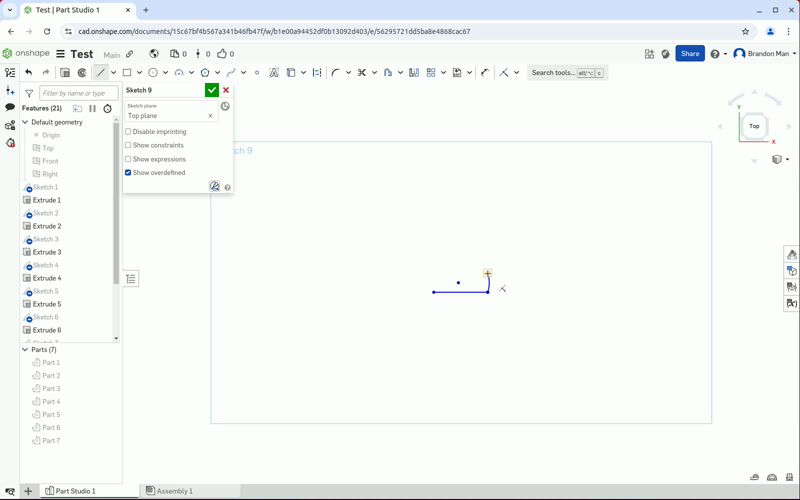
click(487, 273)
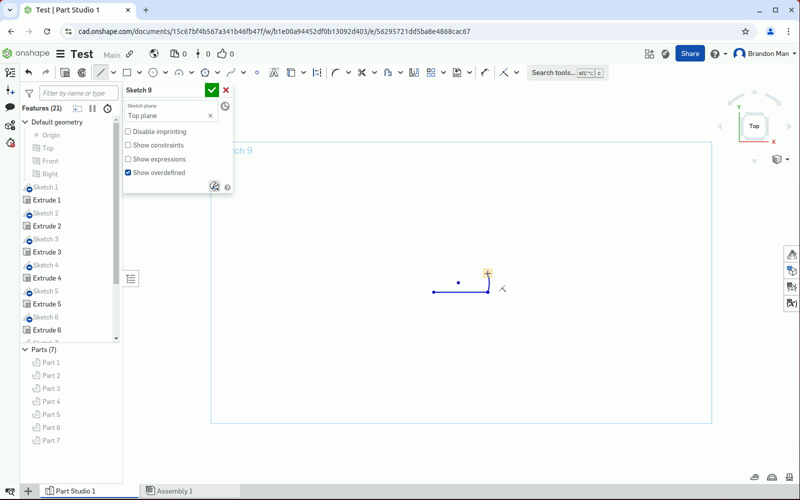
key_down(shift)
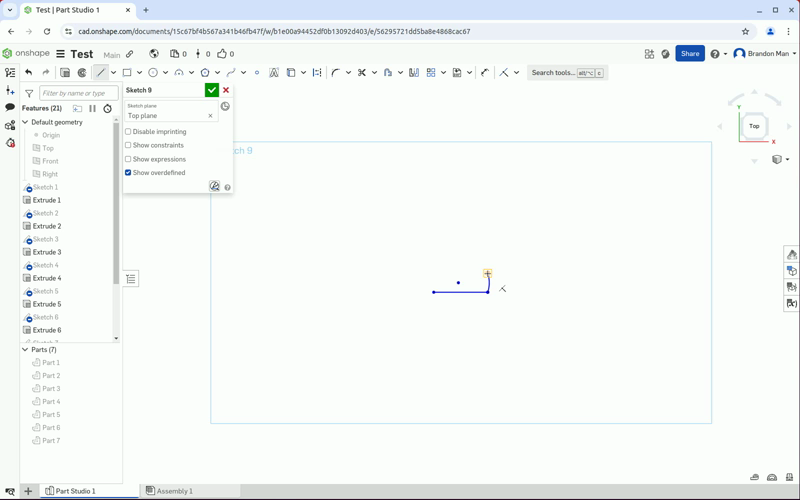
mouse_move(517, 273)
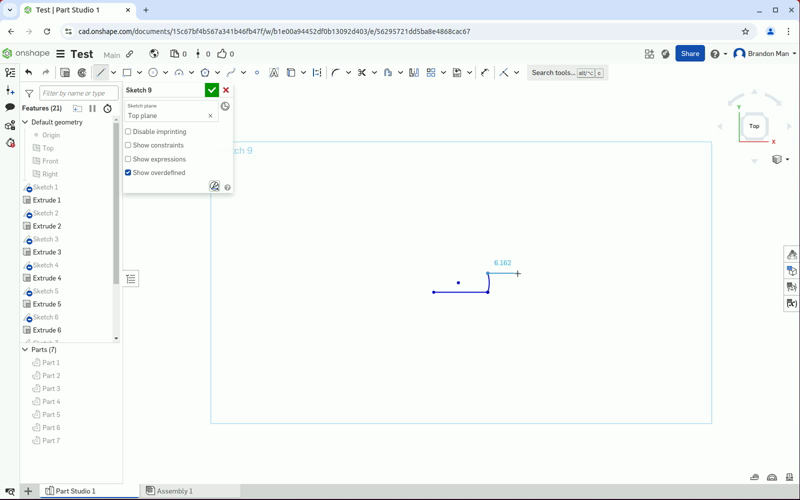
mouse_move(433, 273)
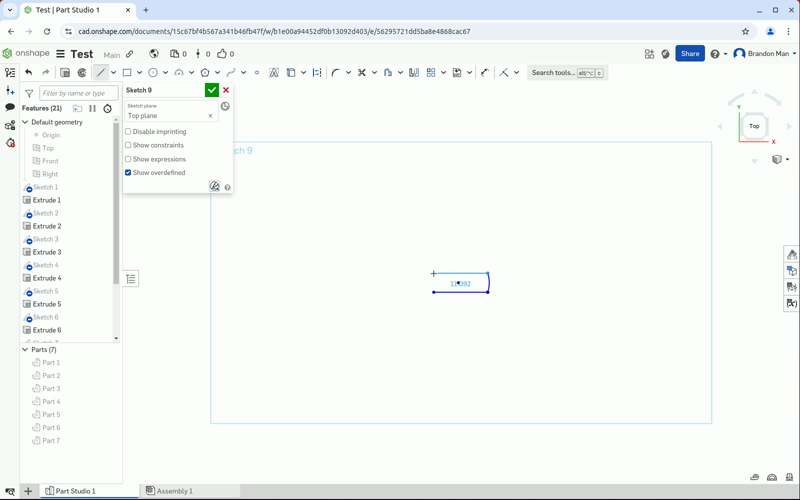
click(433, 273)
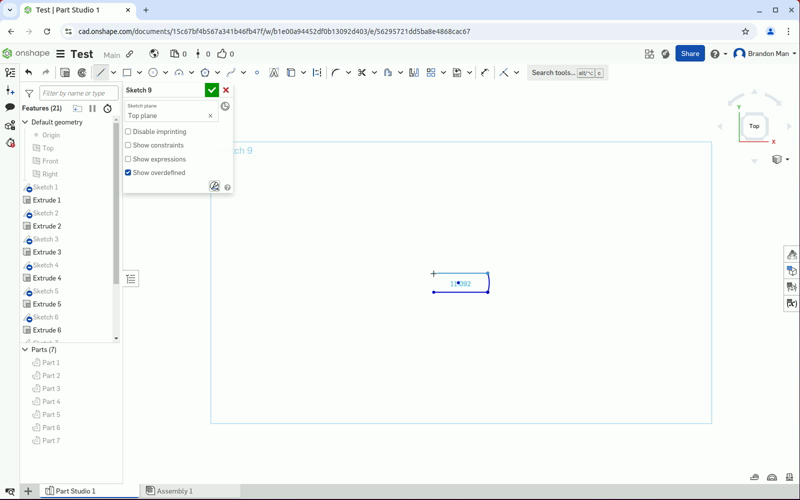
key_up(shift)
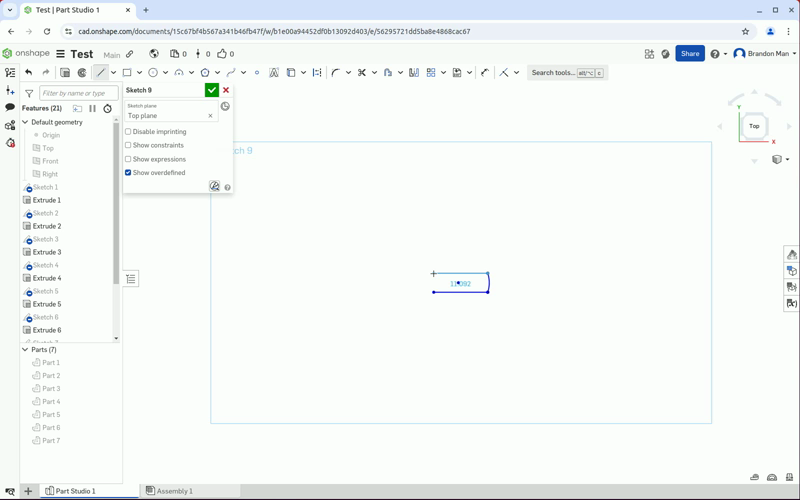
key(esc)
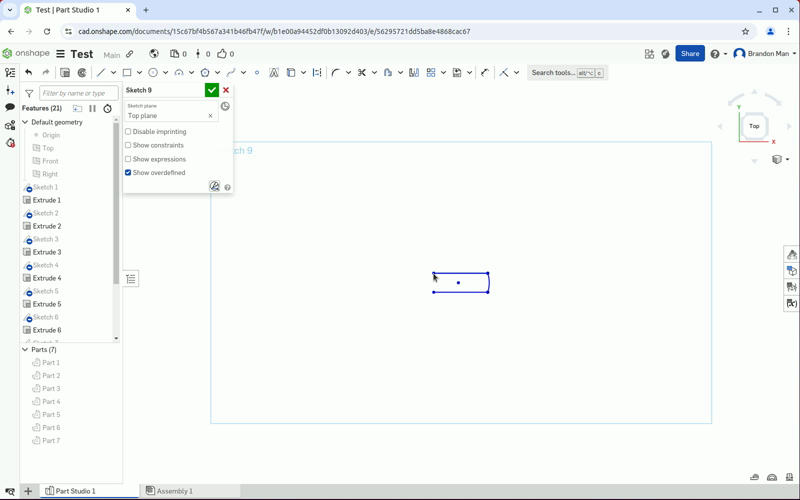
key(a)
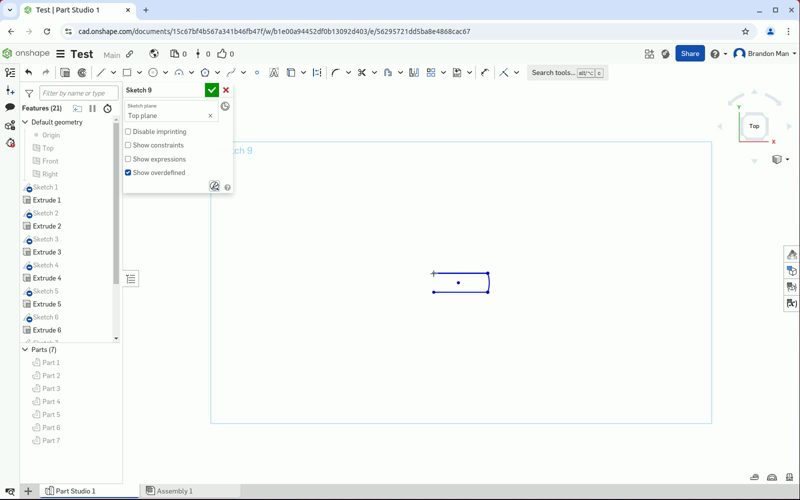
mouse_move(433, 273)
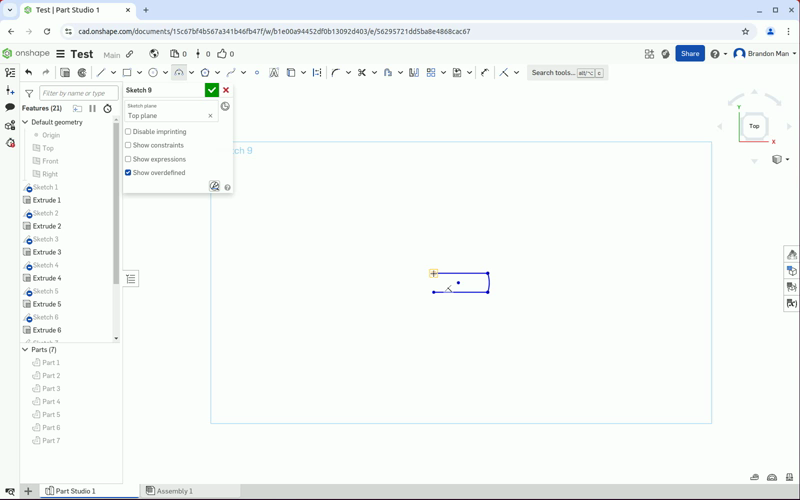
click(433, 273)
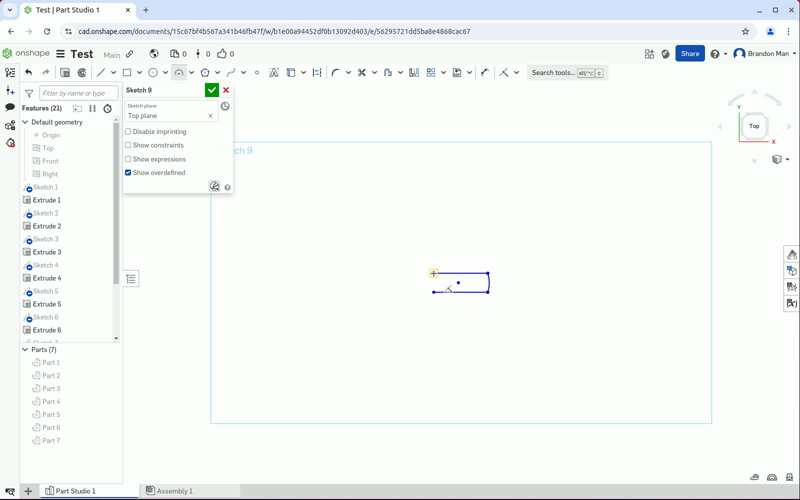
mouse_move(433, 292)
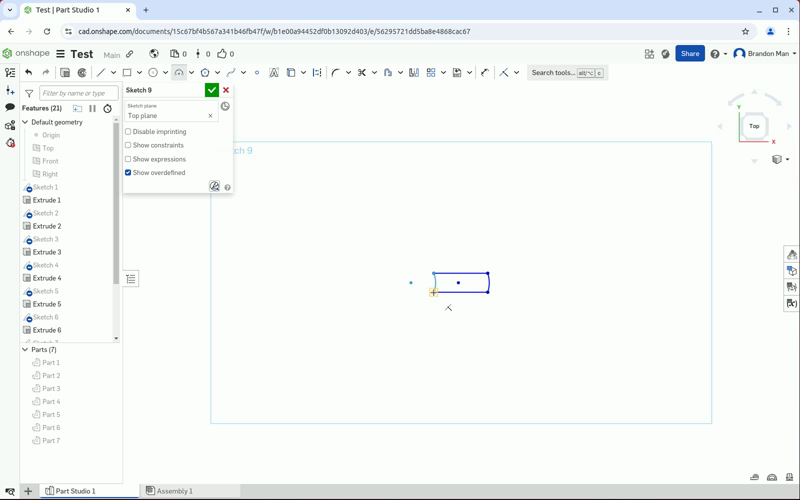
click(433, 292)
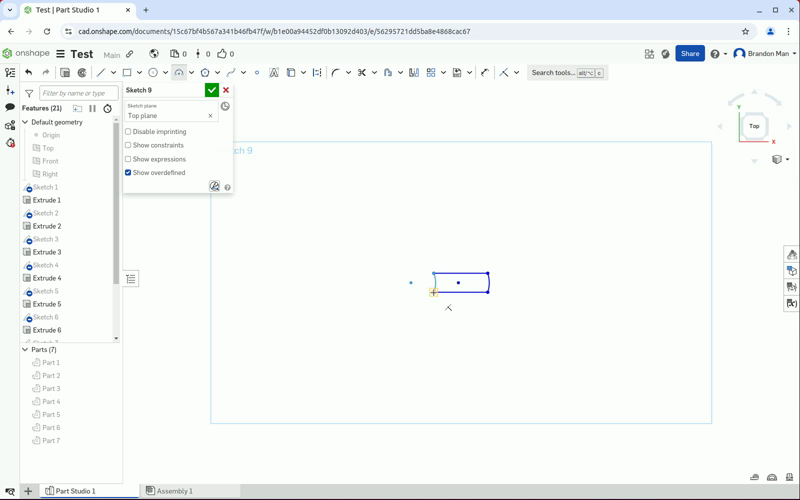
key_down(shift)
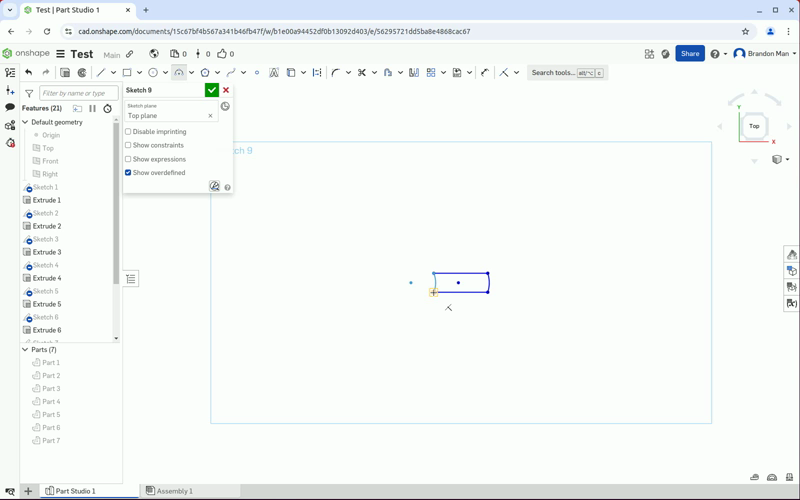
mouse_move(431, 282)
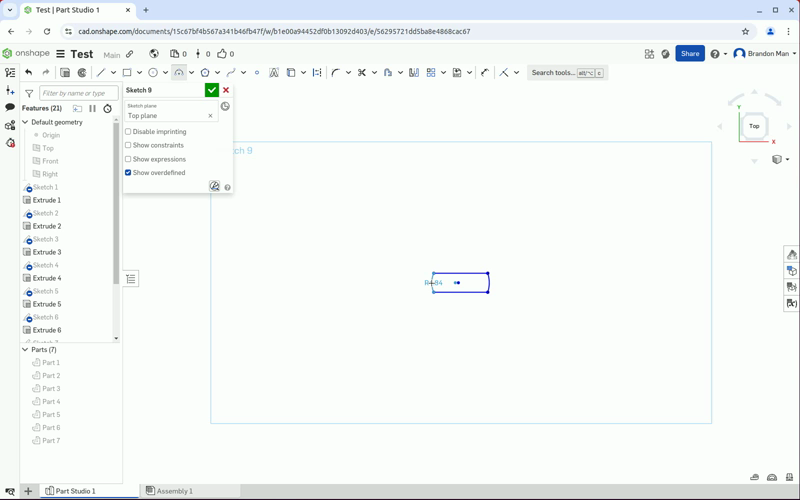
click(431, 282)
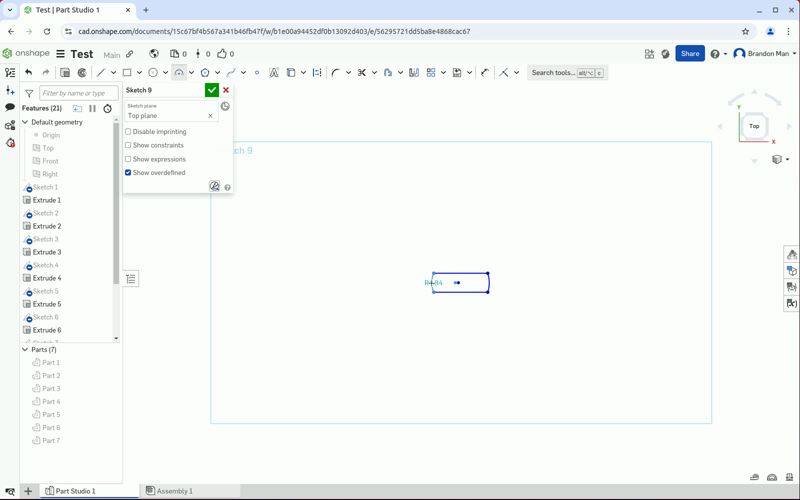
key_up(shift)
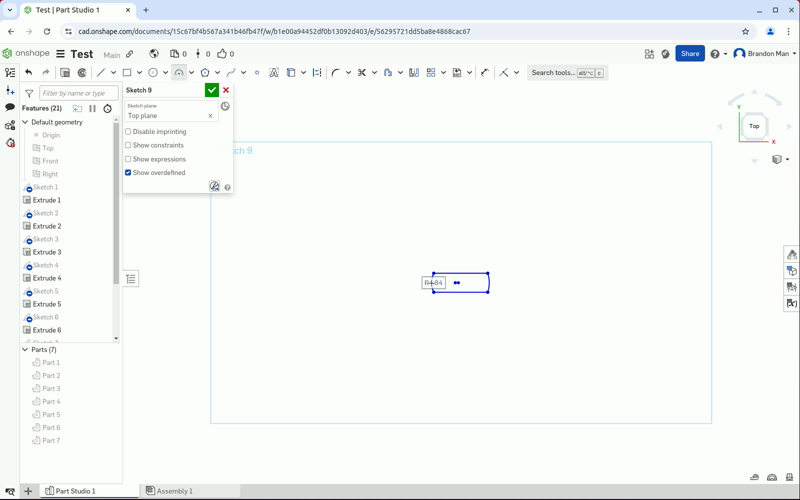
key(esc)
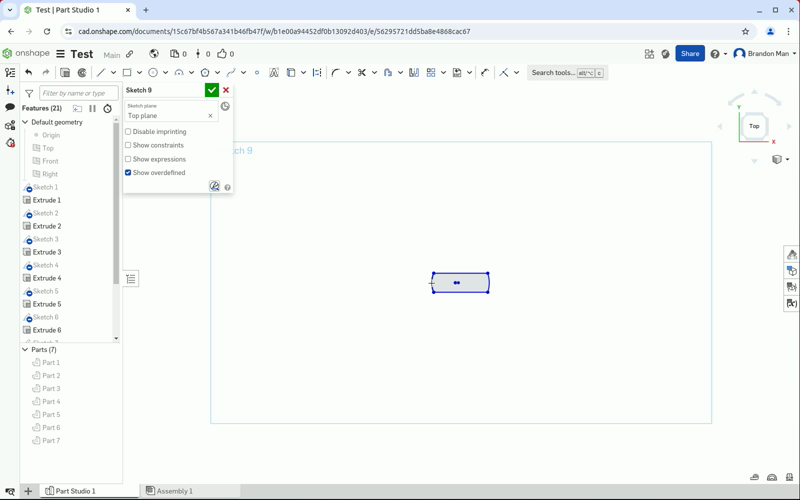
mouse_move(439, 274)
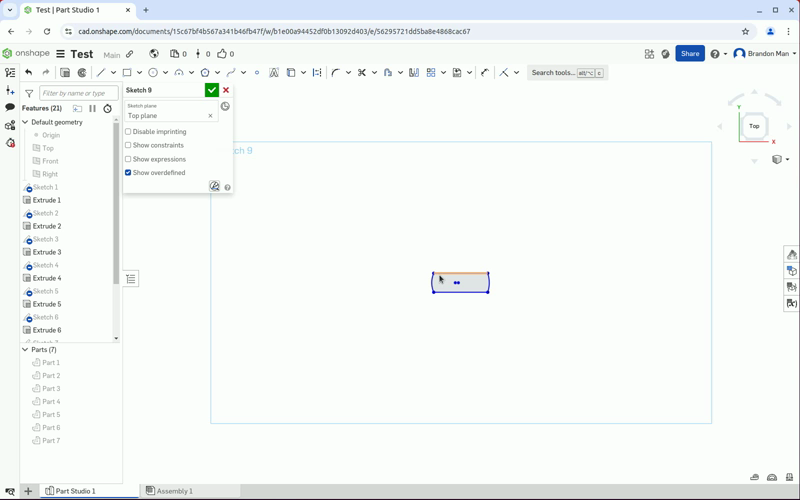
scroll(6)
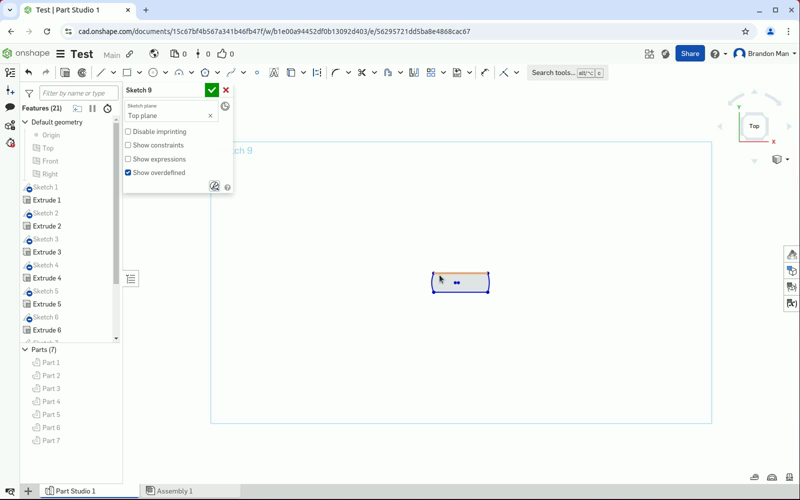
scroll(6)
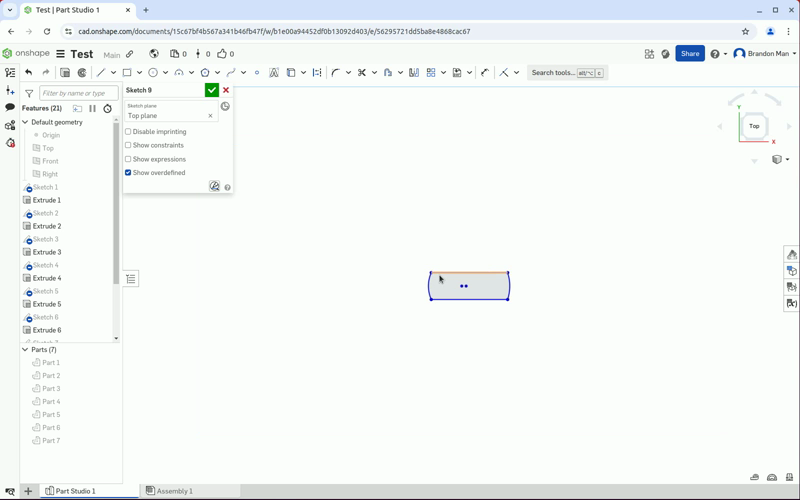
scroll(6)
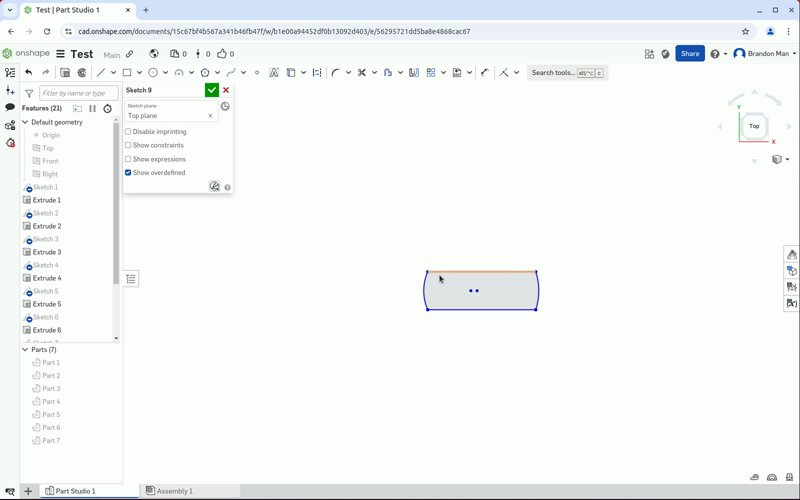
scroll(6)
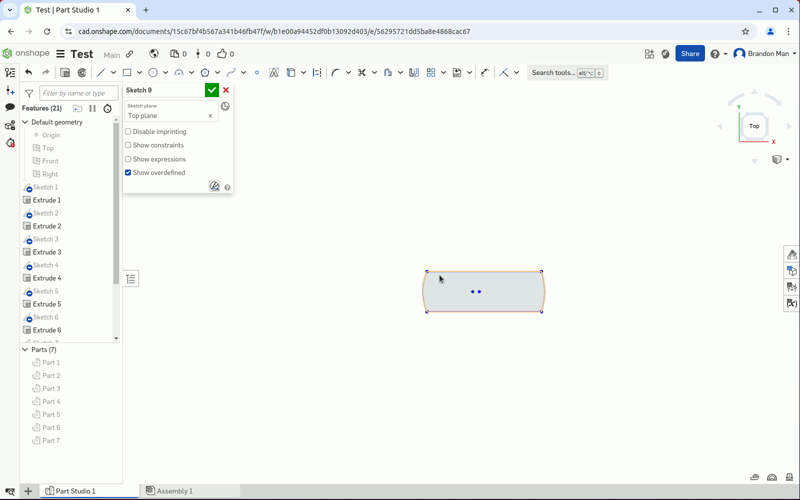
scroll(6)
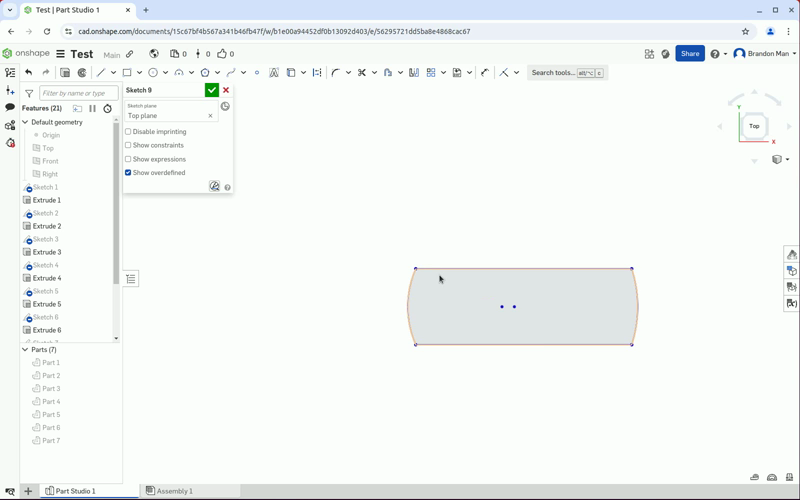
scroll(6)
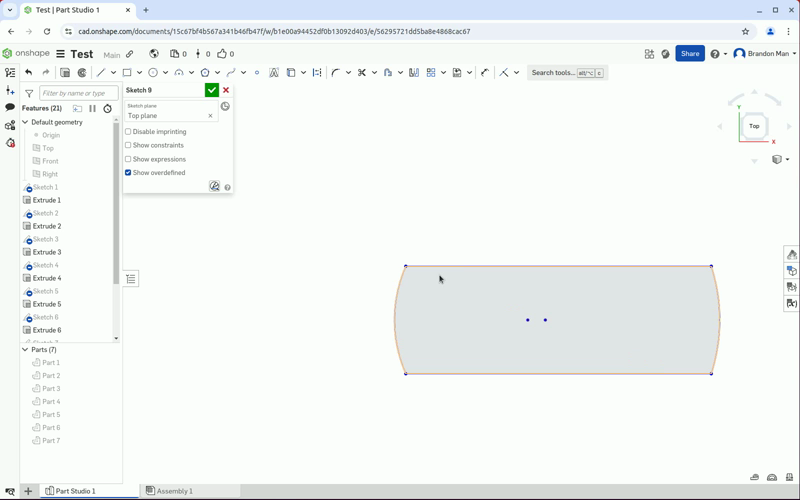
scroll(6)
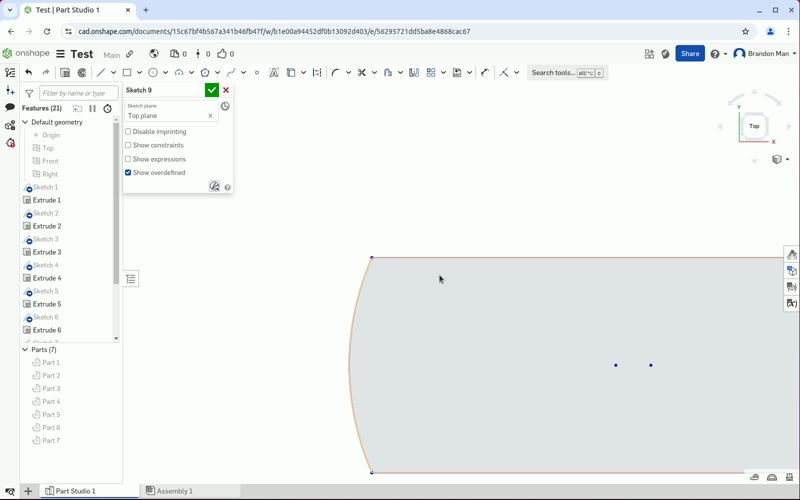
click(439, 274)
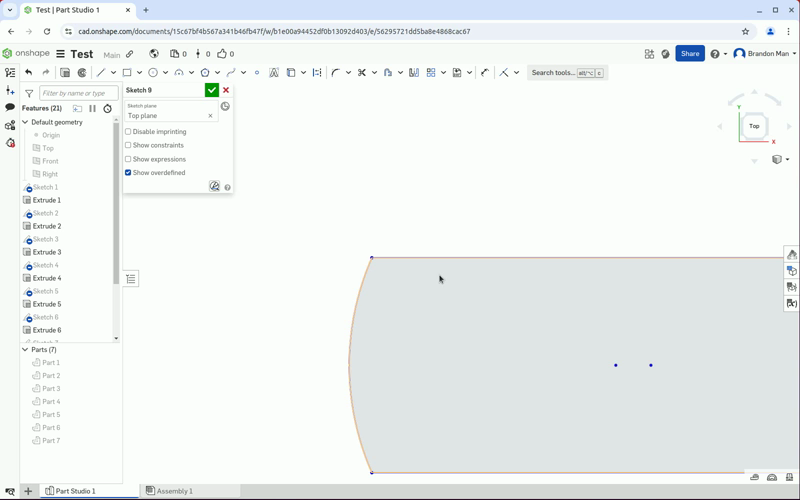
scroll(-6)
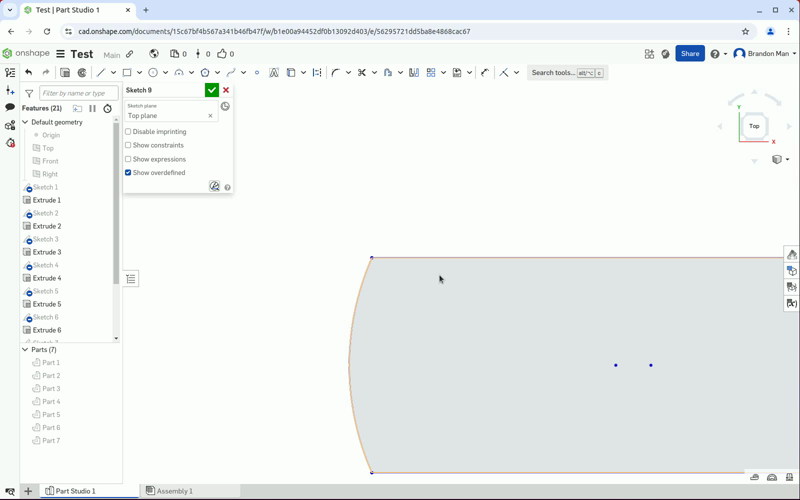
scroll(-6)
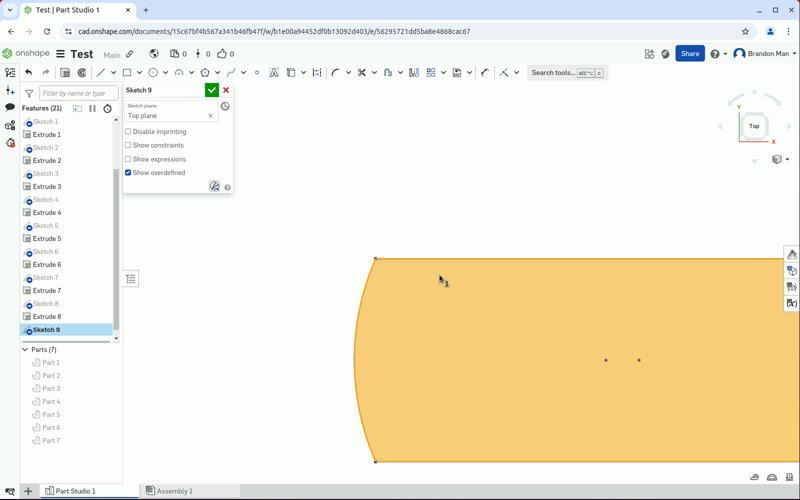
scroll(-6)
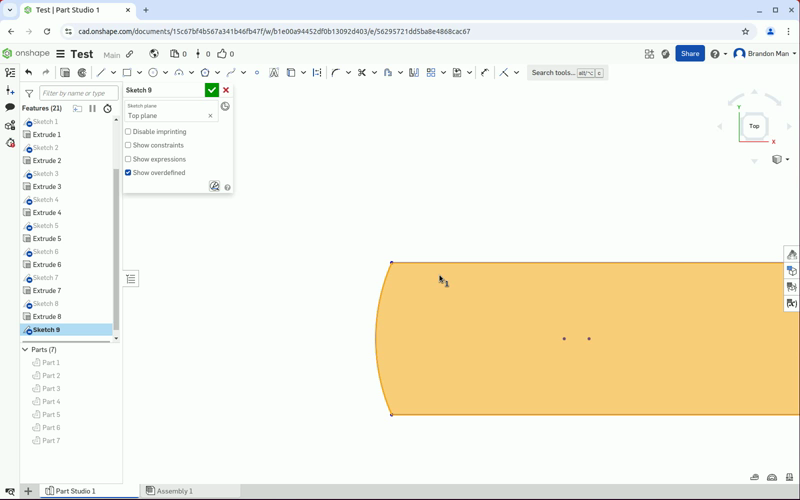
scroll(-6)
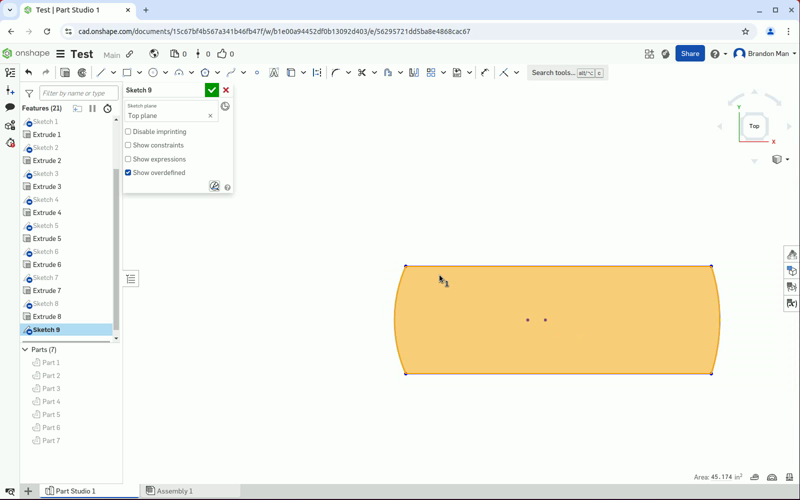
scroll(-6)
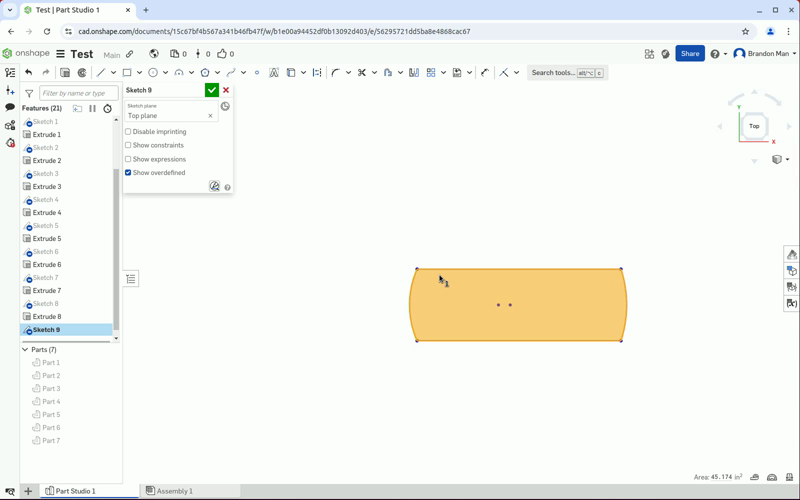
scroll(-6)
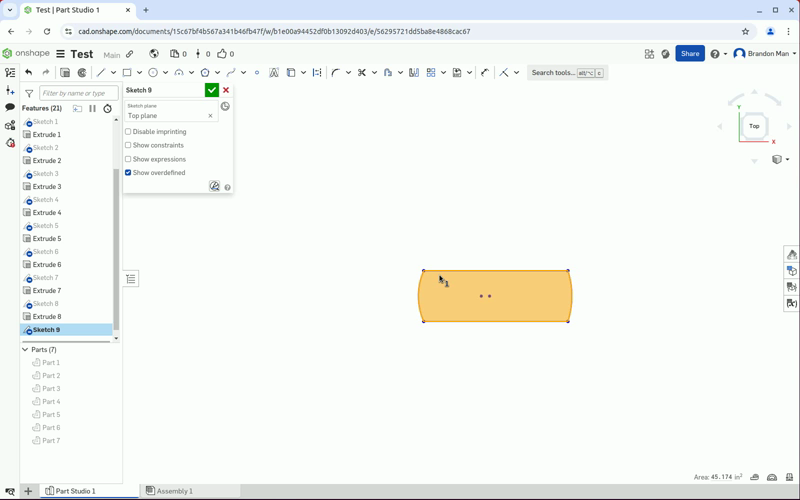
scroll(-6)
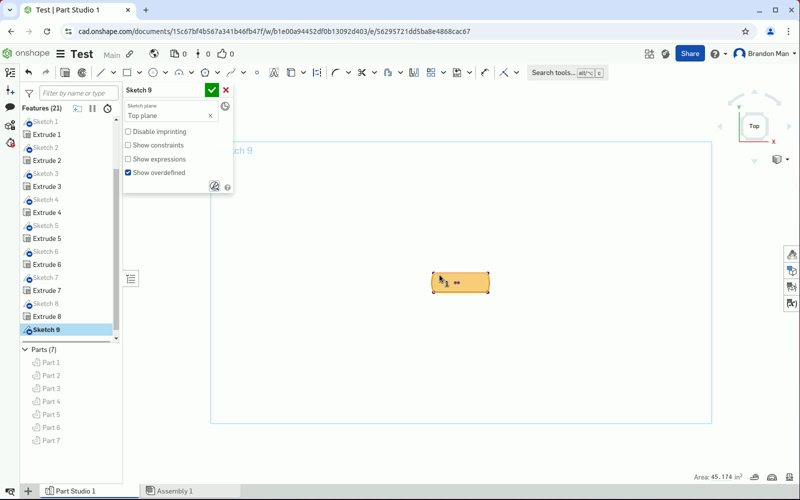
mouse_move(73, 352)
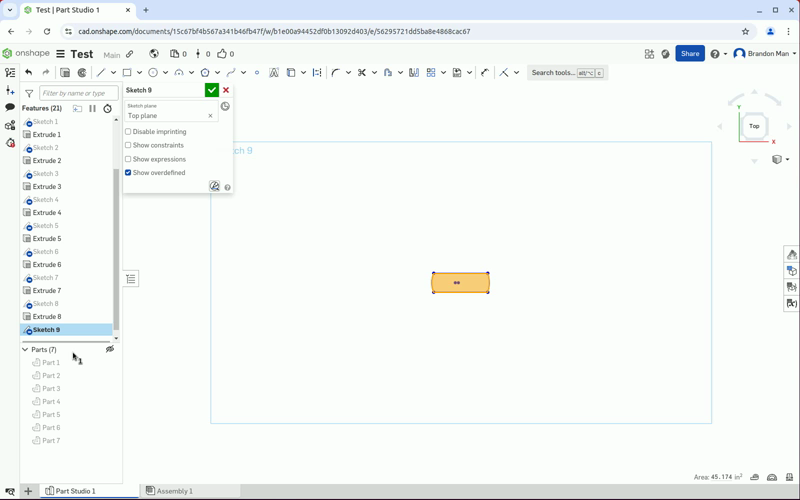
key(shift+y)
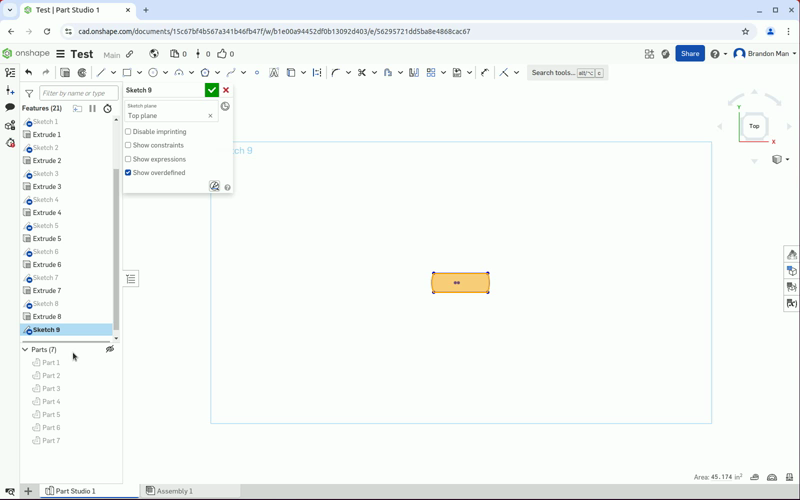
key(shift+e)
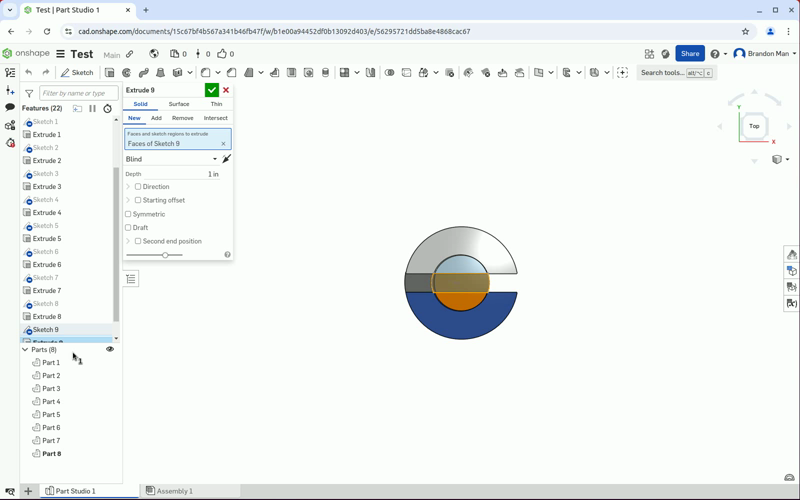
mouse_move(143, 106)
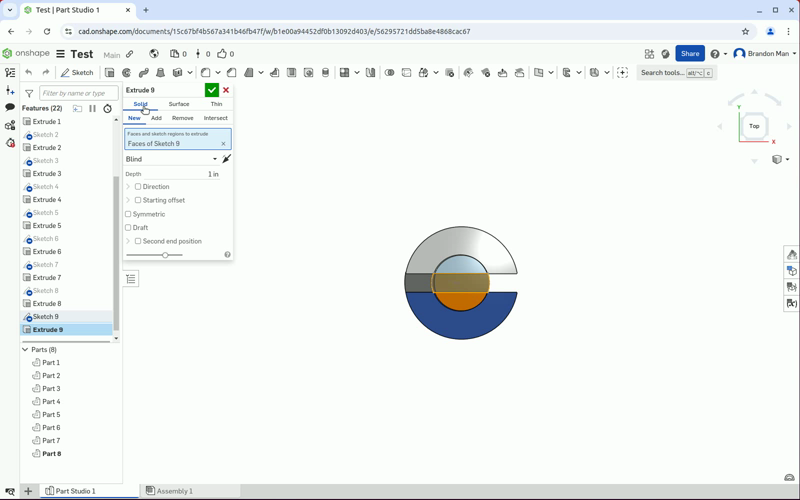
click(143, 106)
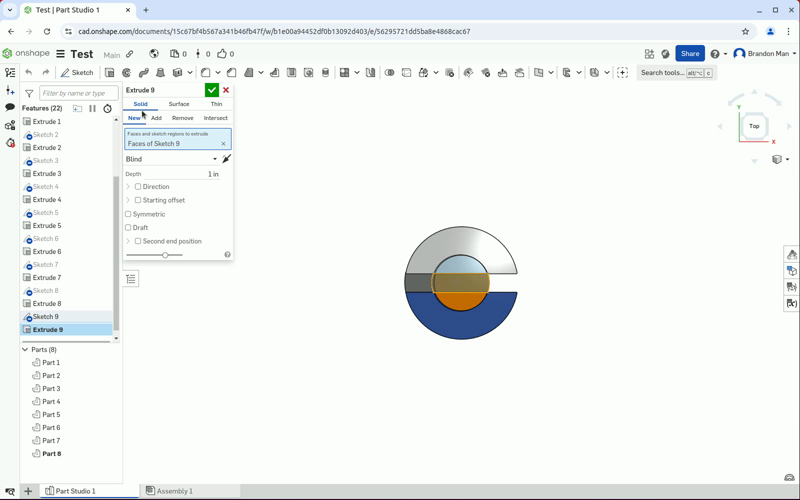
mouse_move(137, 120)
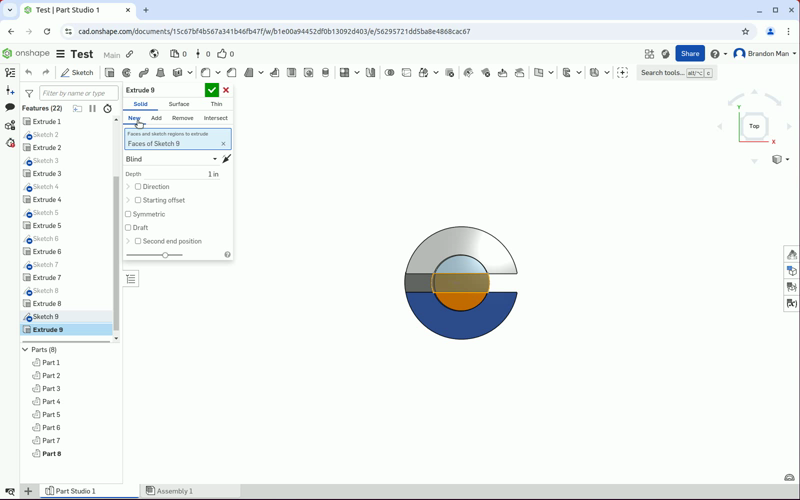
click(137, 120)
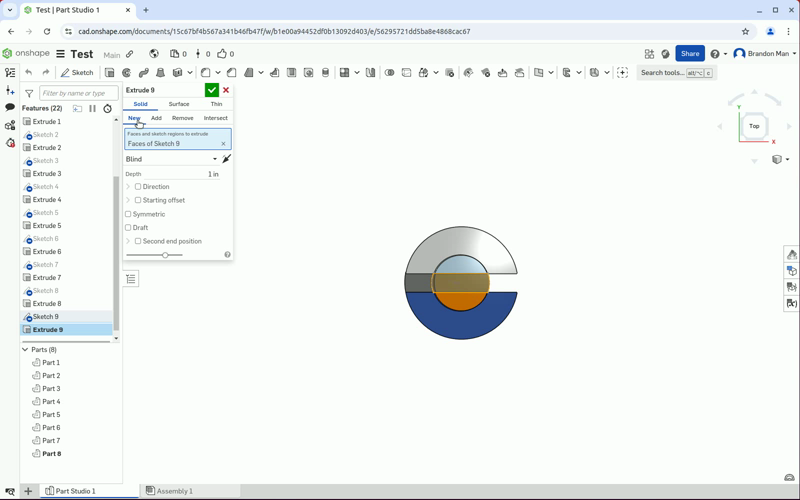
key(tab, 4)
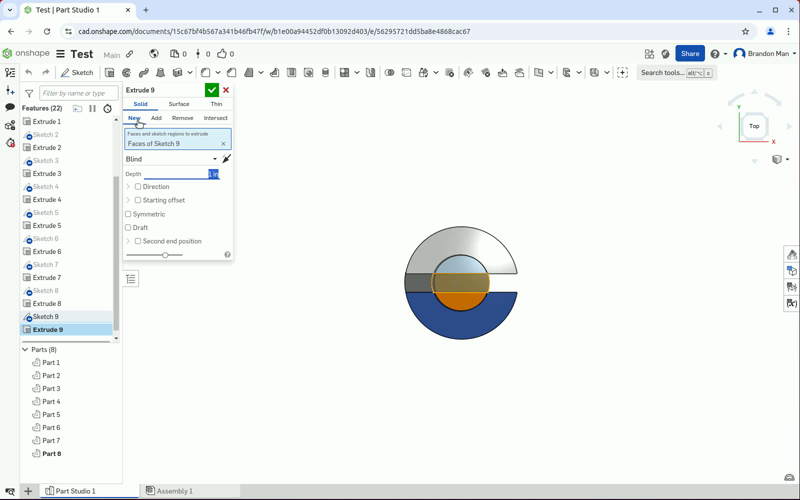
text(3.851)
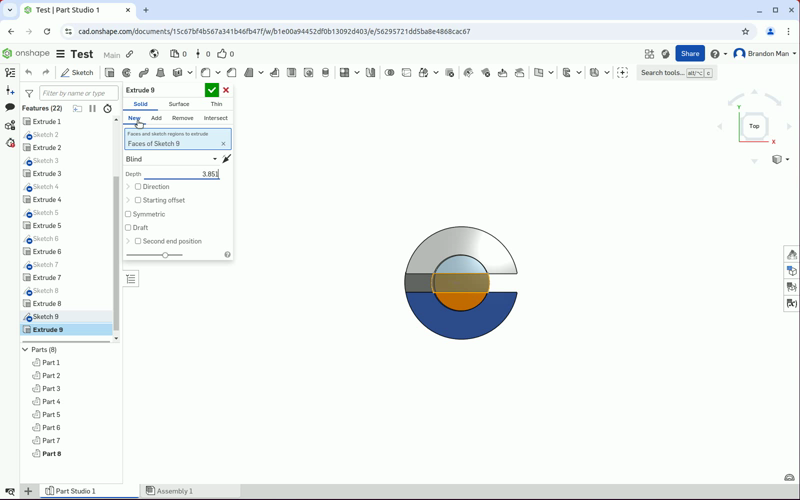
key(enter)
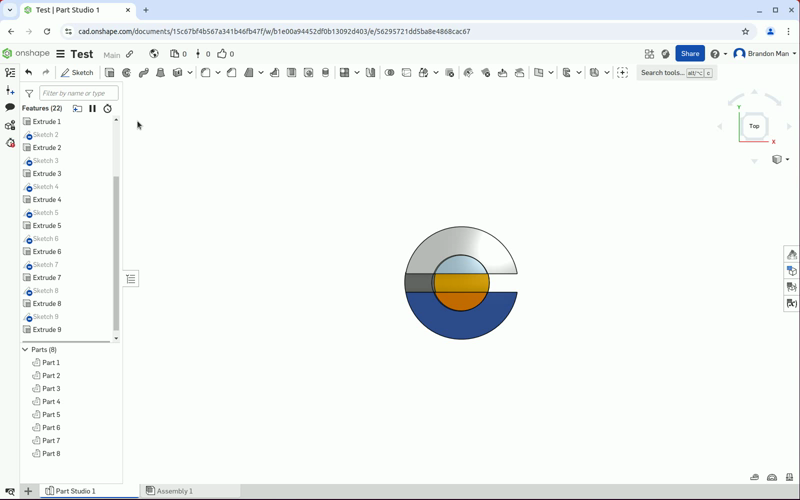
key(shift+h)
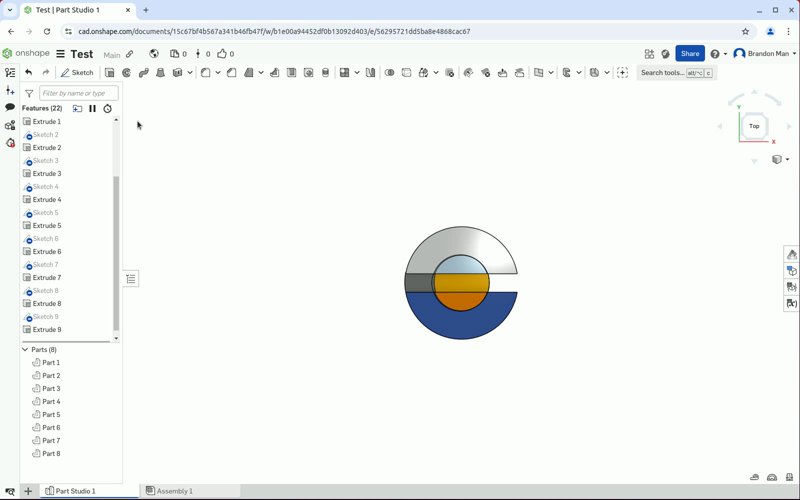
key(shift+h)
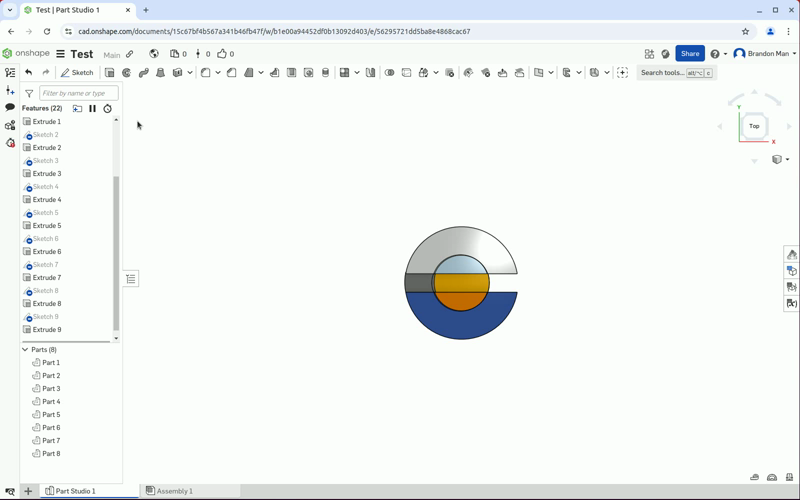
mouse_move(69, 111)
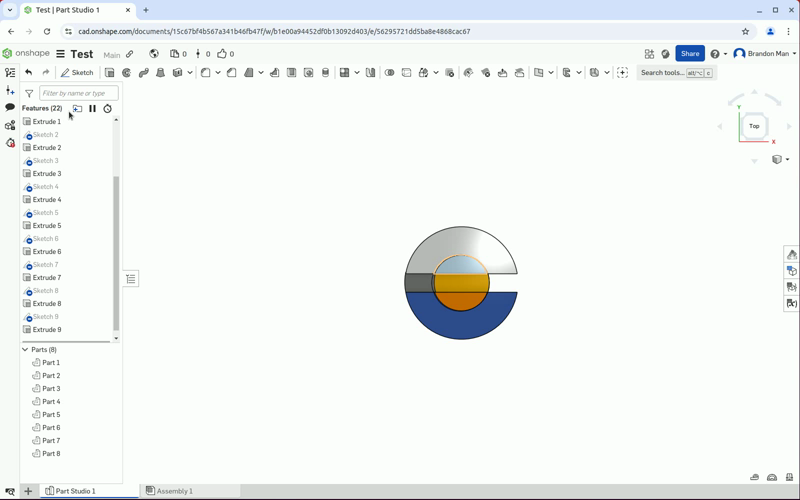
click(69, 111)
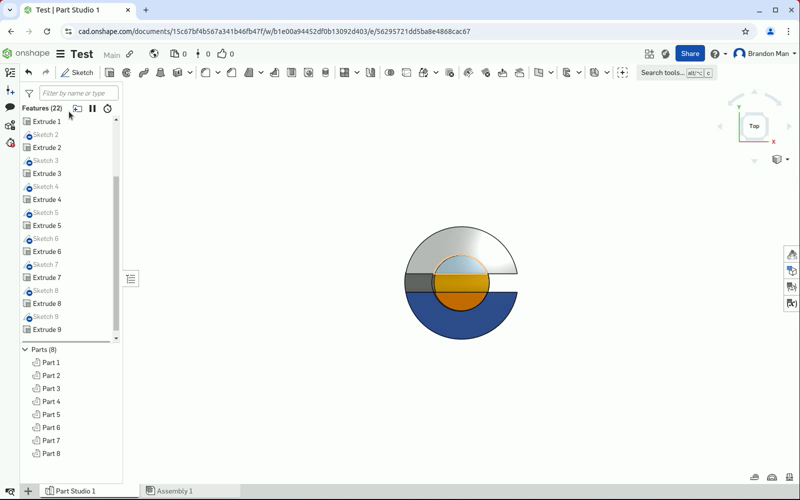
key(shift+s)
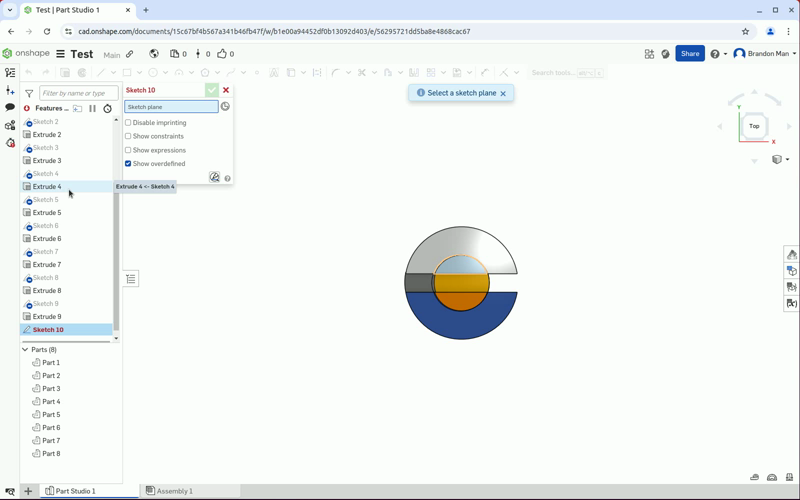
scroll(3)
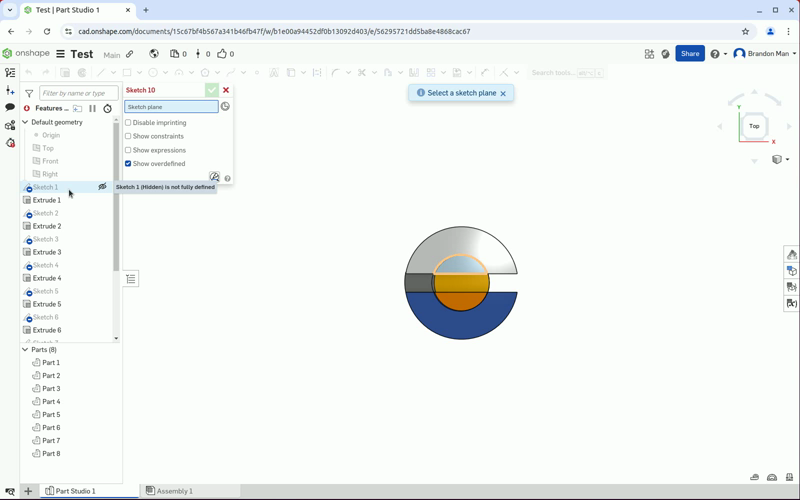
mouse_move(69, 150)
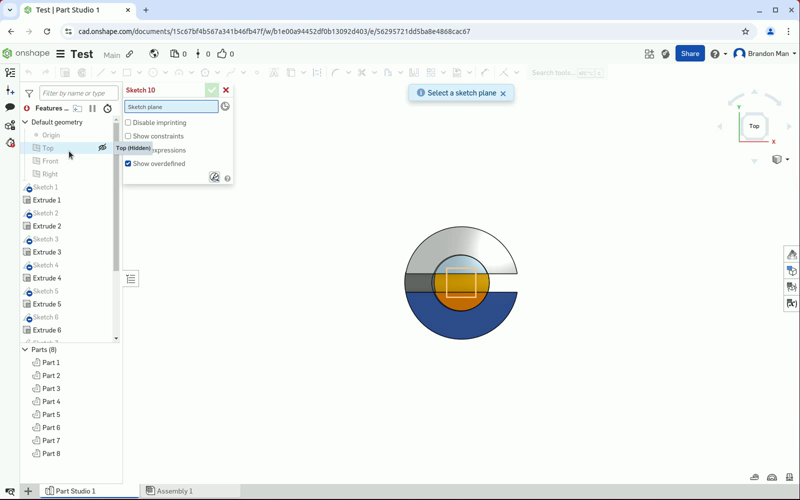
click(69, 150)
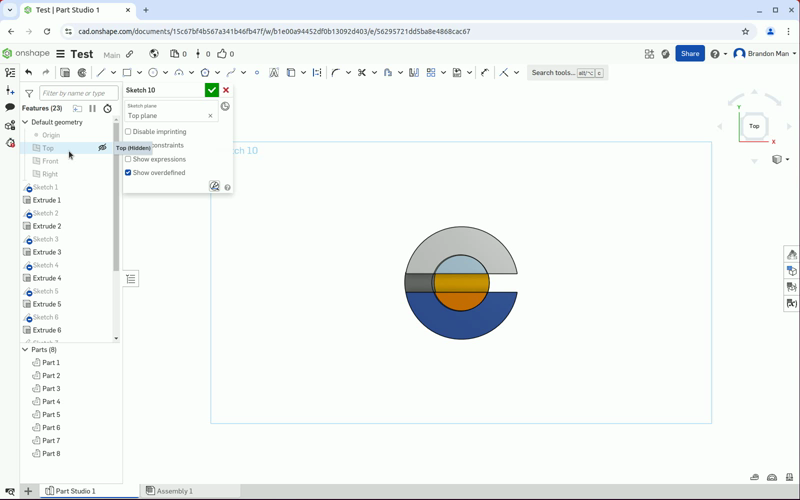
mouse_move(73, 352)
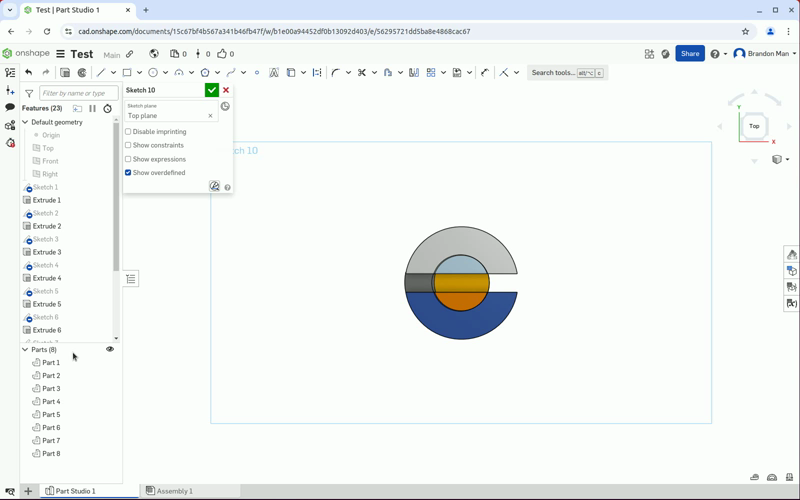
key(y)
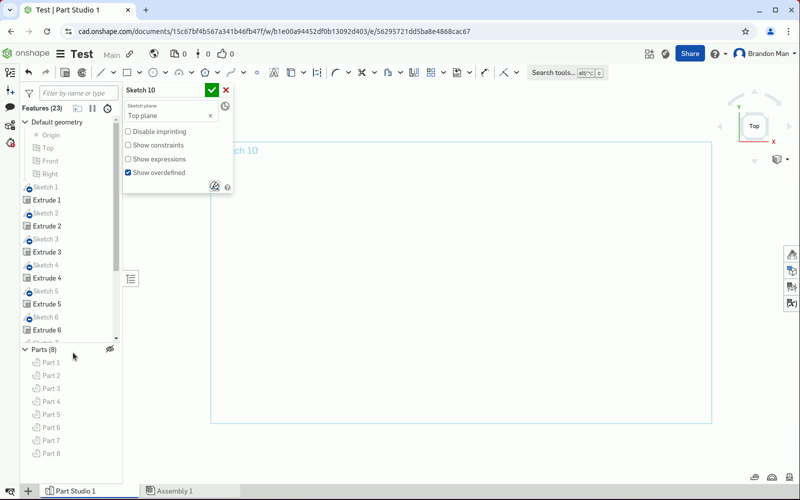
key(l)
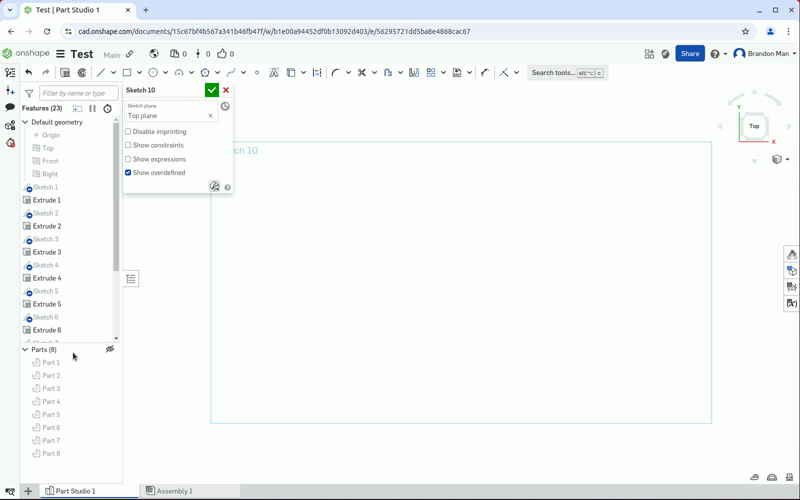
key_down(shift)
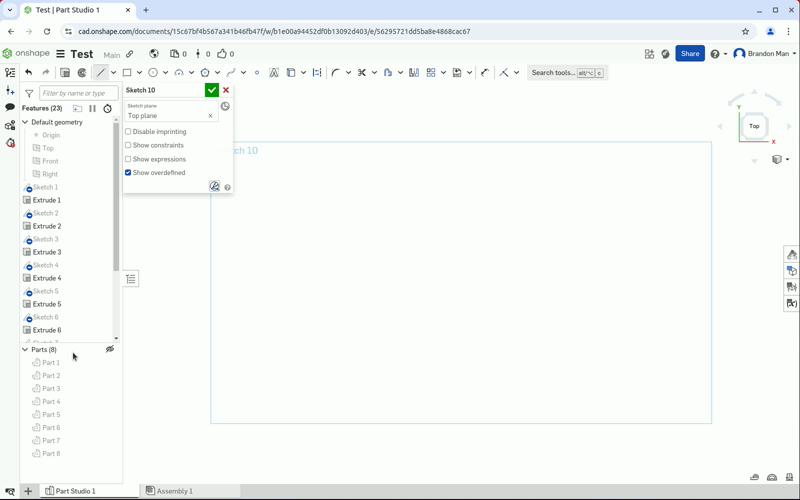
mouse_move(487, 292)
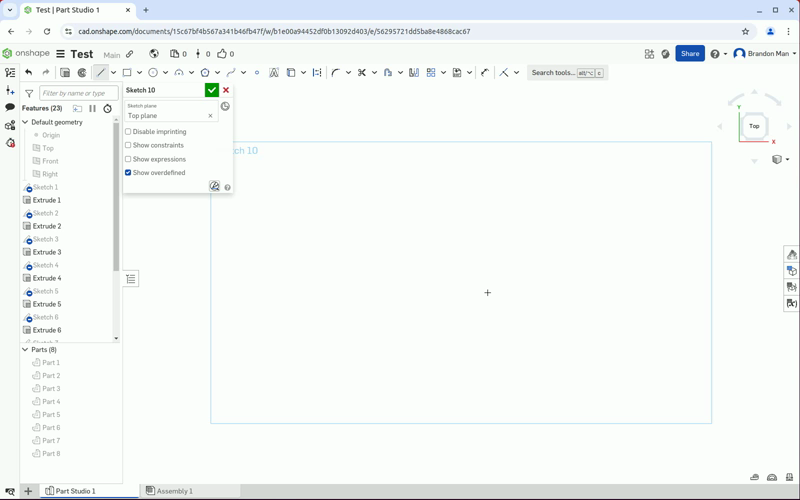
click(487, 292)
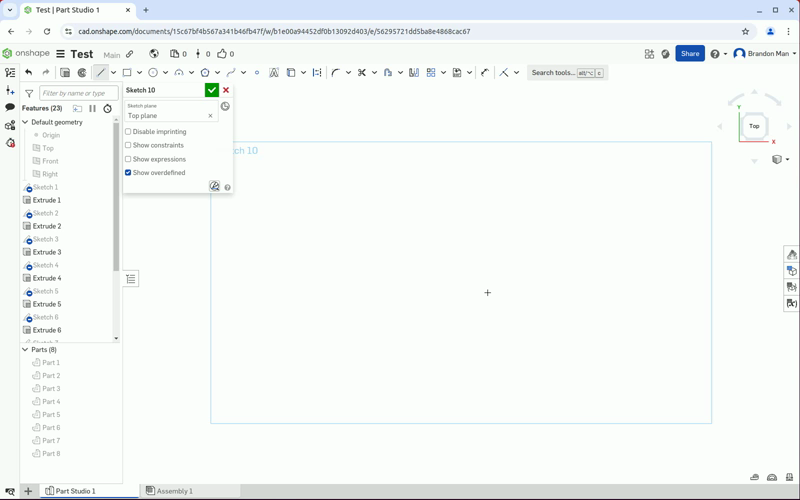
key_up(shift)
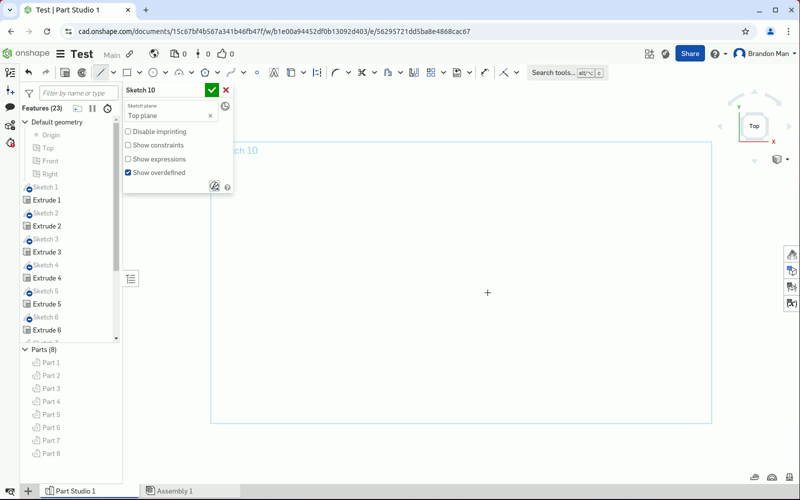
key_down(shift)
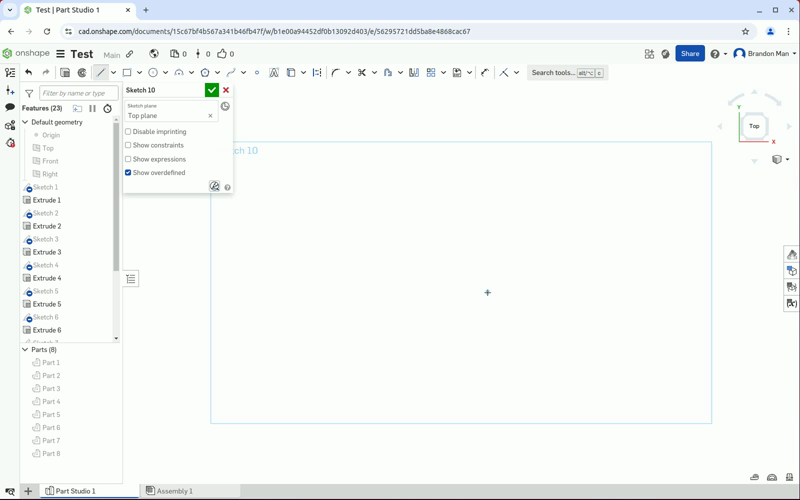
mouse_move(517, 292)
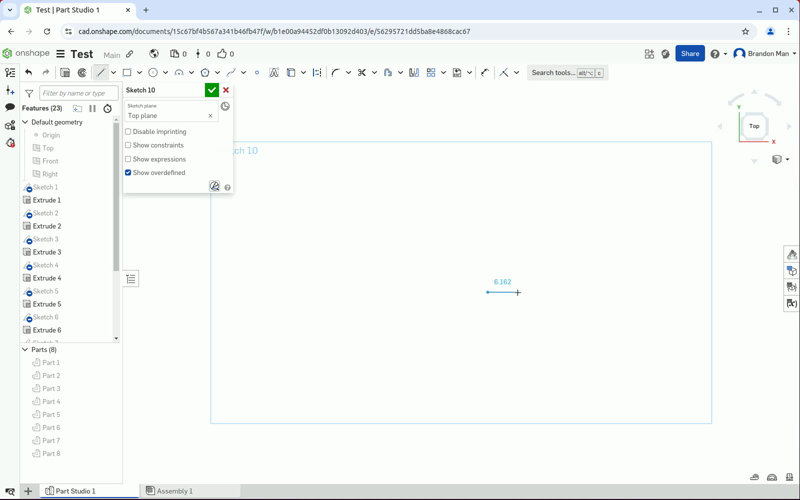
mouse_move(516, 292)
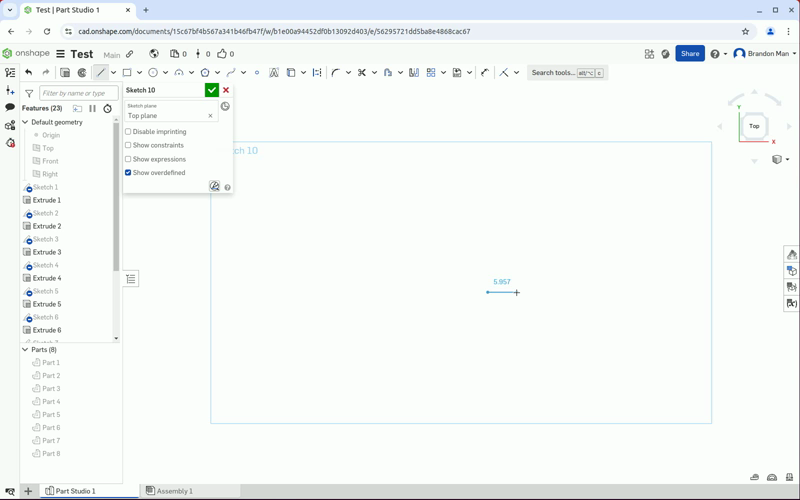
click(516, 292)
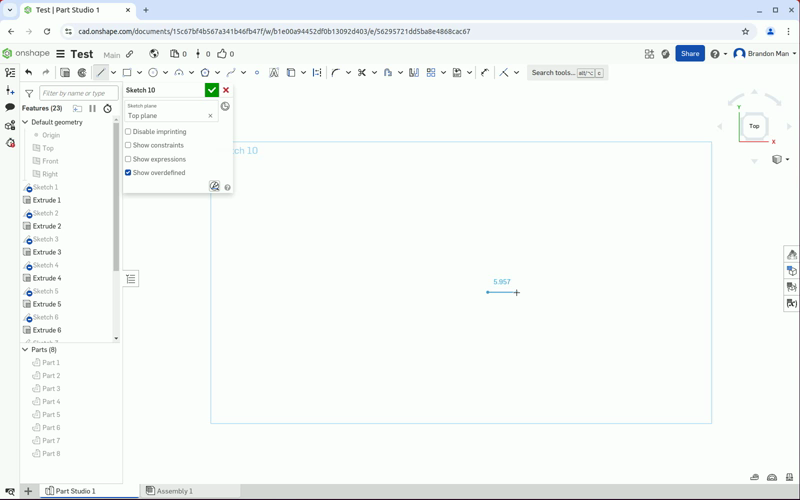
key_up(shift)
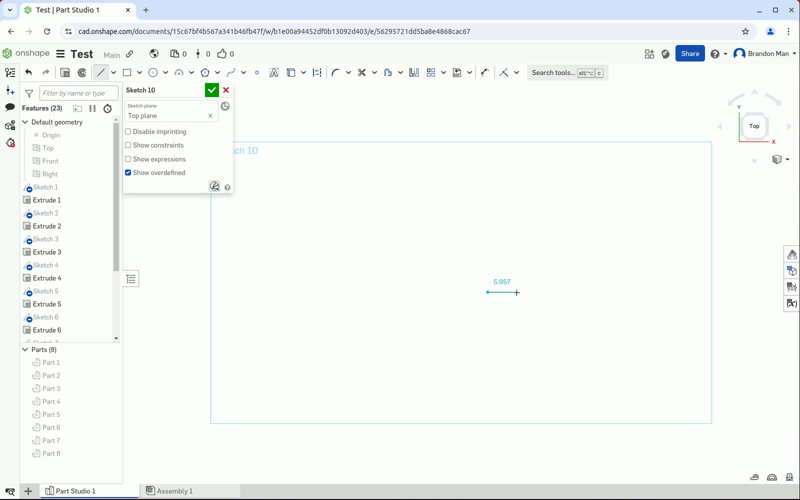
key(esc)
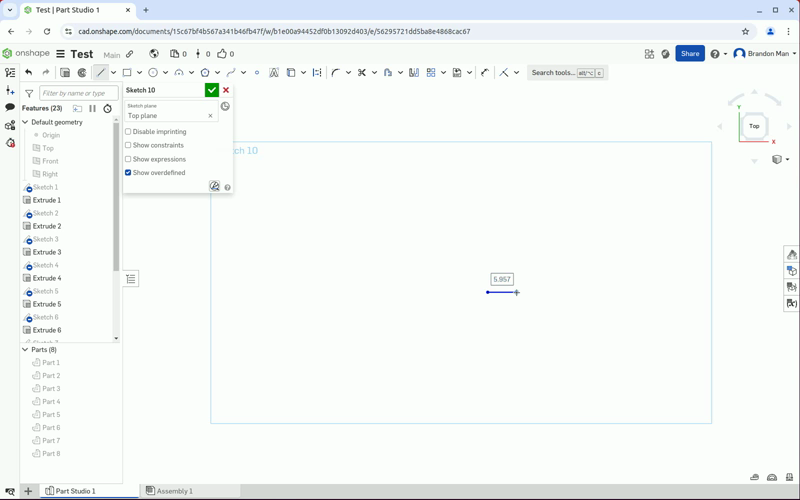
key(a)
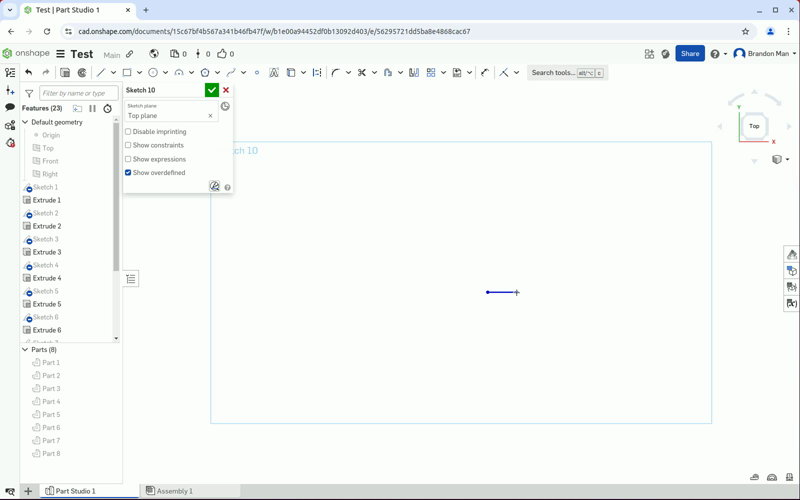
mouse_move(516, 292)
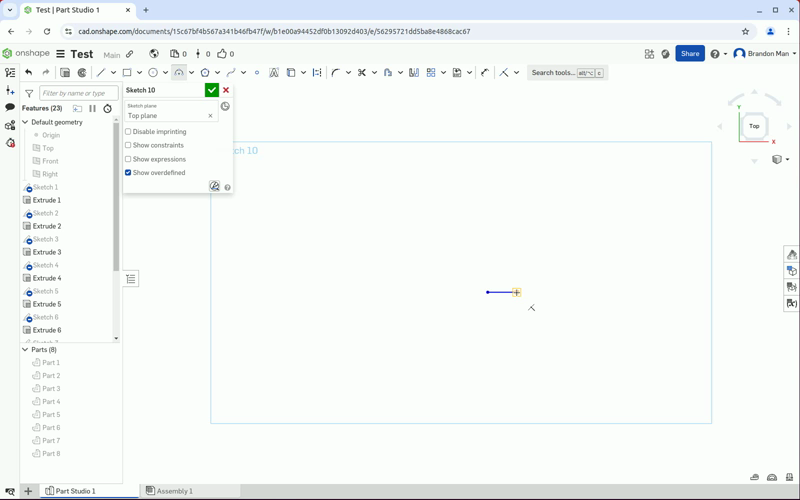
click(516, 292)
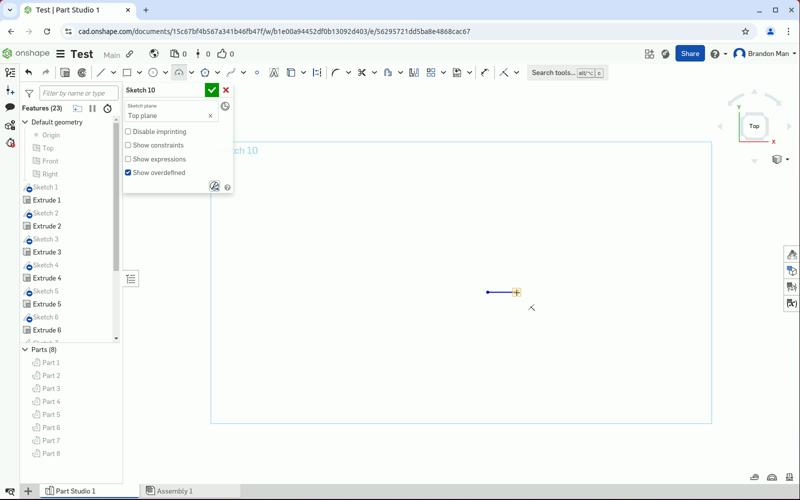
key_down(shift)
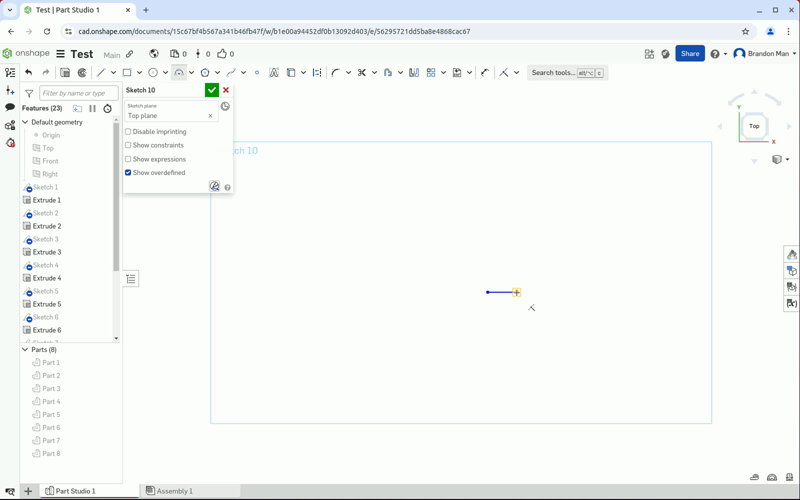
mouse_move(516, 273)
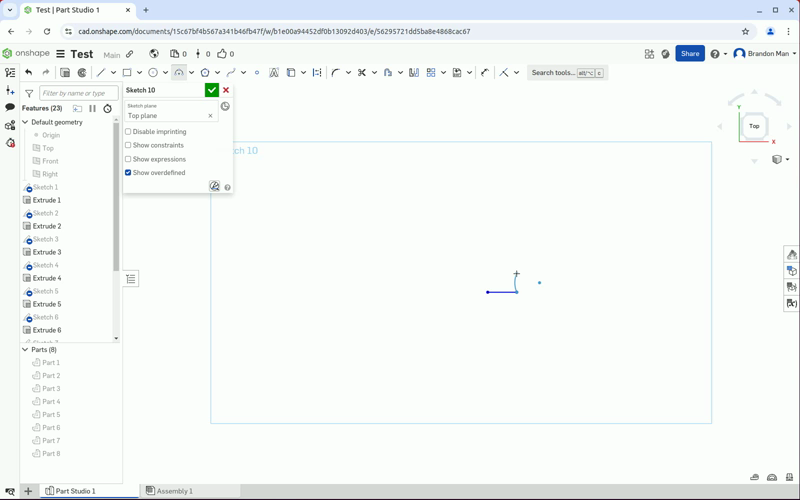
click(516, 273)
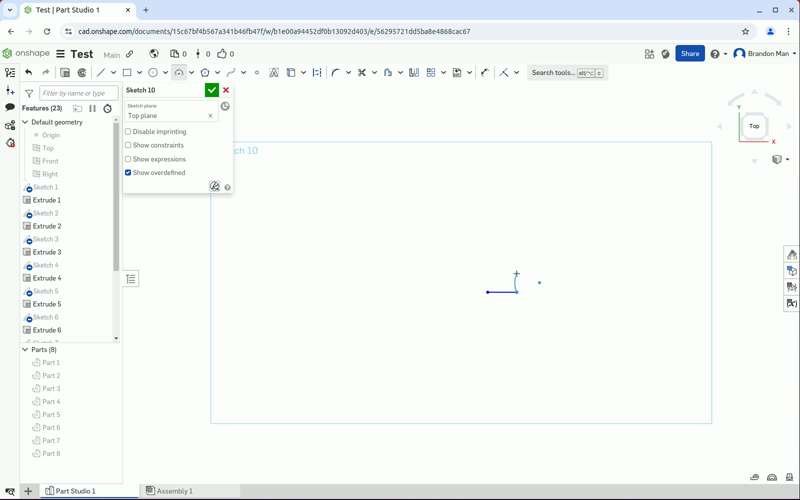
mouse_move(517, 282)
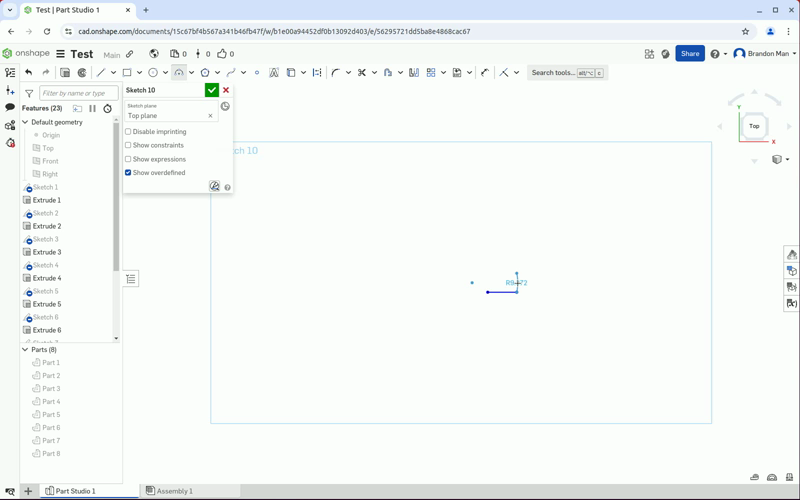
click(517, 282)
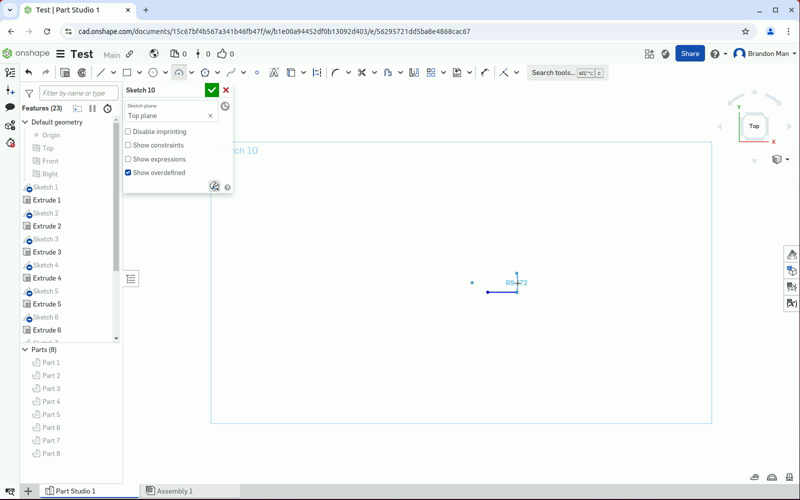
key_up(shift)
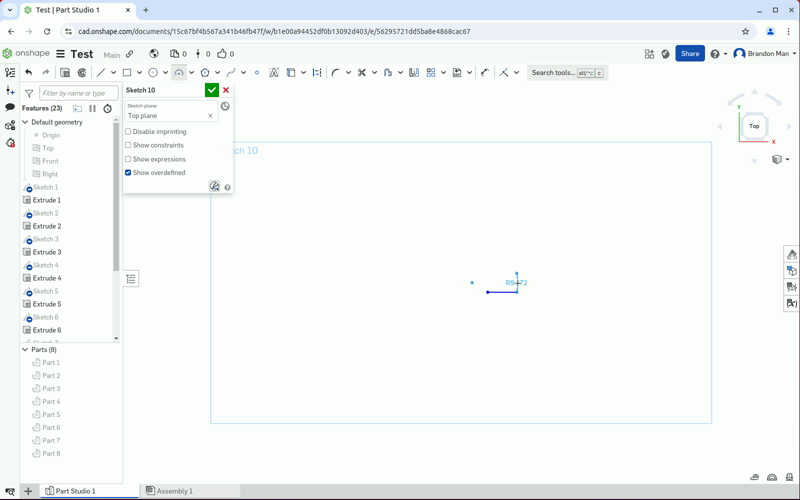
key(esc)
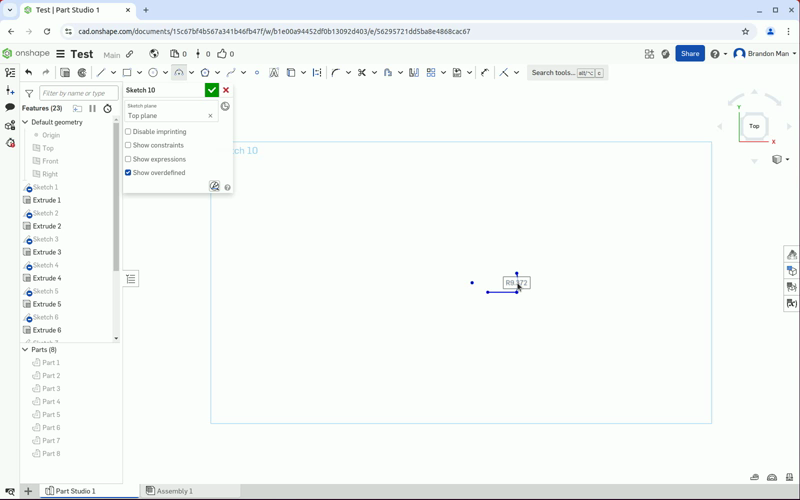
key(l)
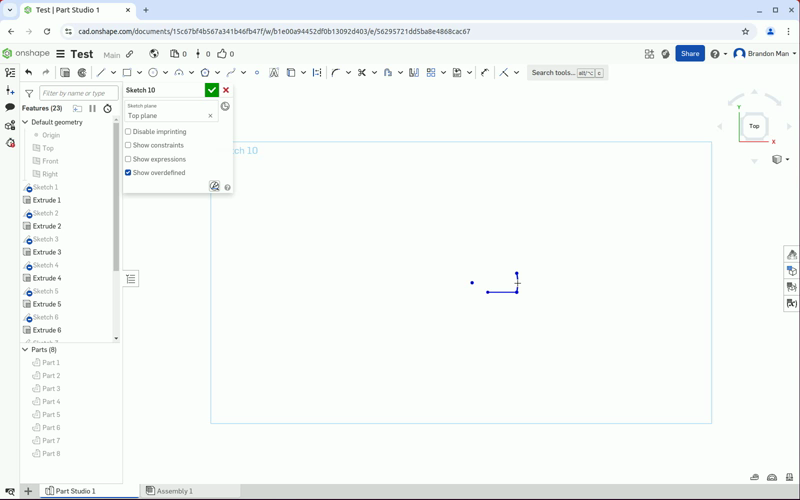
mouse_move(516, 273)
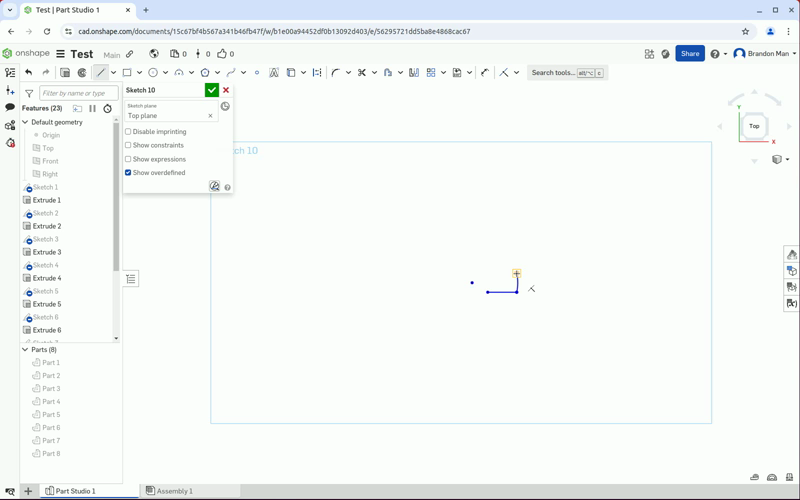
click(516, 273)
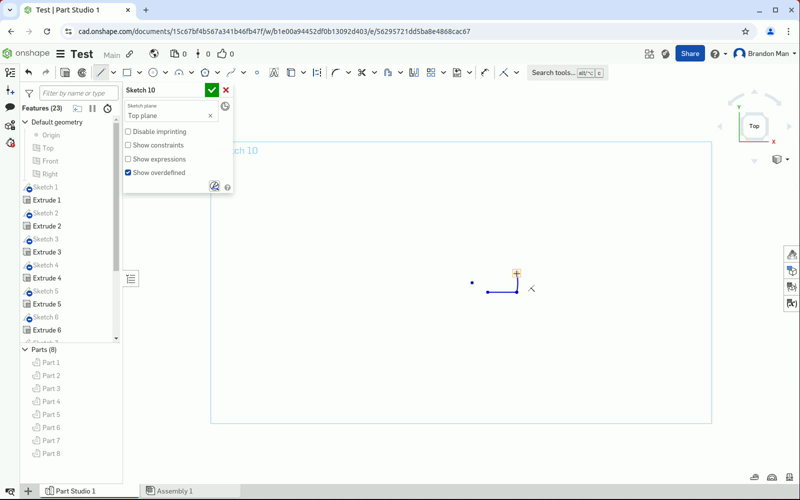
key_down(shift)
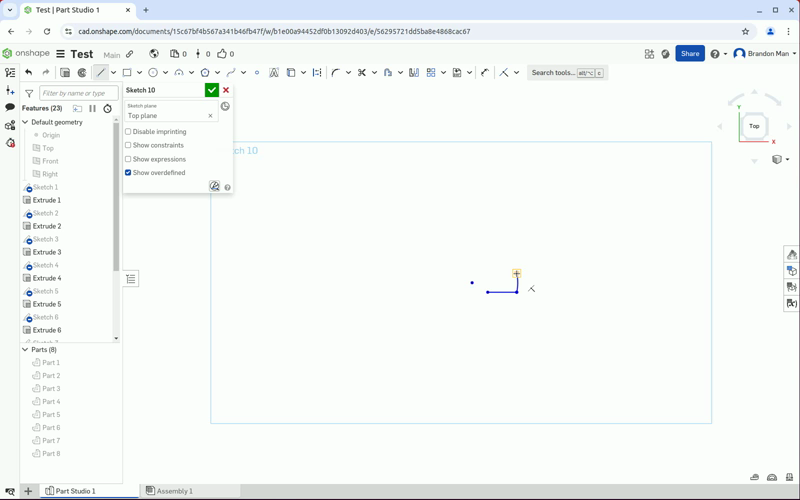
mouse_move(546, 273)
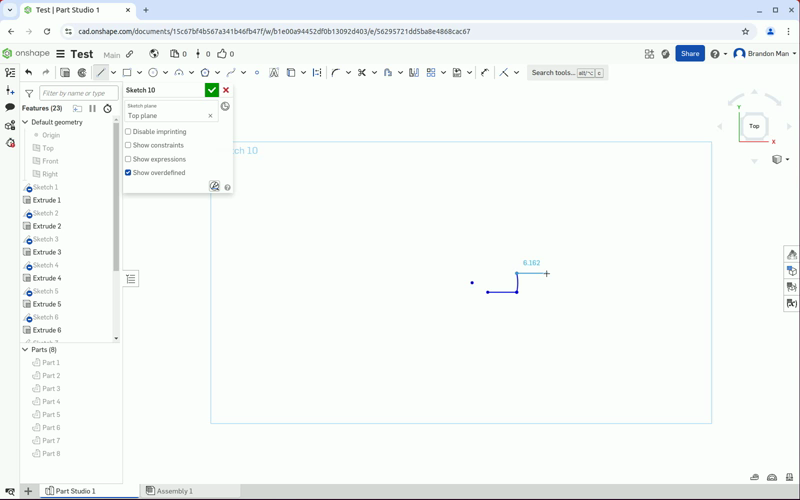
mouse_move(487, 273)
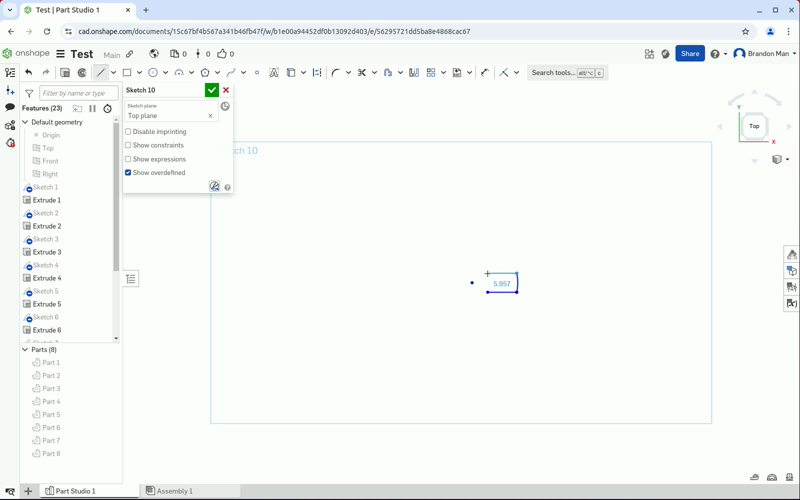
click(487, 273)
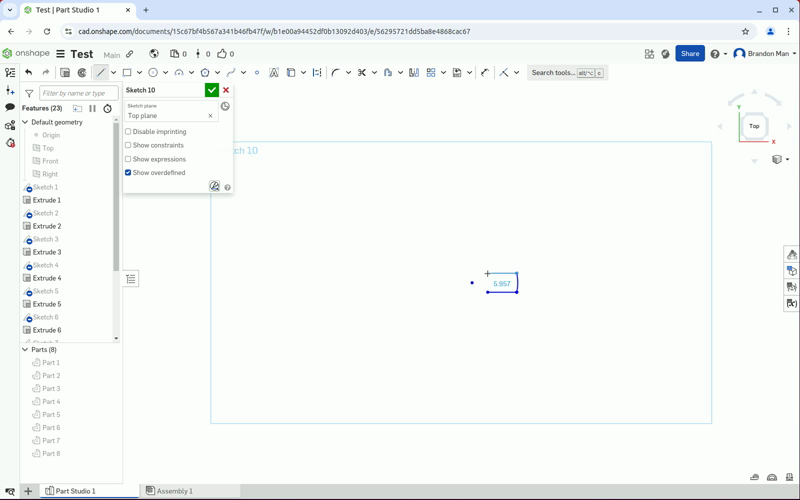
key_up(shift)
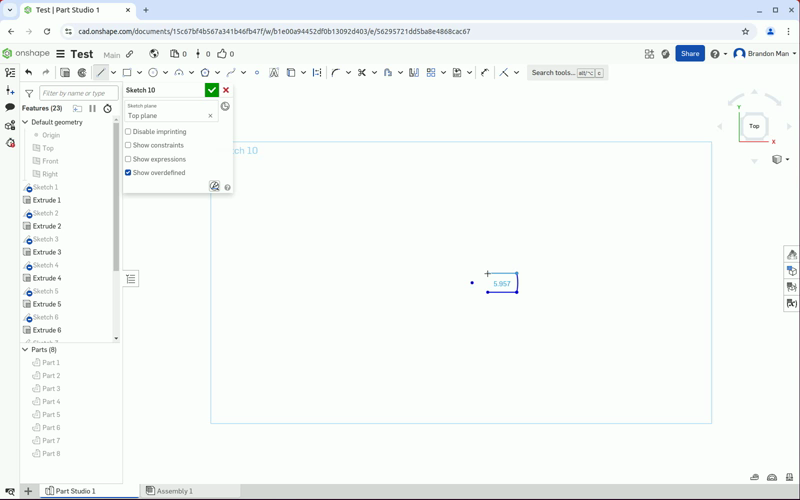
key(esc)
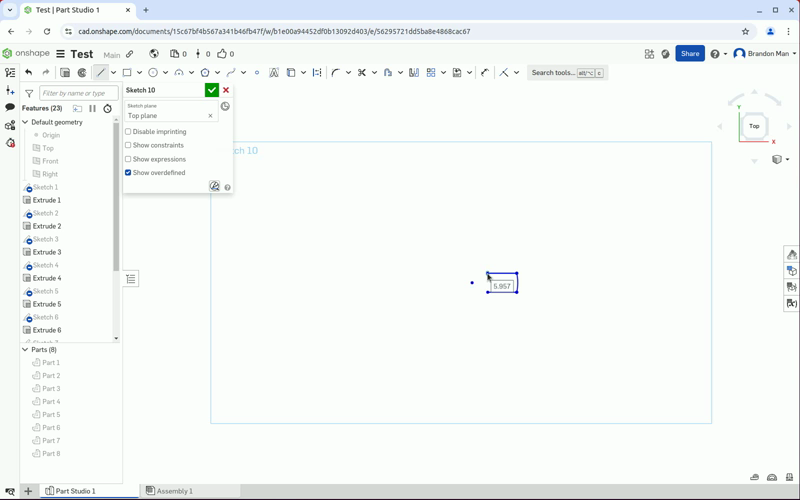
key(a)
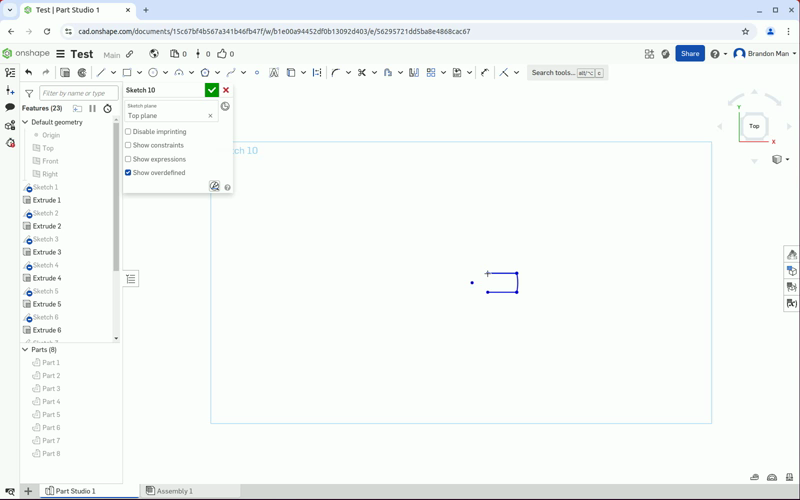
mouse_move(487, 273)
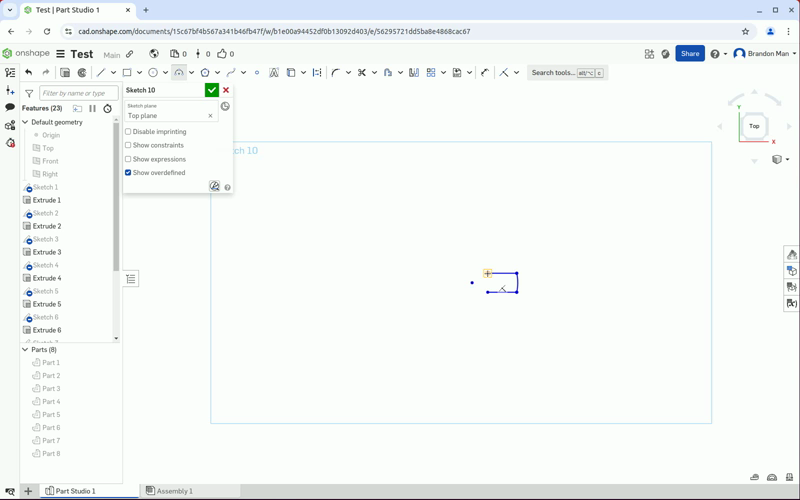
click(487, 273)
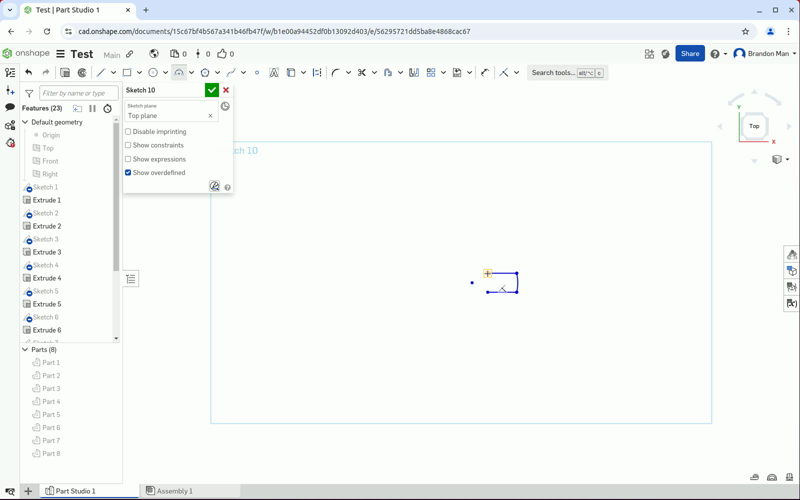
mouse_move(487, 292)
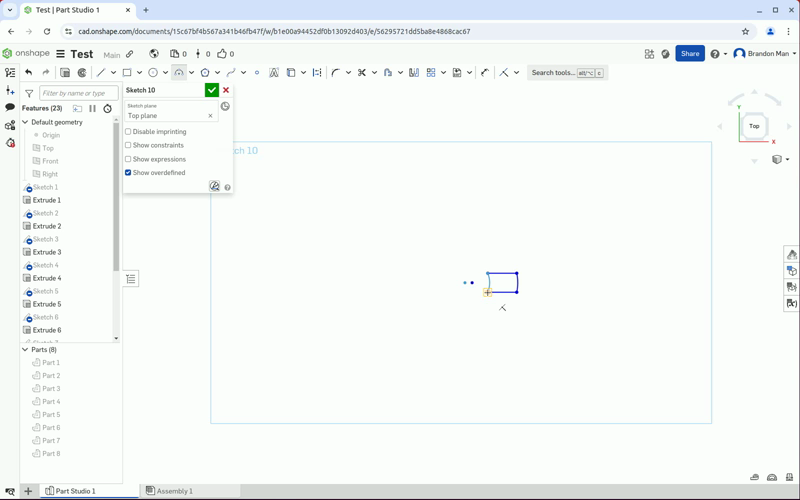
click(487, 292)
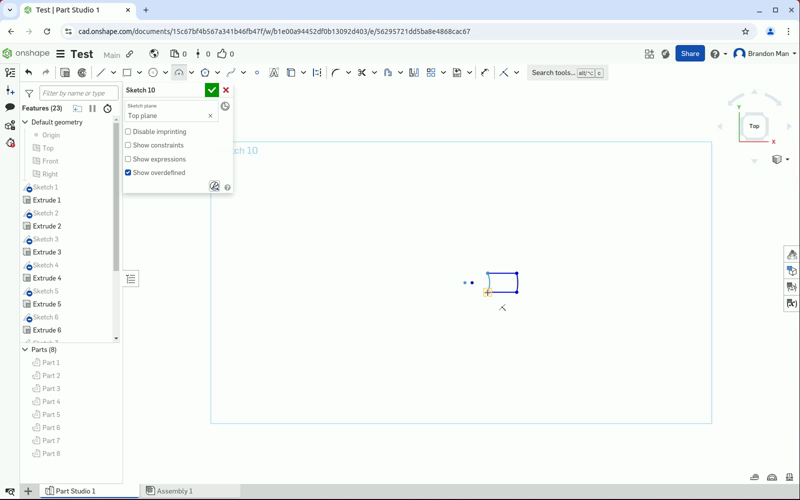
key_down(shift)
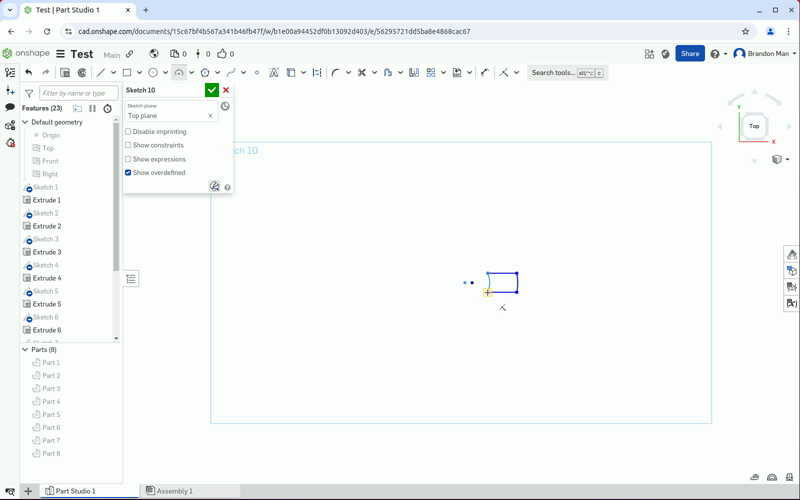
mouse_move(489, 282)
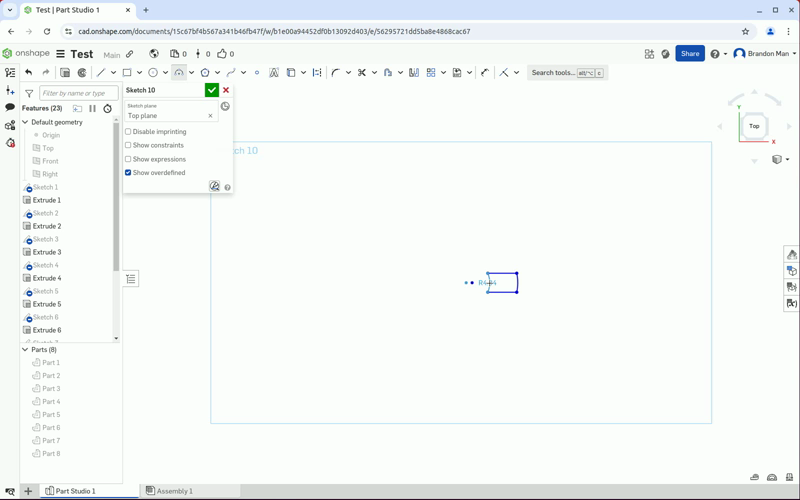
click(489, 282)
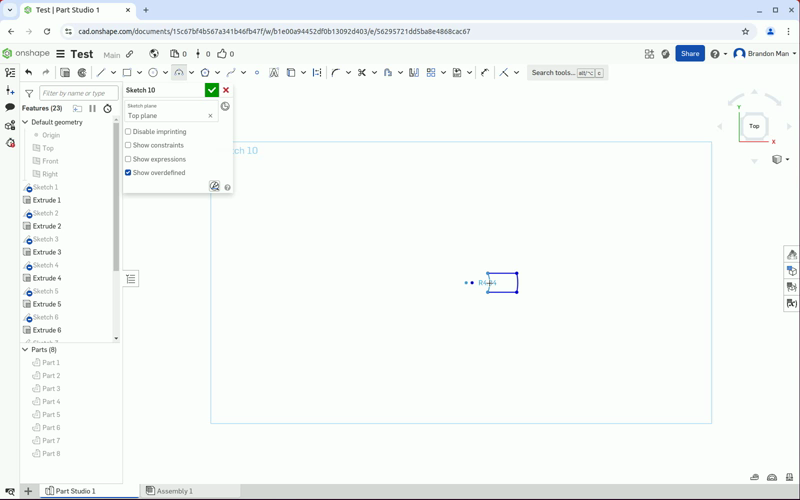
key_up(shift)
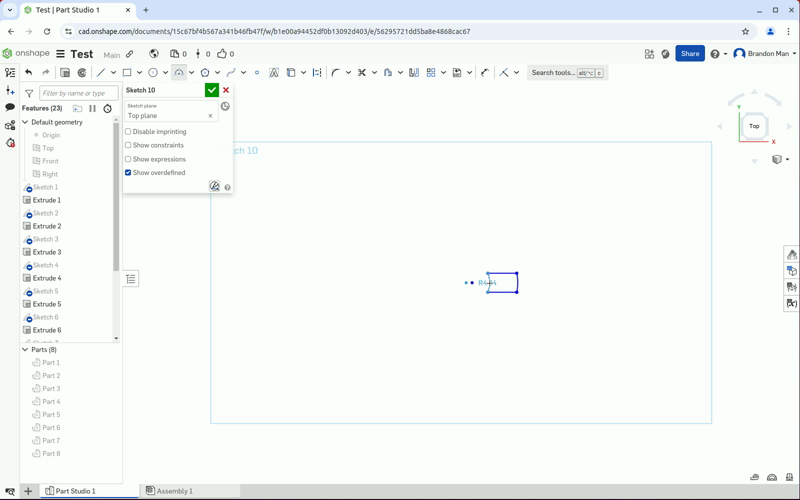
key(esc)
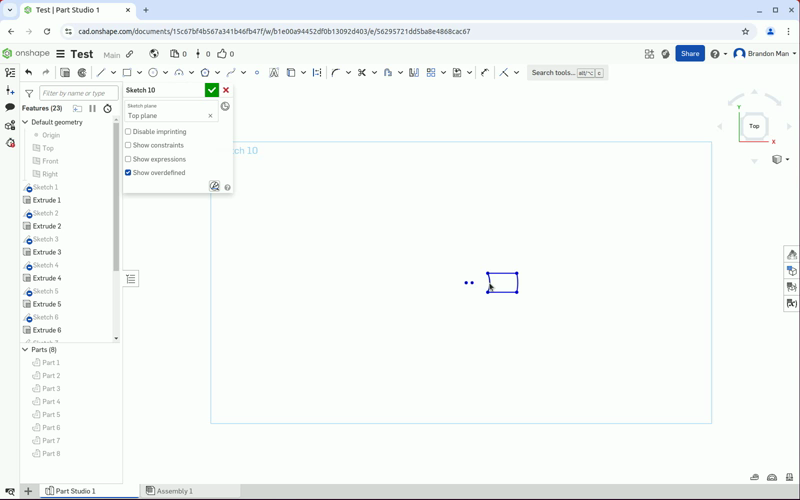
mouse_move(498, 284)
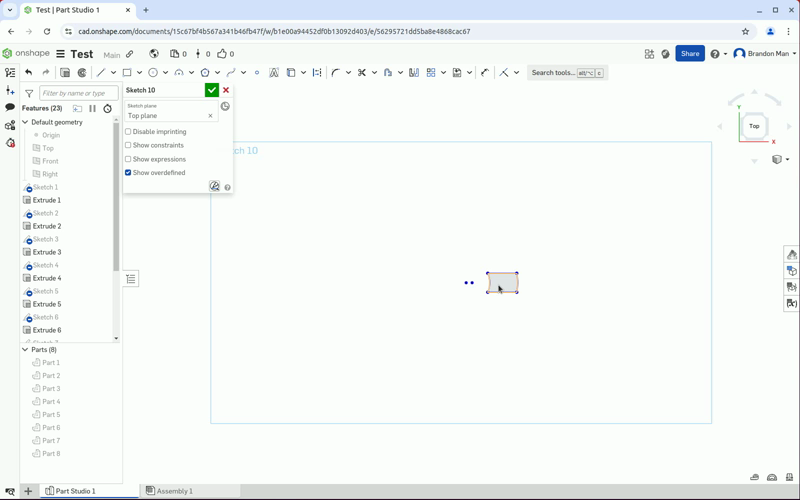
scroll(6)
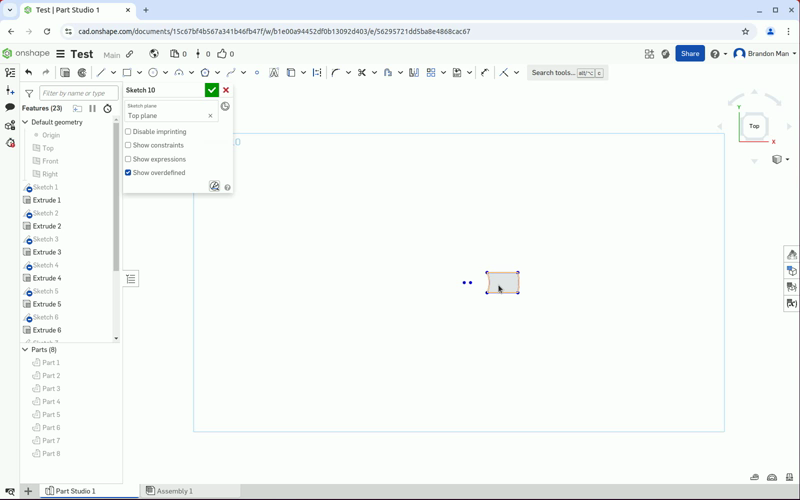
scroll(6)
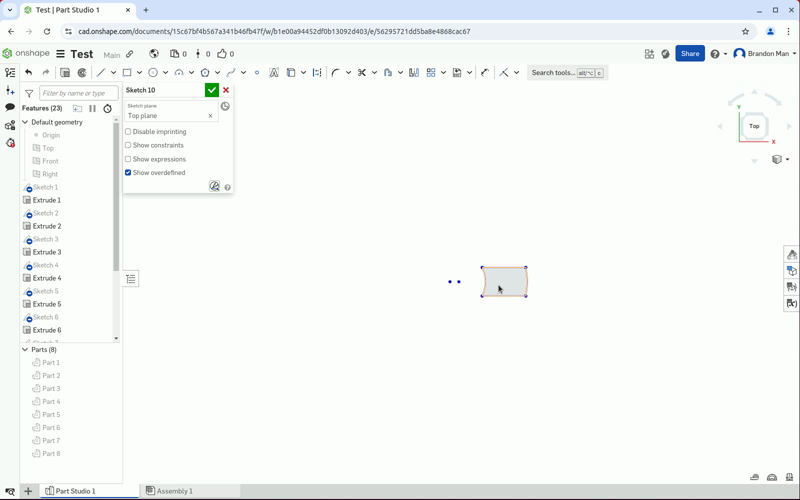
scroll(6)
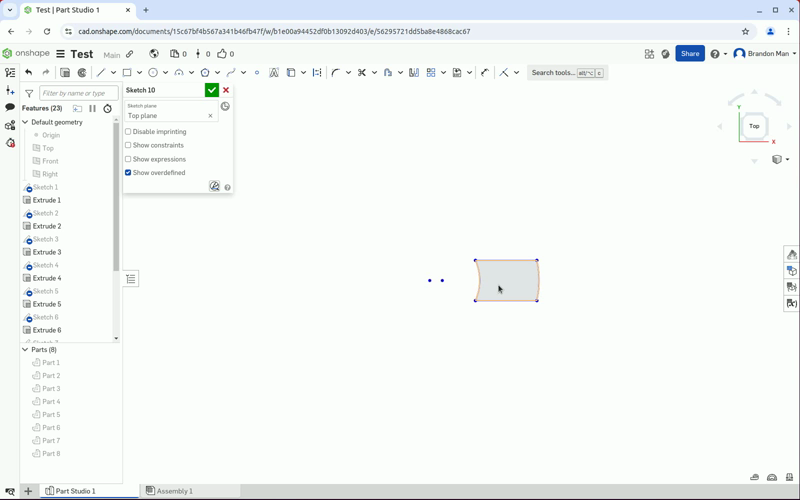
scroll(6)
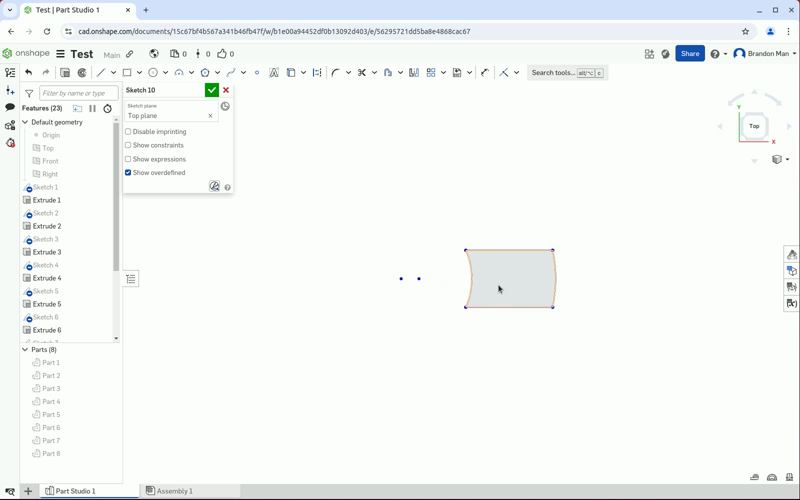
scroll(6)
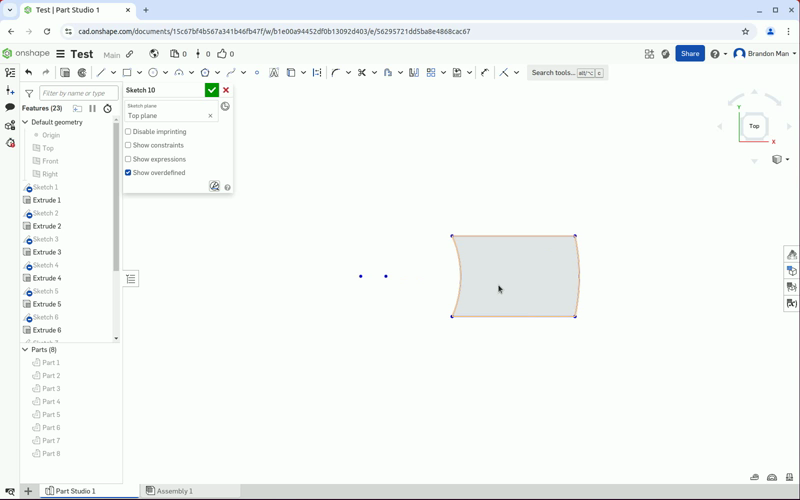
scroll(6)
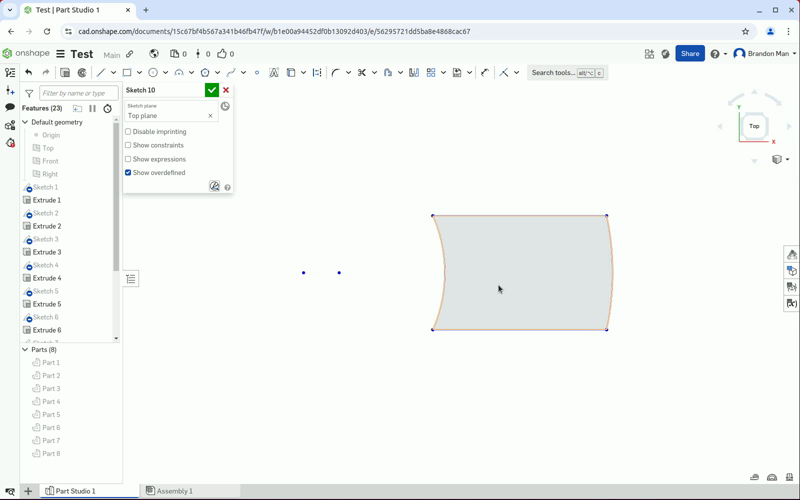
scroll(6)
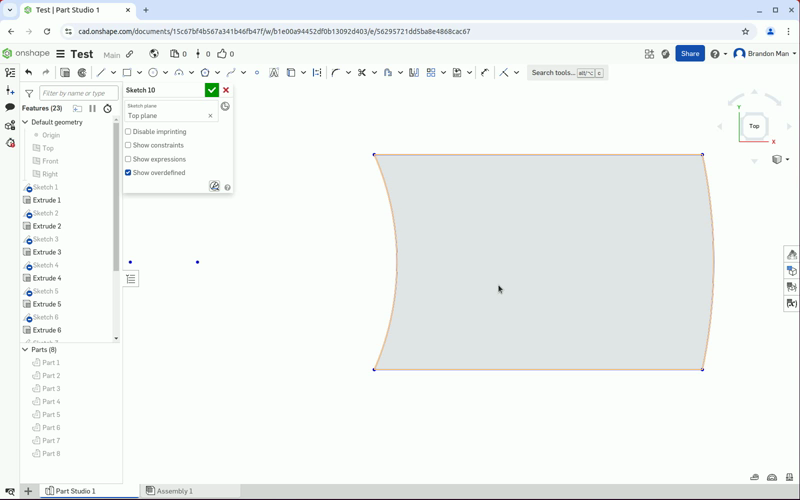
click(498, 284)
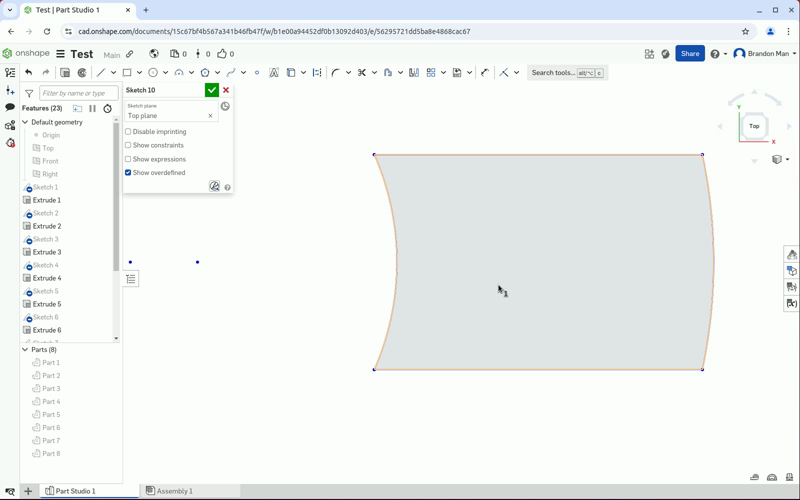
scroll(-6)
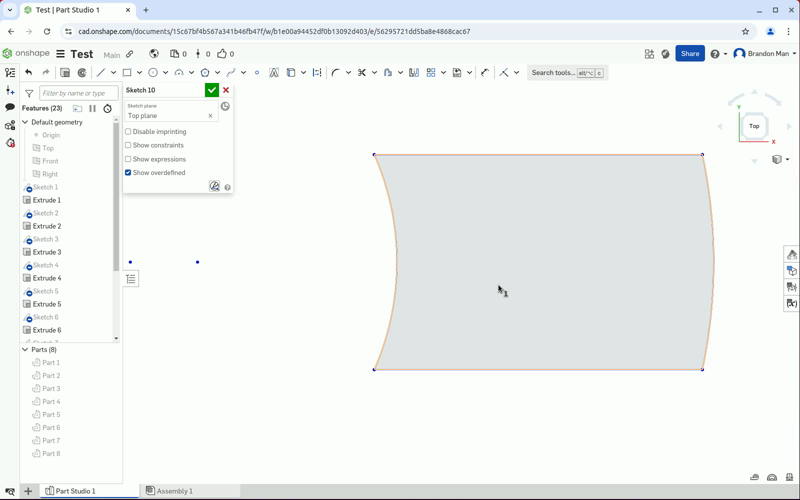
scroll(-6)
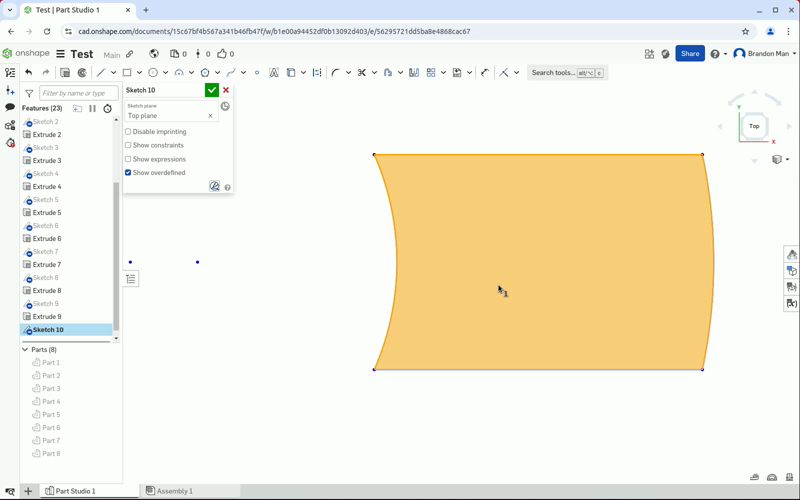
scroll(-6)
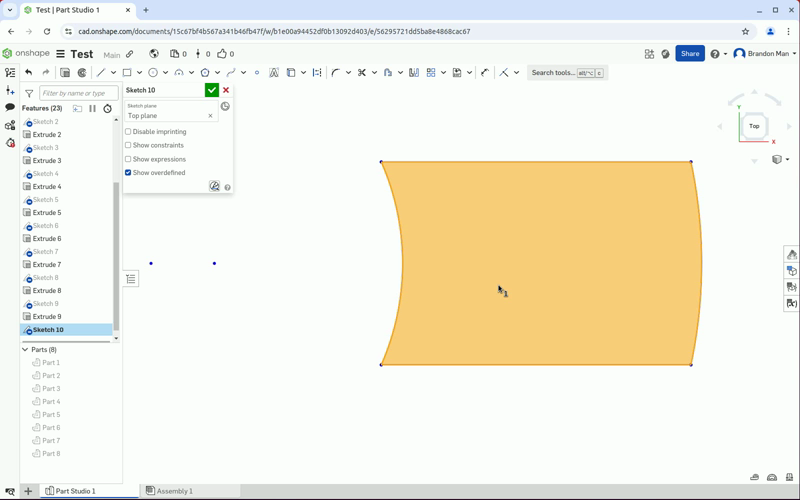
scroll(-6)
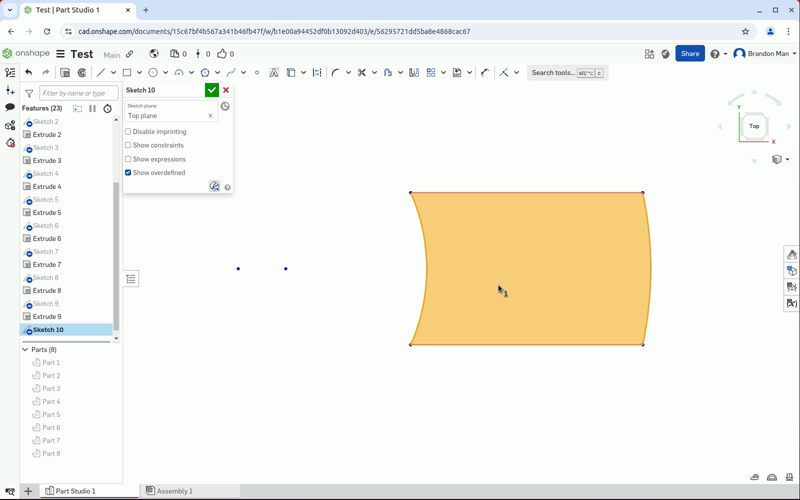
scroll(-6)
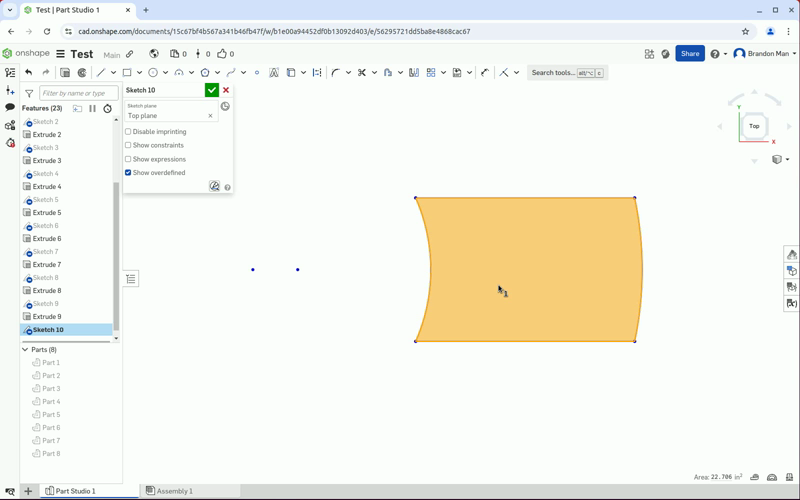
scroll(-6)
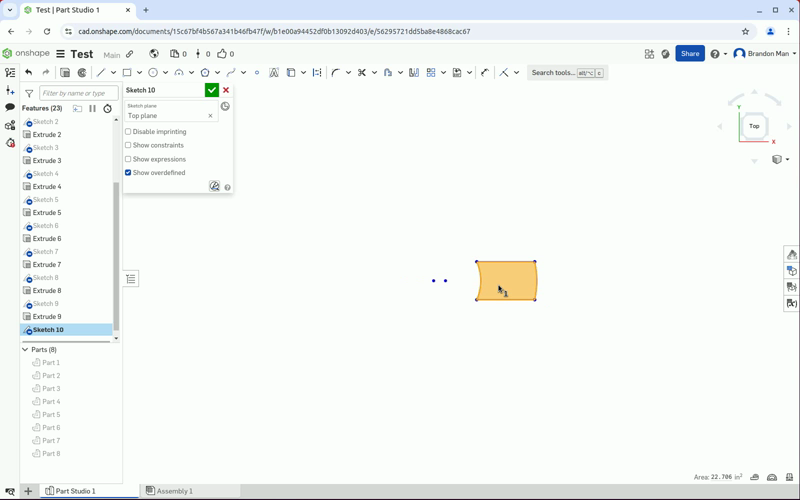
scroll(-6)
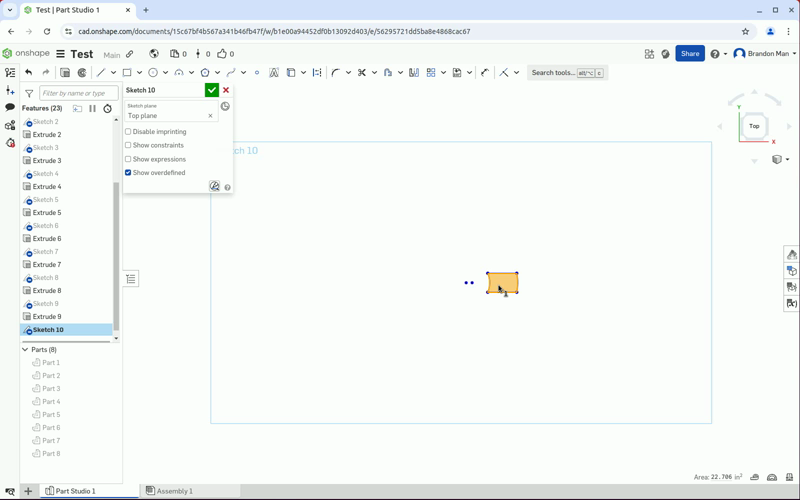
mouse_move(73, 352)
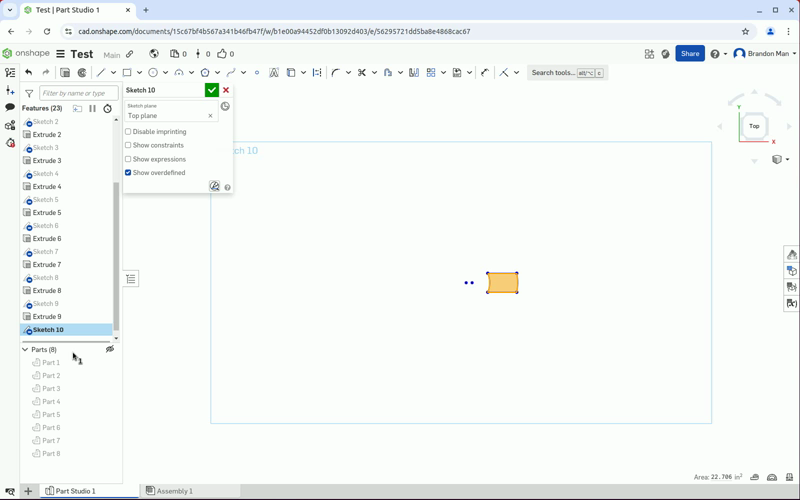
key(shift+y)
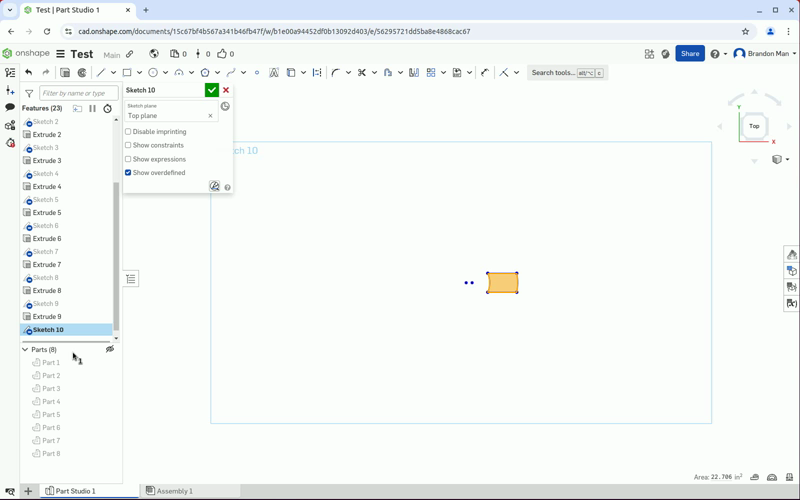
key(shift+e)
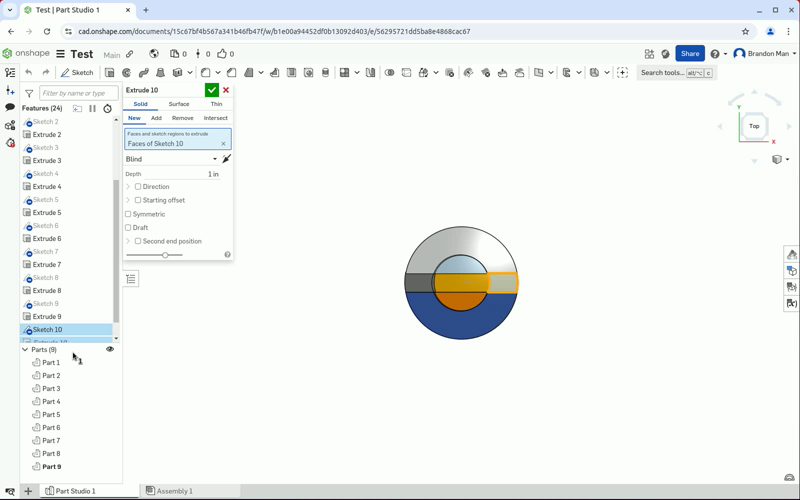
mouse_move(143, 106)
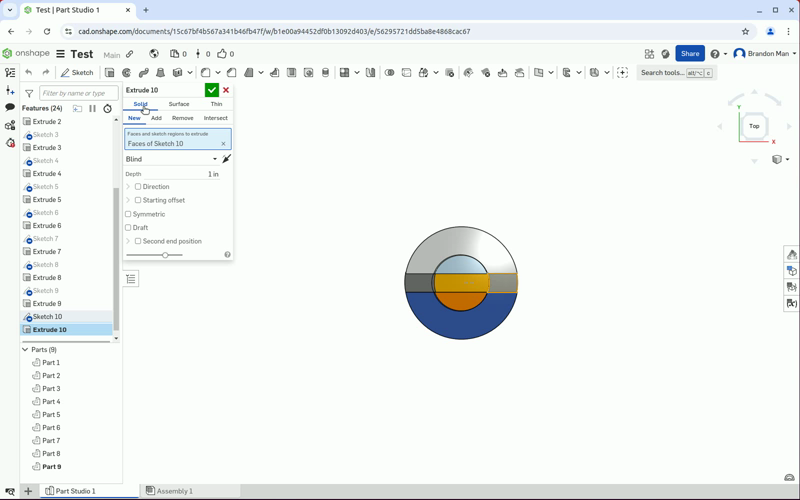
click(143, 106)
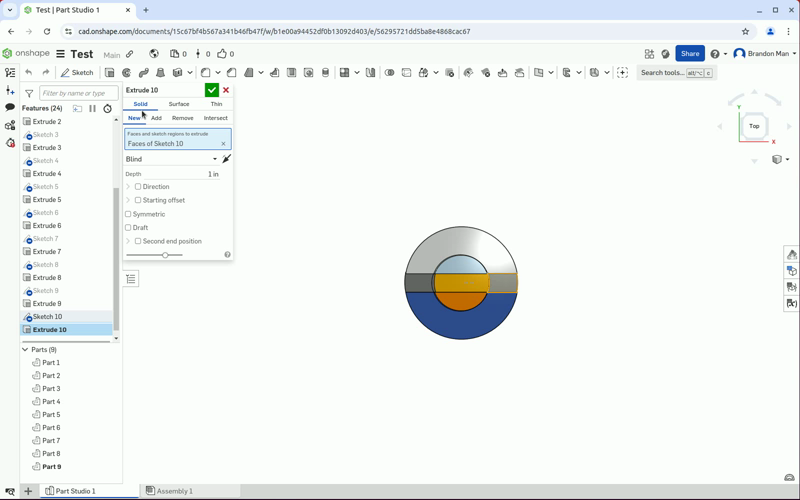
mouse_move(137, 120)
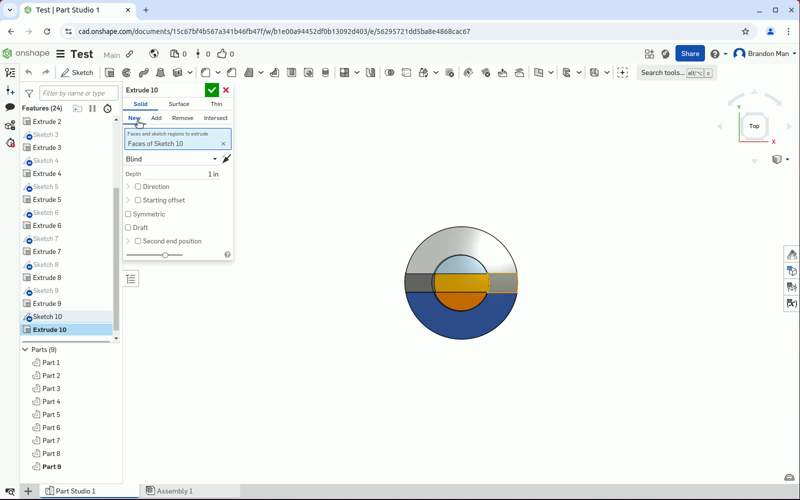
click(137, 120)
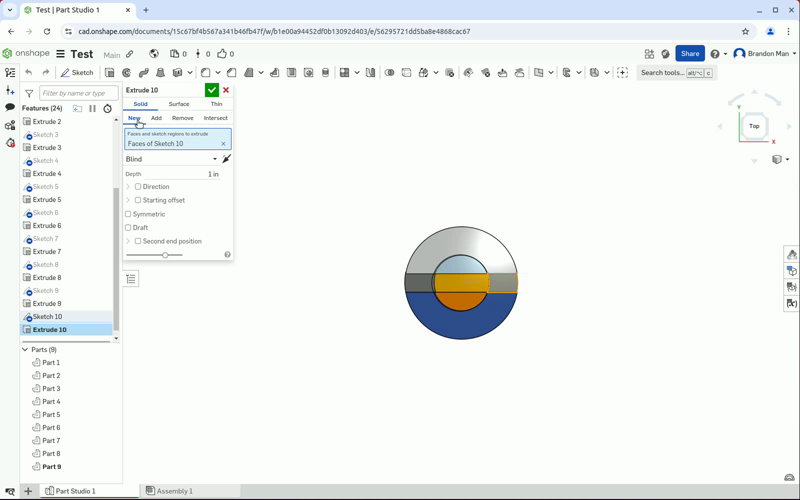
key(tab, 4)
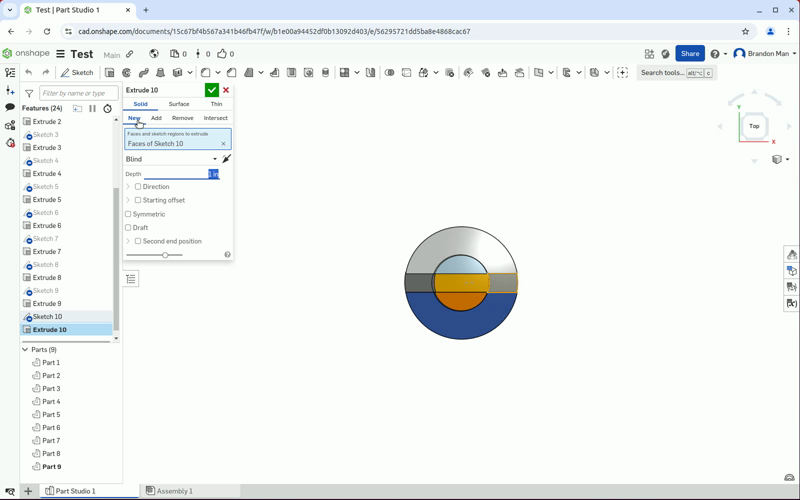
text(3.851)
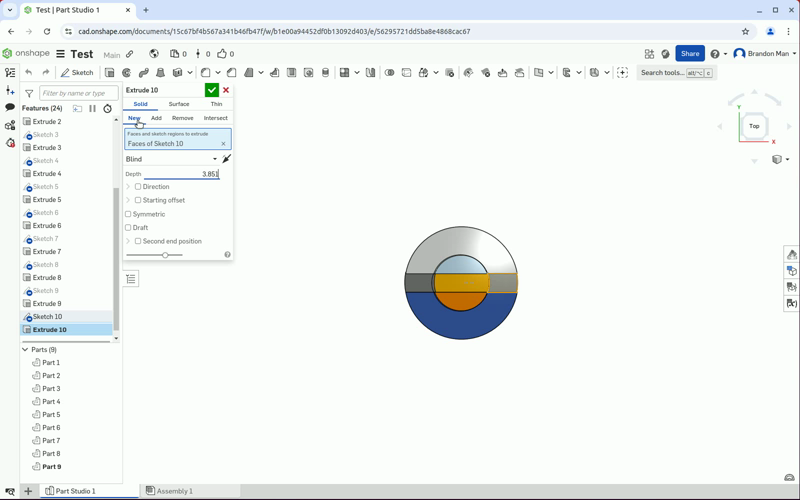
key(enter)
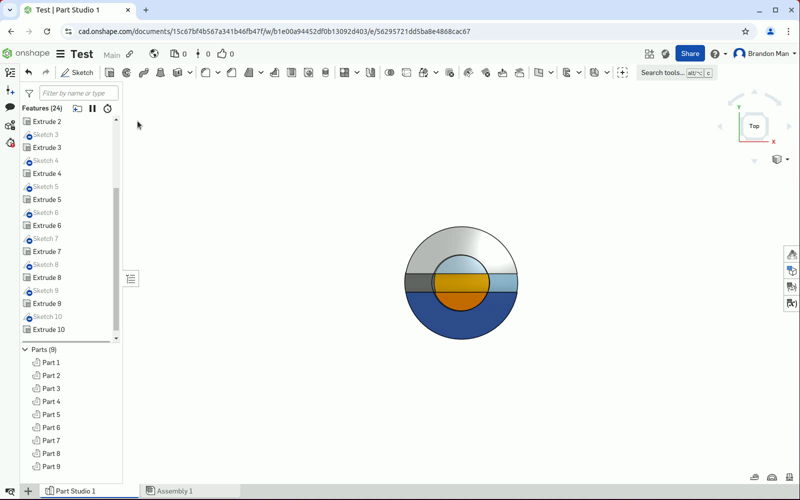
key(shift+h)
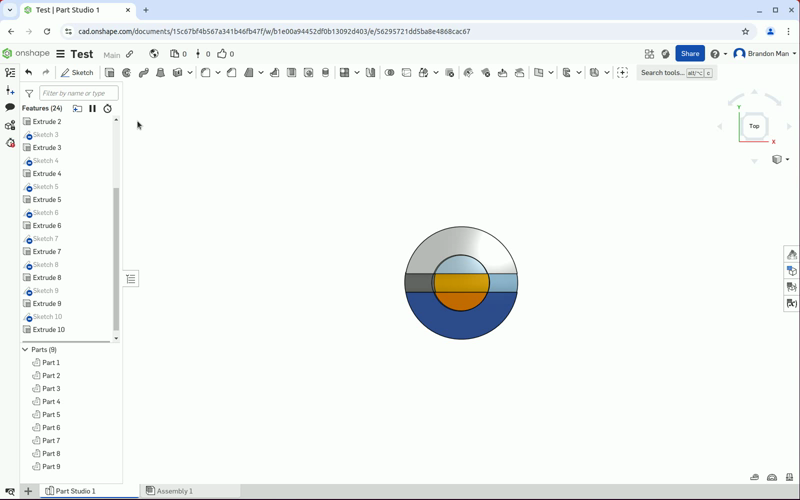
key(shift+h)
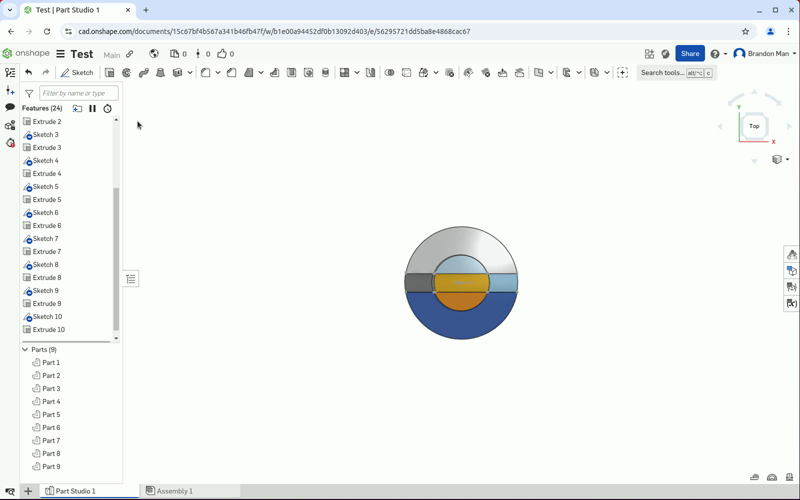
key(shift+7)
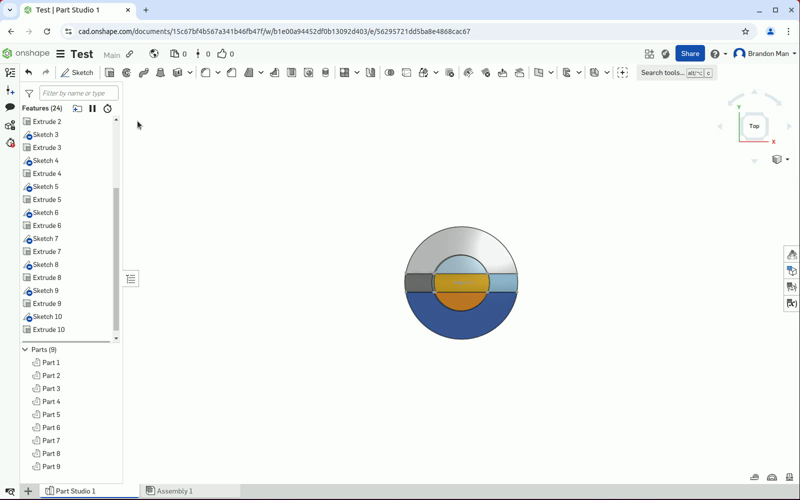
key(up, 3)
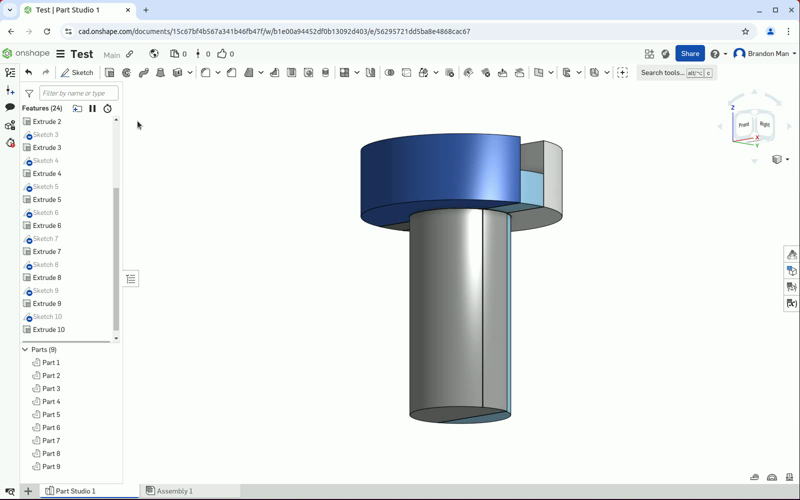
key(left, 3)
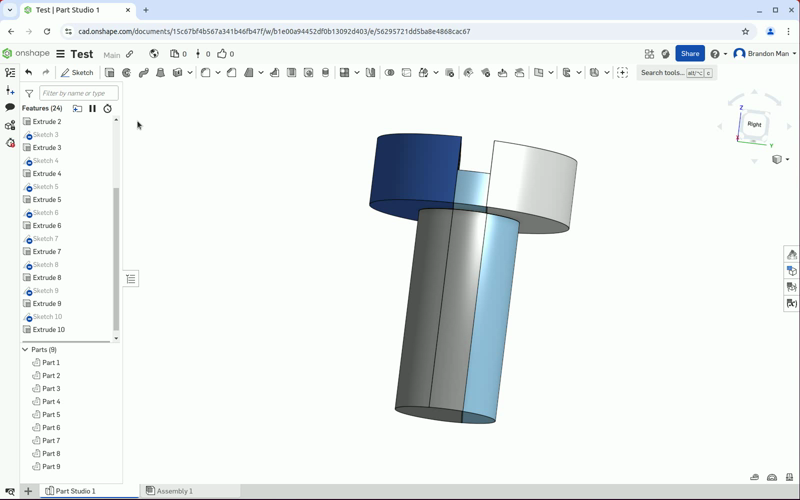
key(right, 3)
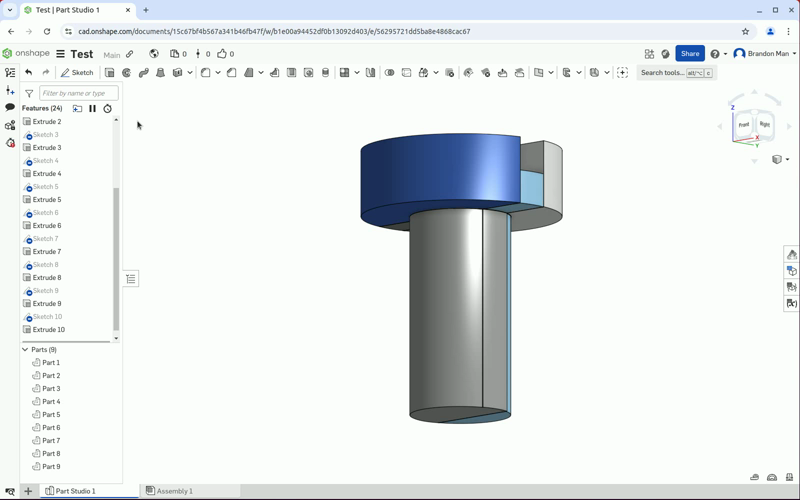
key(down, 3)
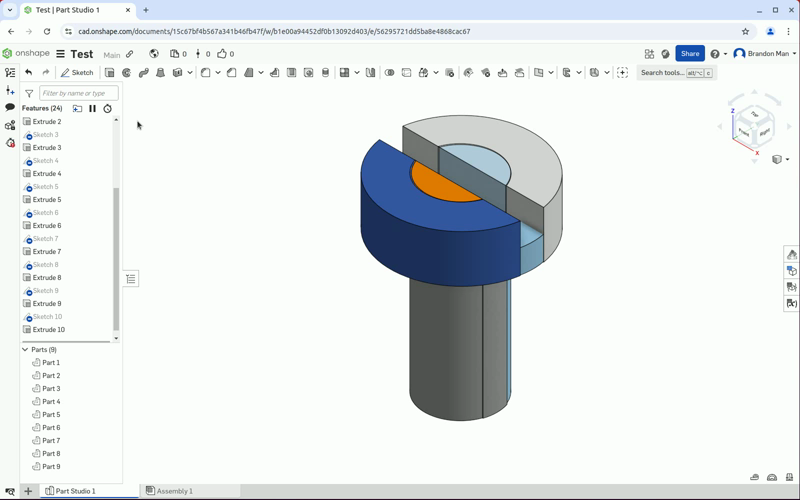
mouse_move(69, 85)
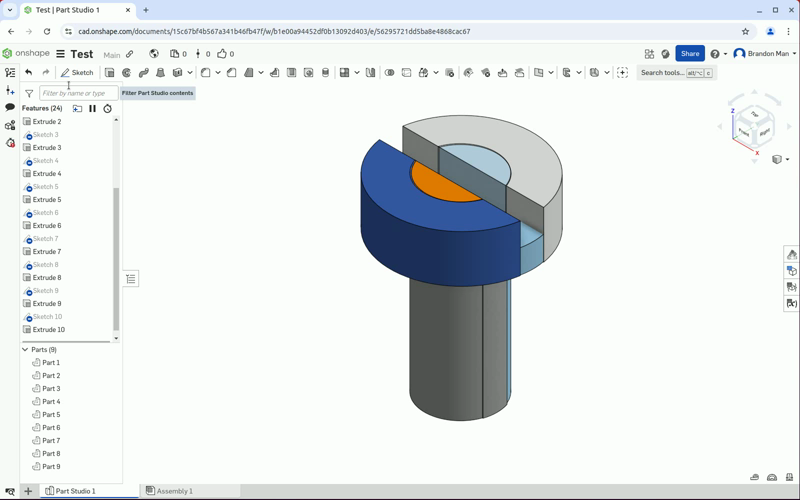
click(69, 85)